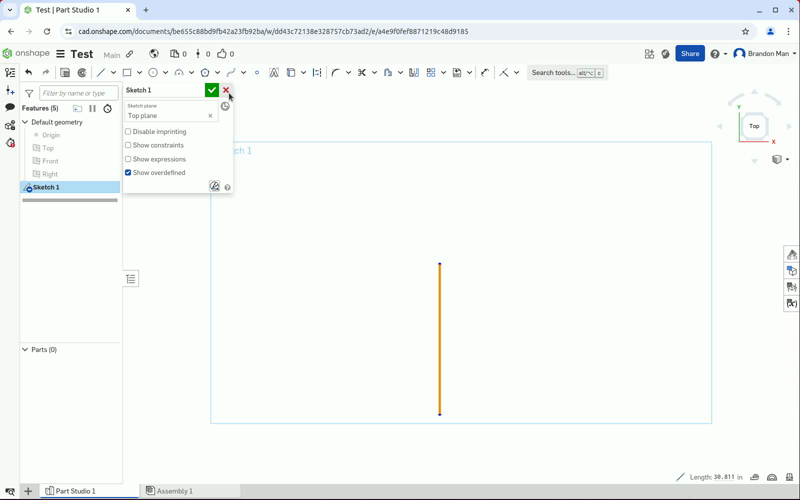
key(shift+h)
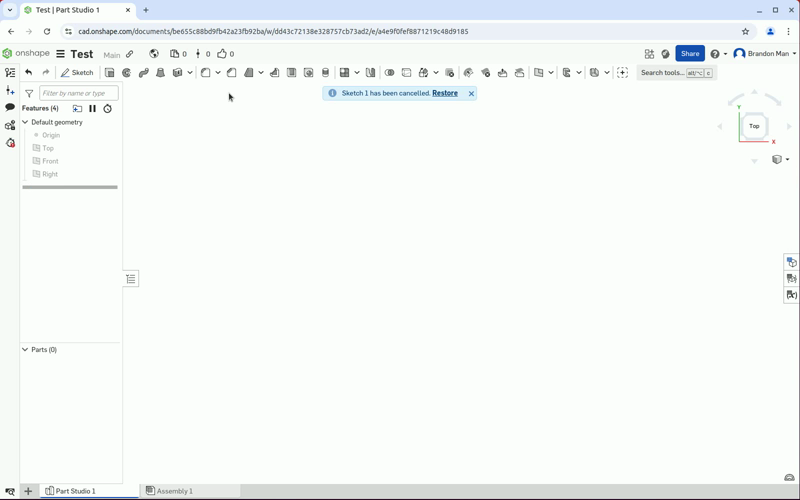
mouse_move(73, 352)
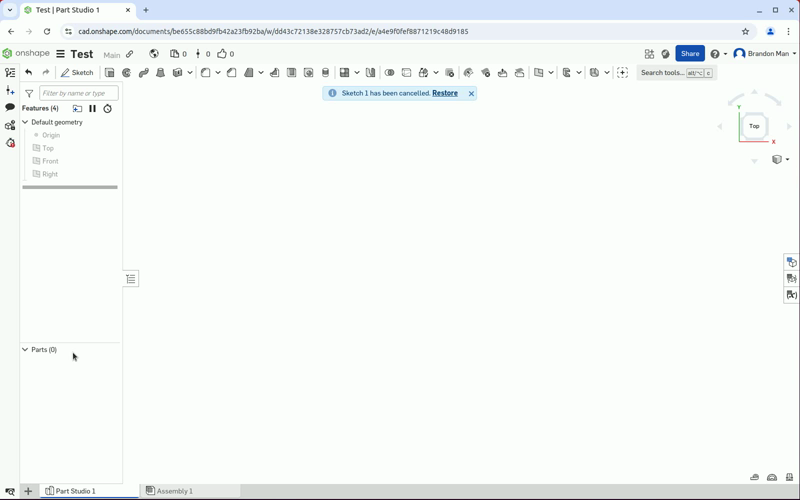
key(y)
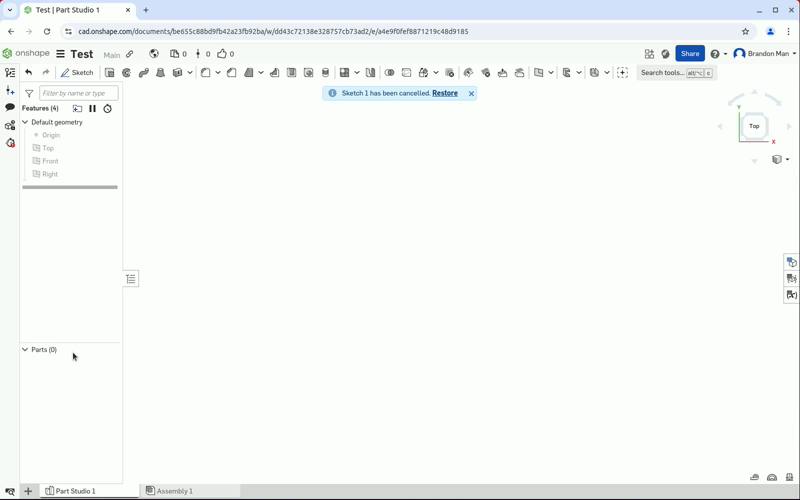
key(shift+p)
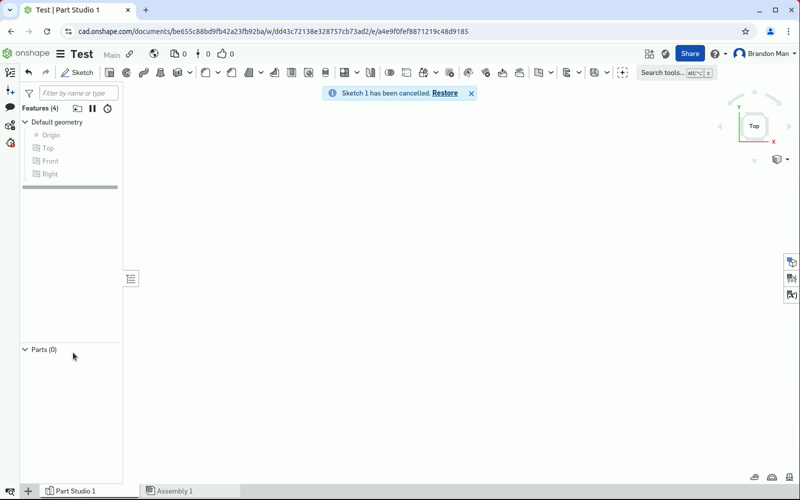
key(space)
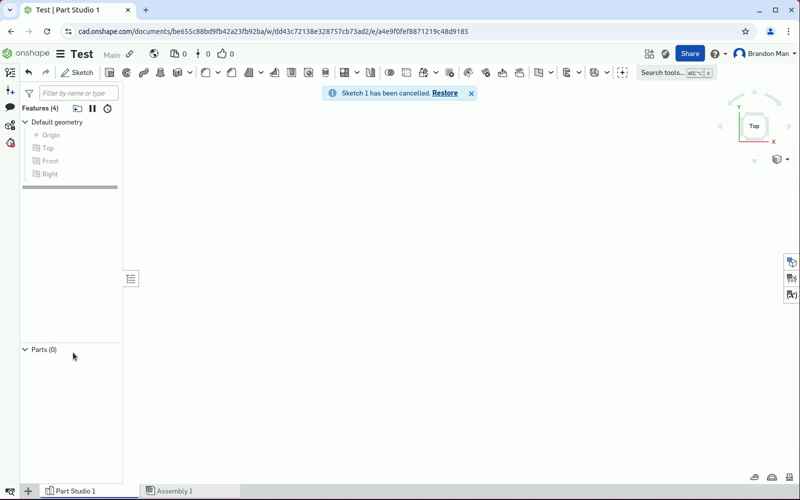
key_down(shift)
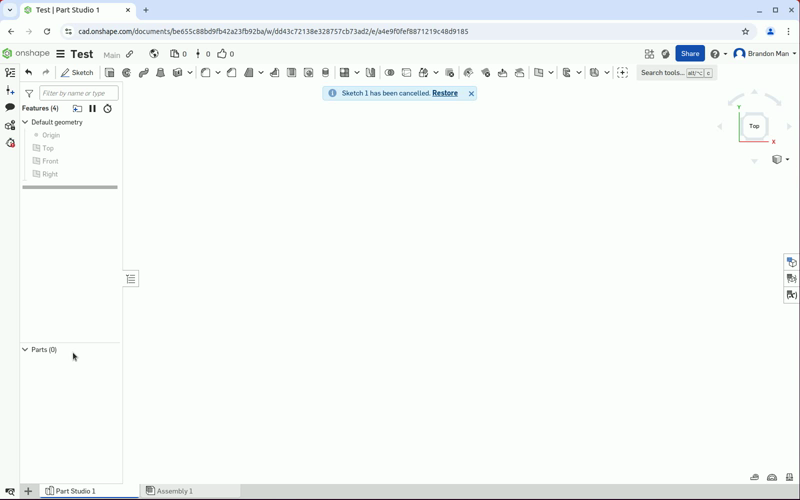
key(up)
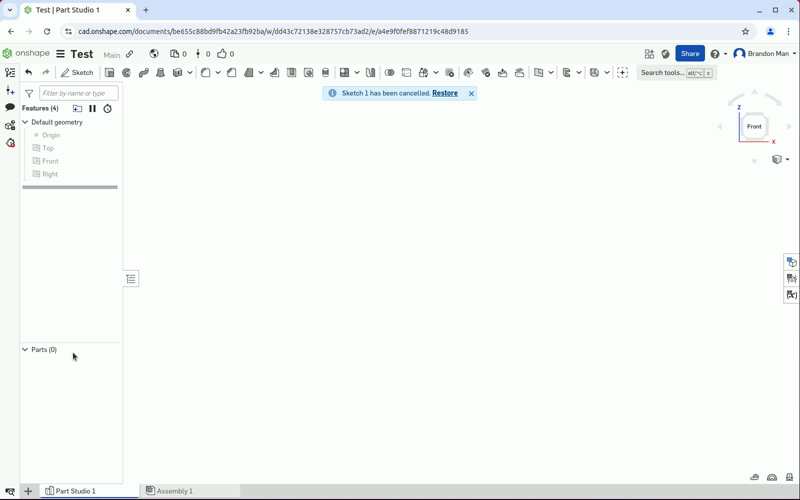
key_up(shift)
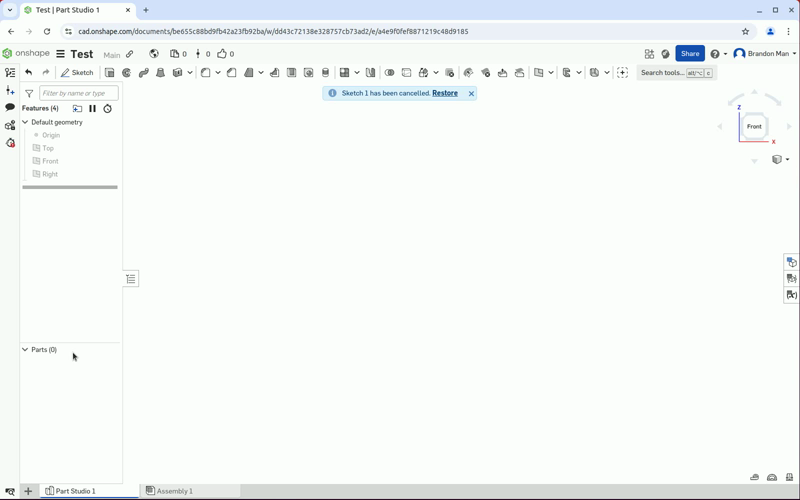
mouse_move(73, 352)
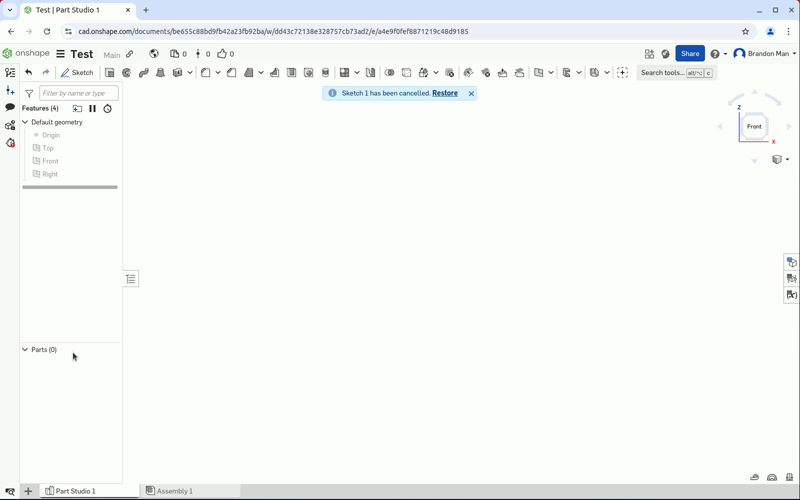
key(shift+y)
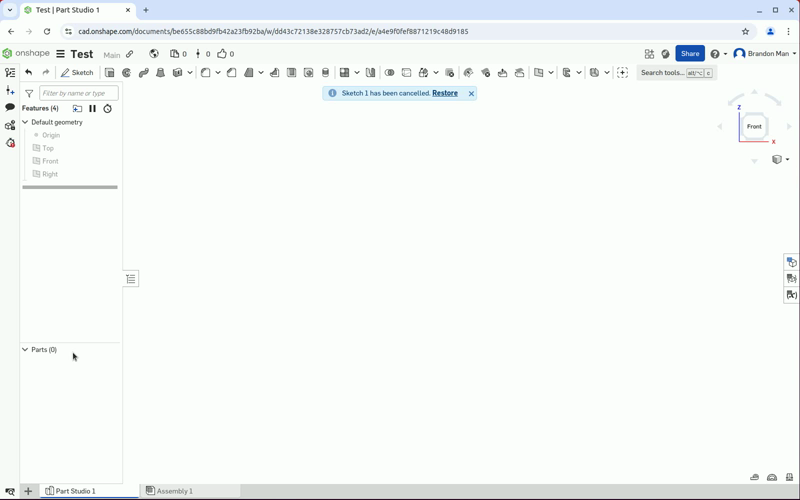
key(shift+s)
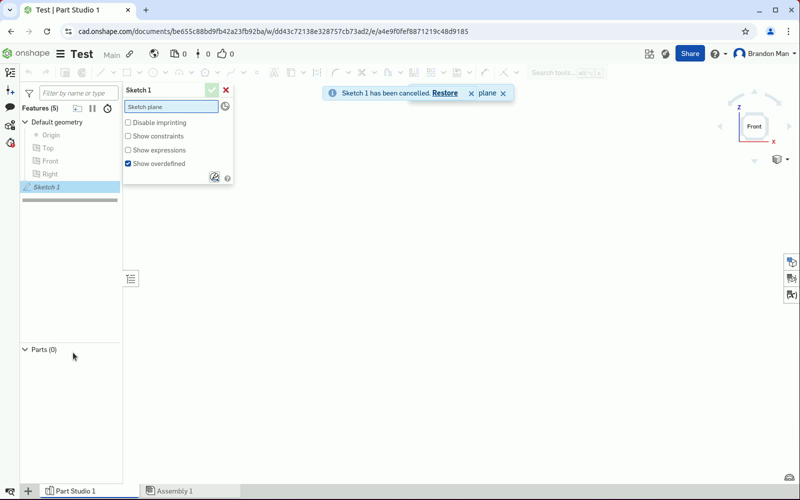
mouse_move(73, 163)
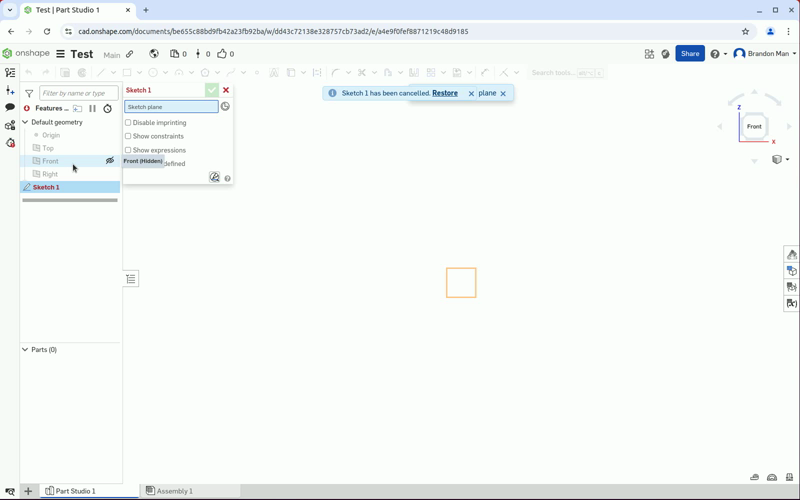
click(73, 163)
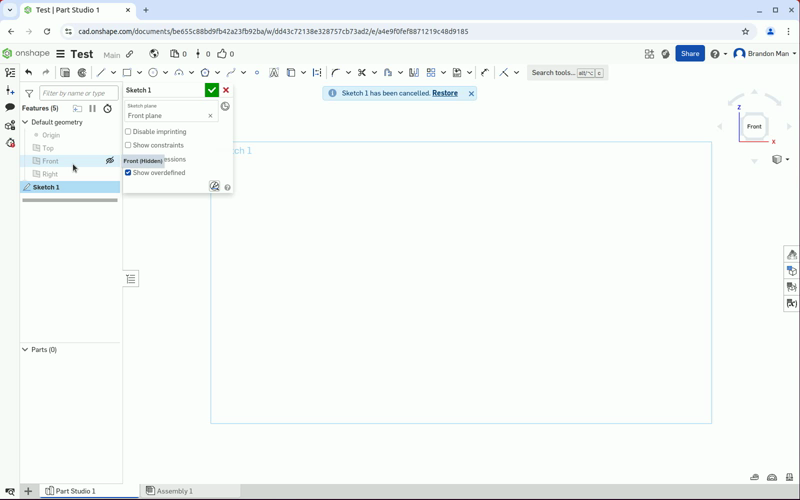
mouse_move(73, 352)
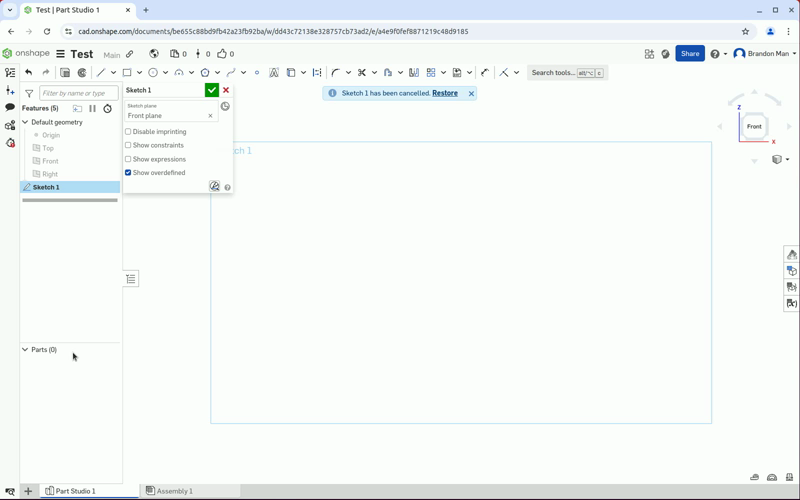
key(y)
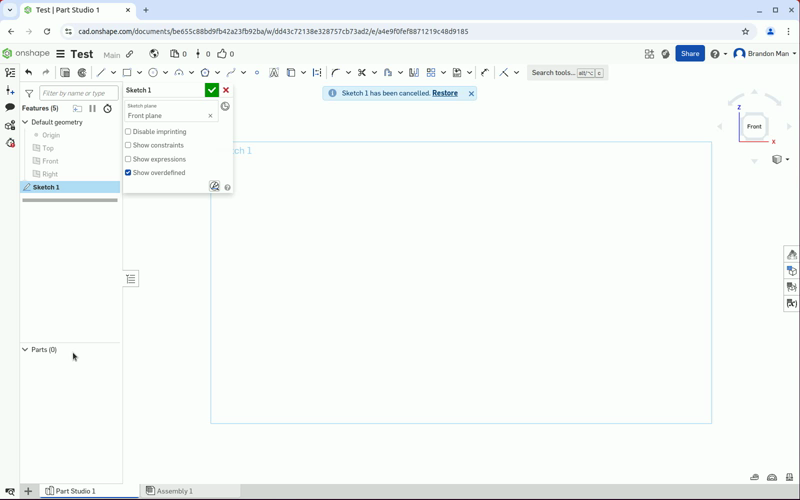
key(c)
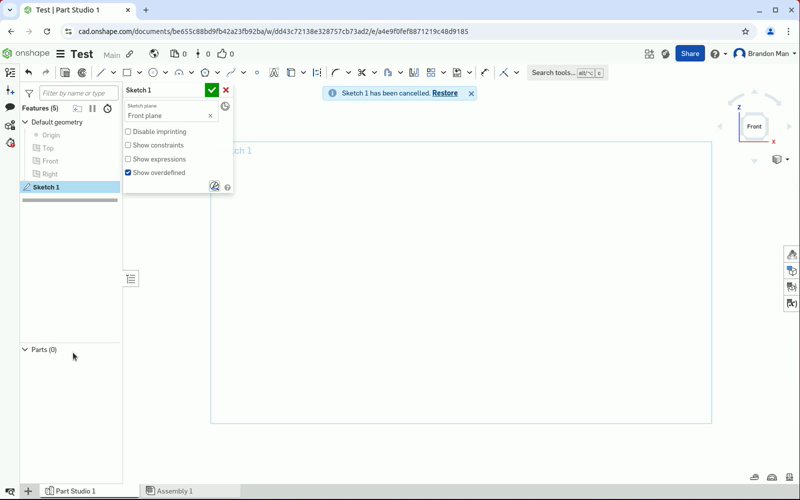
key_down(shift)
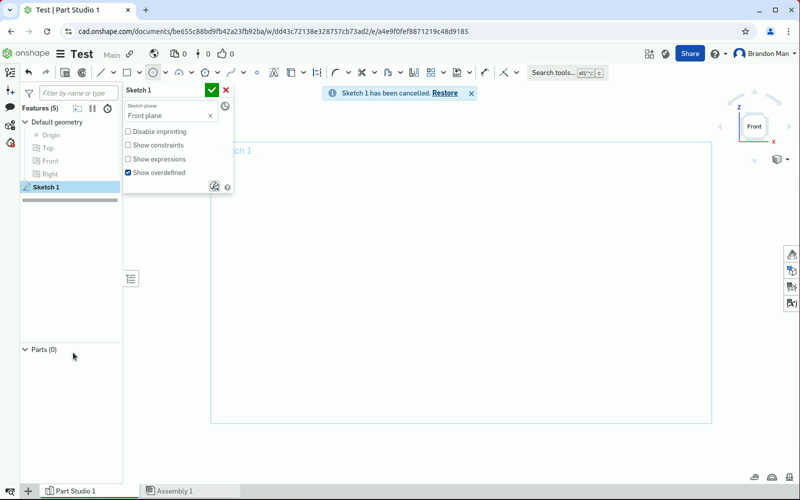
mouse_move(461, 178)
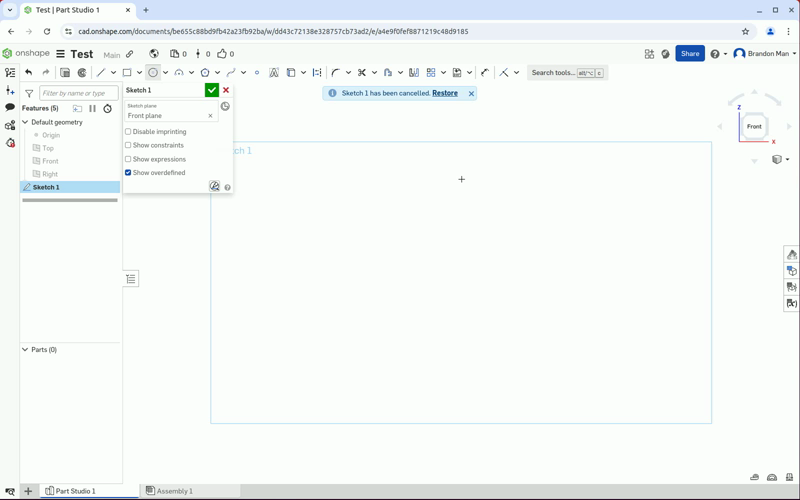
click(461, 178)
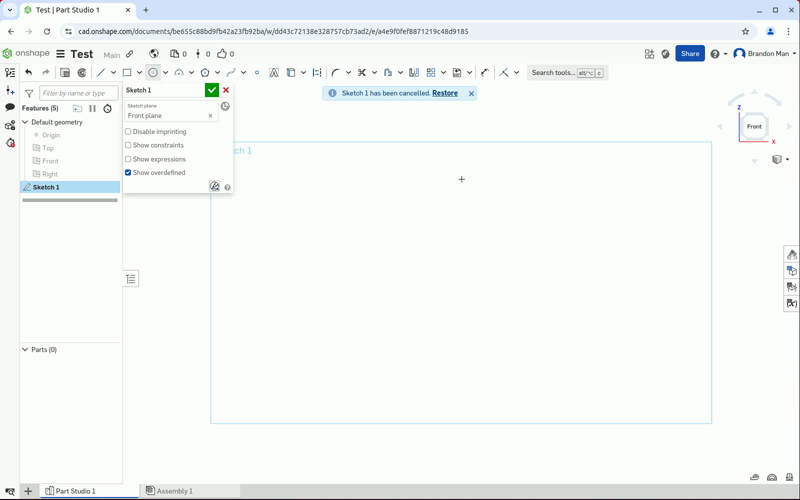
key_up(shift)
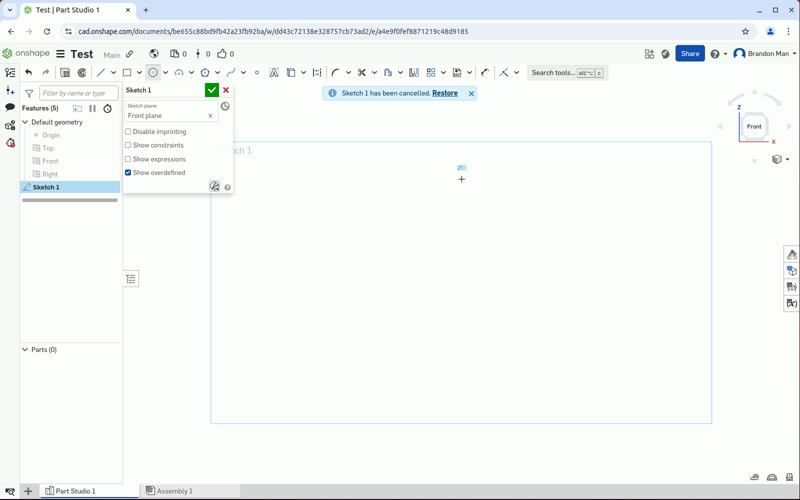
mouse_move(471, 178)
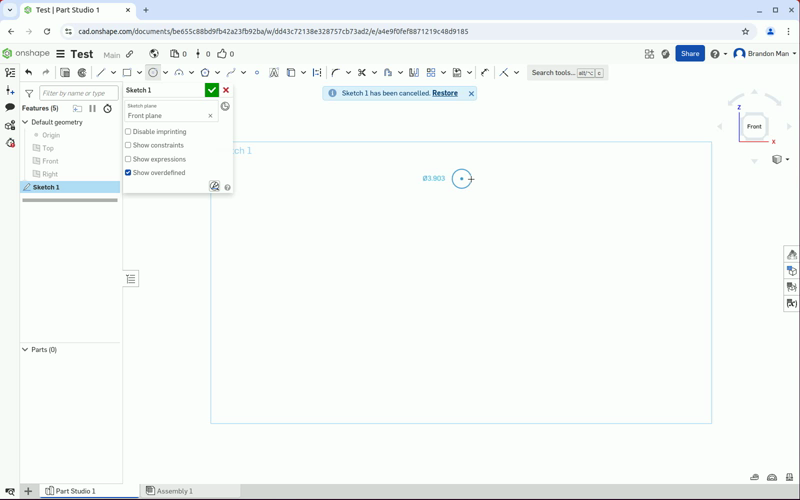
click(471, 178)
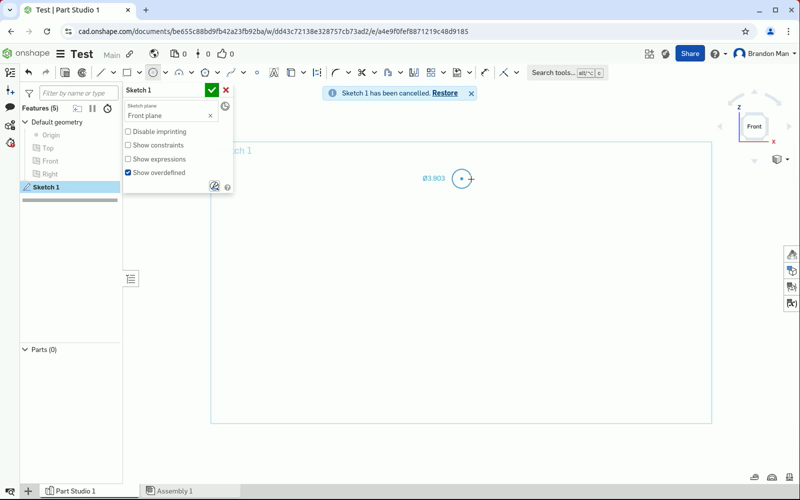
key(esc)
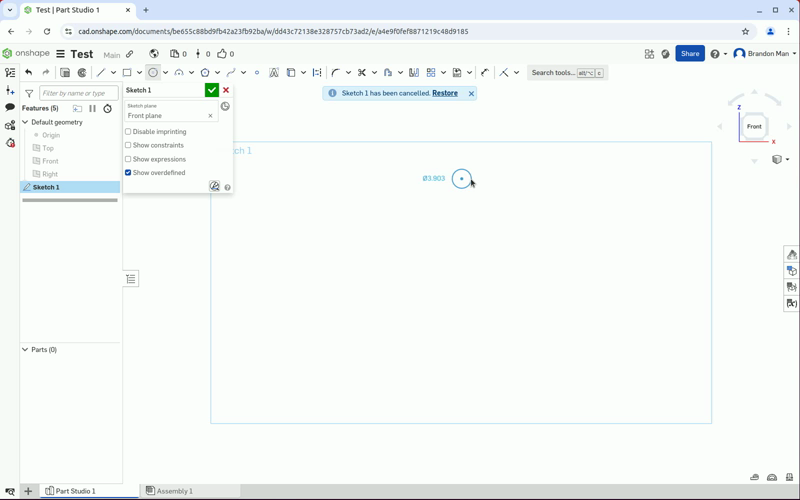
key(c)
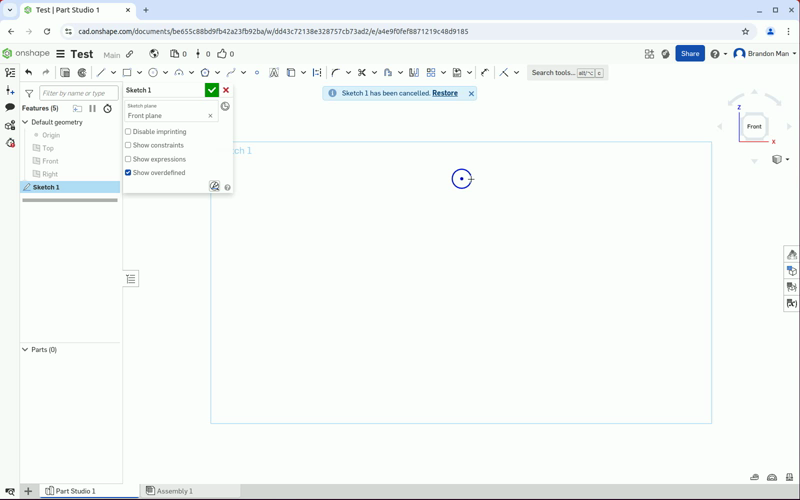
key_down(shift)
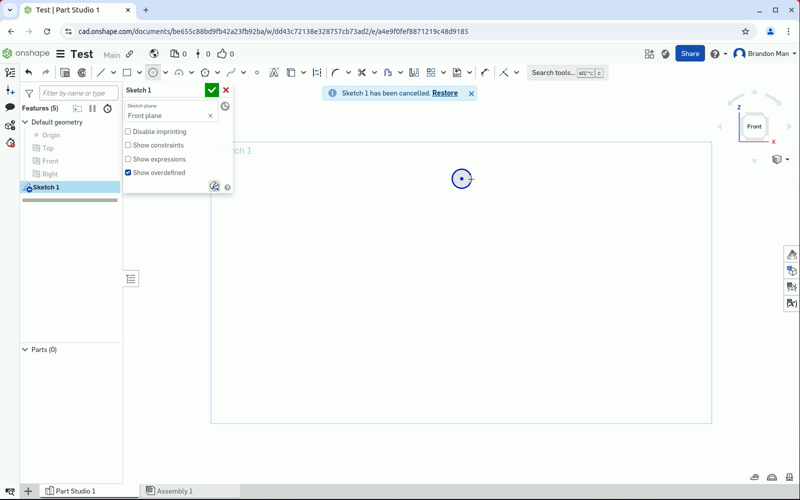
mouse_move(461, 178)
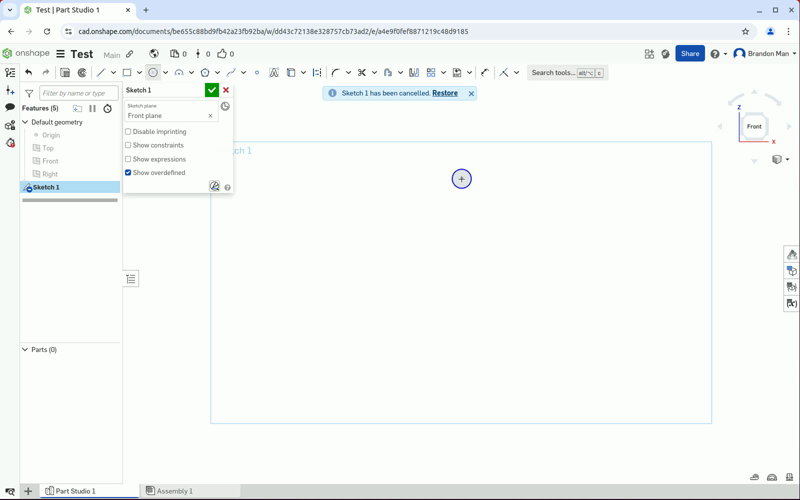
click(461, 178)
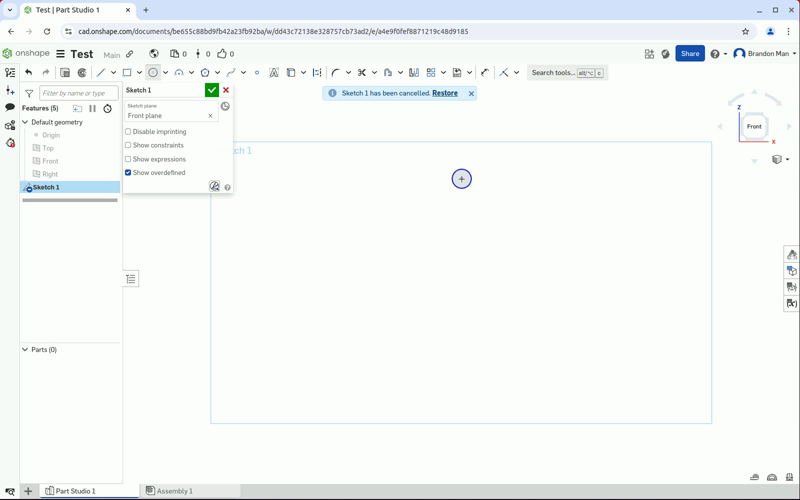
key_up(shift)
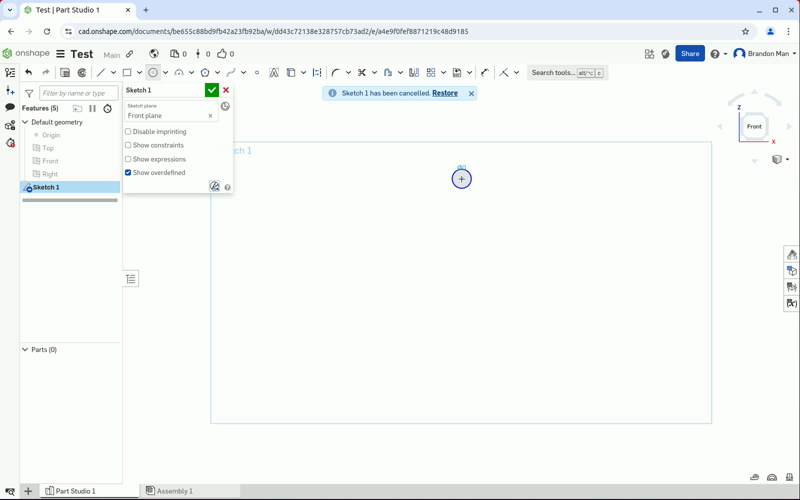
mouse_move(464, 178)
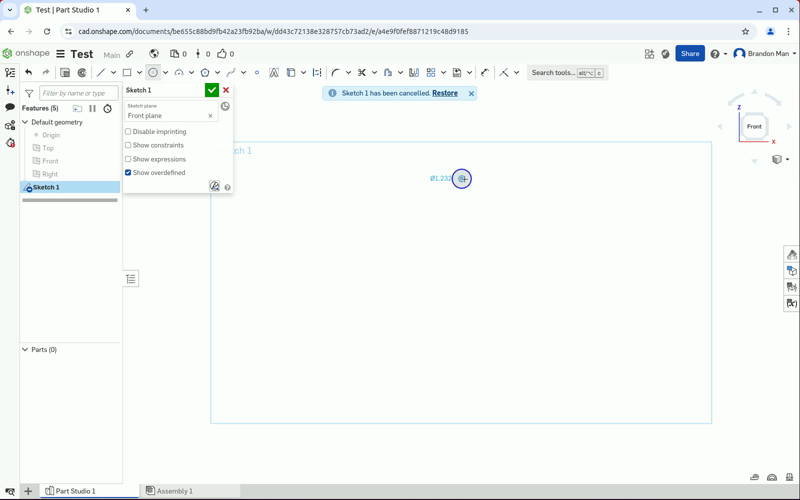
scroll(6)
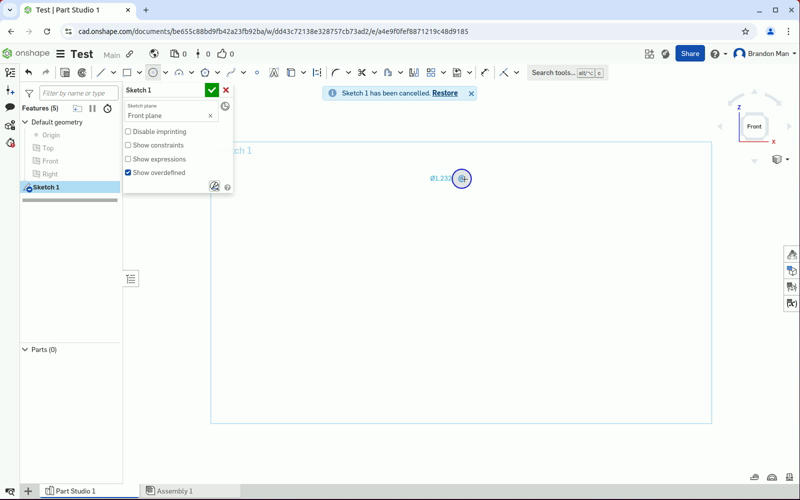
scroll(6)
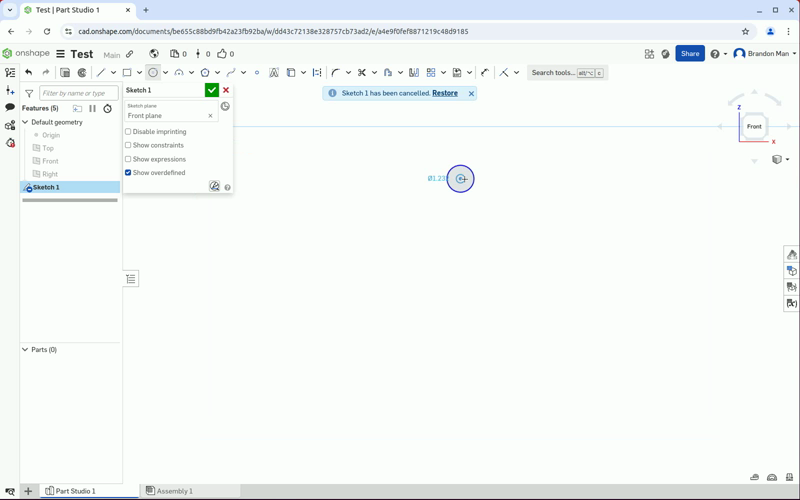
scroll(6)
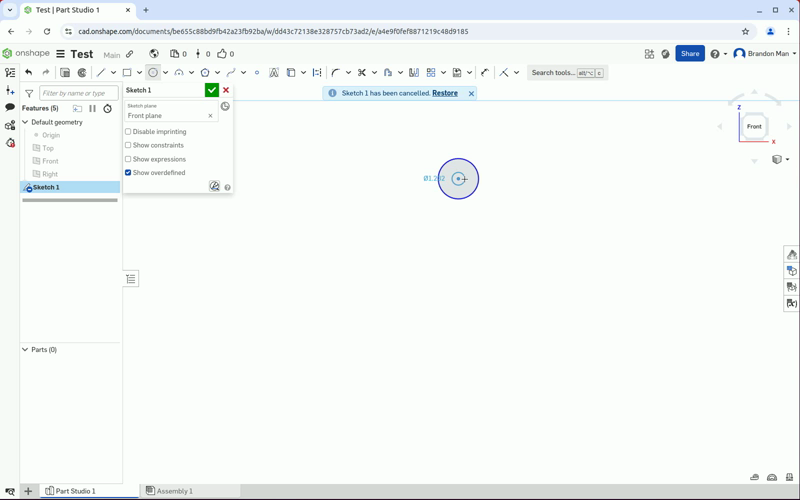
scroll(6)
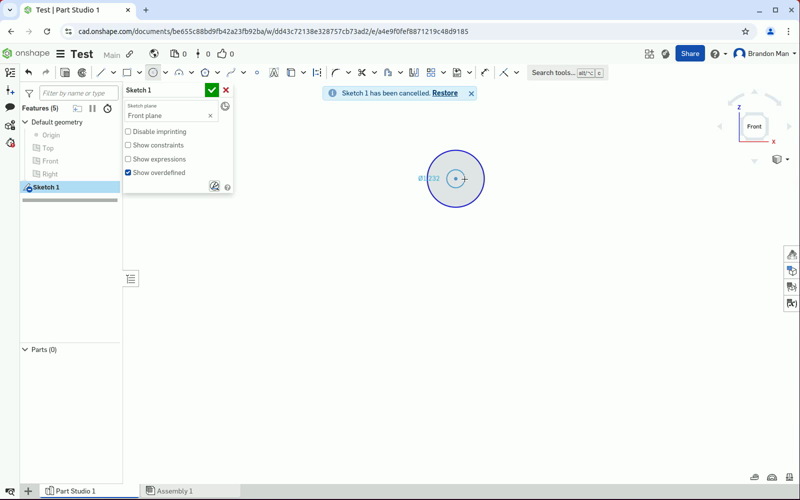
scroll(6)
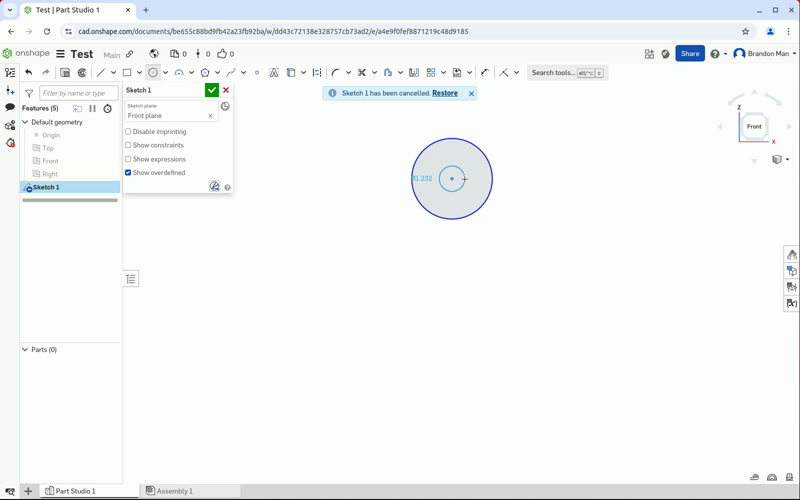
scroll(6)
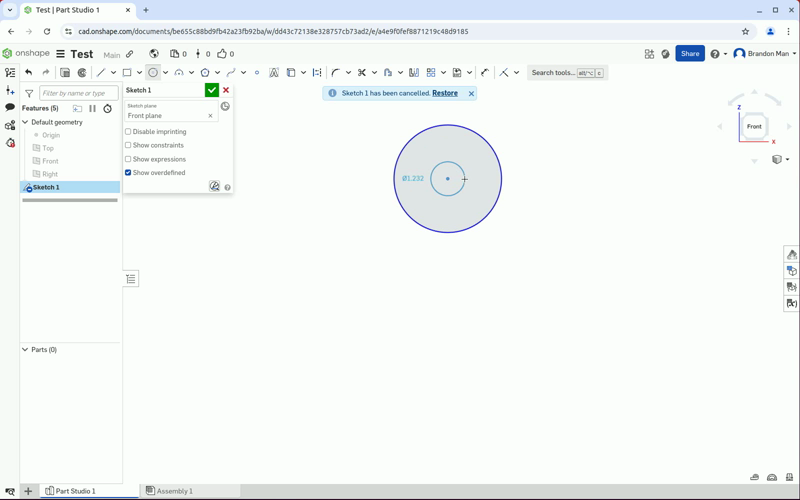
scroll(6)
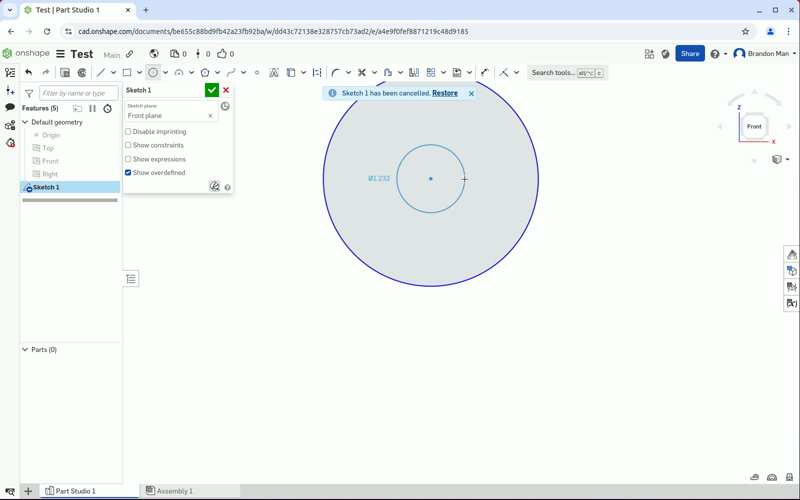
click(464, 178)
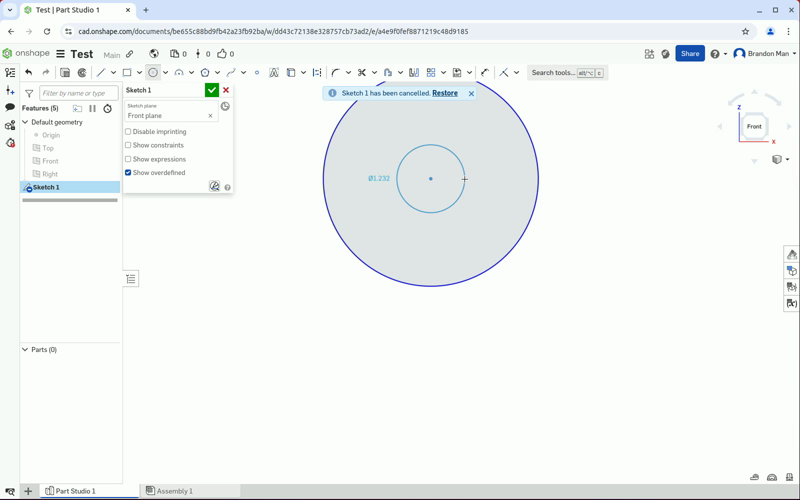
scroll(-6)
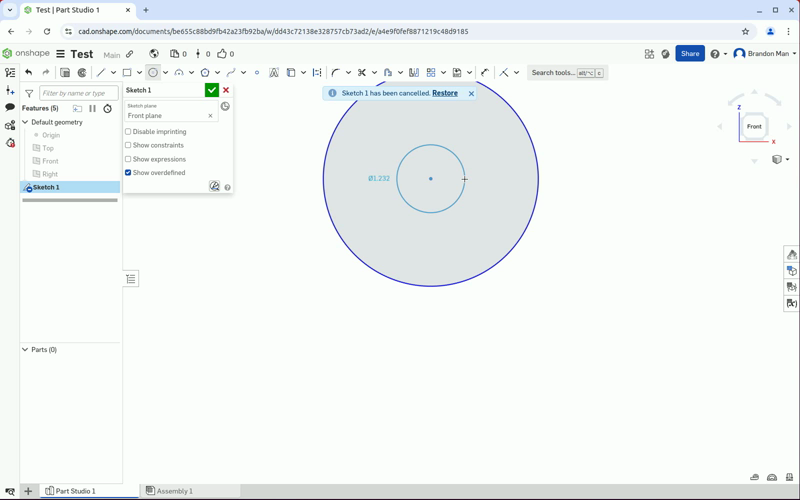
scroll(-6)
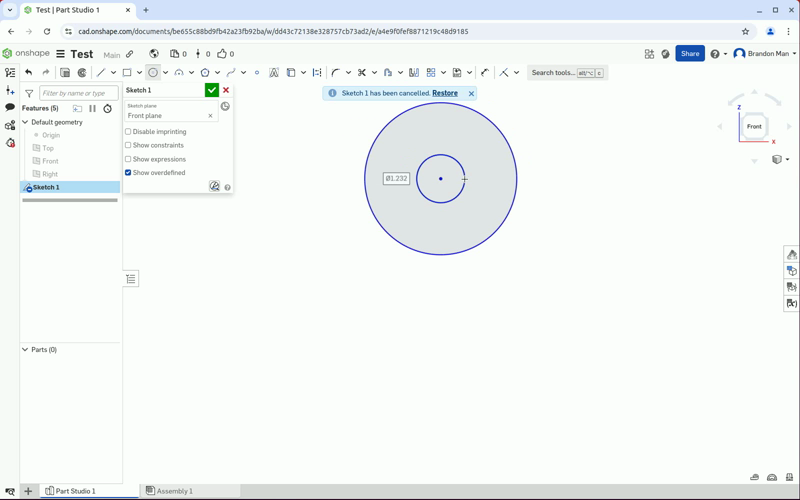
scroll(-6)
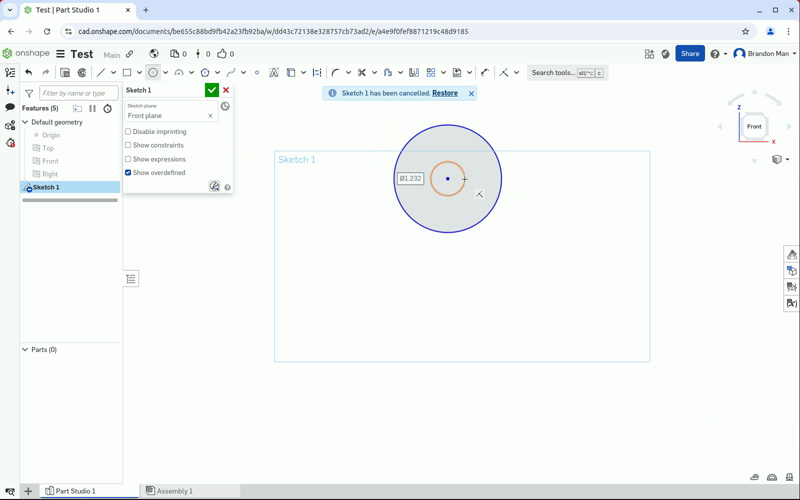
scroll(-6)
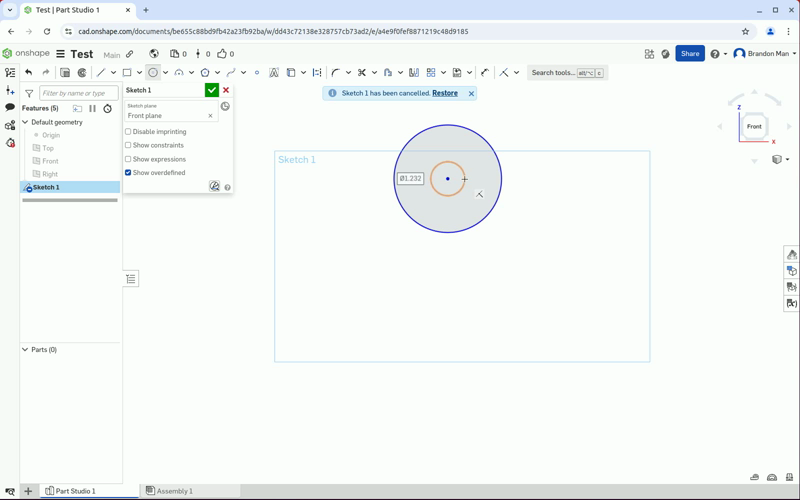
scroll(-6)
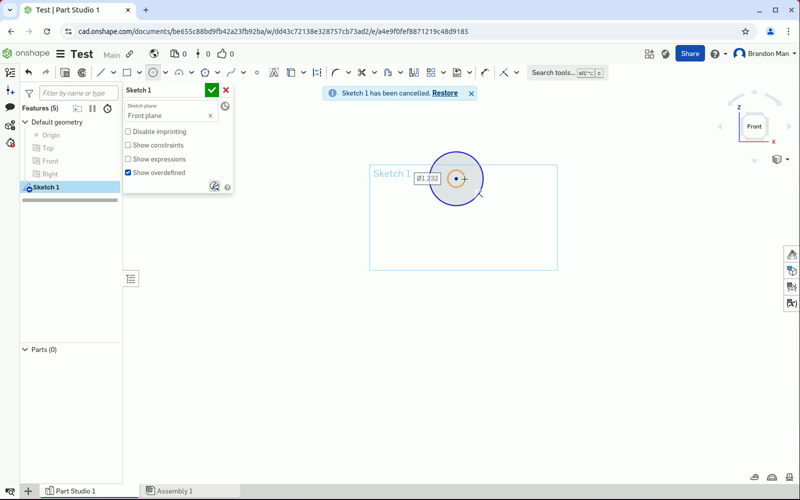
scroll(-6)
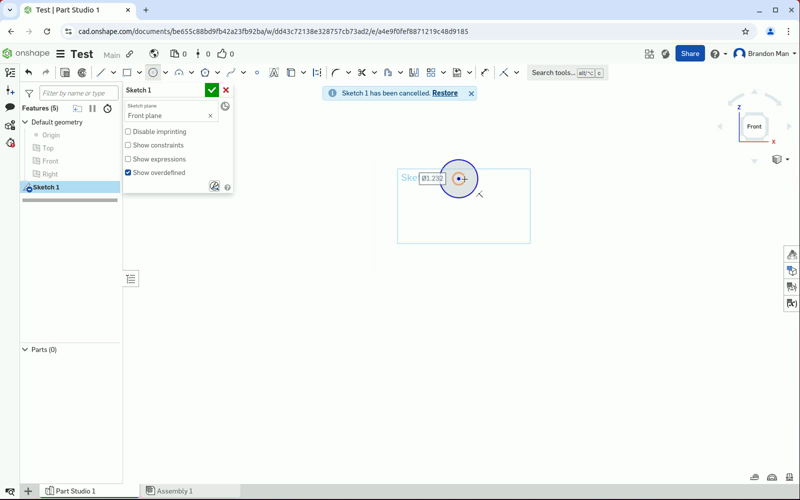
scroll(-6)
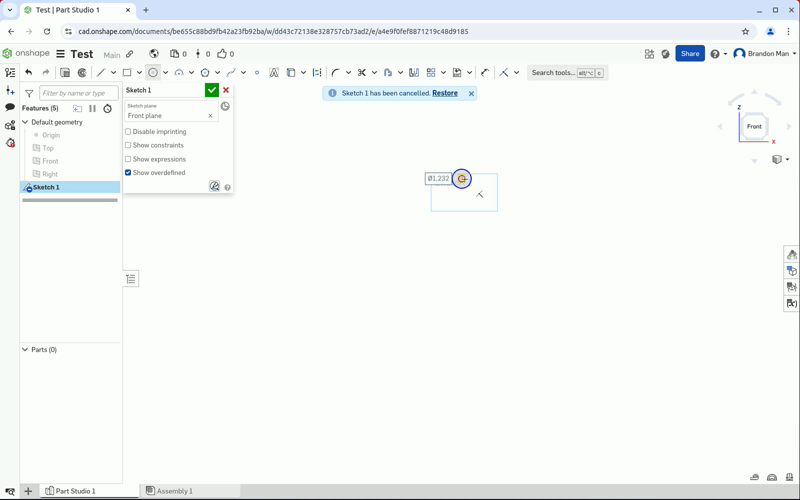
key(esc)
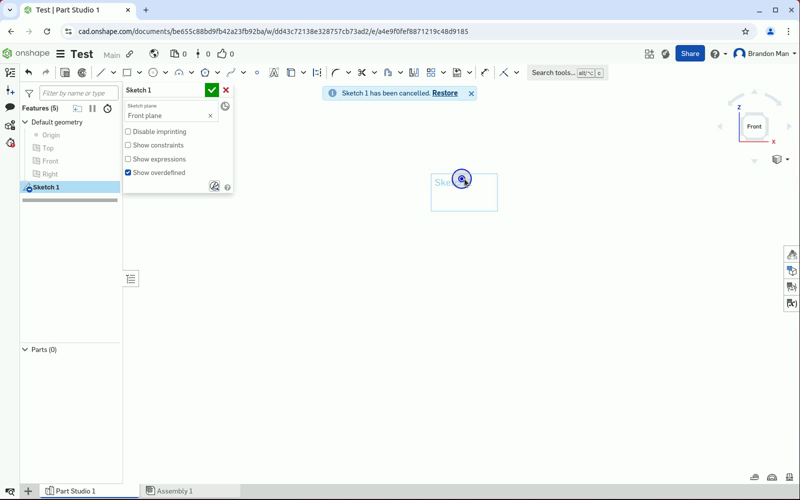
mouse_move(454, 182)
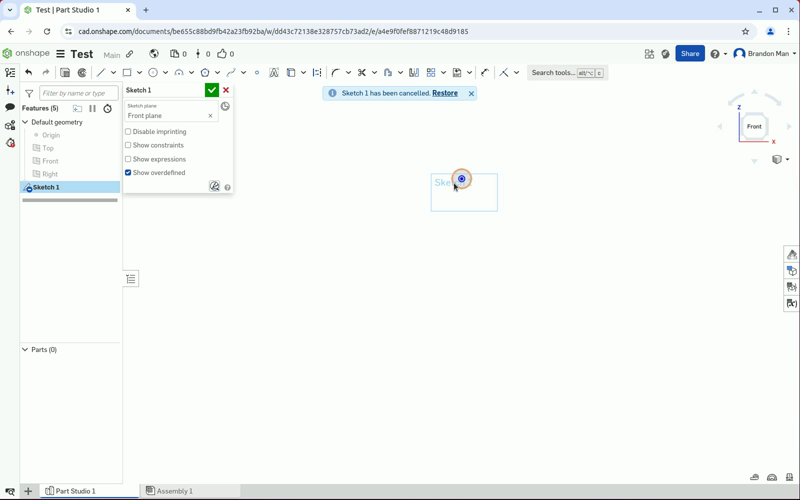
scroll(6)
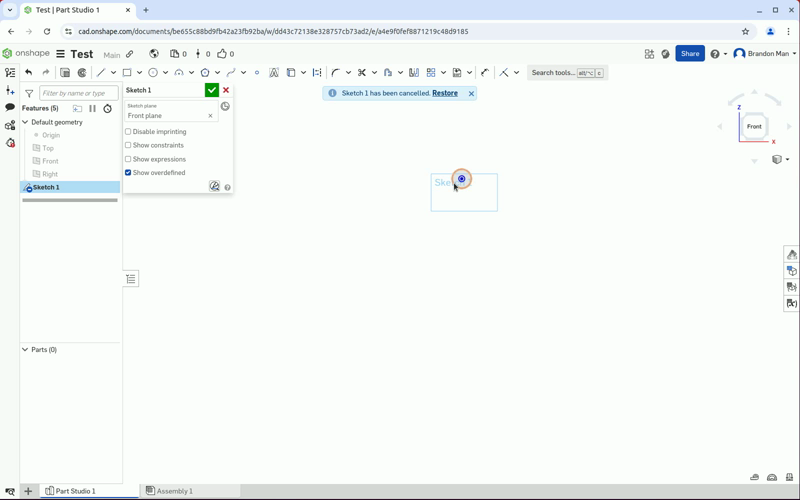
scroll(6)
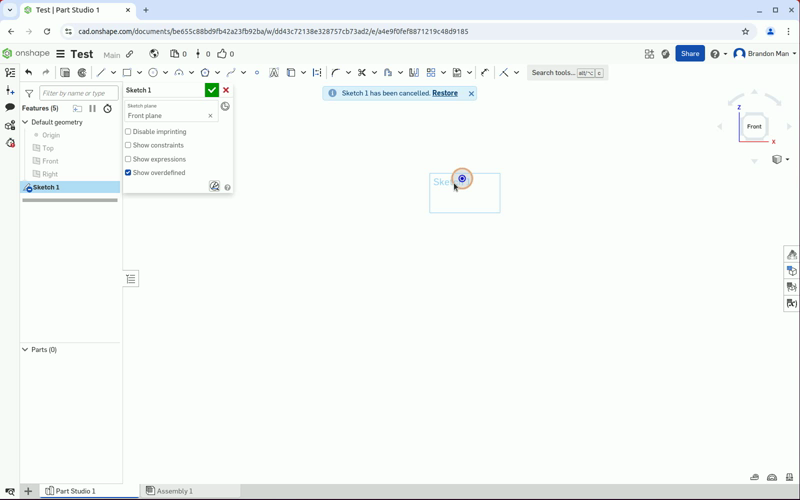
scroll(6)
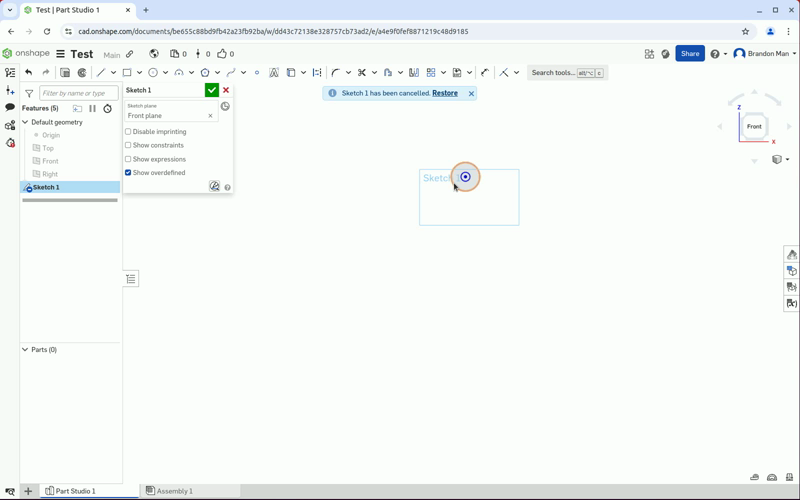
scroll(6)
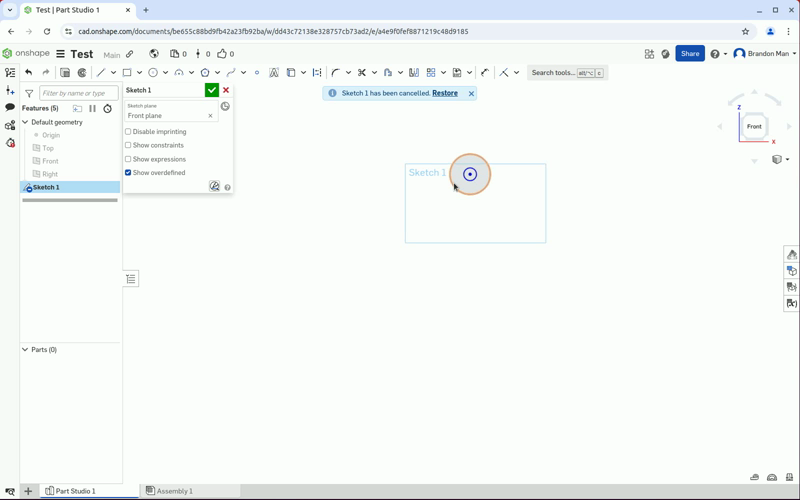
scroll(6)
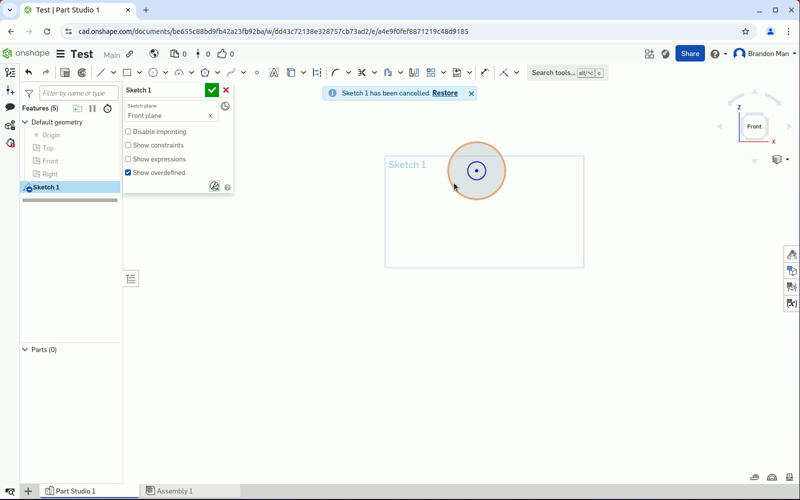
scroll(6)
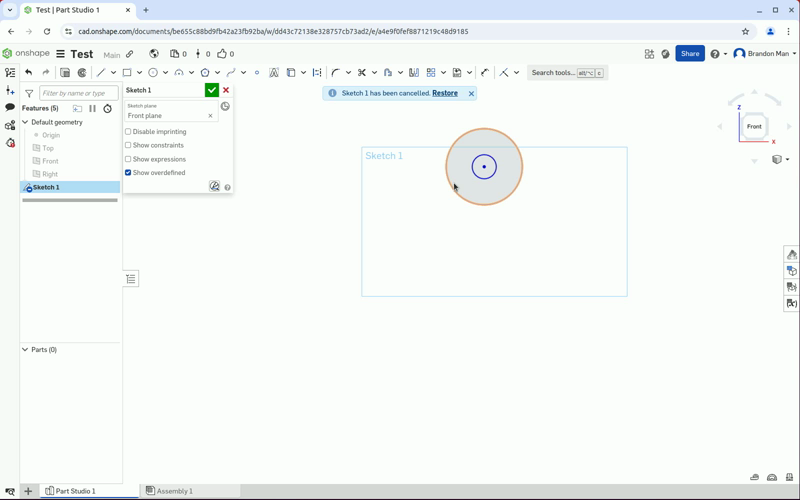
scroll(6)
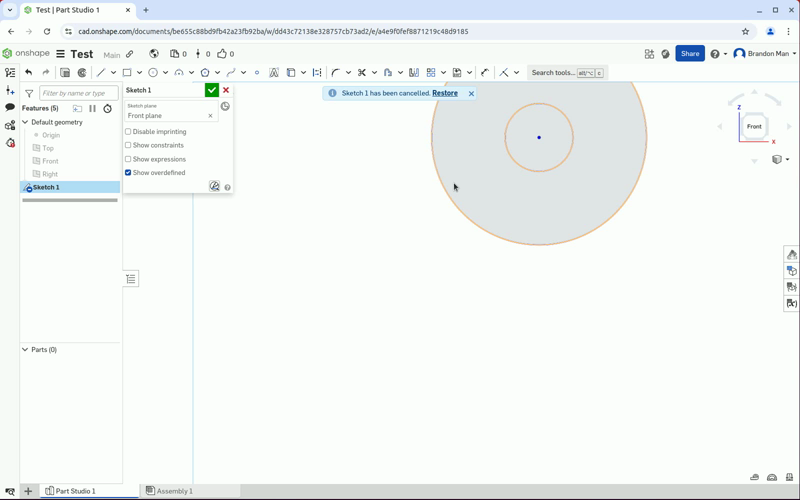
click(454, 182)
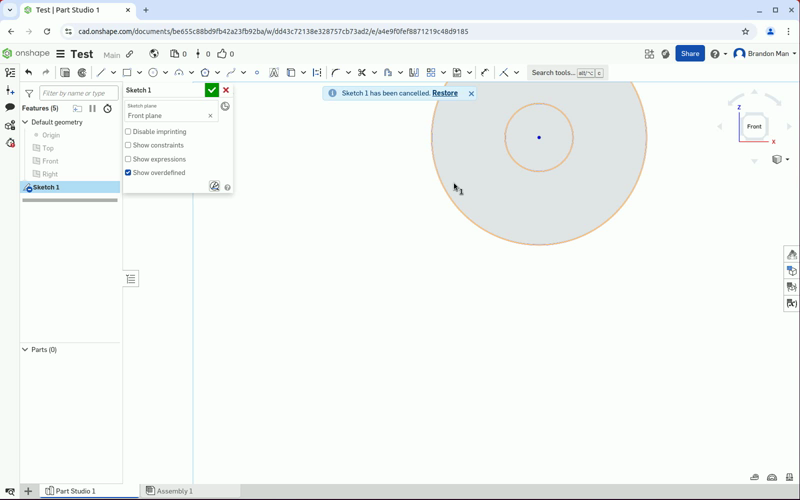
scroll(-6)
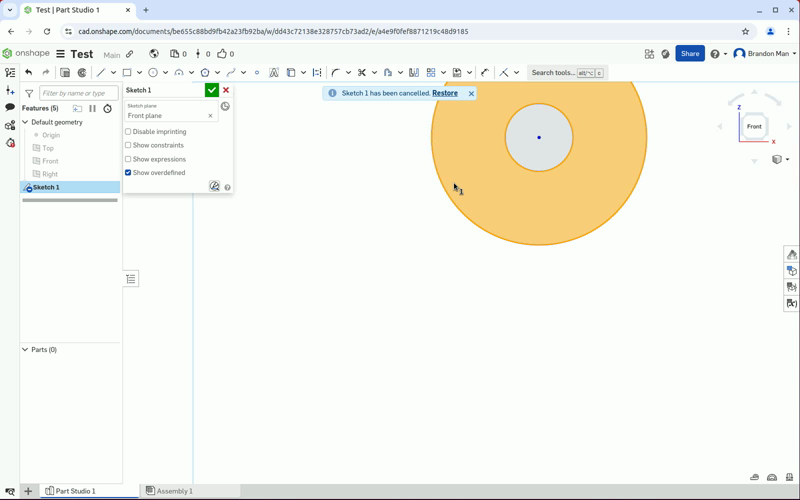
scroll(-6)
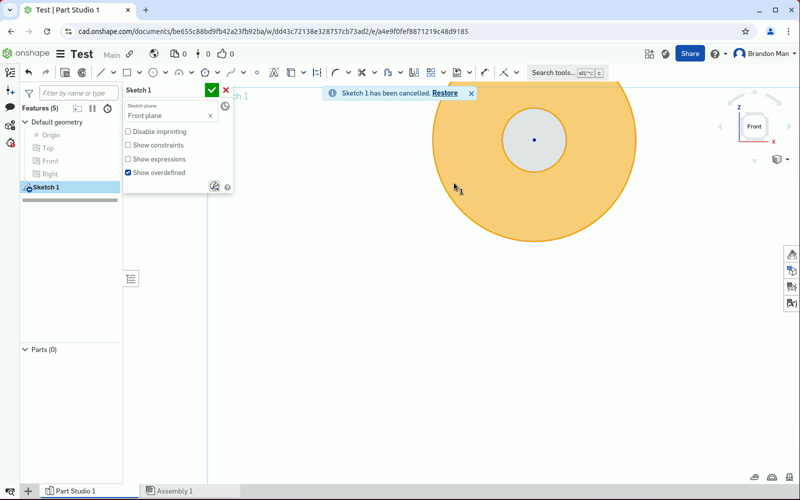
scroll(-6)
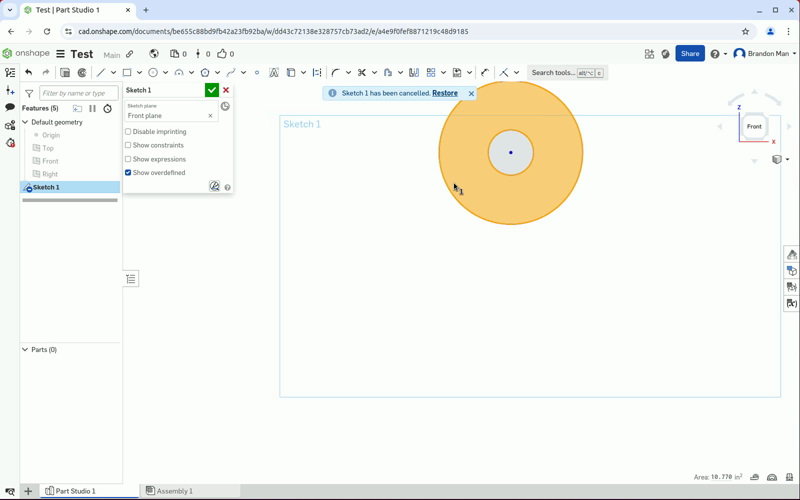
scroll(-6)
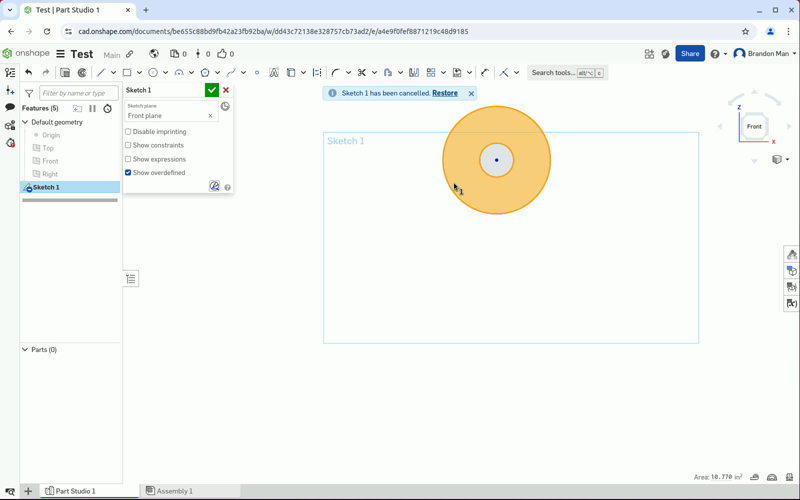
scroll(-6)
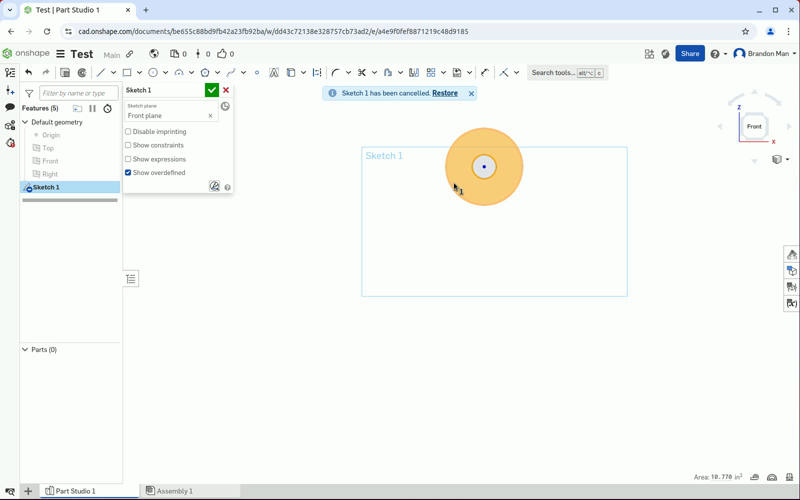
scroll(-6)
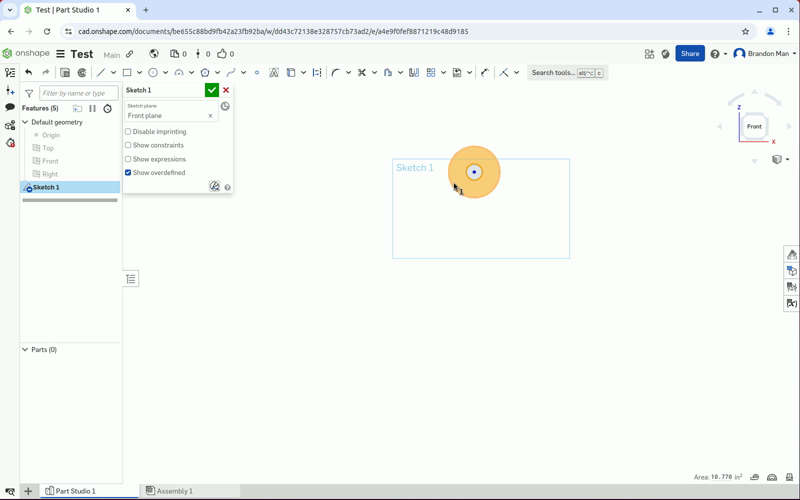
scroll(-6)
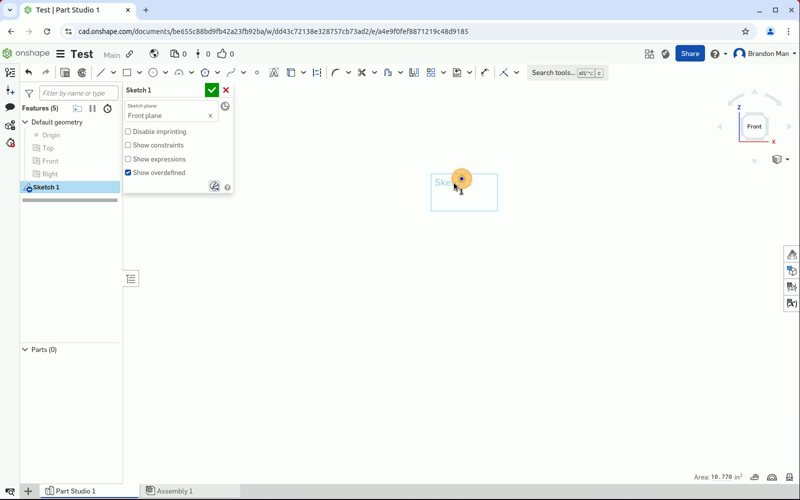
mouse_move(73, 352)
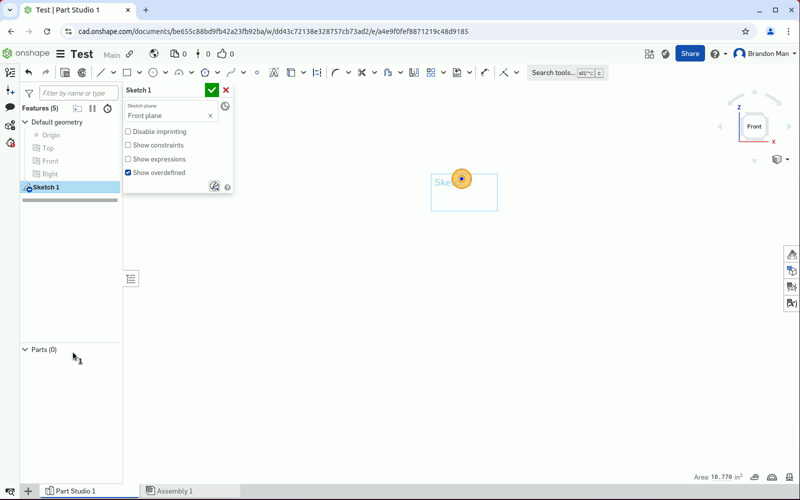
key(shift+y)
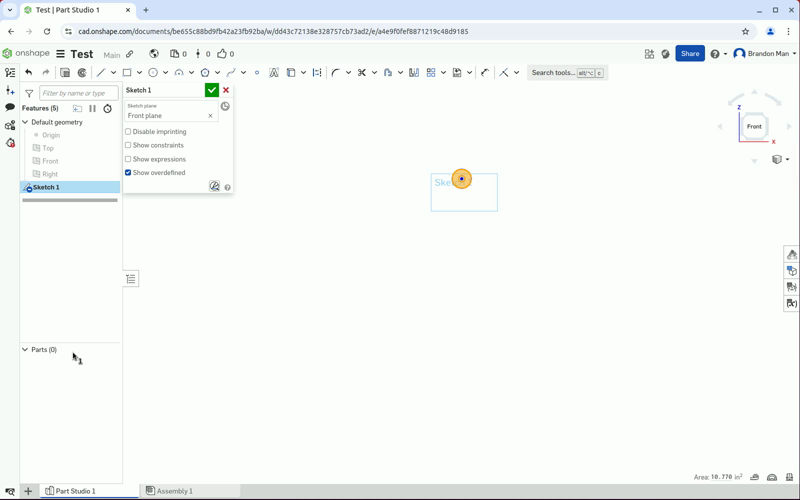
key(shift+e)
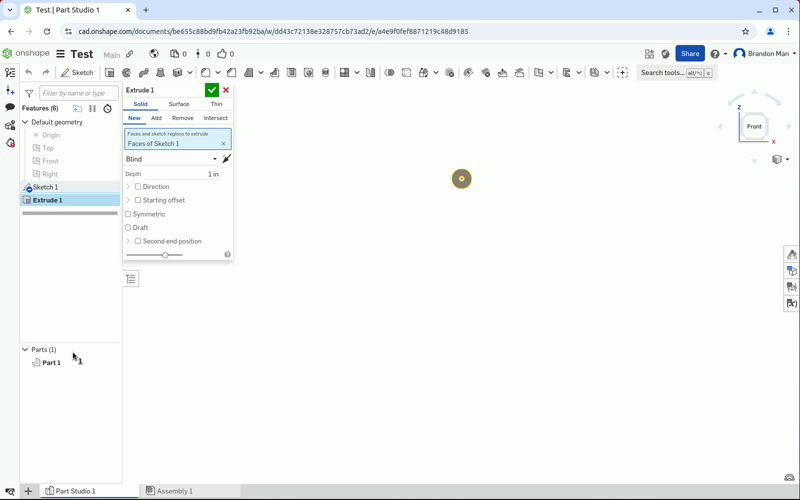
mouse_move(143, 106)
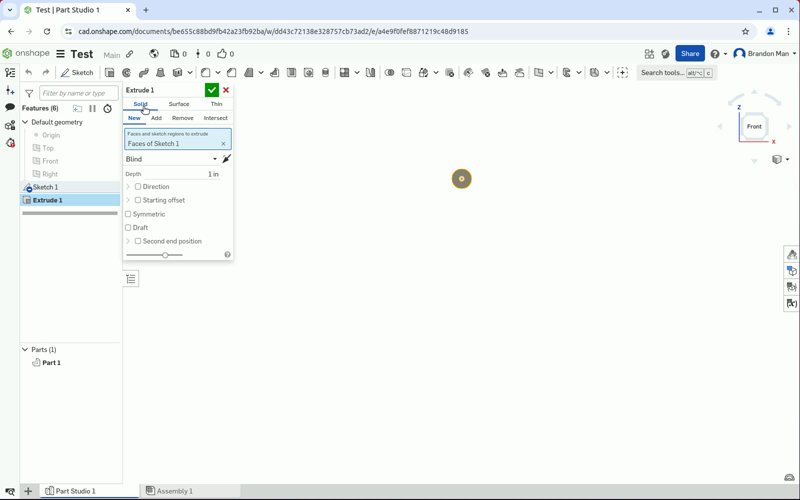
click(143, 106)
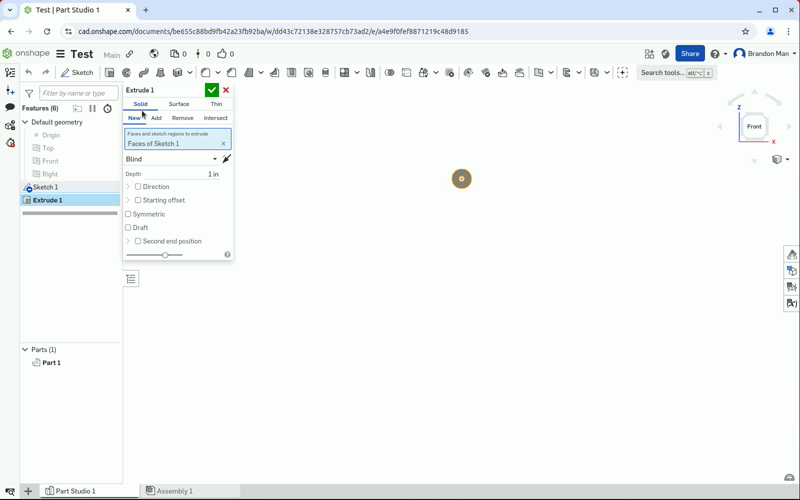
mouse_move(137, 120)
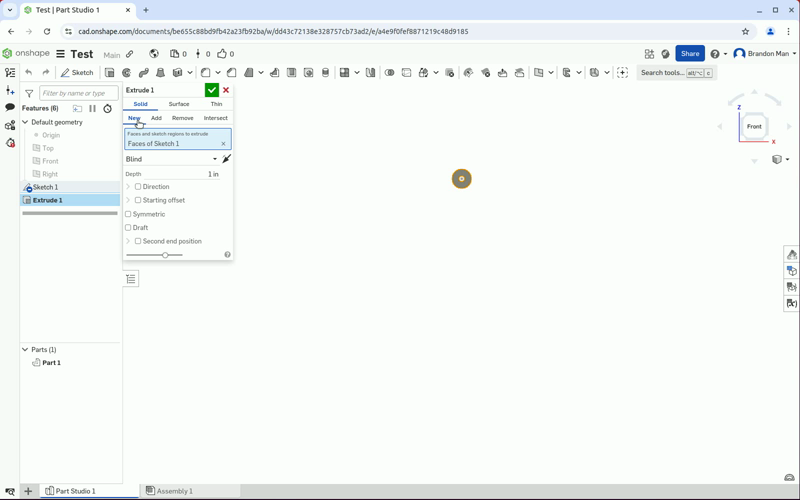
click(137, 120)
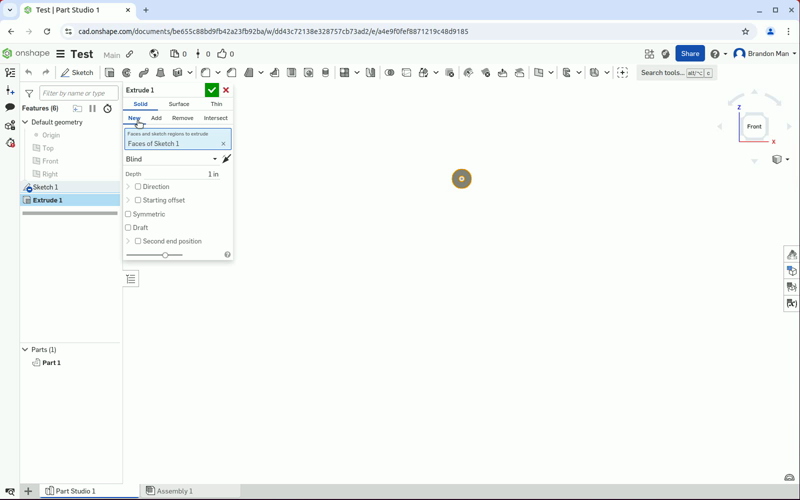
key(tab, 4)
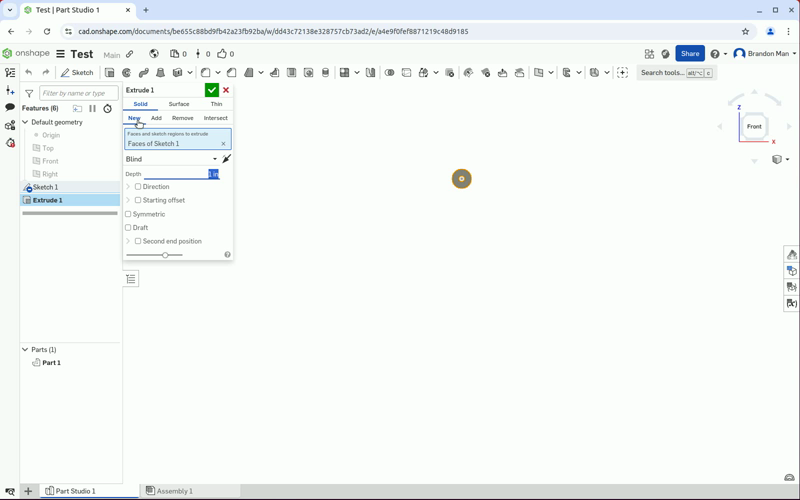
text(0.481)
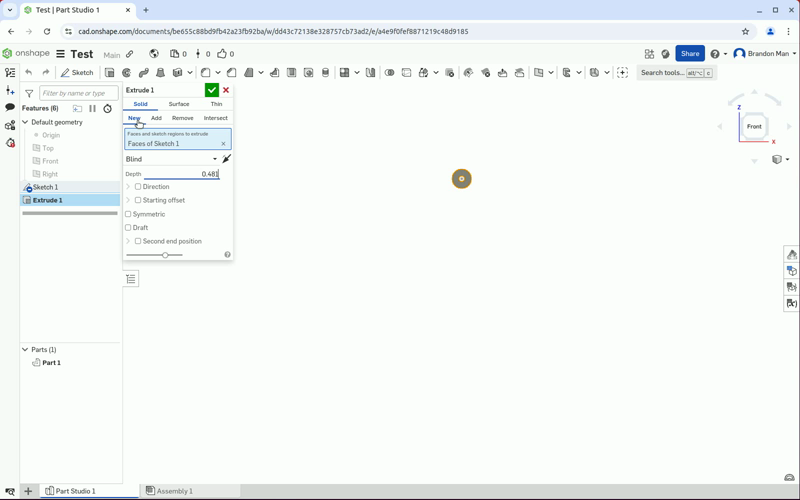
key(enter)
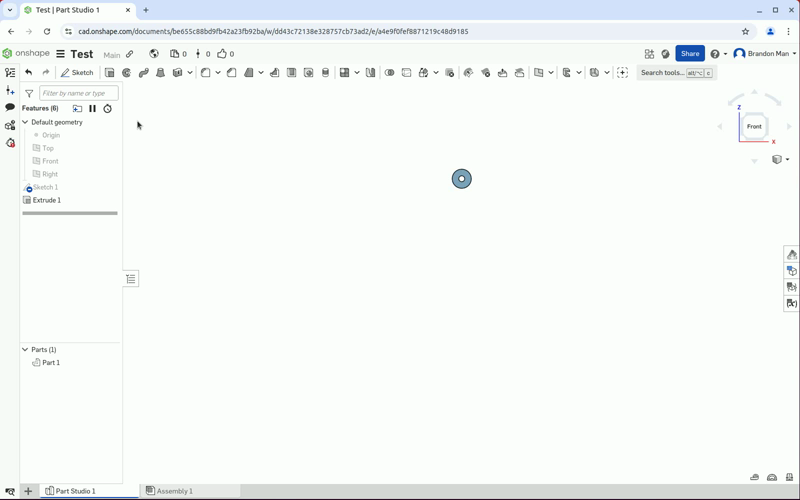
key(shift+h)
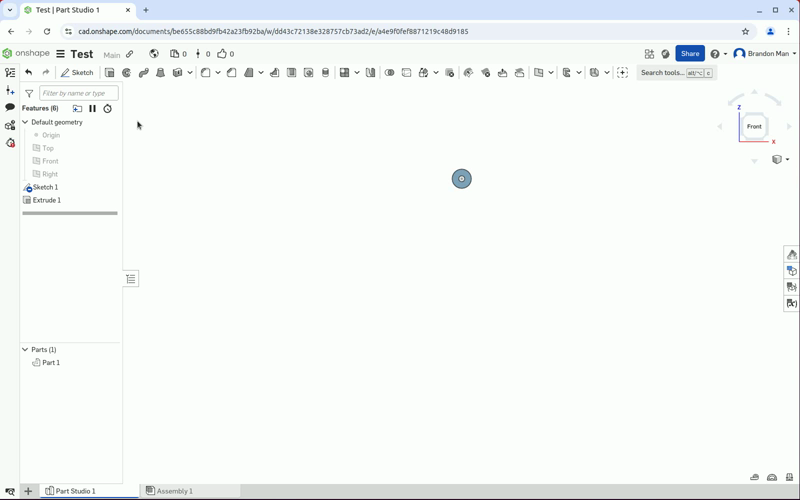
key(shift+h)
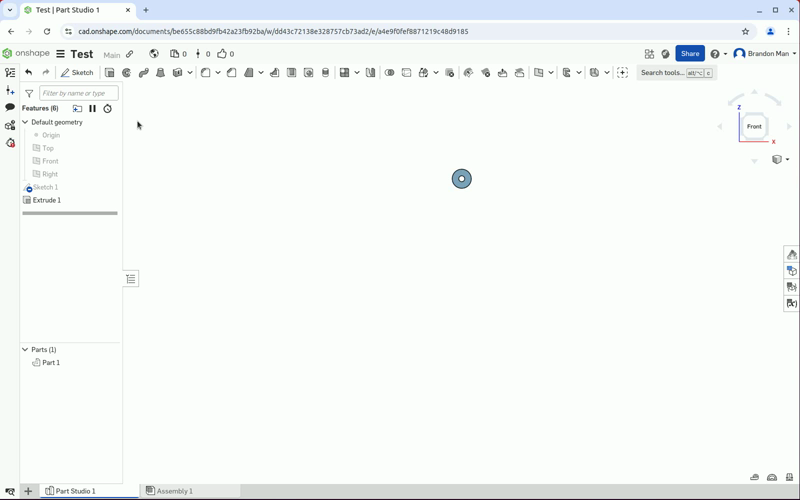
mouse_move(73, 189)
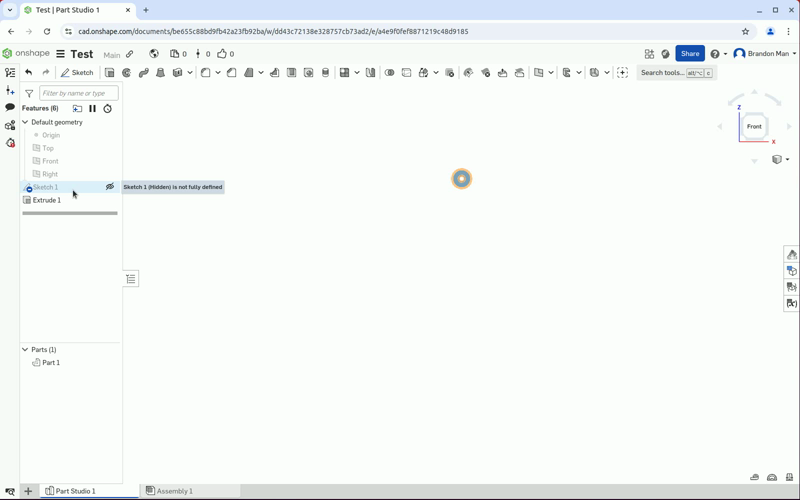
click(73, 189)
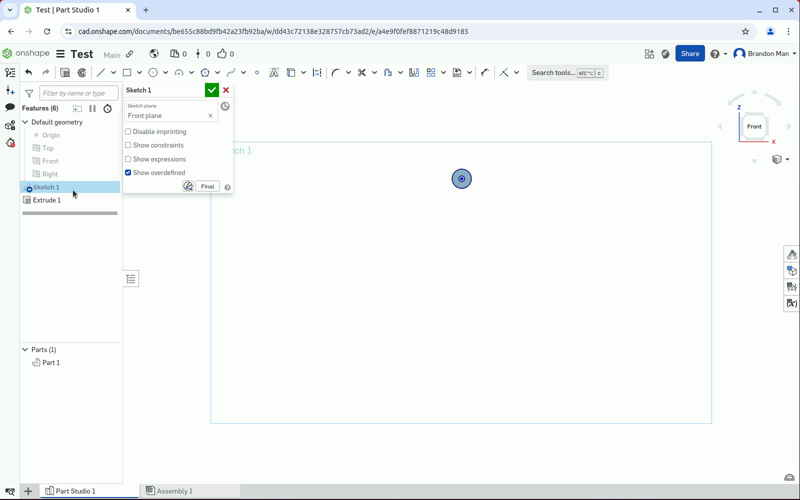
mouse_move(229, 92)
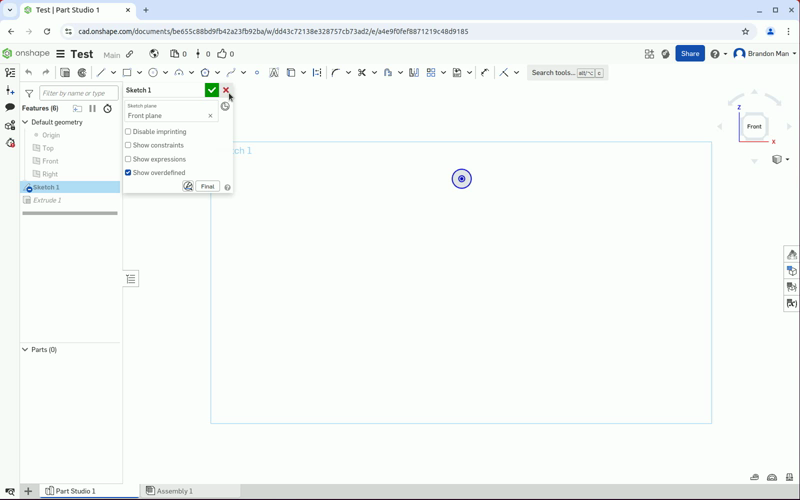
click(229, 92)
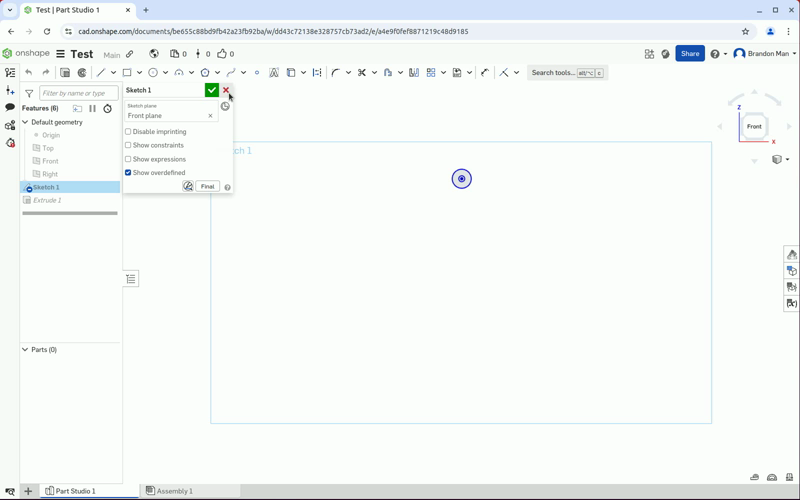
key(shift+s)
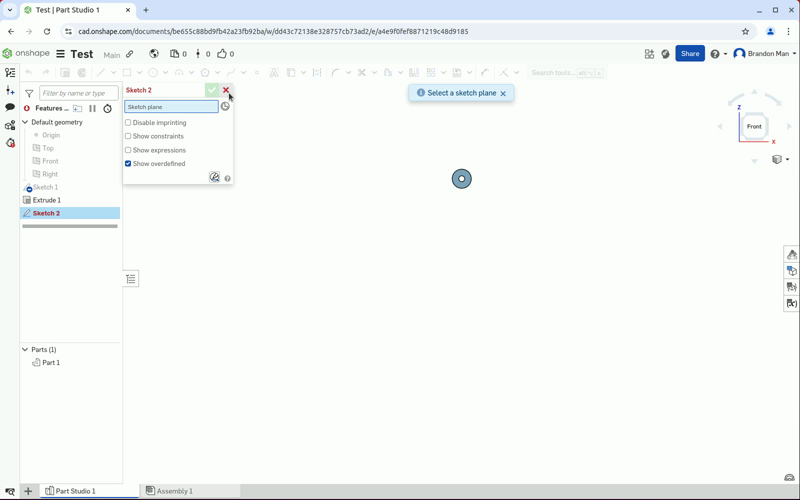
mouse_move(73, 163)
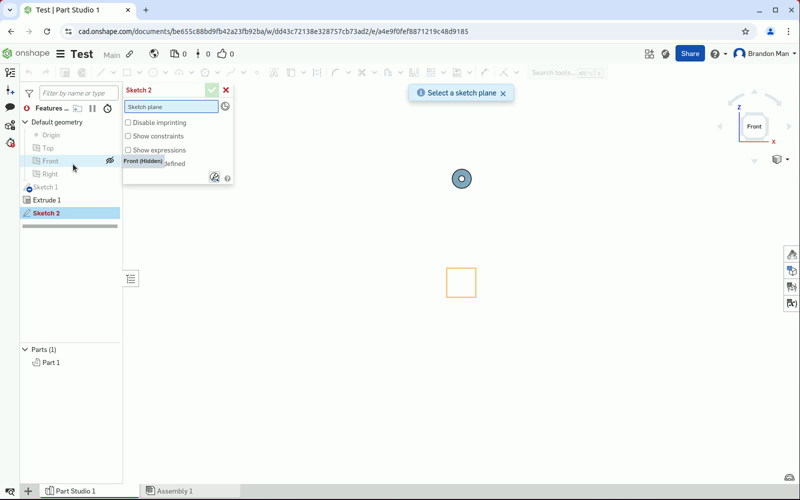
click(73, 163)
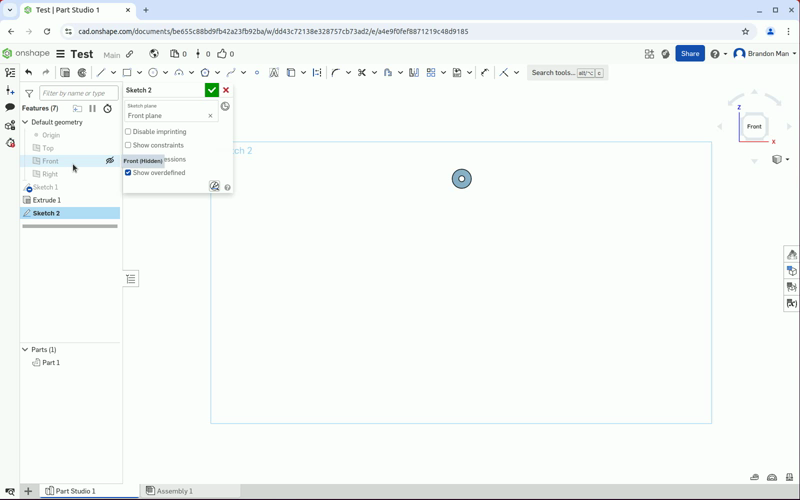
mouse_move(73, 352)
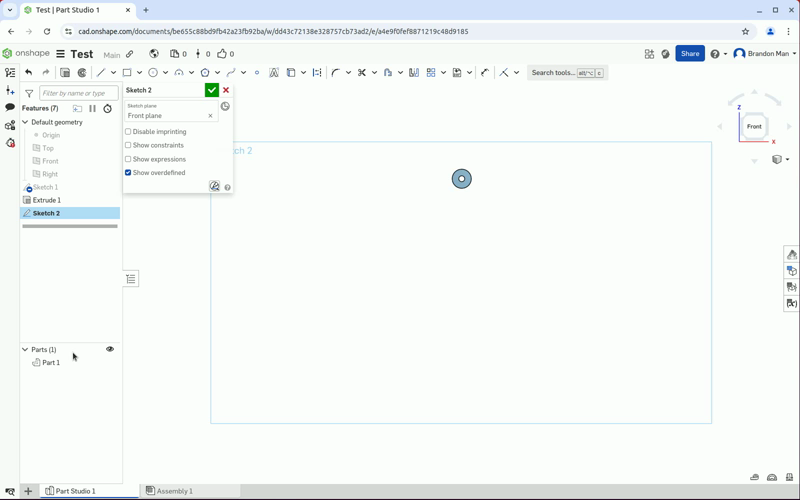
key(y)
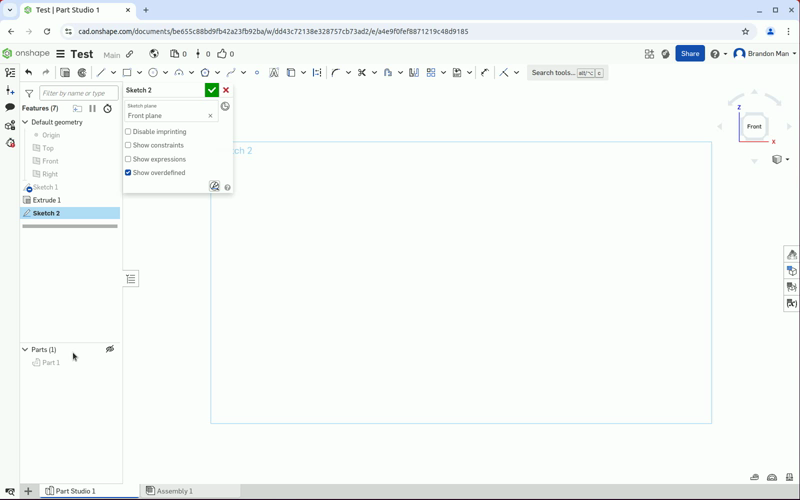
key(c)
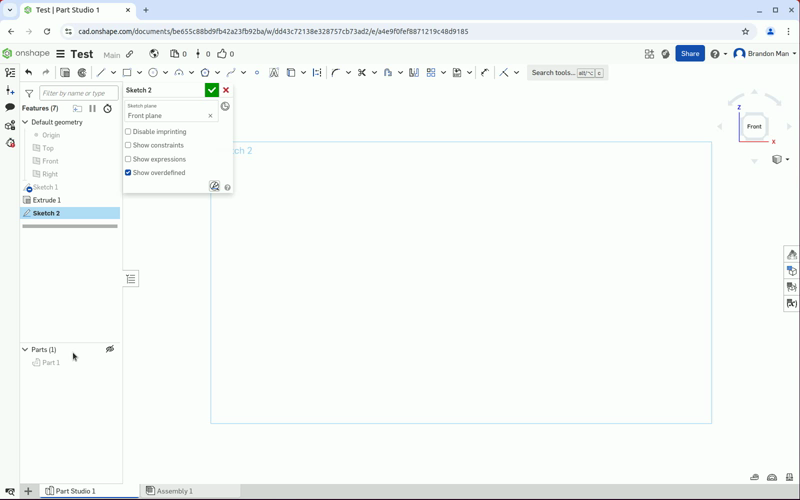
key_down(shift)
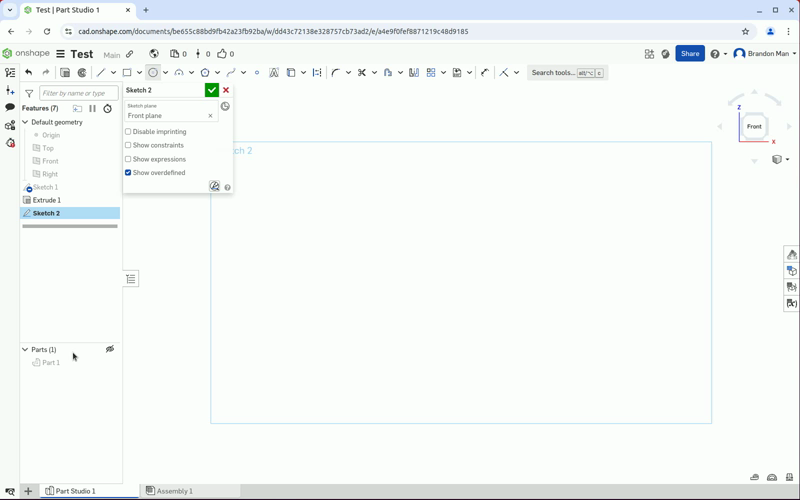
mouse_move(461, 282)
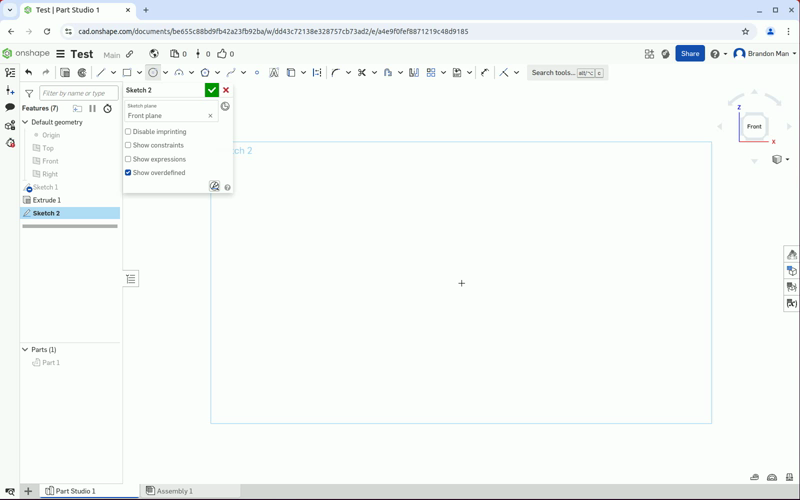
click(461, 282)
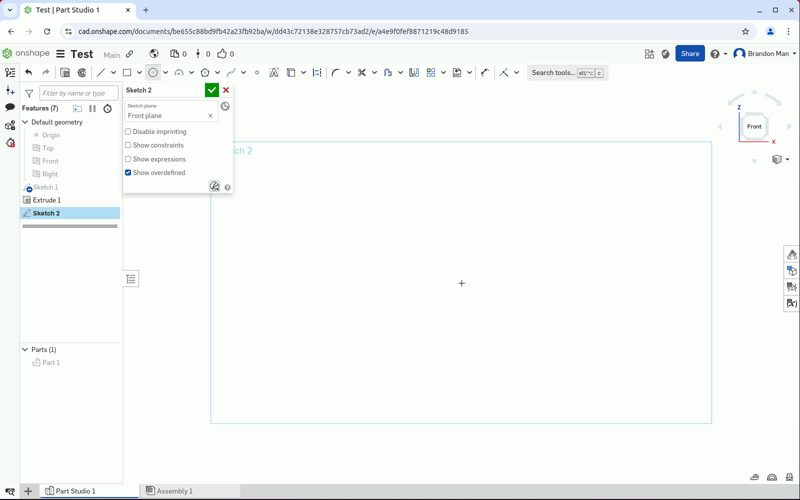
key_up(shift)
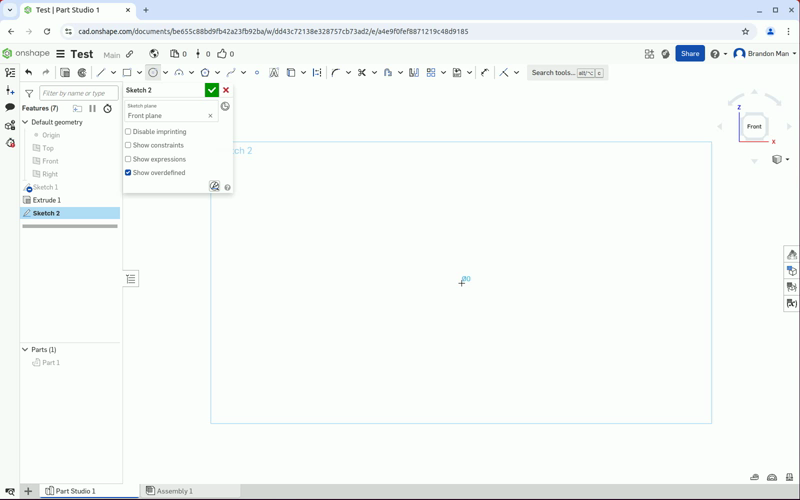
mouse_move(471, 282)
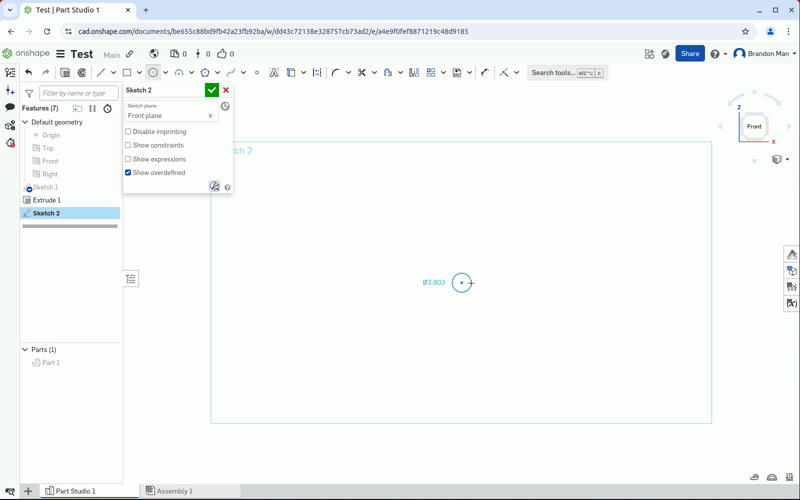
click(471, 282)
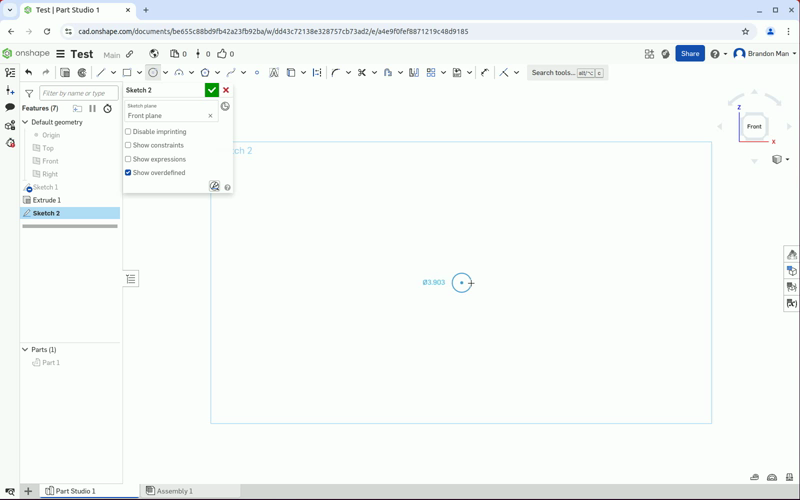
key(esc)
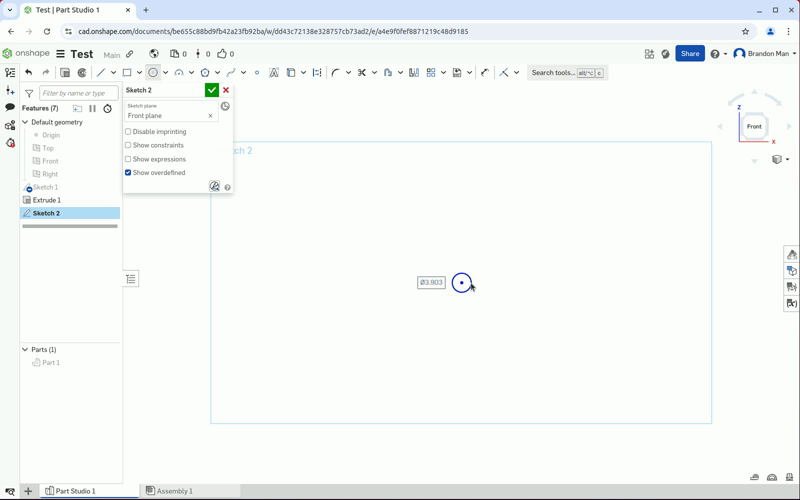
key(c)
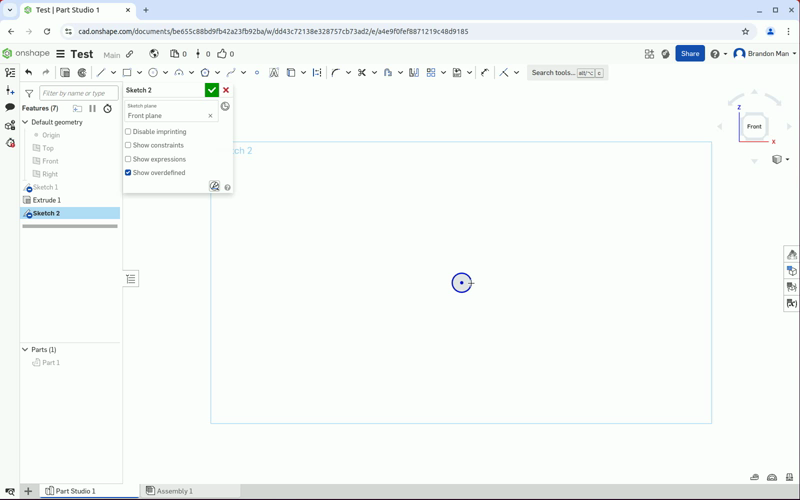
key_down(shift)
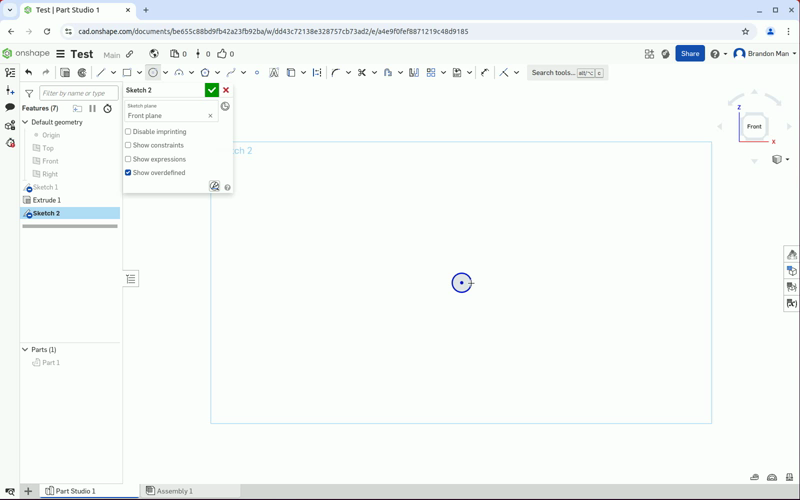
mouse_move(461, 282)
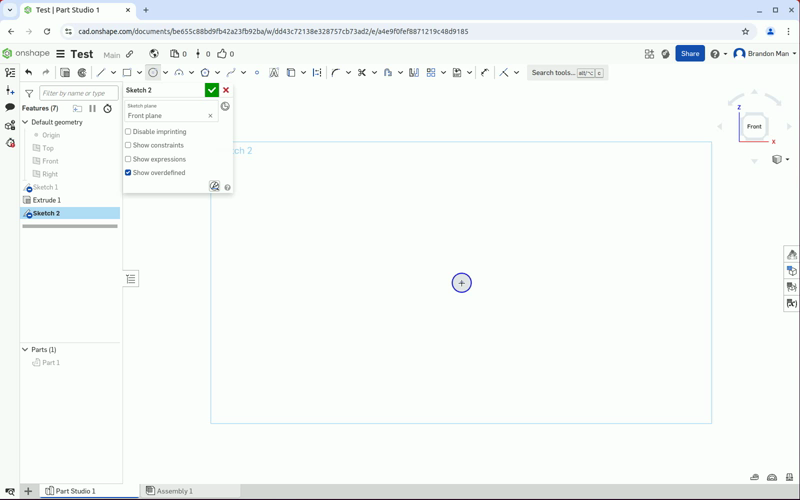
click(461, 282)
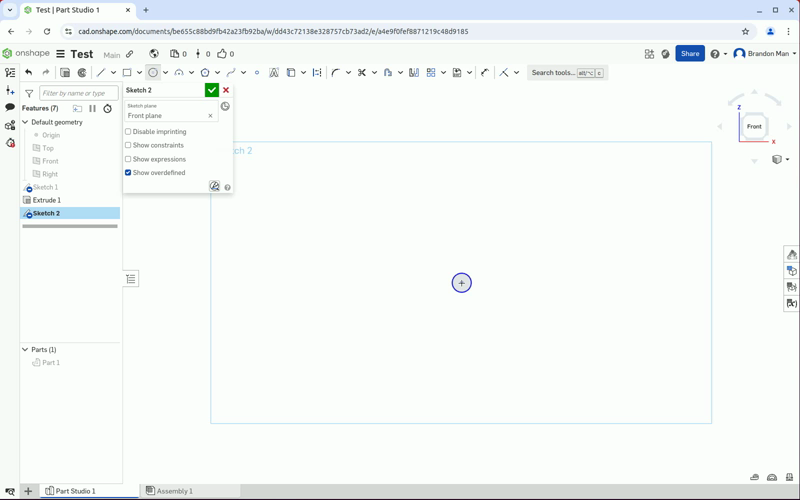
key_up(shift)
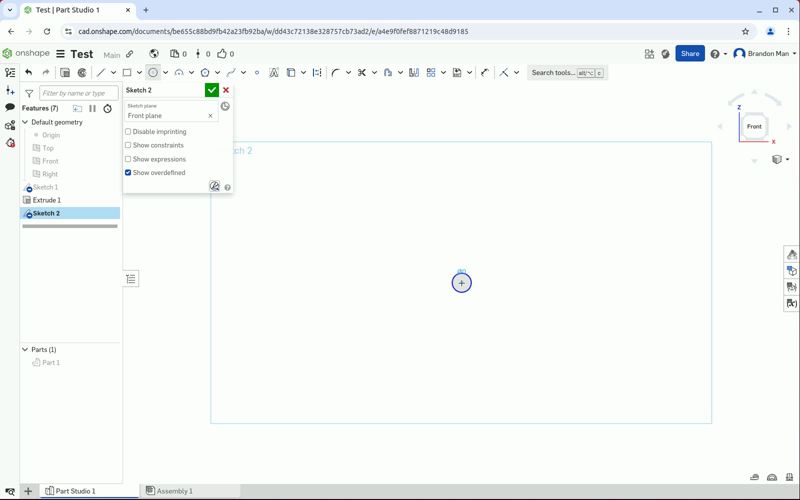
mouse_move(464, 282)
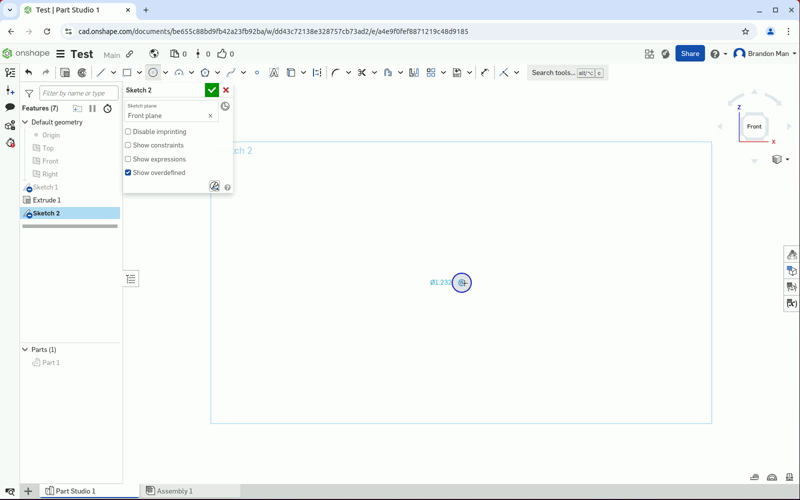
scroll(6)
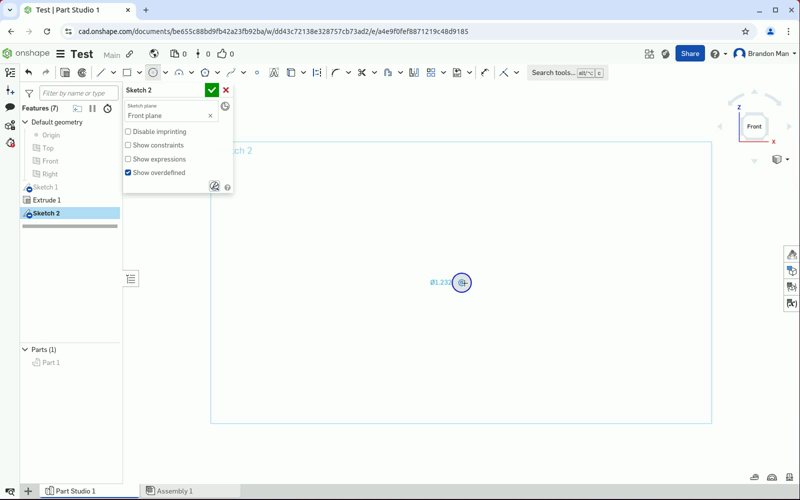
scroll(6)
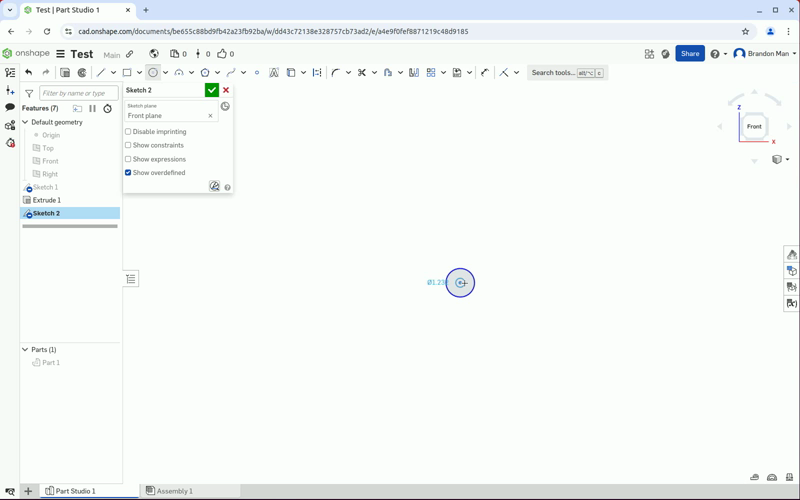
scroll(6)
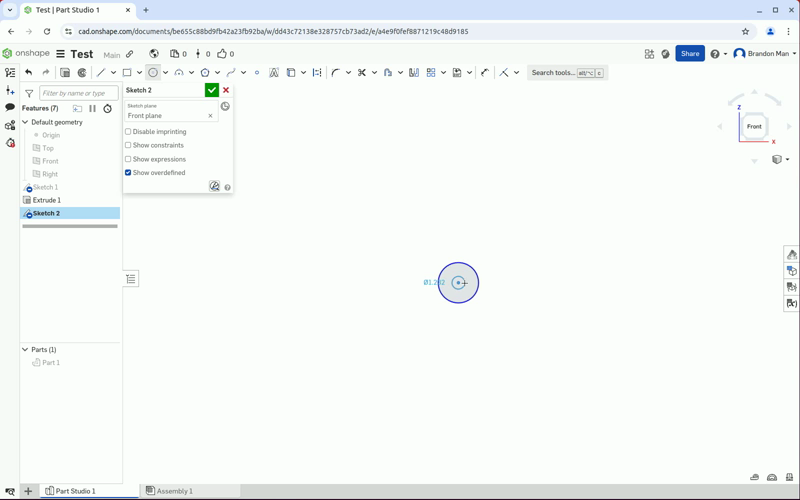
scroll(6)
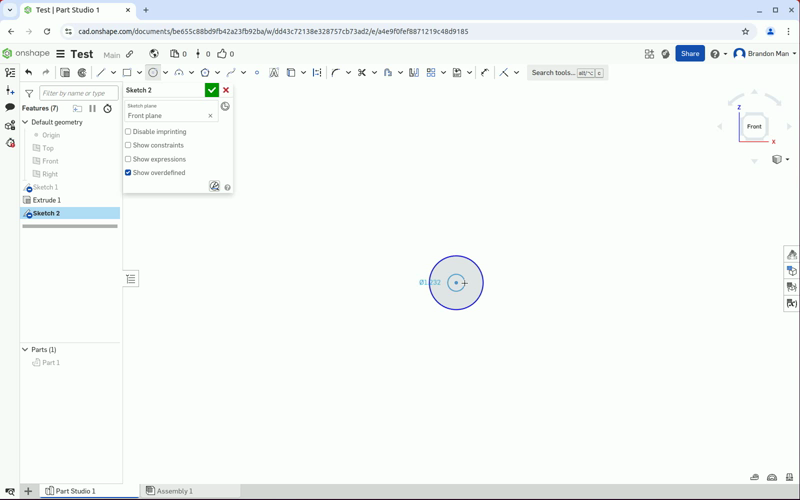
scroll(6)
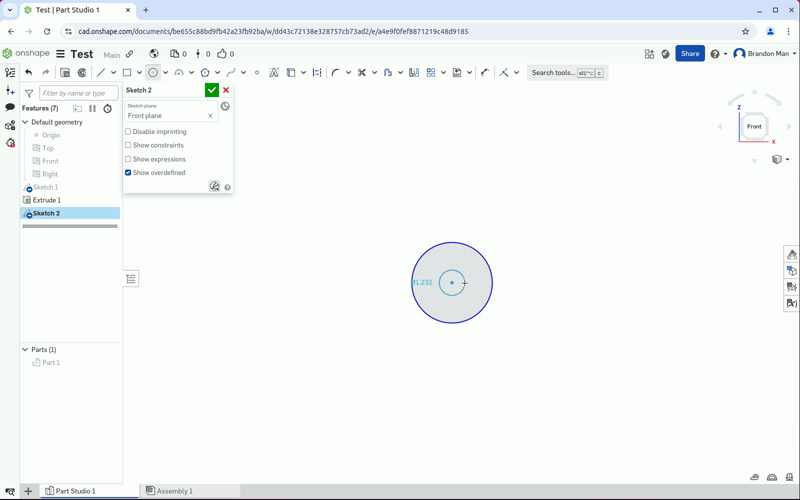
scroll(6)
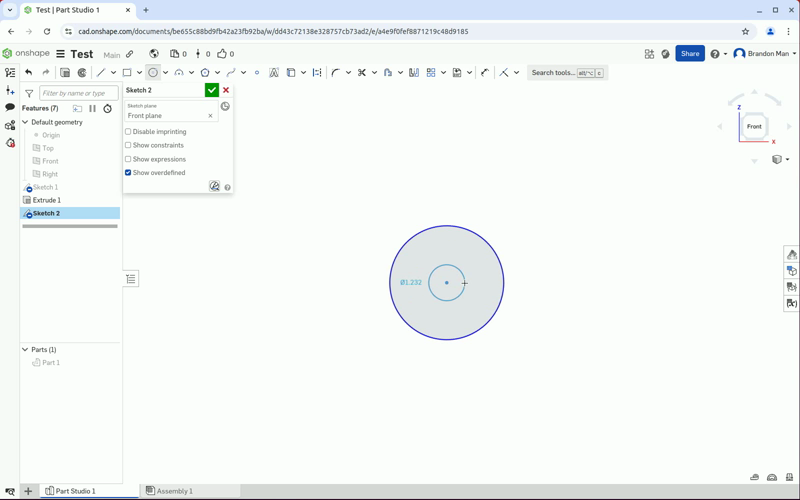
scroll(6)
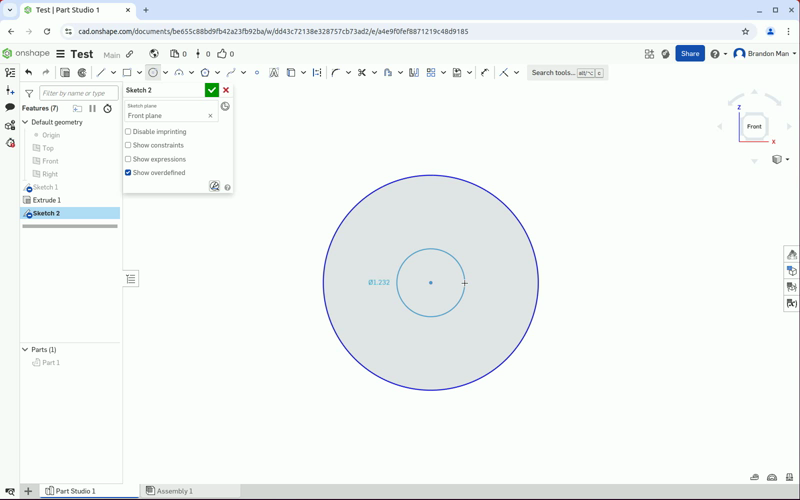
click(464, 282)
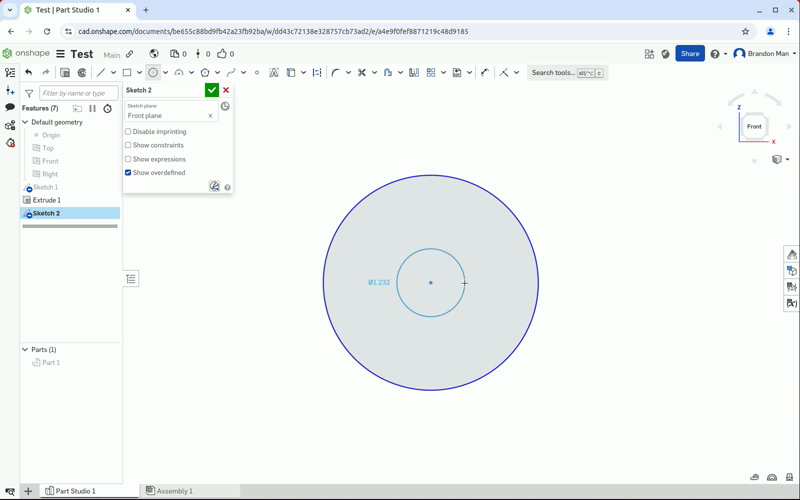
scroll(-6)
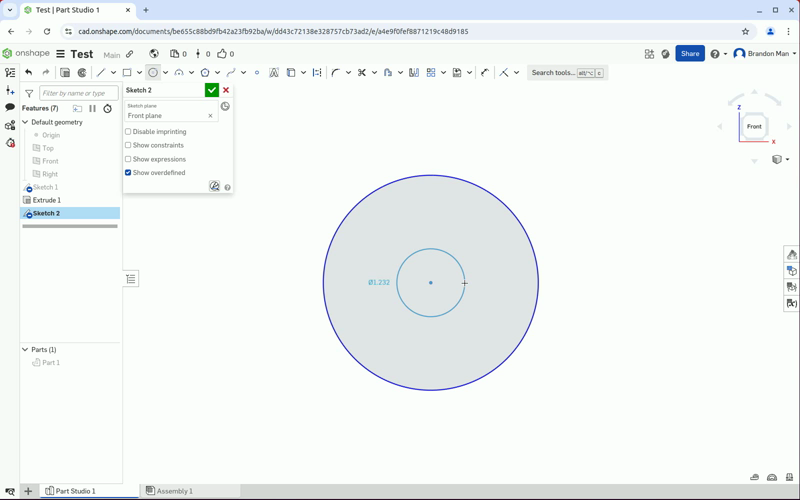
scroll(-6)
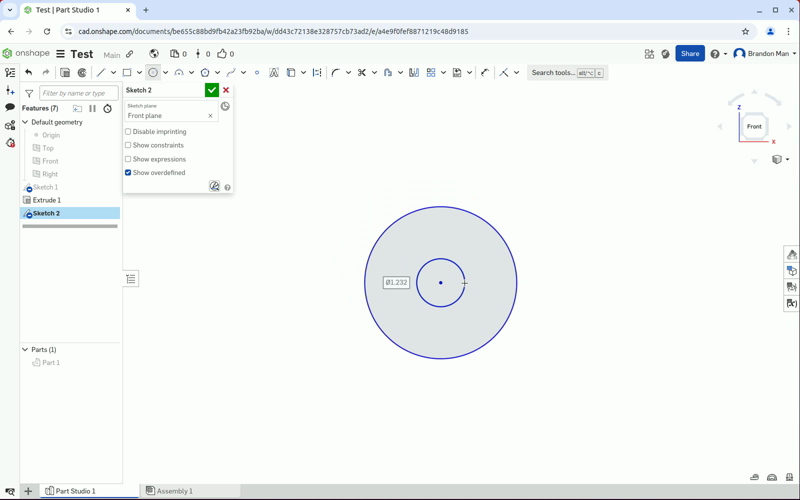
scroll(-6)
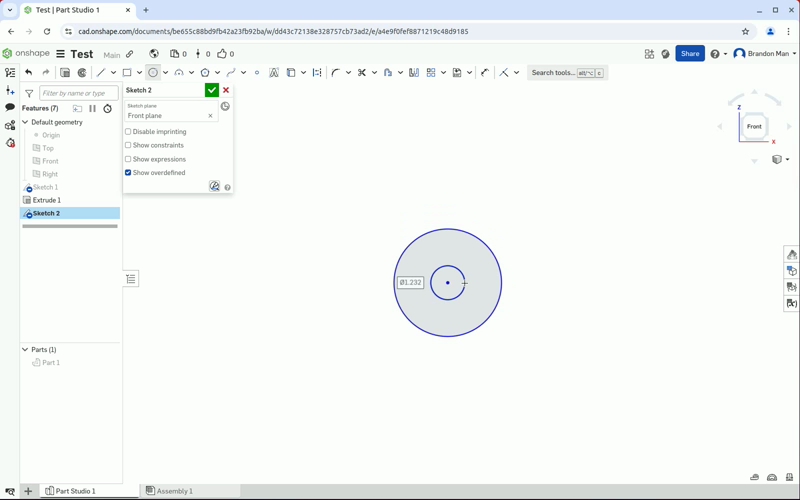
scroll(-6)
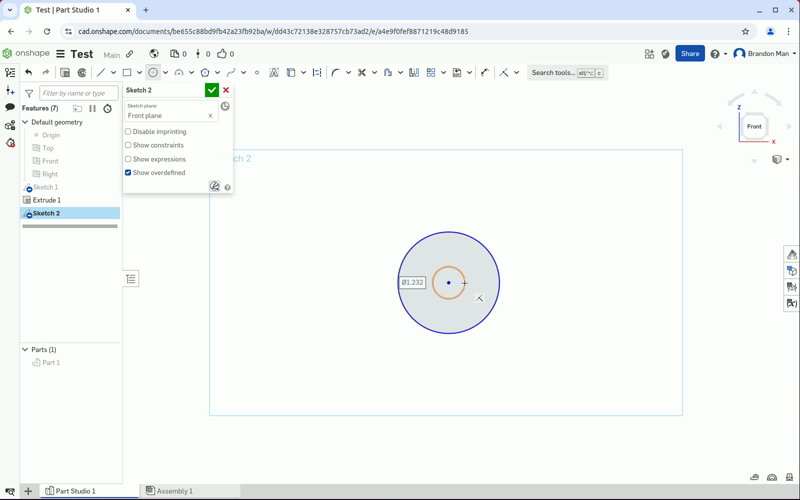
scroll(-6)
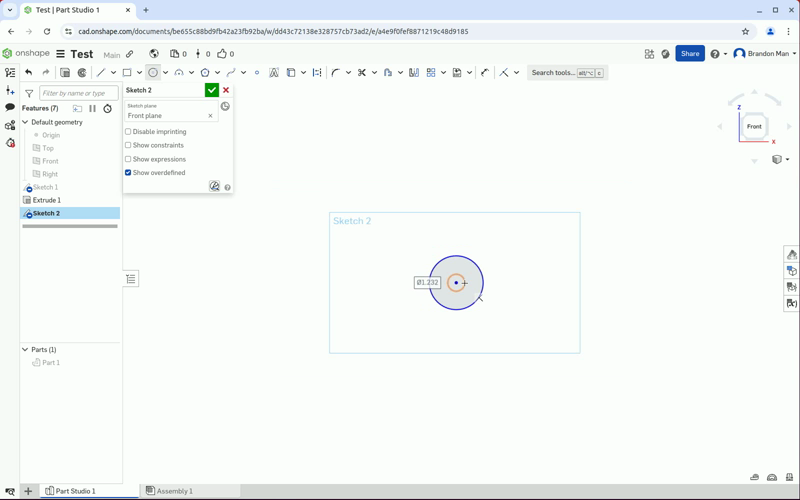
scroll(-6)
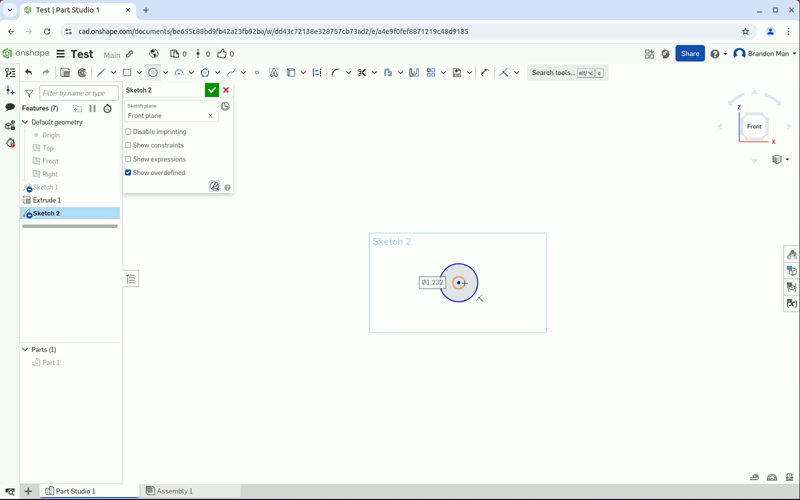
scroll(-6)
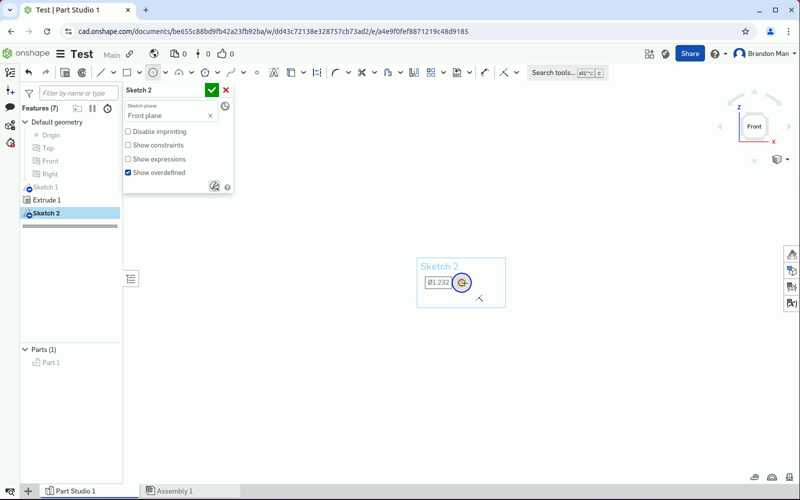
key(esc)
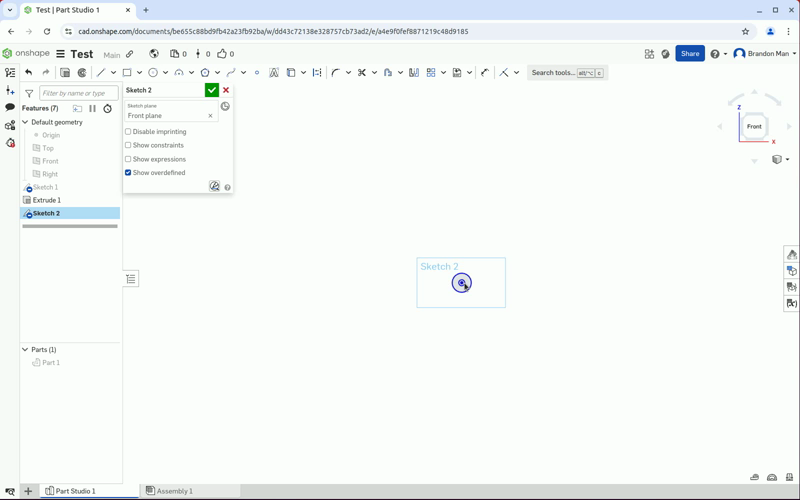
mouse_move(460, 289)
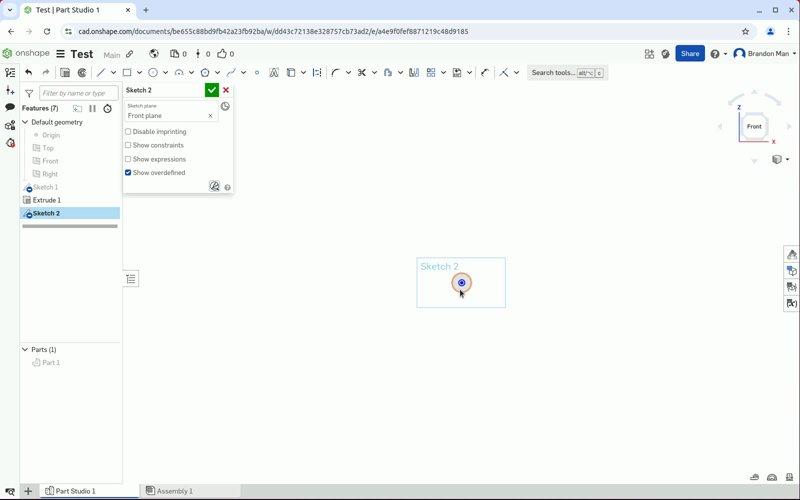
scroll(6)
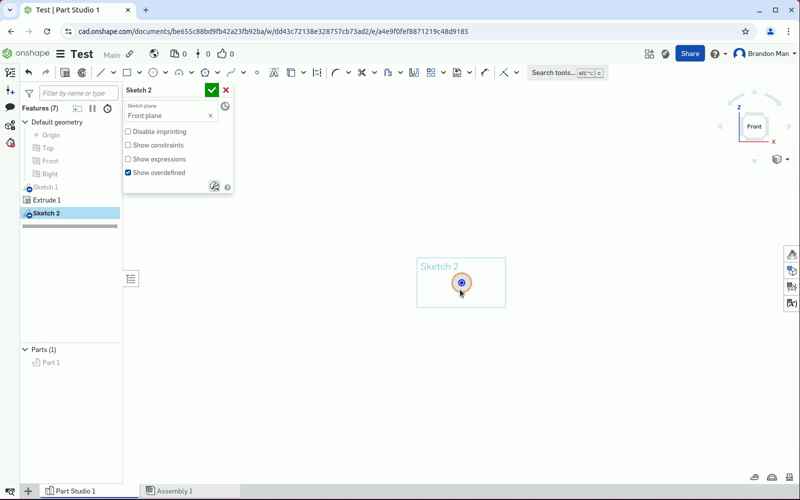
scroll(6)
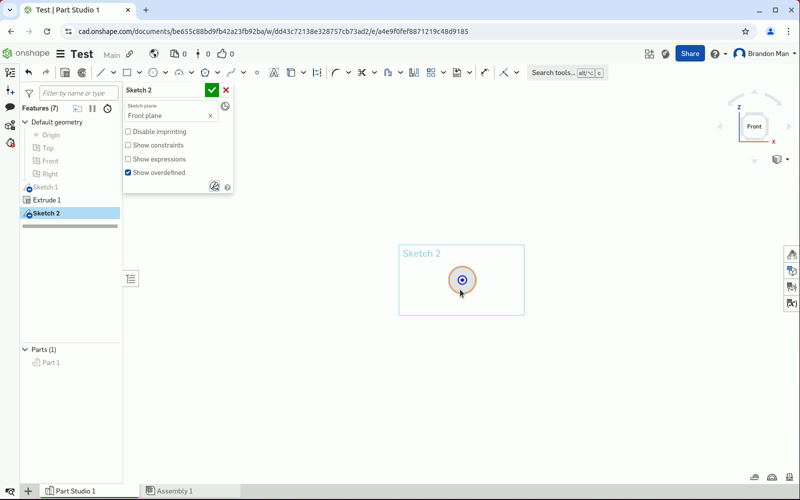
scroll(6)
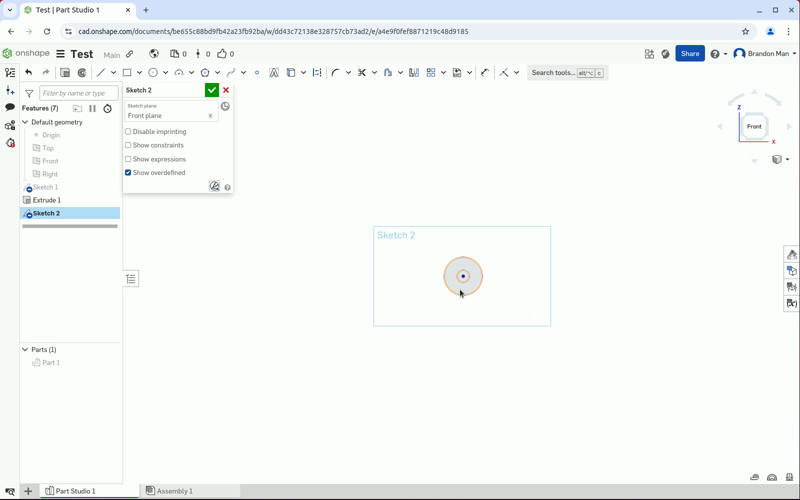
scroll(6)
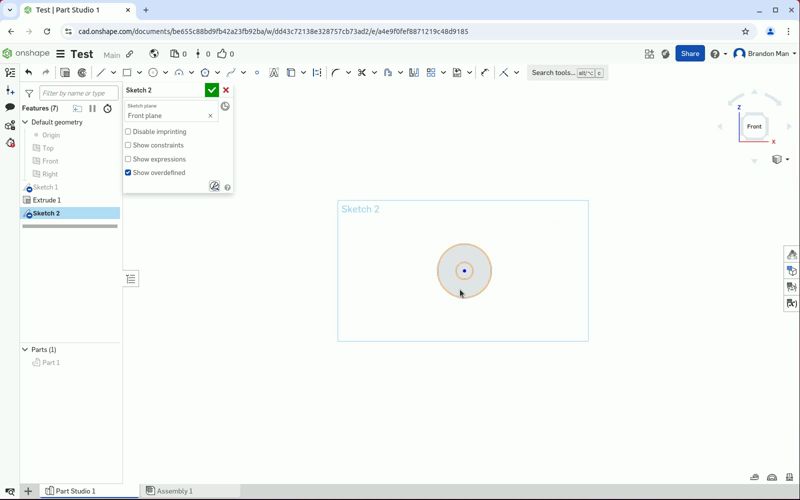
scroll(6)
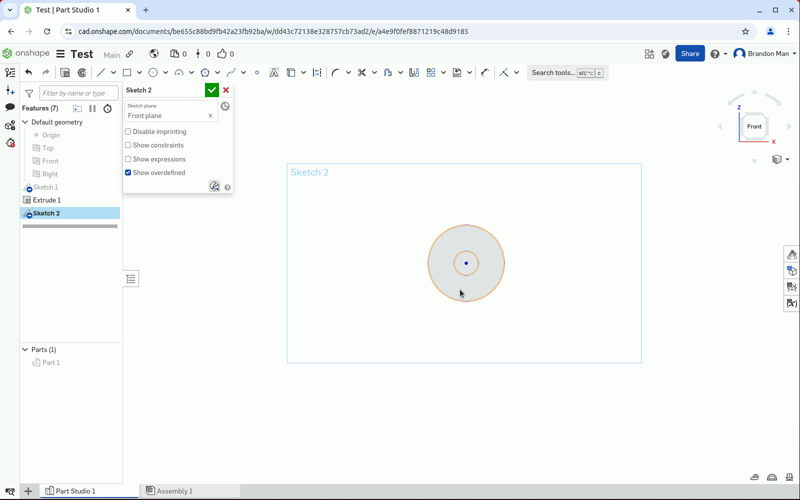
scroll(6)
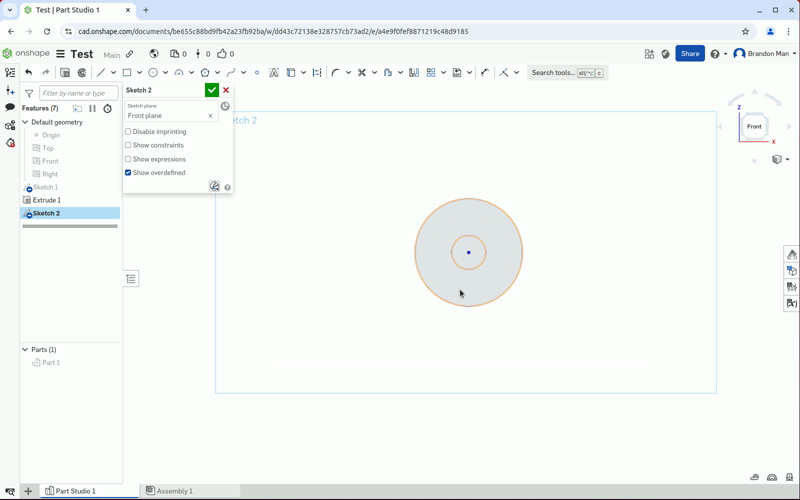
scroll(6)
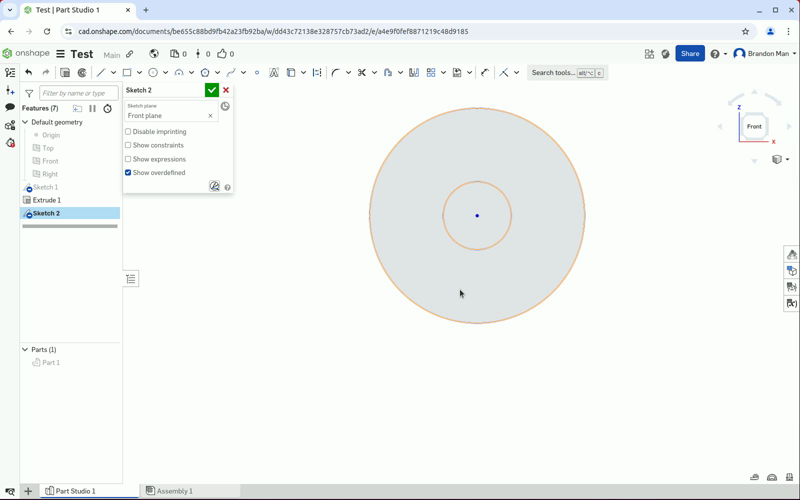
click(460, 289)
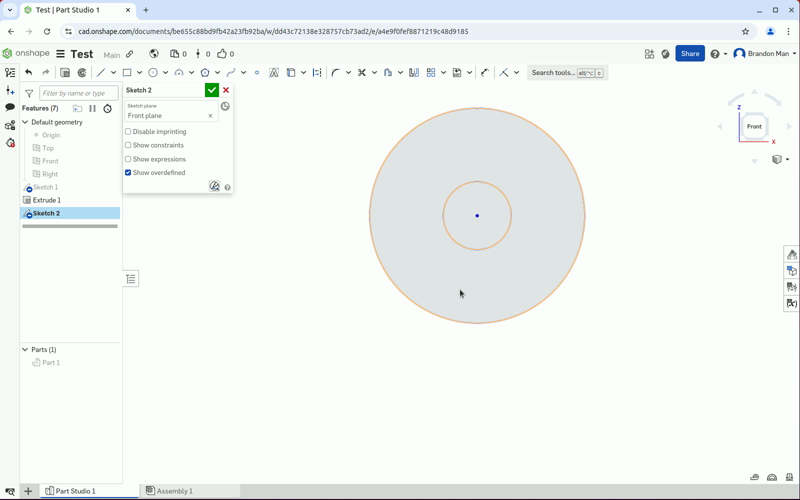
scroll(-6)
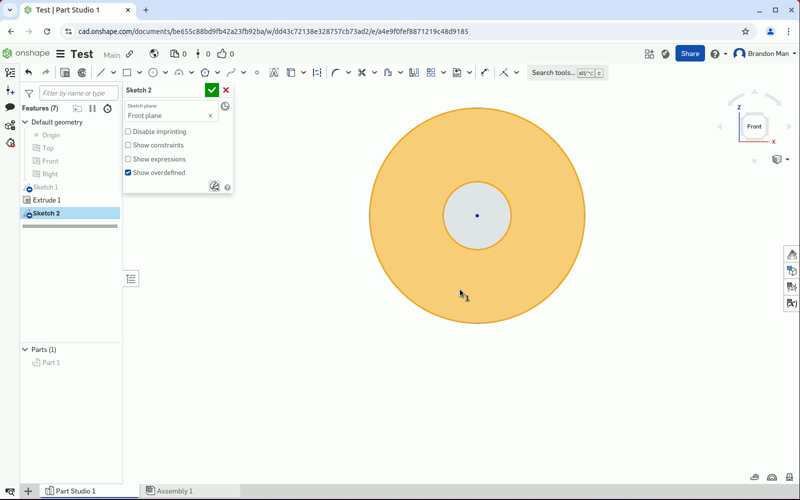
scroll(-6)
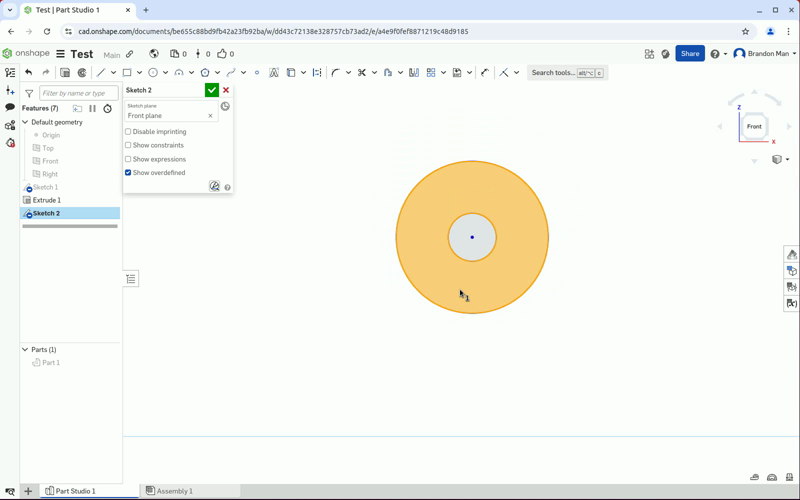
scroll(-6)
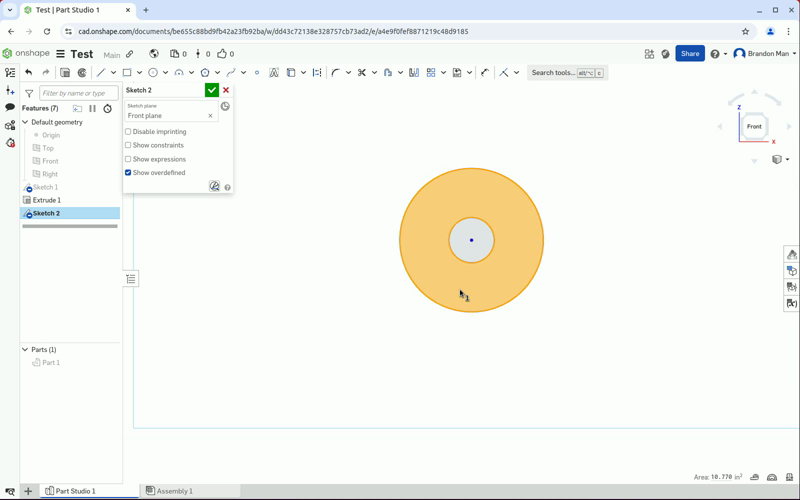
scroll(-6)
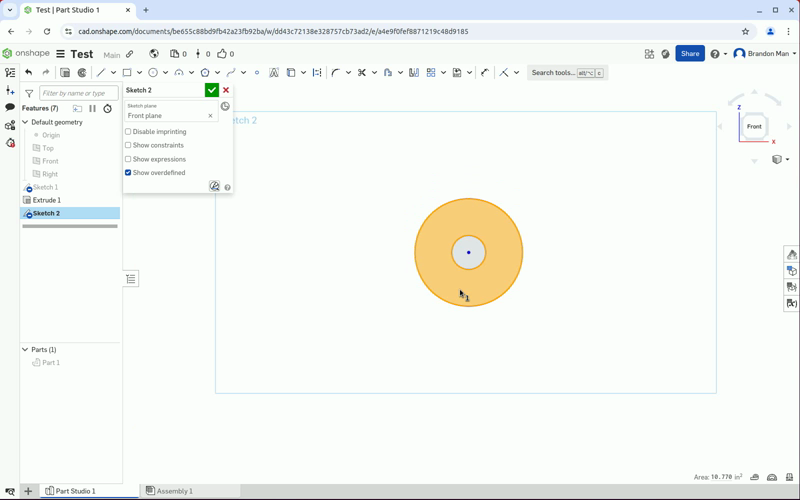
scroll(-6)
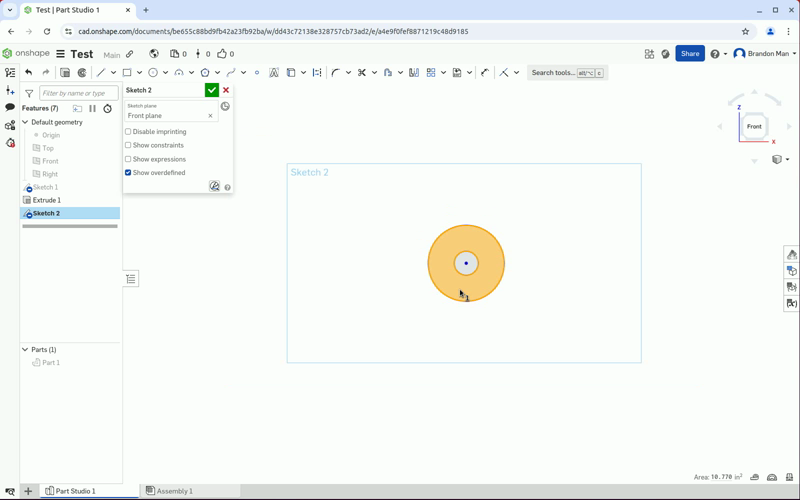
scroll(-6)
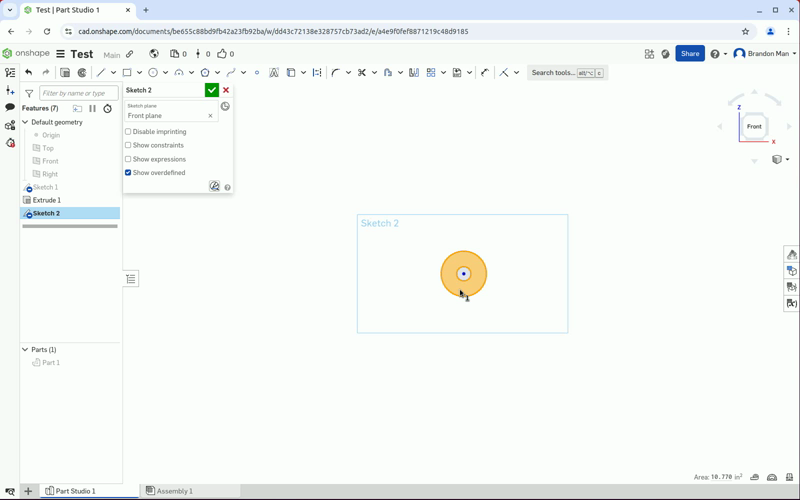
scroll(-6)
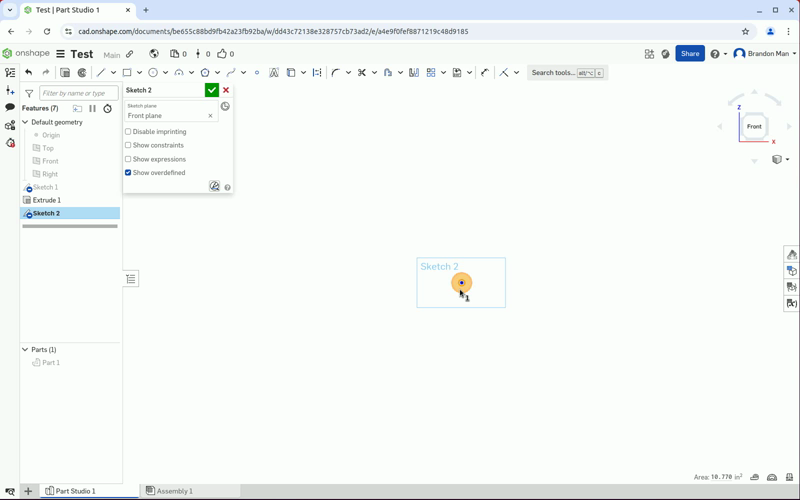
mouse_move(73, 352)
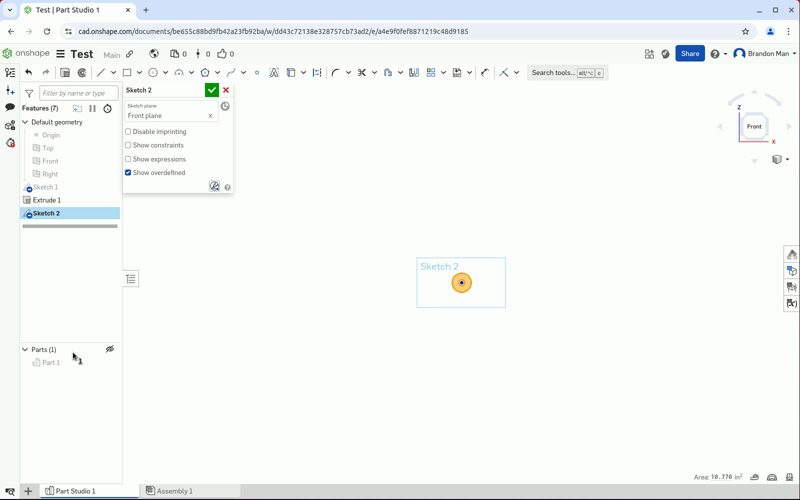
key(shift+y)
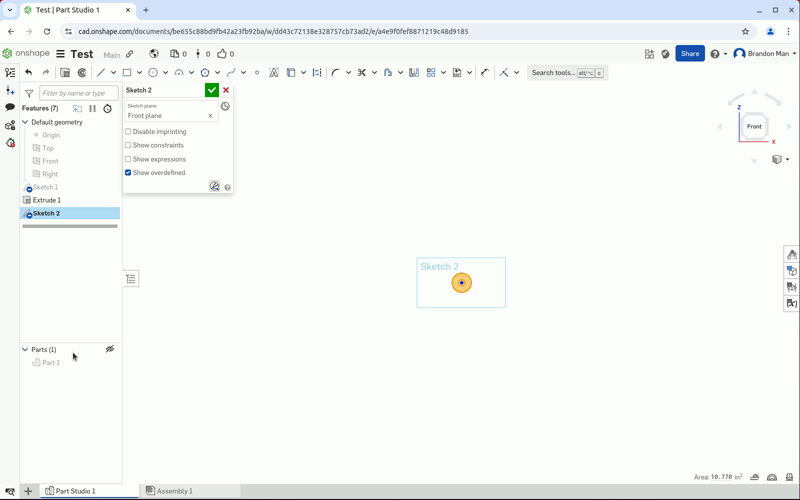
key(shift+e)
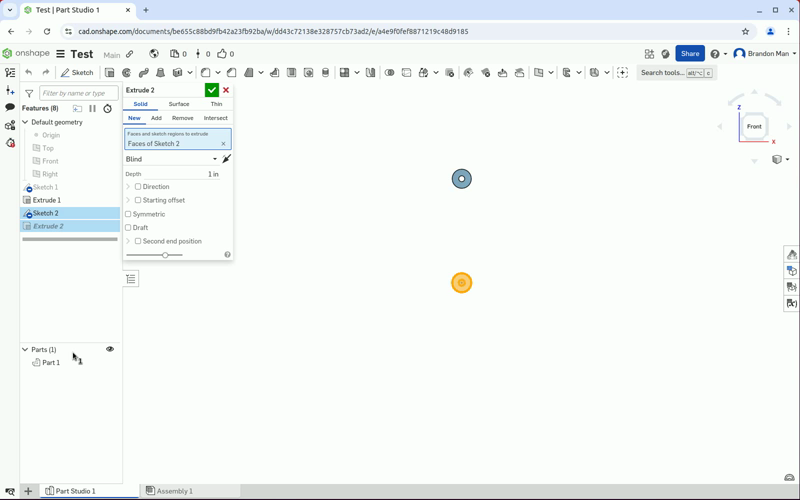
mouse_move(143, 106)
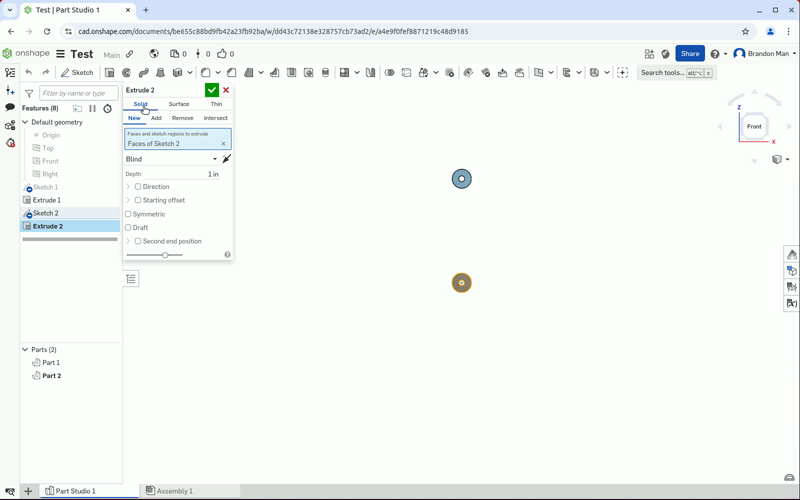
click(143, 106)
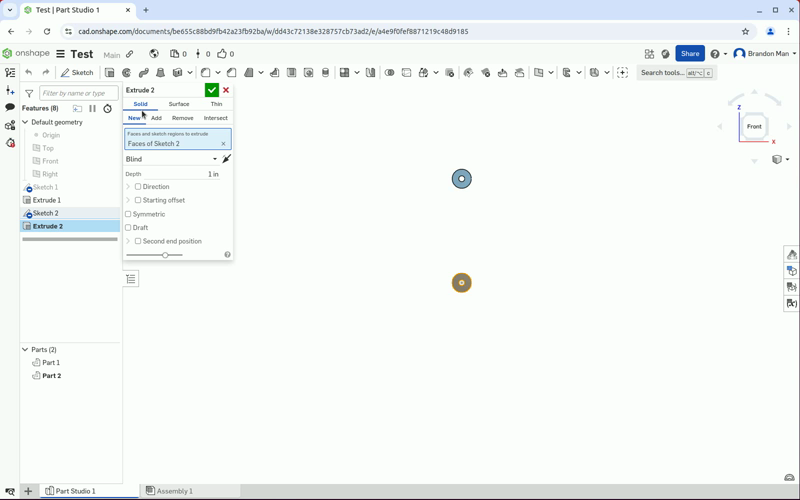
mouse_move(137, 120)
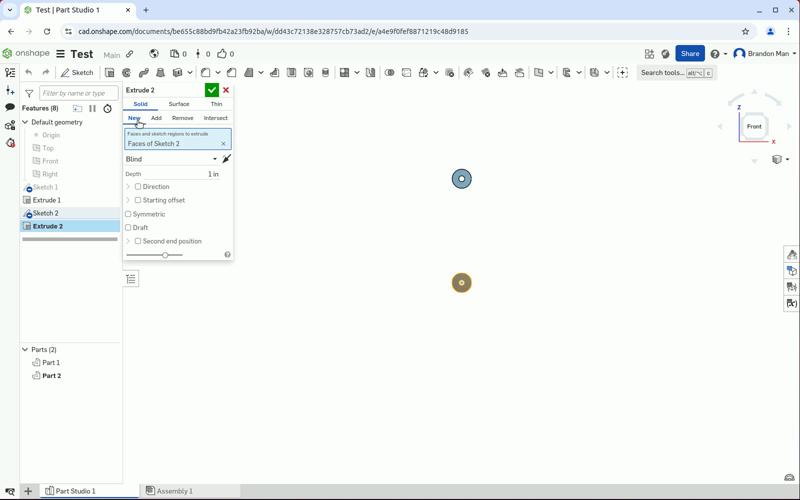
click(137, 120)
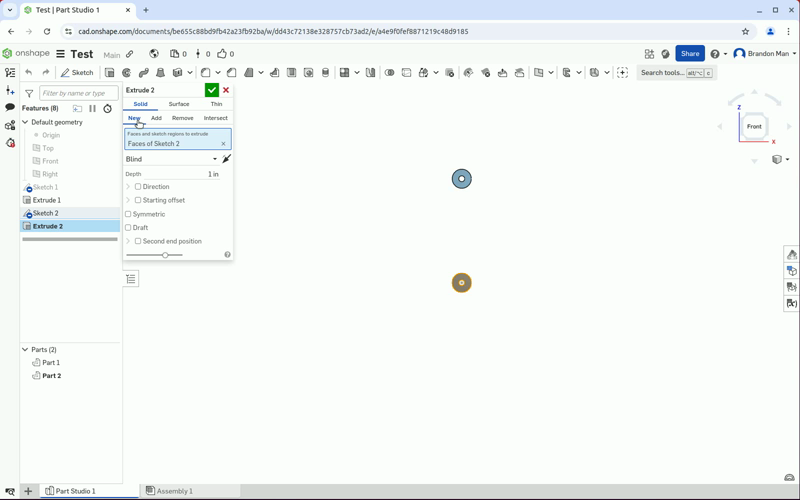
key(tab, 4)
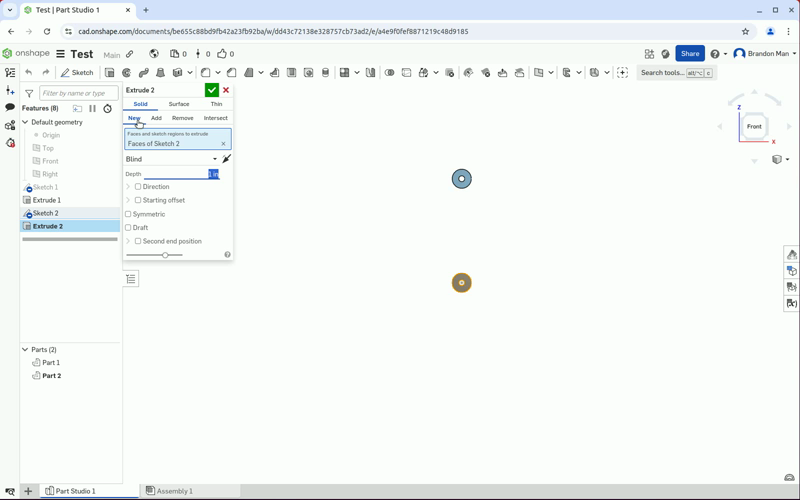
text(0.481)
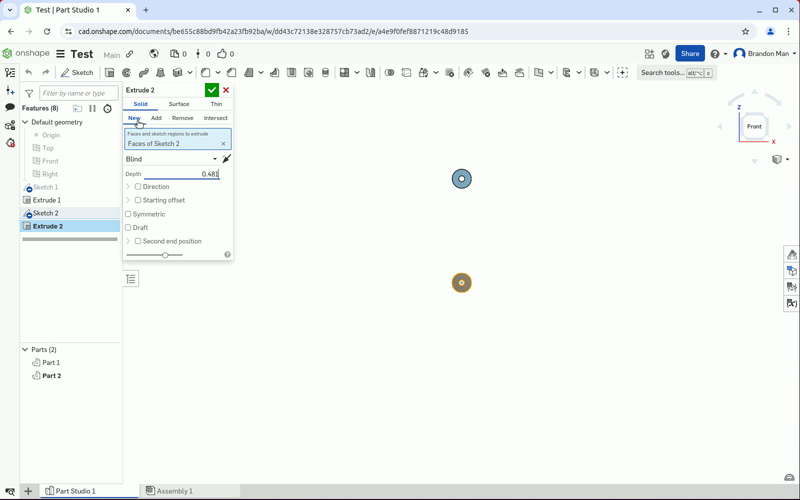
key(enter)
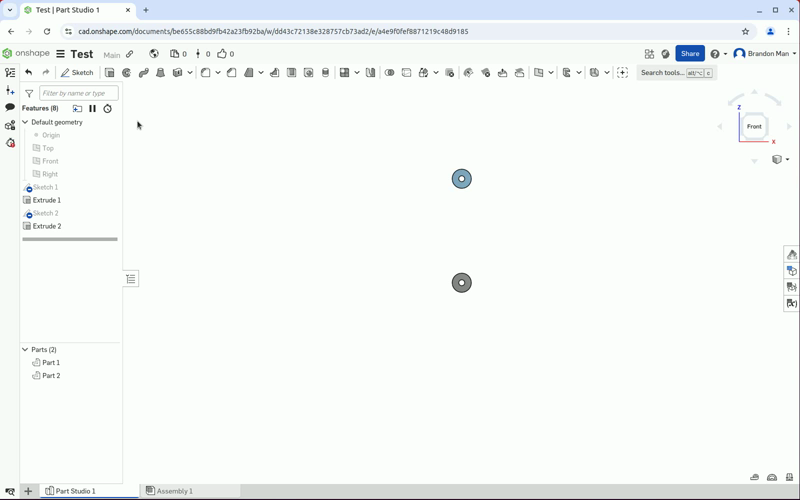
key(shift+h)
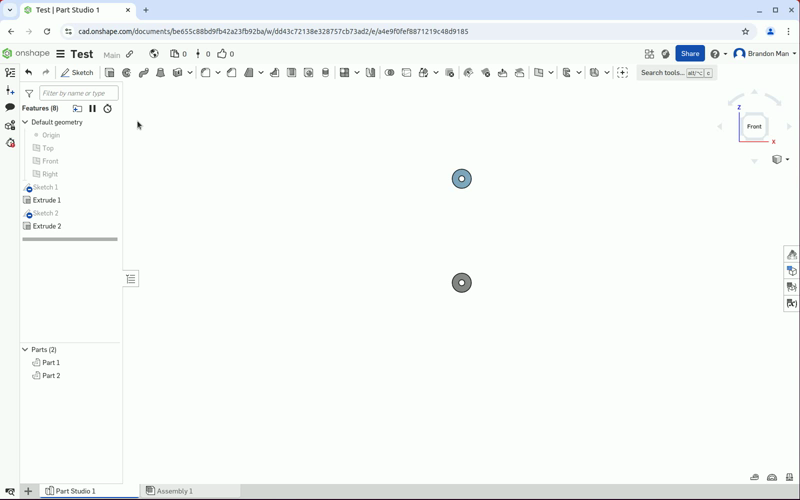
key(shift+h)
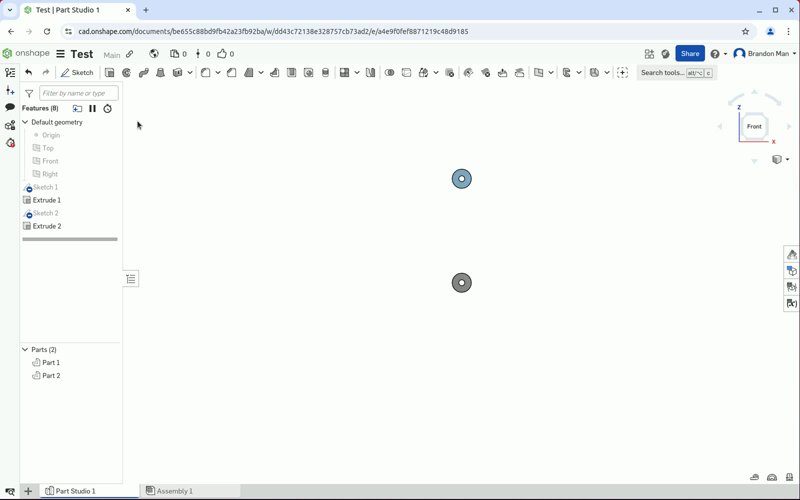
mouse_move(73, 189)
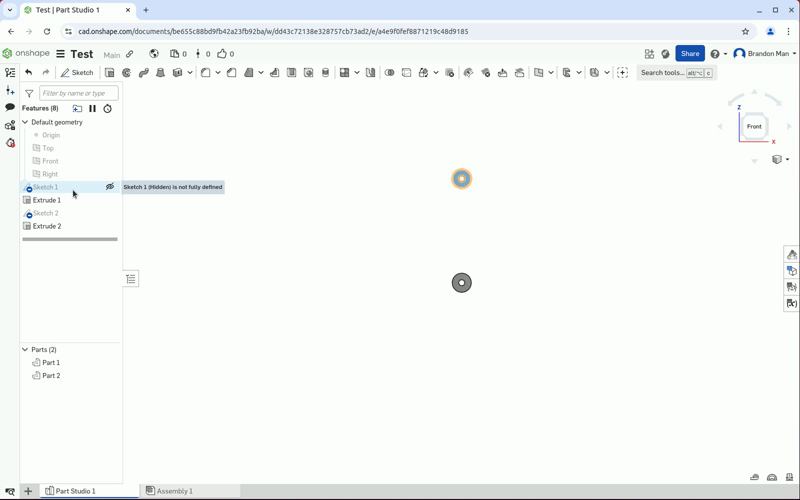
click(73, 189)
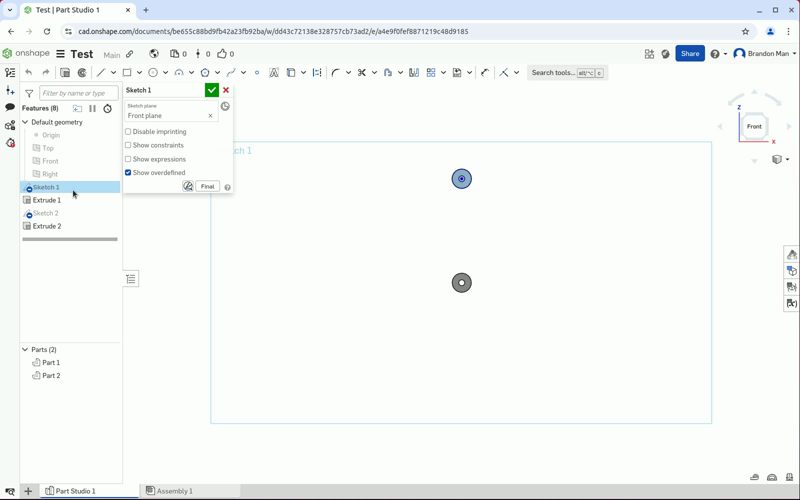
mouse_move(229, 92)
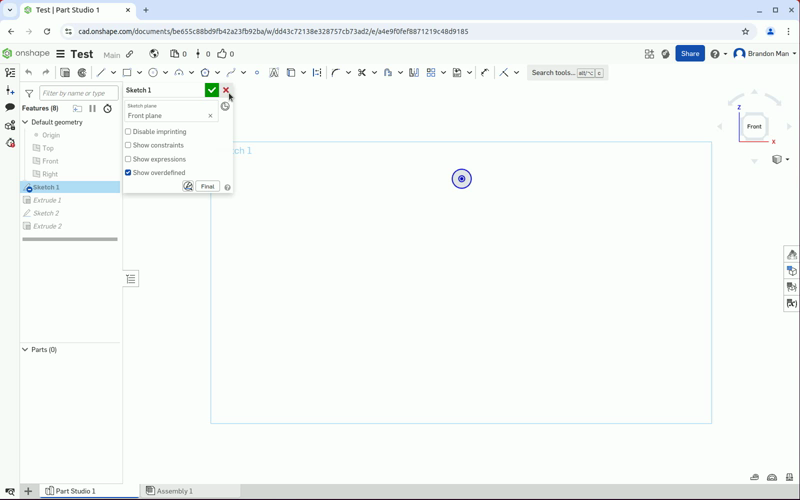
click(229, 92)
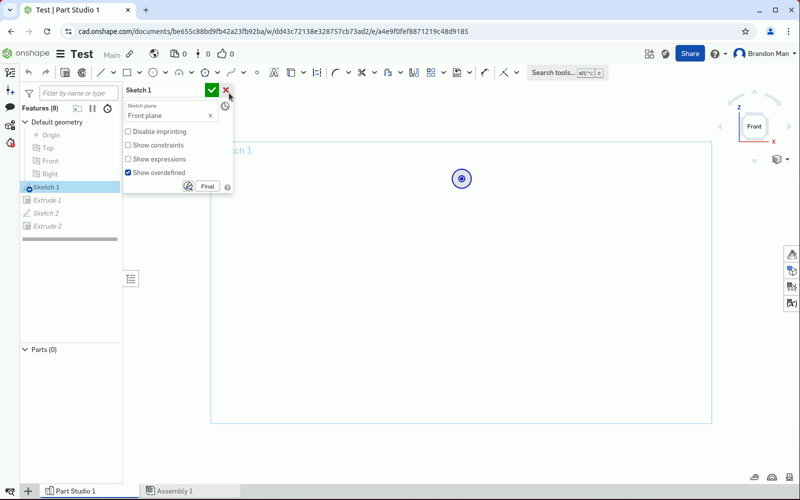
key(shift+s)
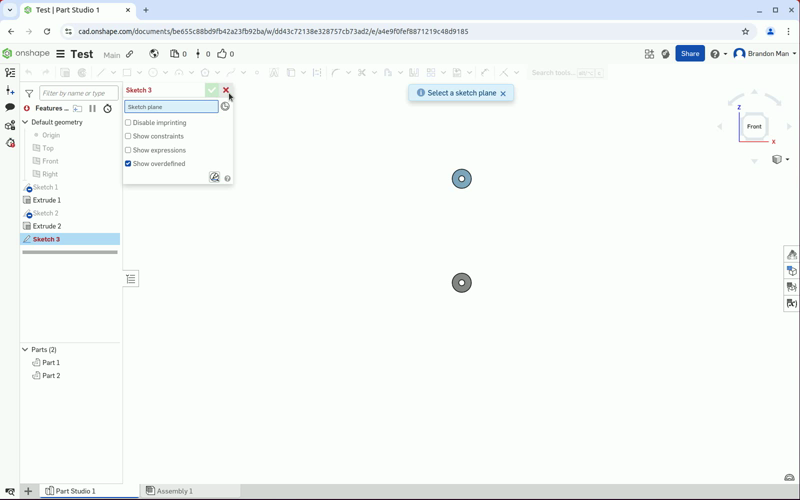
mouse_move(73, 163)
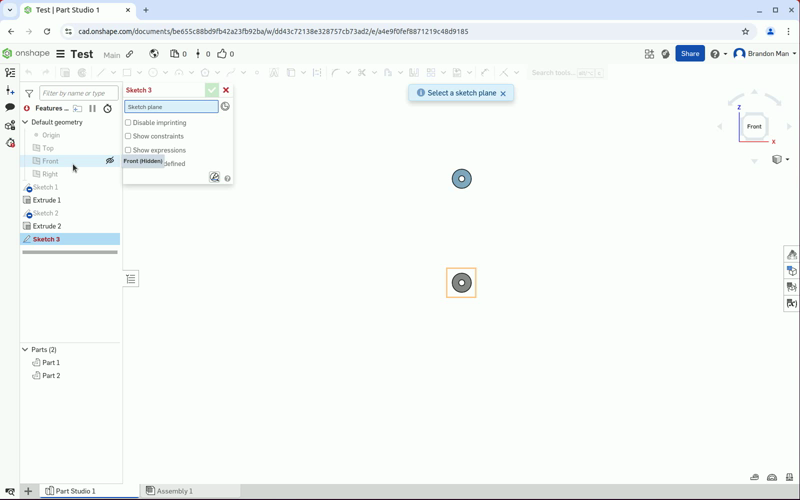
click(73, 163)
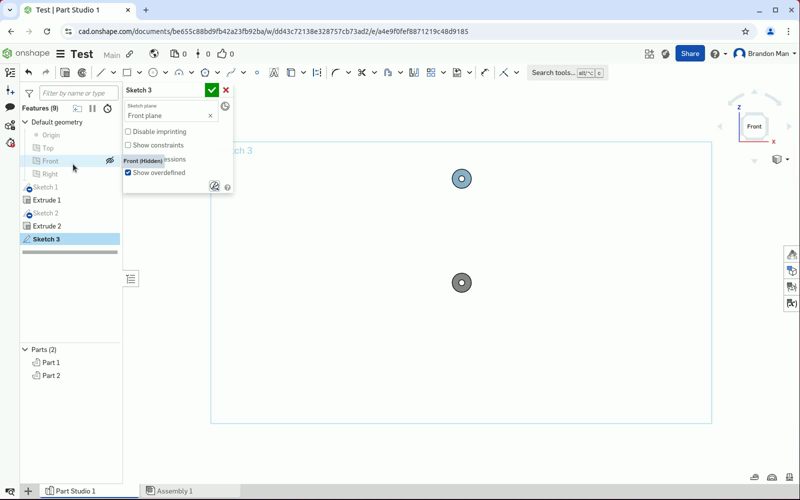
mouse_move(73, 352)
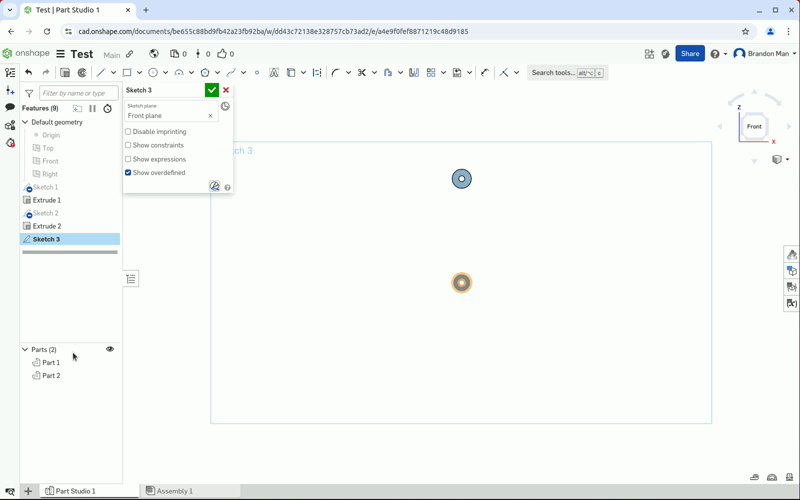
key(y)
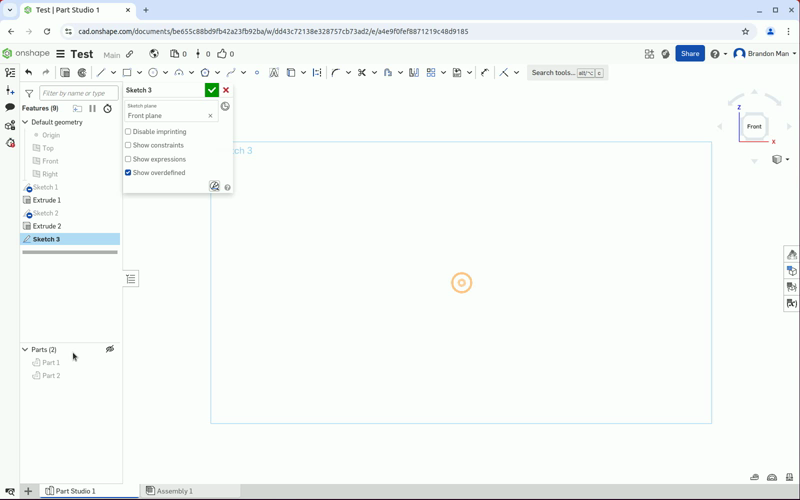
key(c)
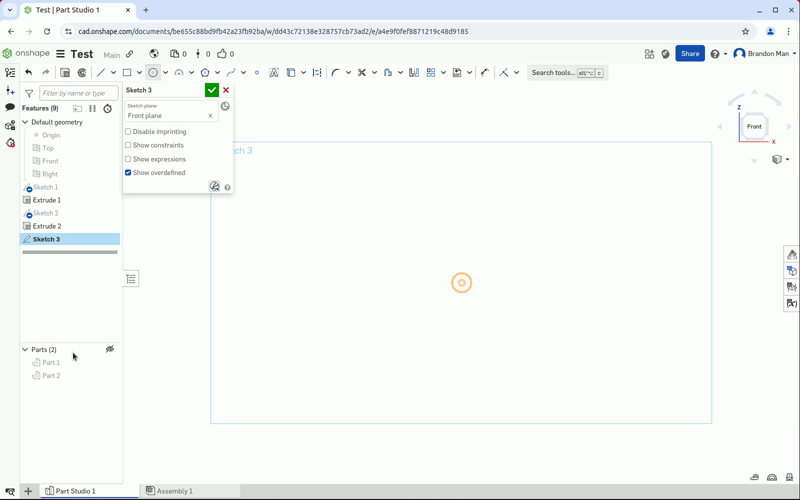
key_down(shift)
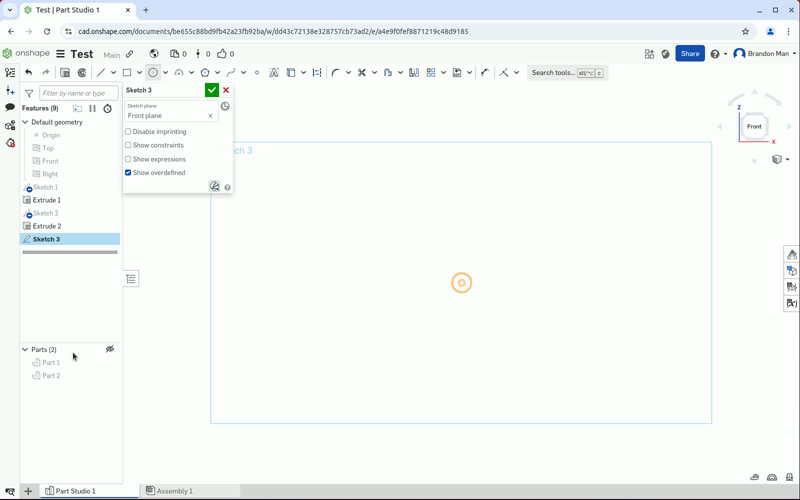
mouse_move(501, 282)
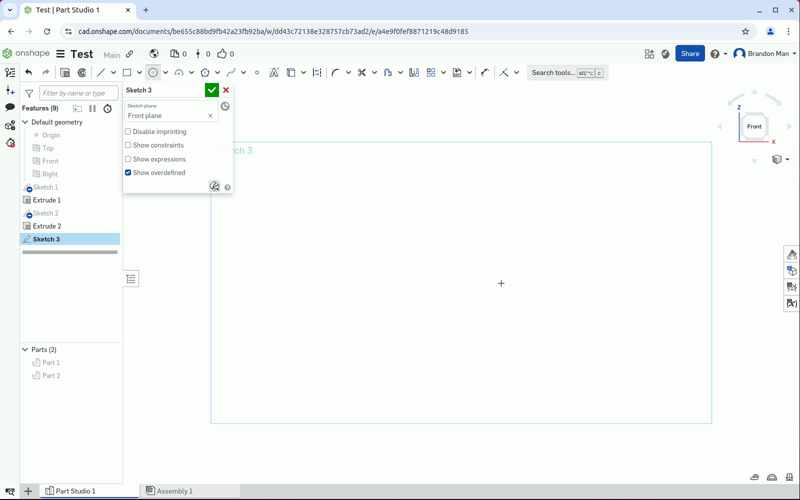
click(501, 282)
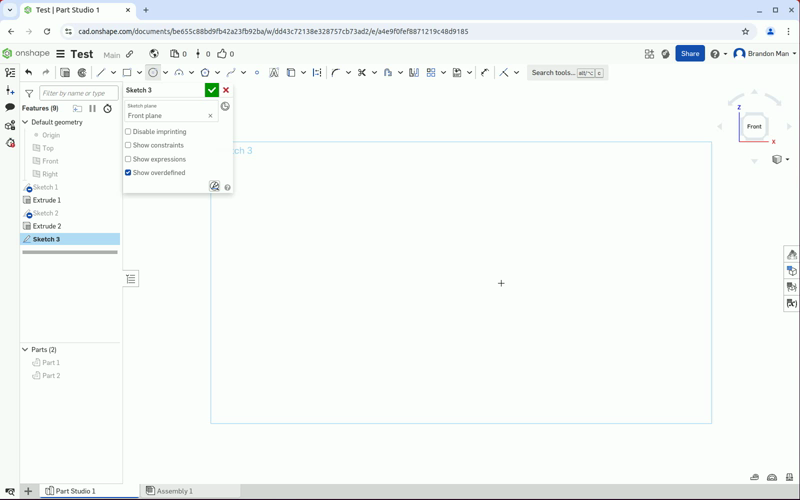
key_up(shift)
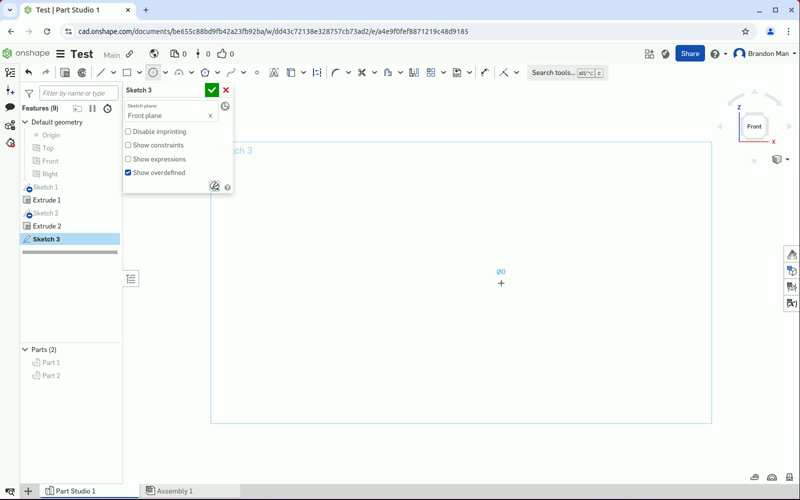
mouse_move(508, 282)
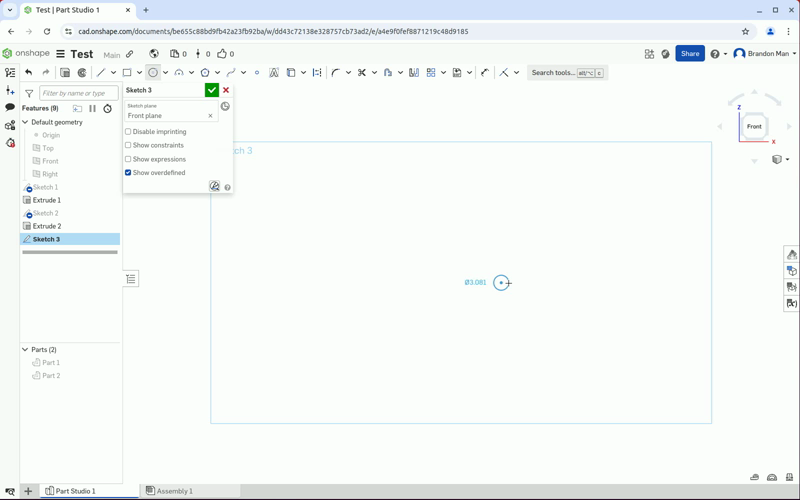
click(508, 282)
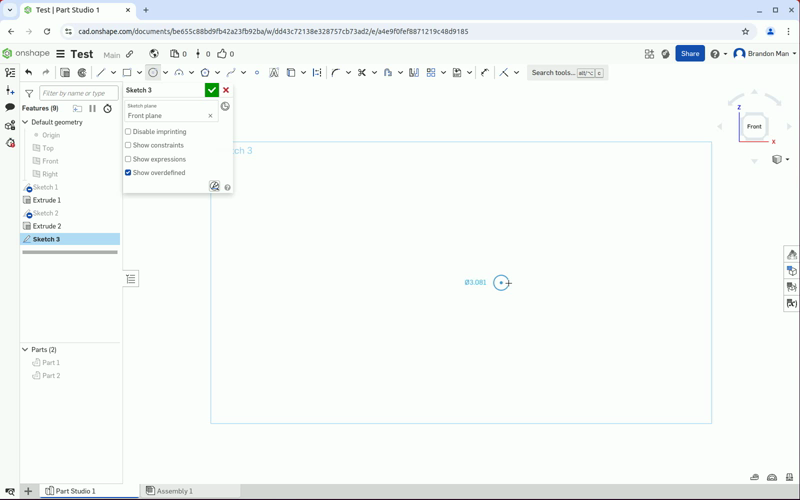
key(esc)
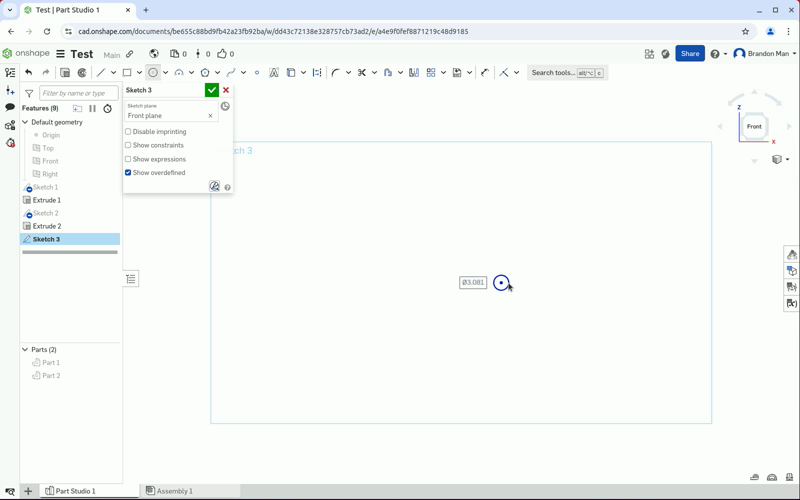
key(c)
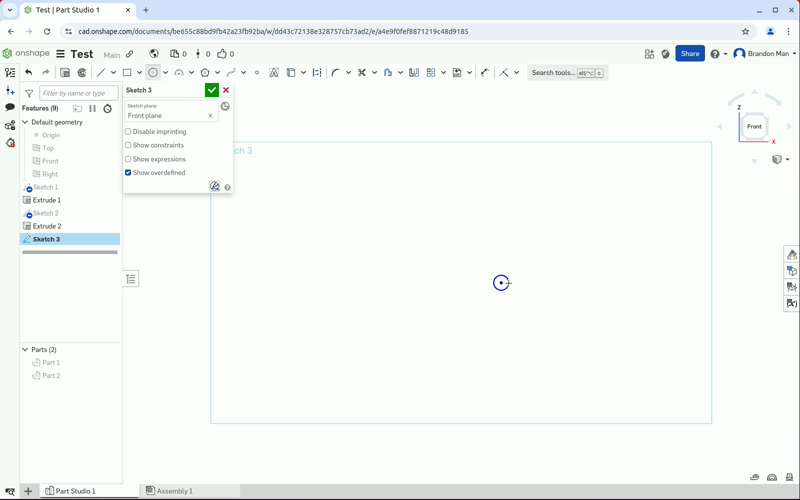
key_down(shift)
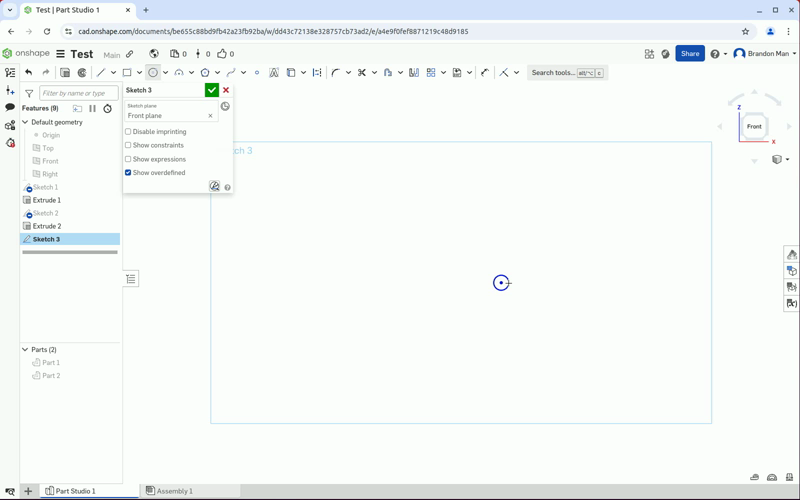
mouse_move(501, 282)
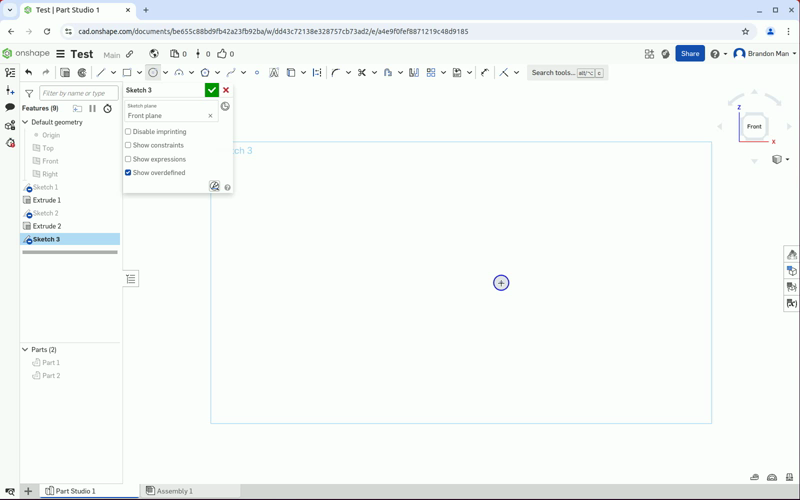
click(501, 282)
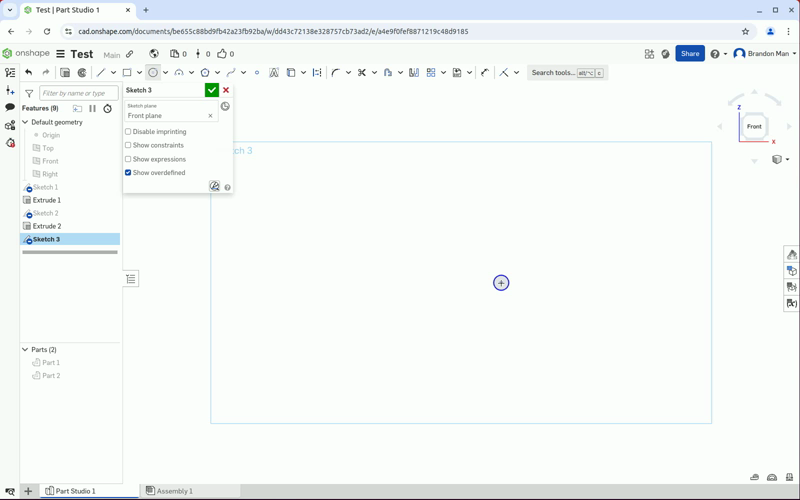
key_up(shift)
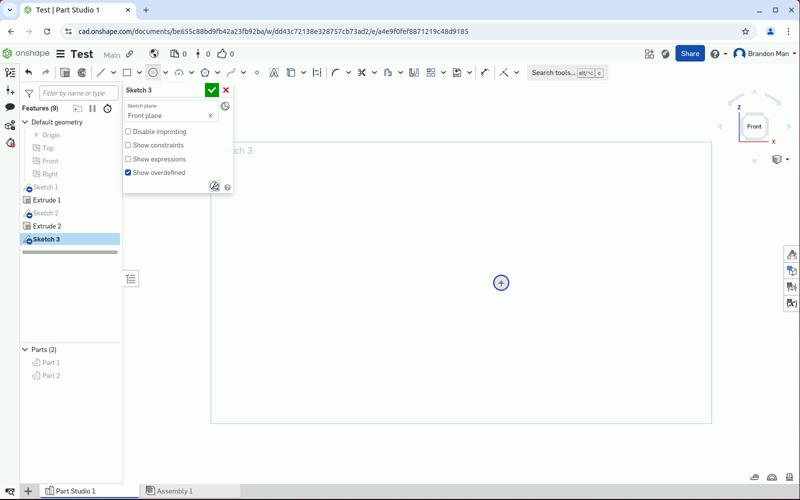
mouse_move(504, 282)
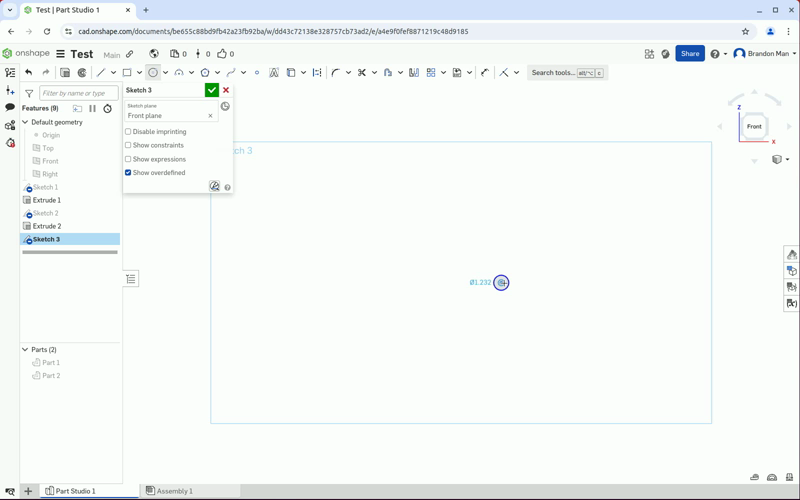
scroll(6)
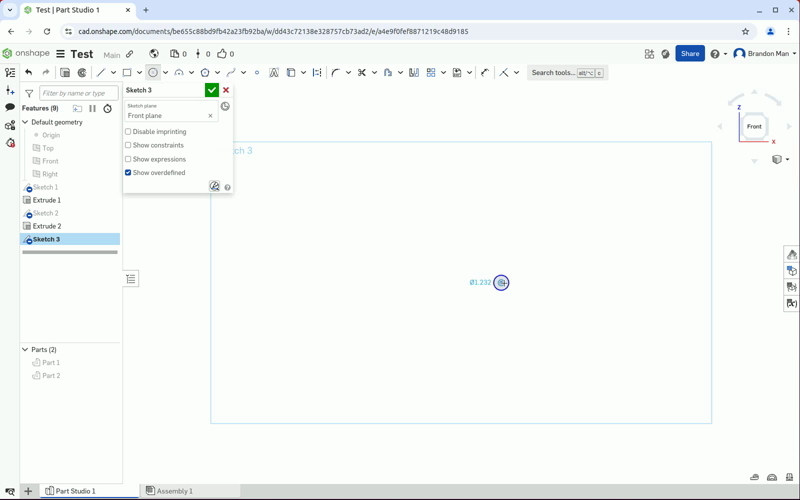
scroll(6)
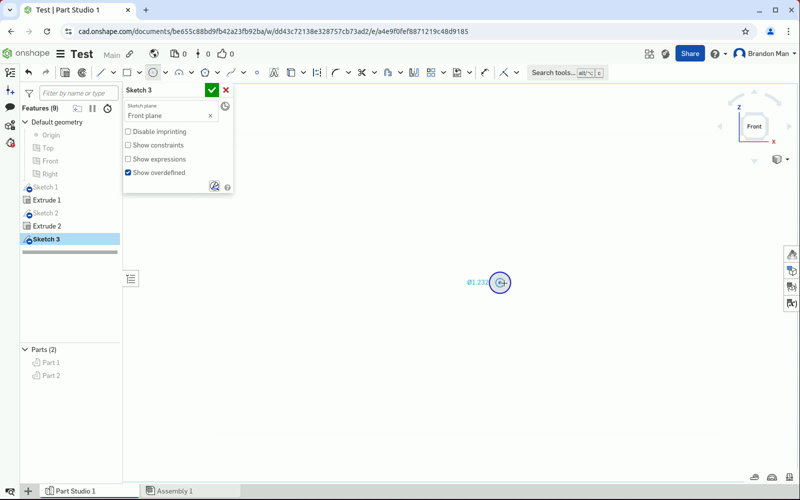
scroll(6)
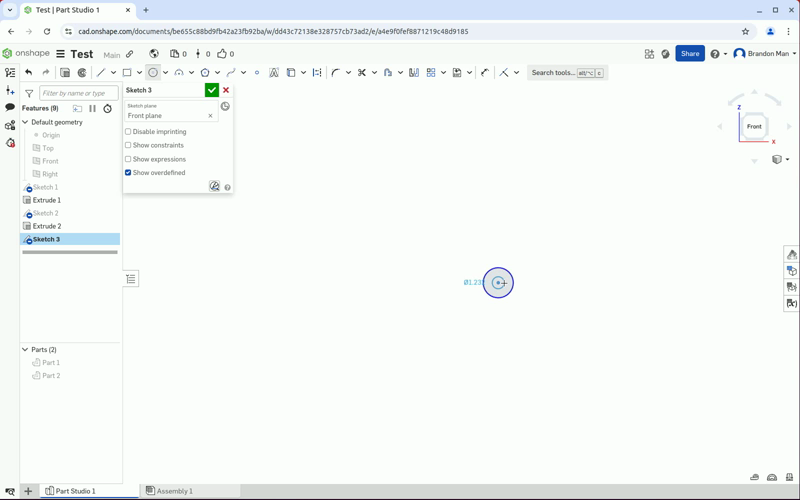
scroll(6)
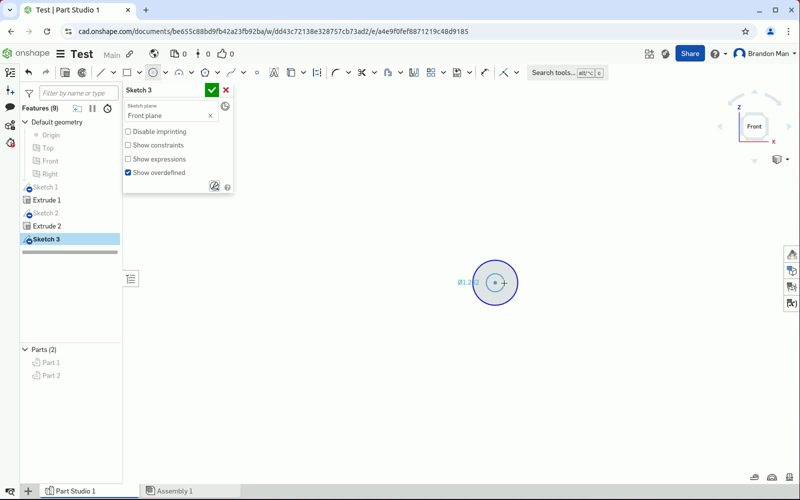
scroll(6)
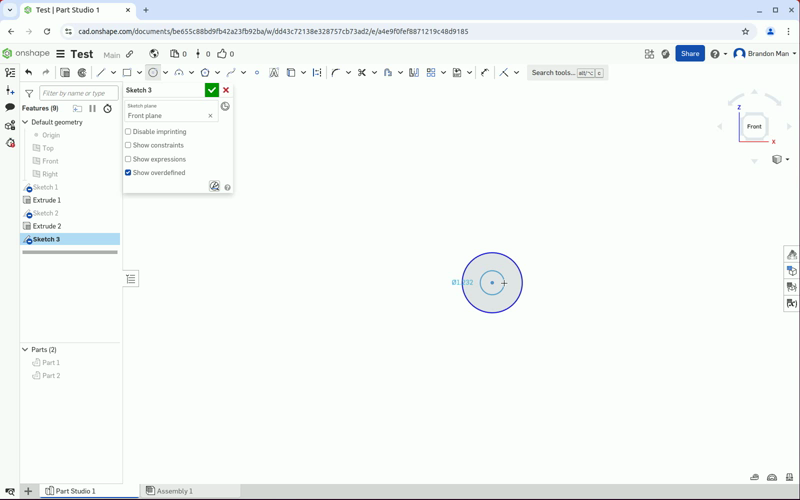
scroll(6)
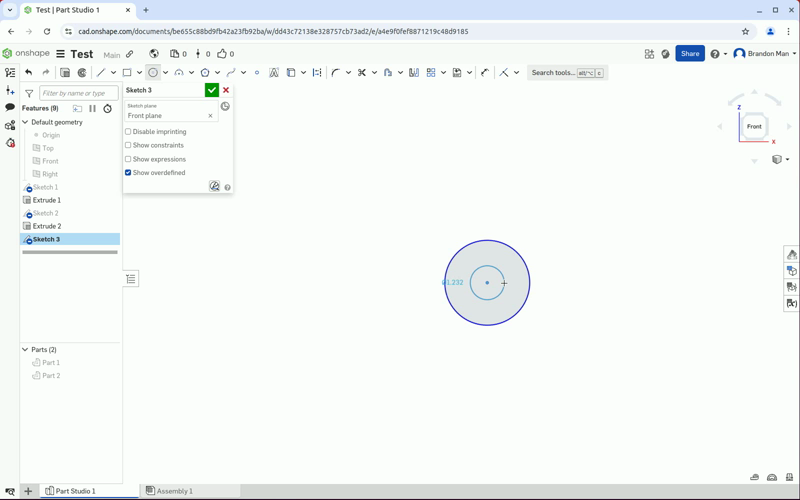
scroll(6)
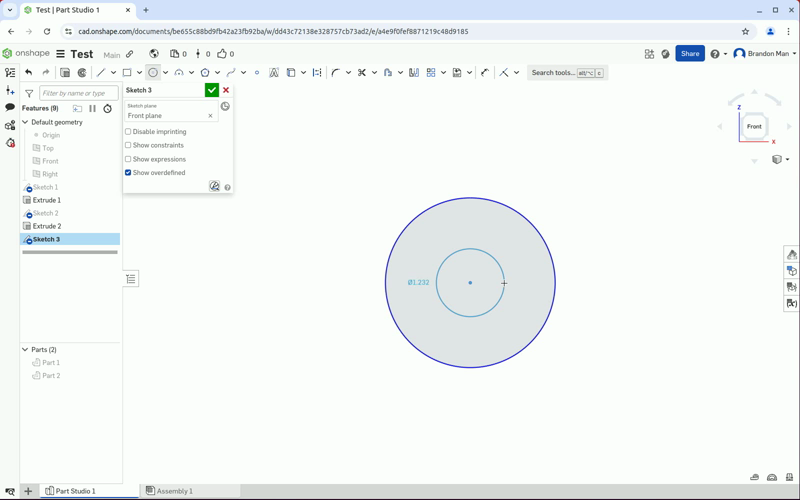
click(504, 282)
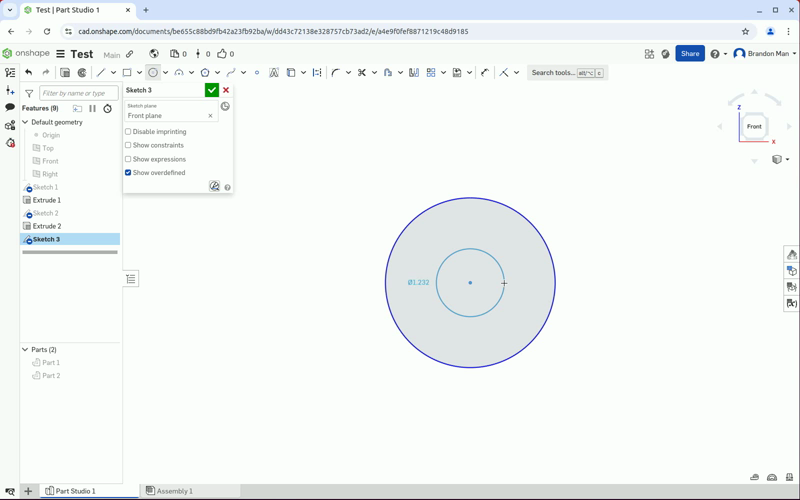
scroll(-6)
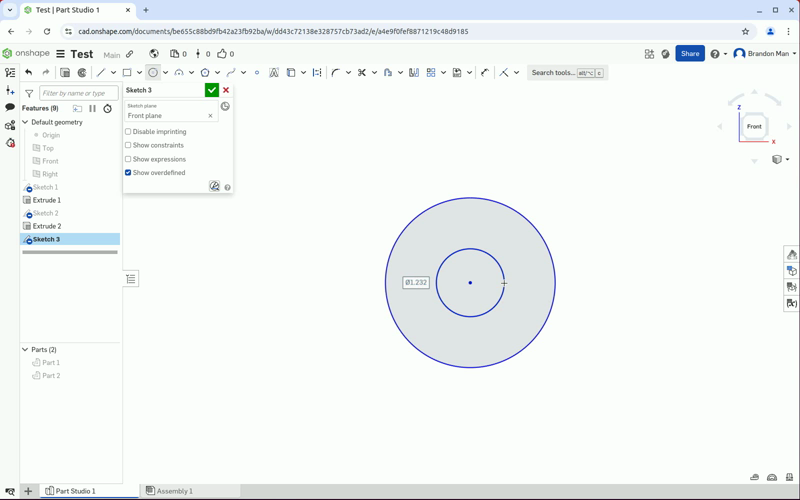
scroll(-6)
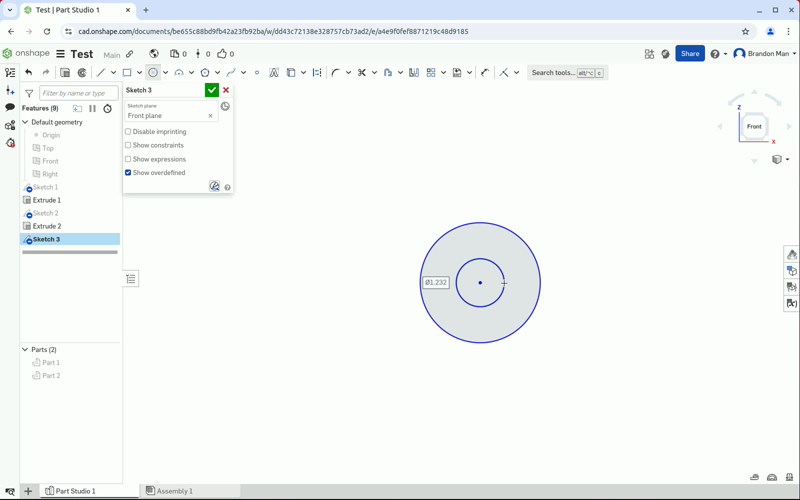
scroll(-6)
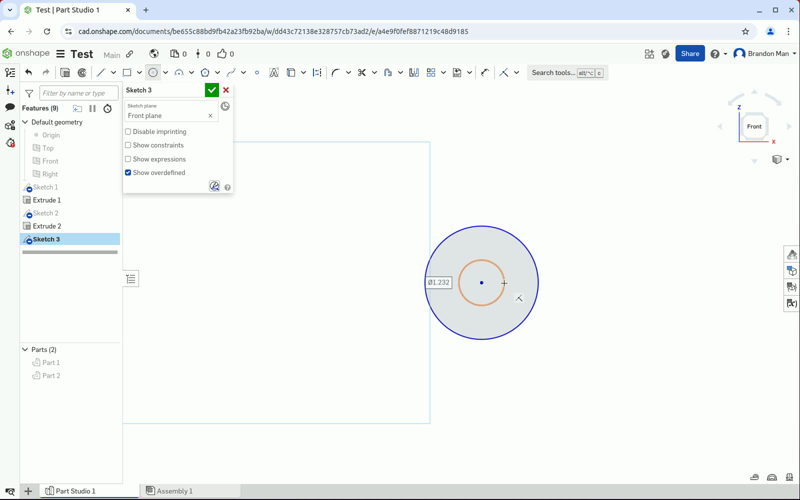
scroll(-6)
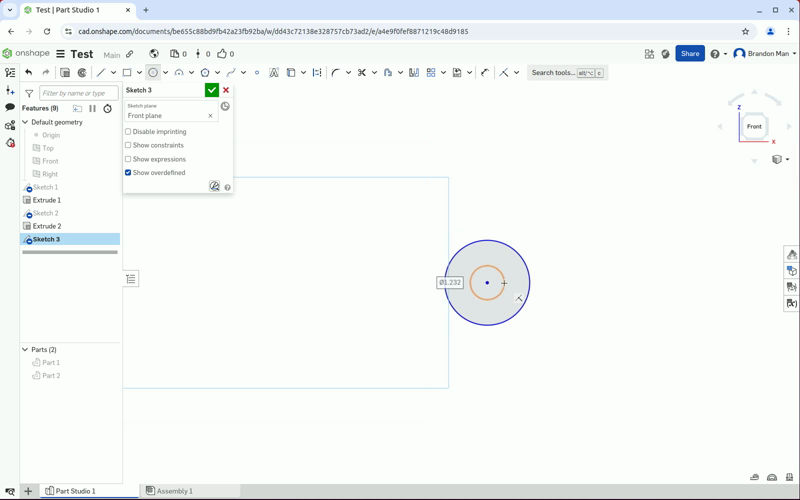
scroll(-6)
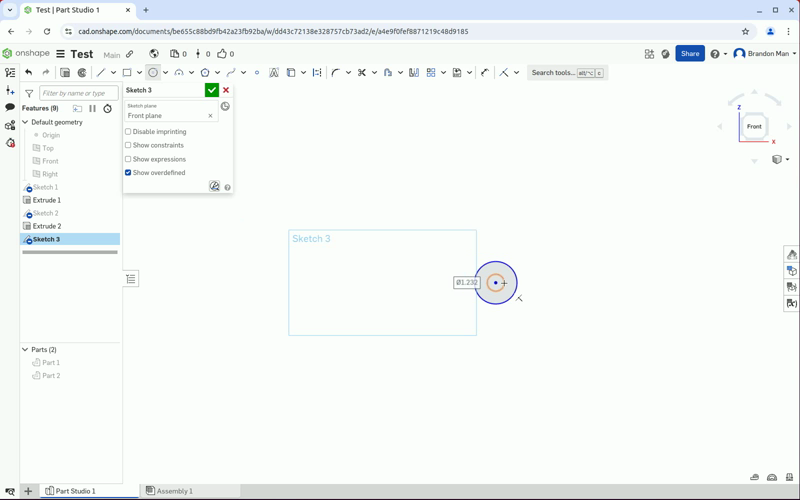
scroll(-6)
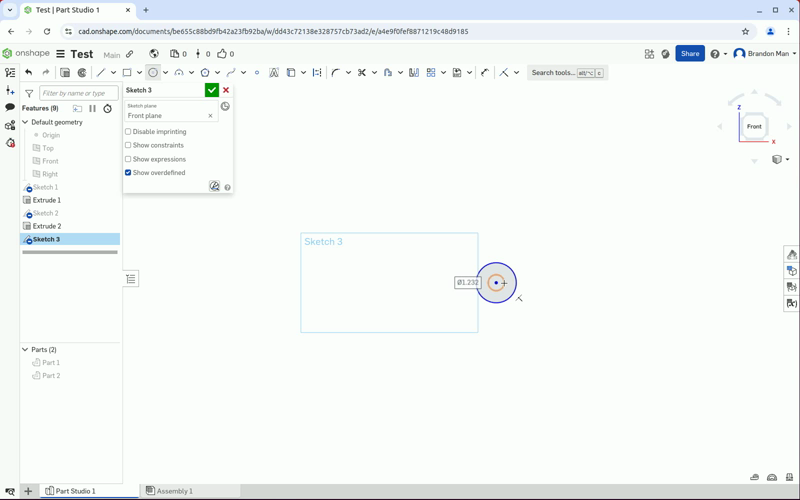
scroll(-6)
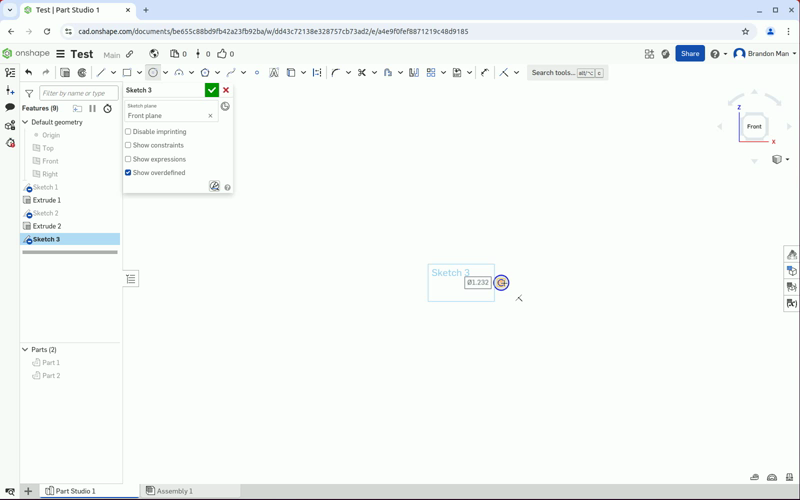
key(esc)
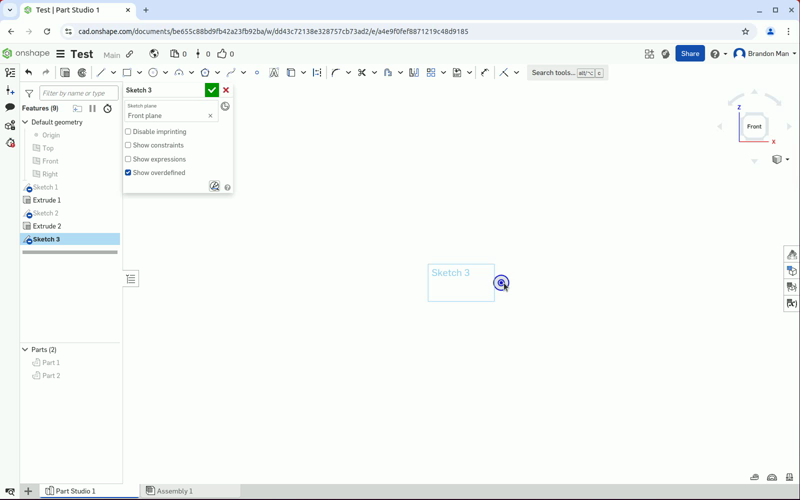
mouse_move(507, 279)
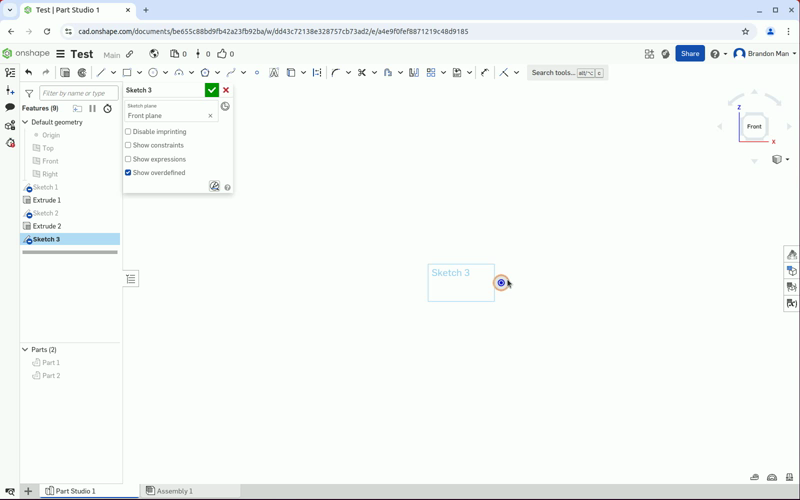
scroll(6)
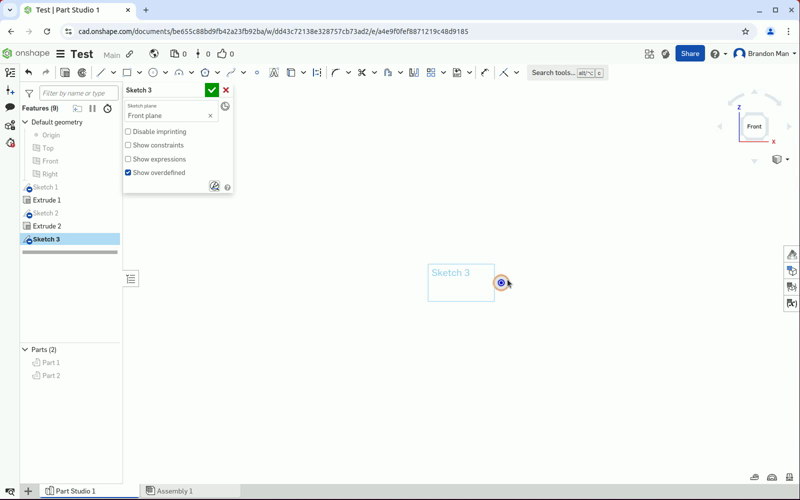
scroll(6)
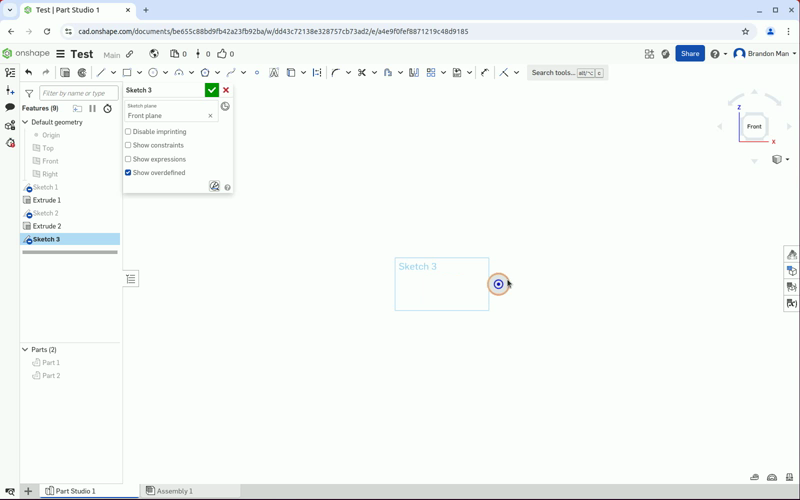
scroll(6)
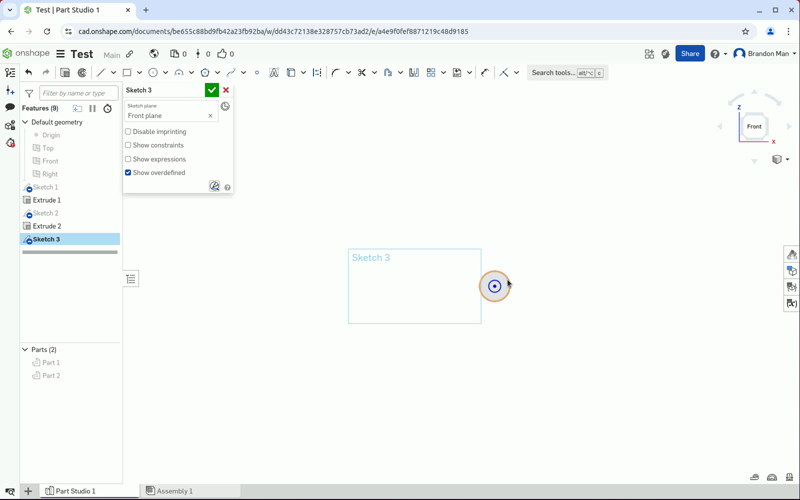
scroll(6)
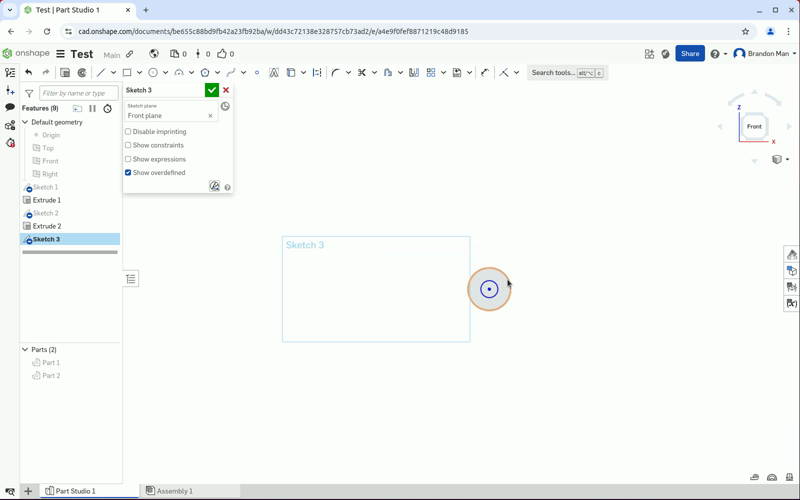
scroll(6)
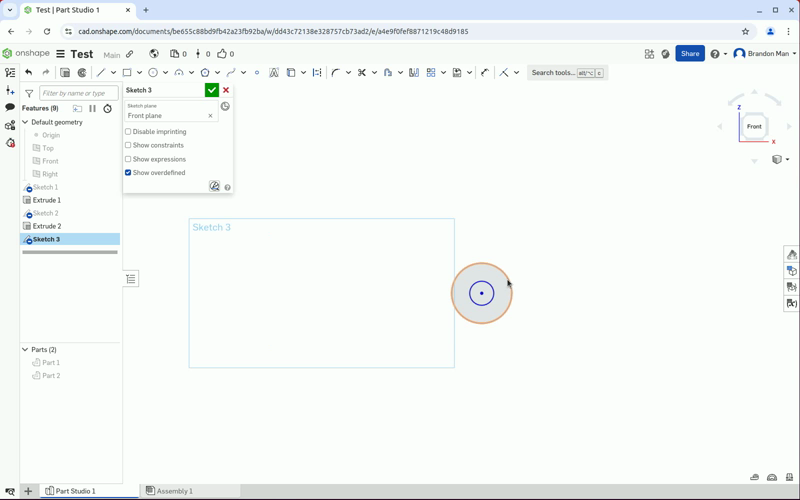
scroll(6)
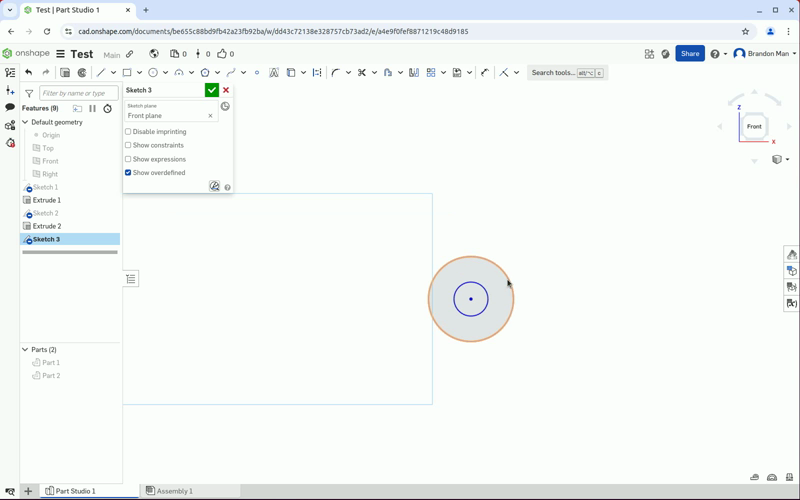
scroll(6)
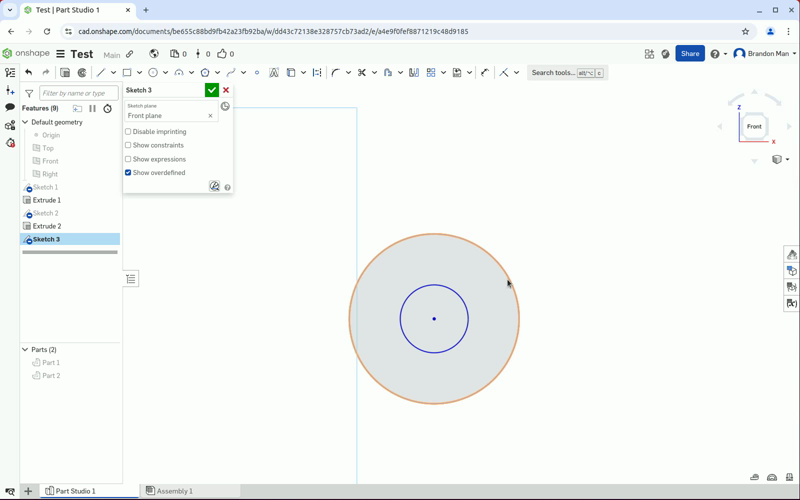
click(507, 279)
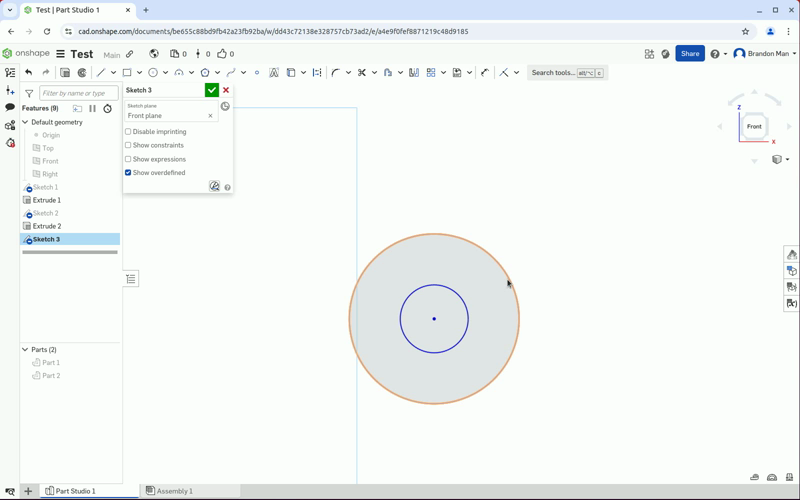
scroll(-6)
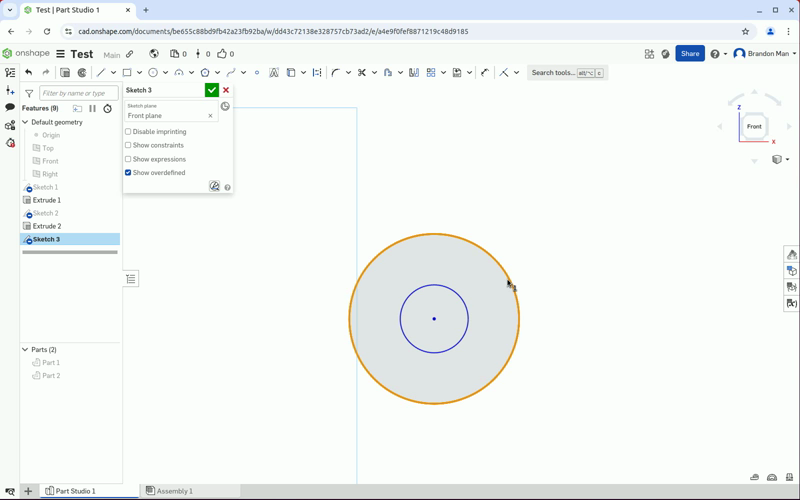
scroll(-6)
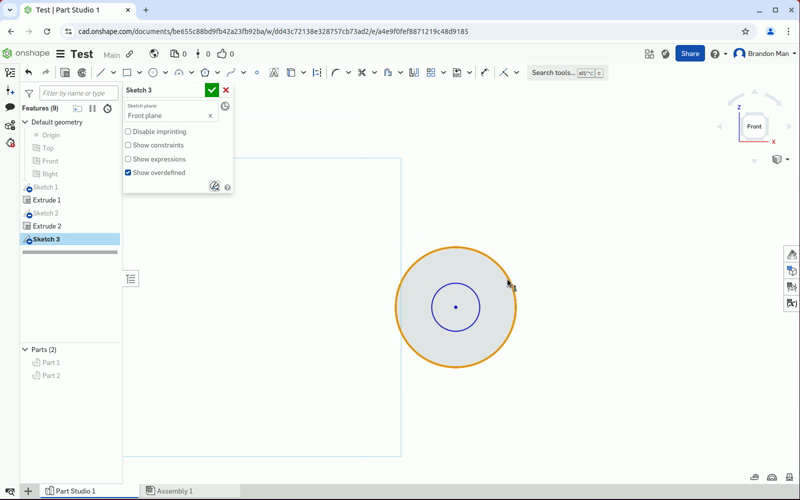
scroll(-6)
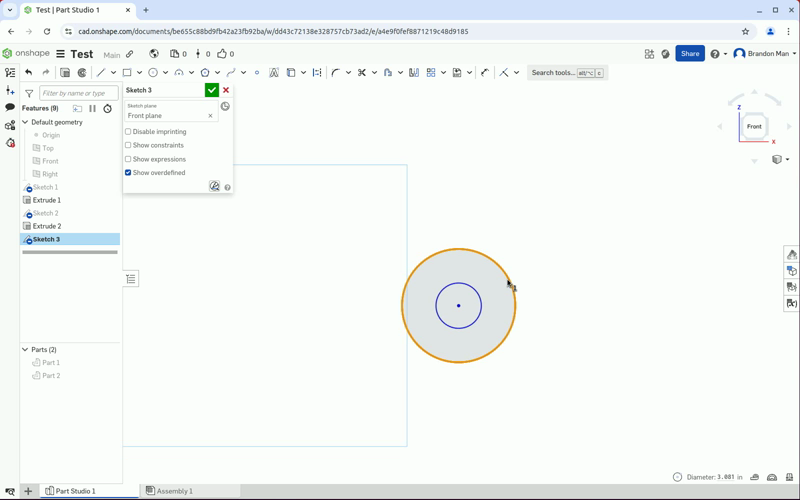
scroll(-6)
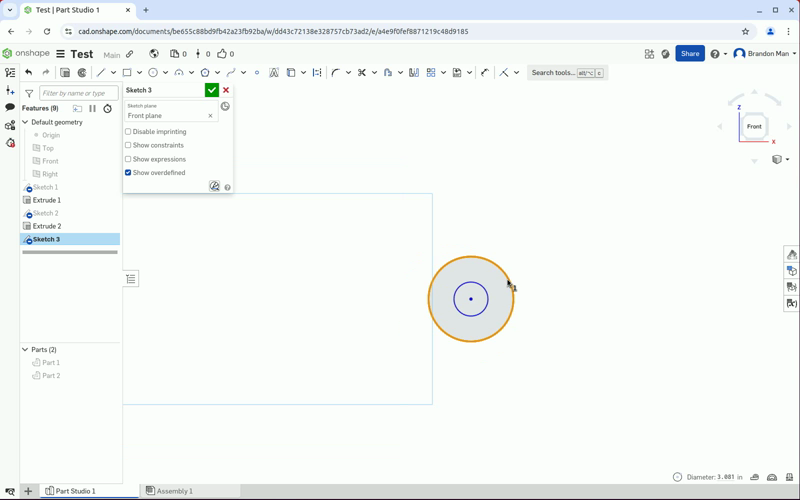
scroll(-6)
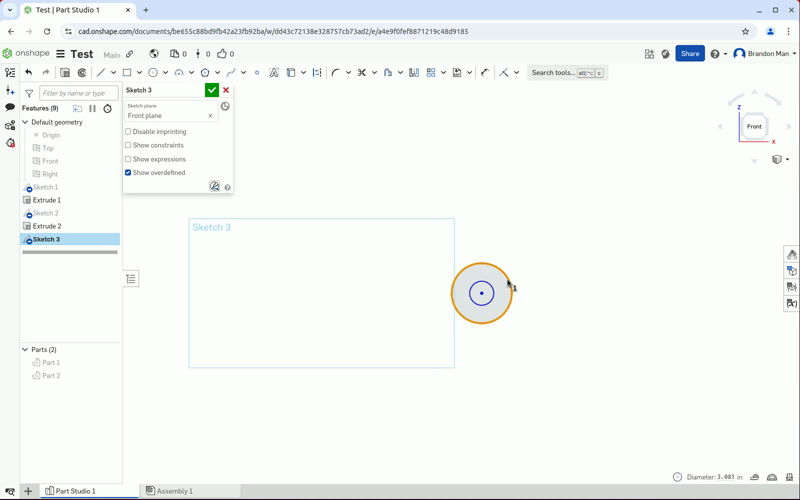
scroll(-6)
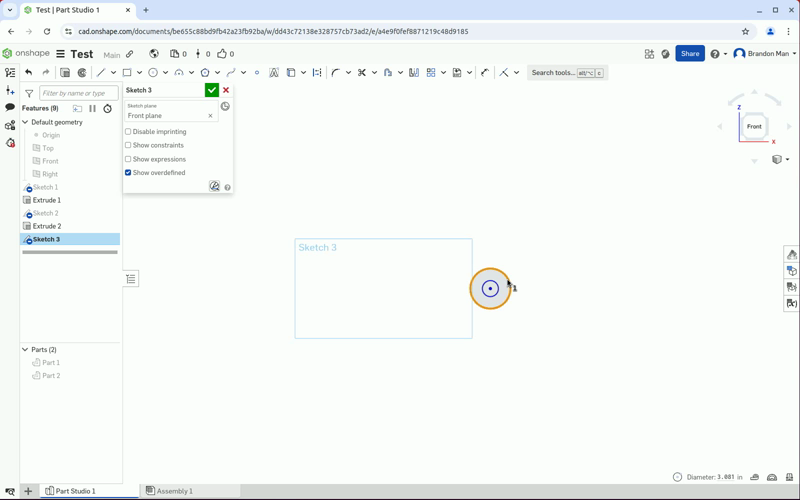
scroll(-6)
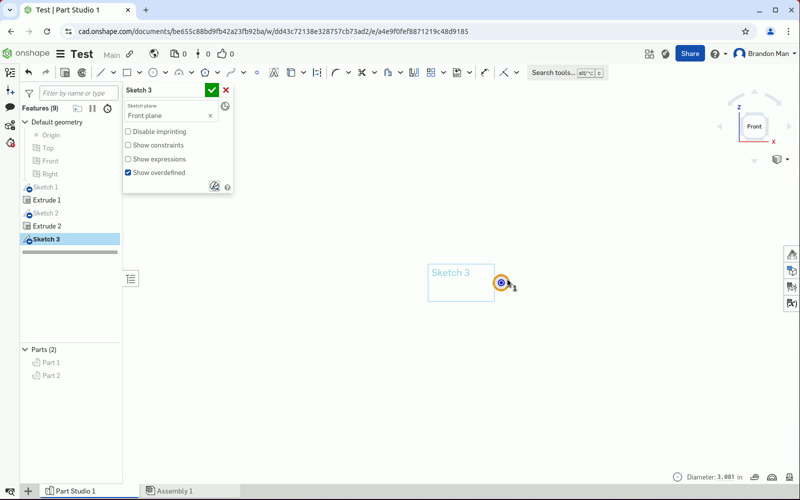
mouse_move(73, 352)
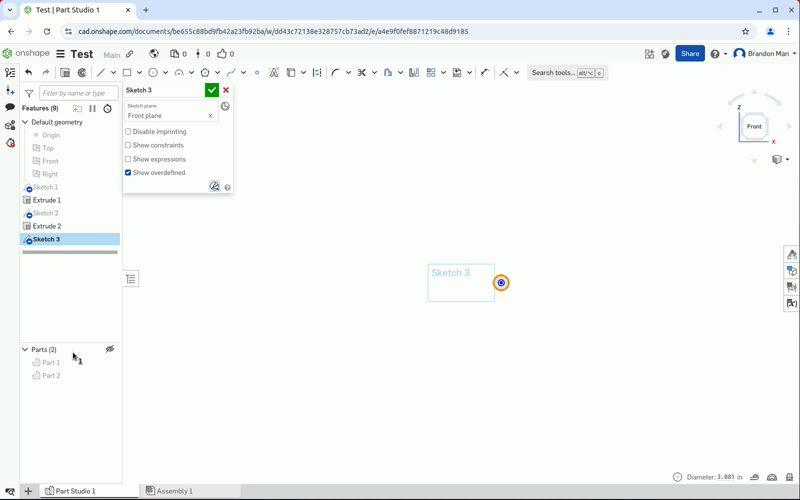
key(shift+y)
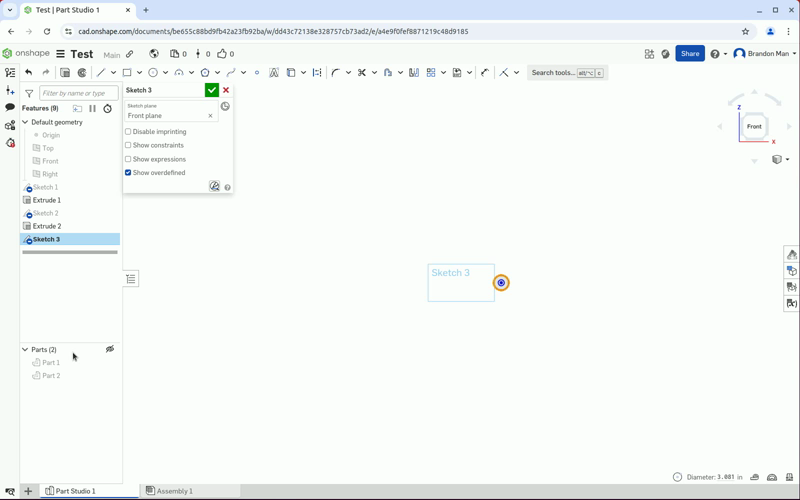
key(shift+e)
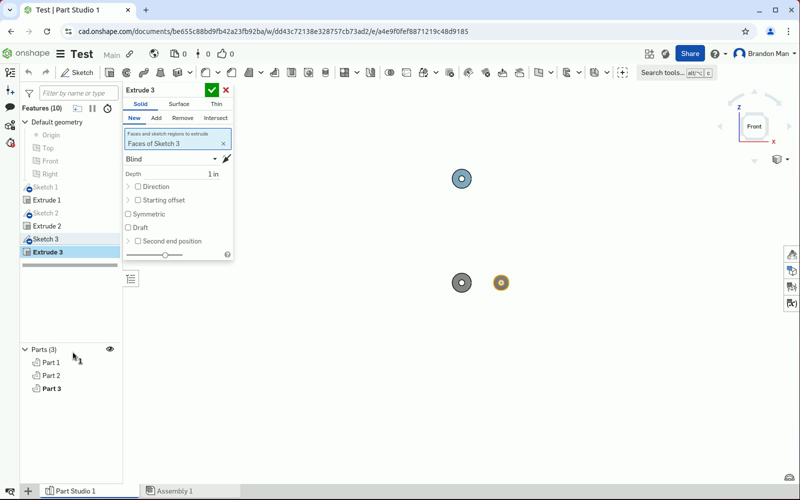
mouse_move(143, 106)
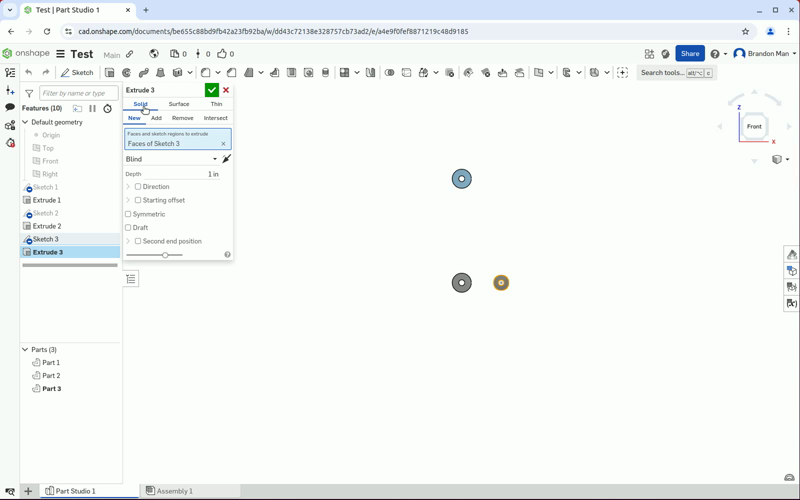
click(143, 106)
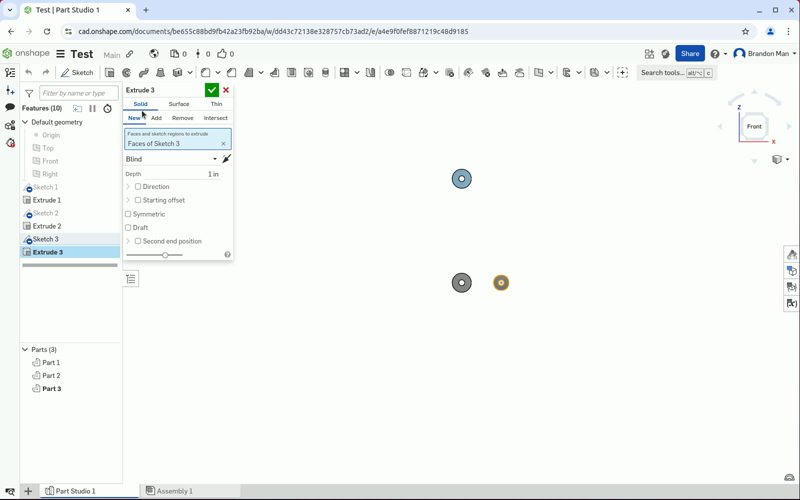
mouse_move(137, 120)
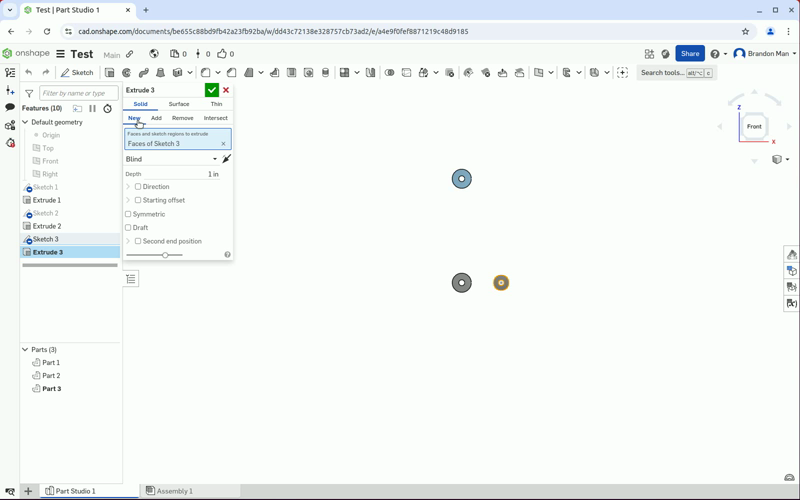
click(137, 120)
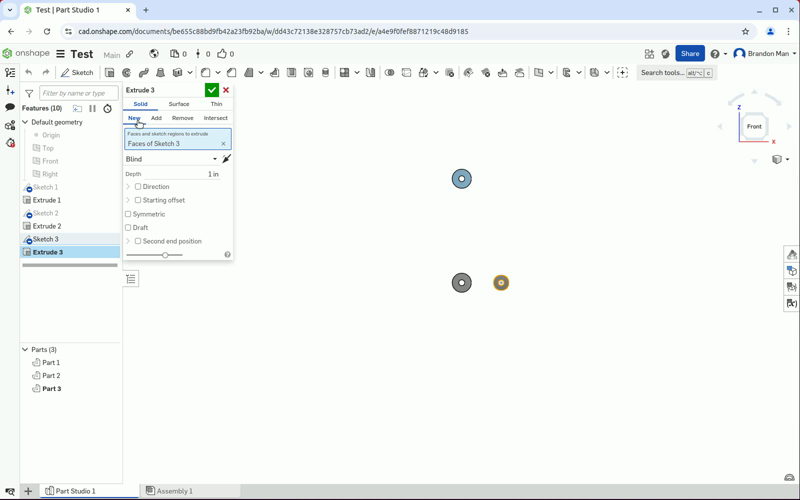
key(tab, 4)
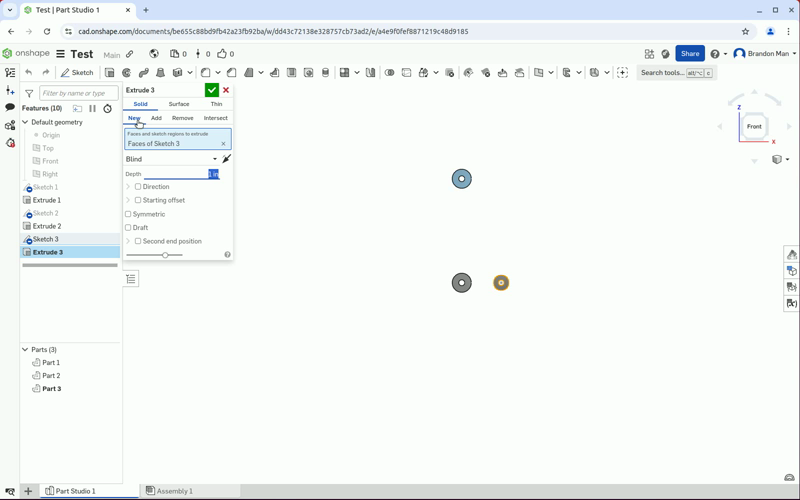
text(0.481)
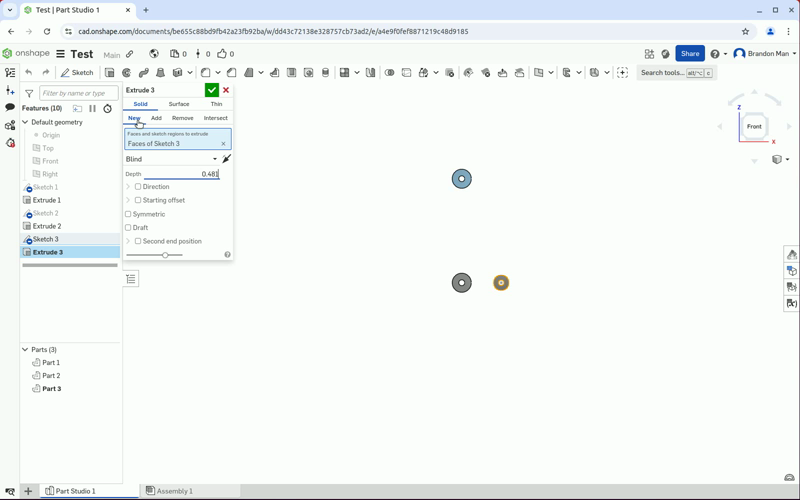
key(enter)
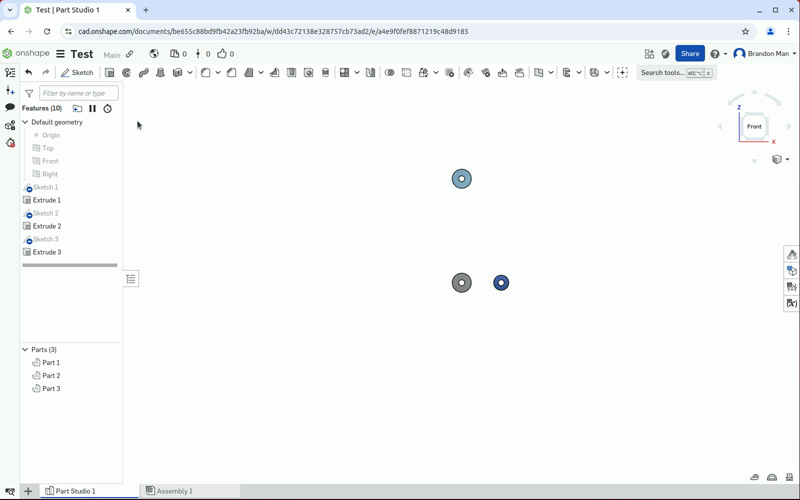
key(shift+h)
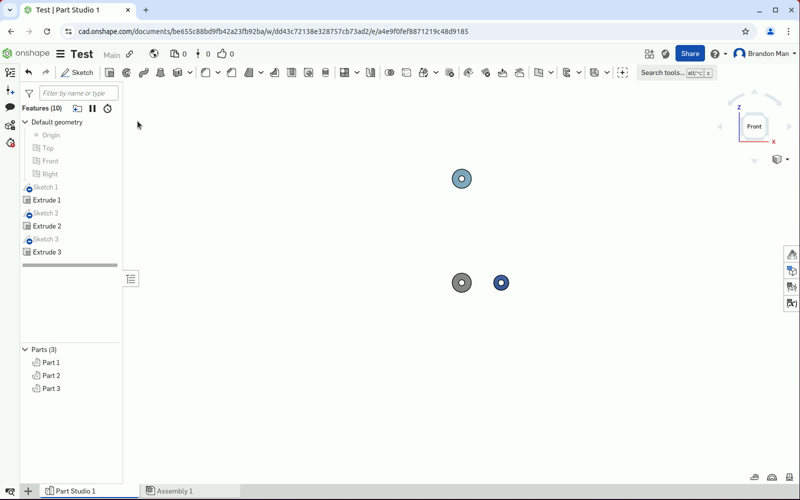
key(shift+h)
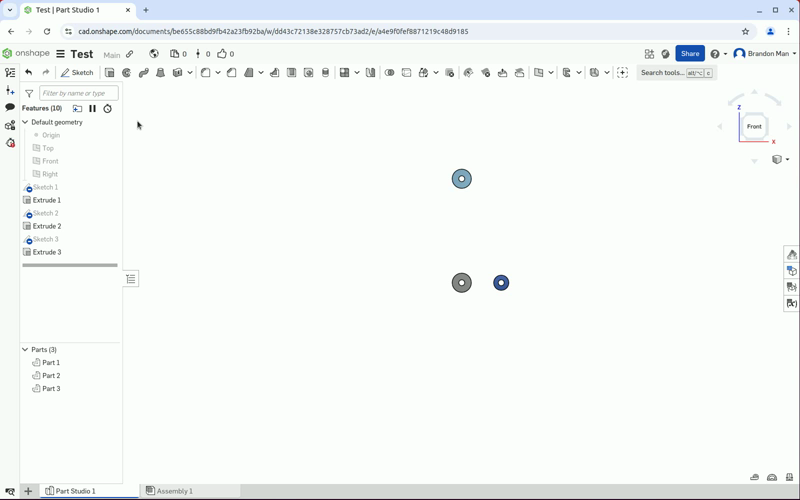
mouse_move(73, 189)
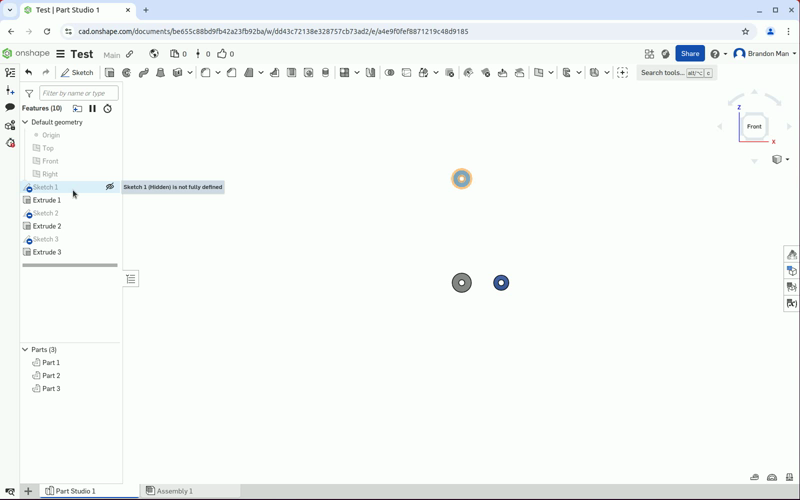
click(73, 189)
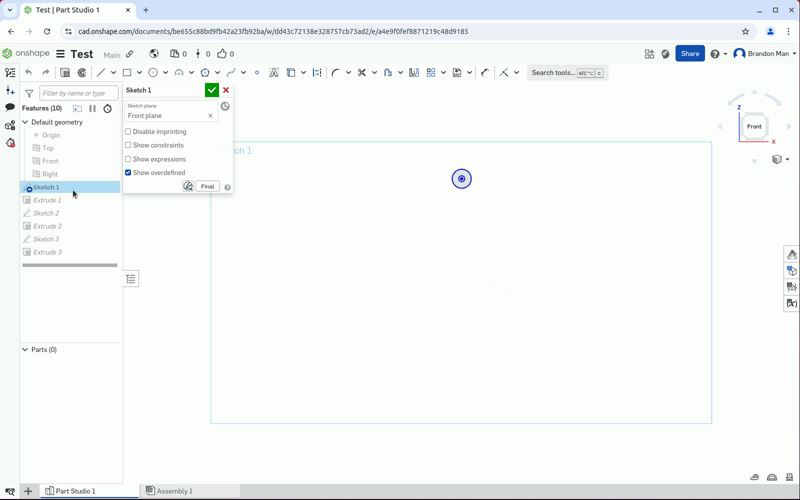
mouse_move(229, 92)
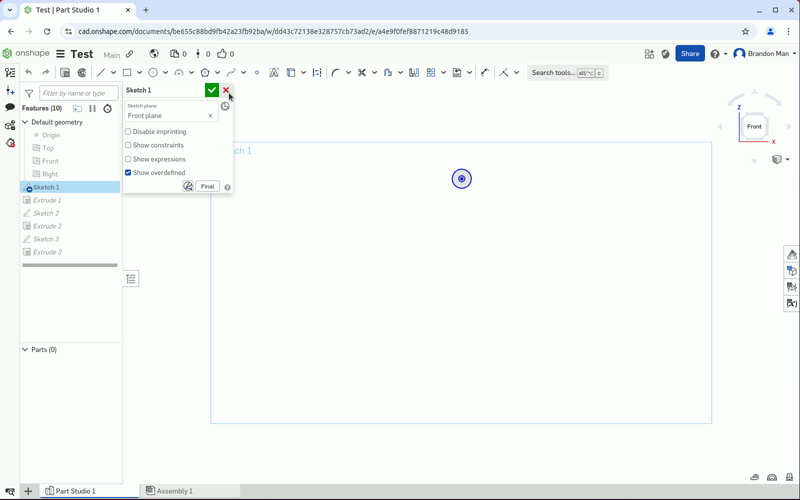
click(229, 92)
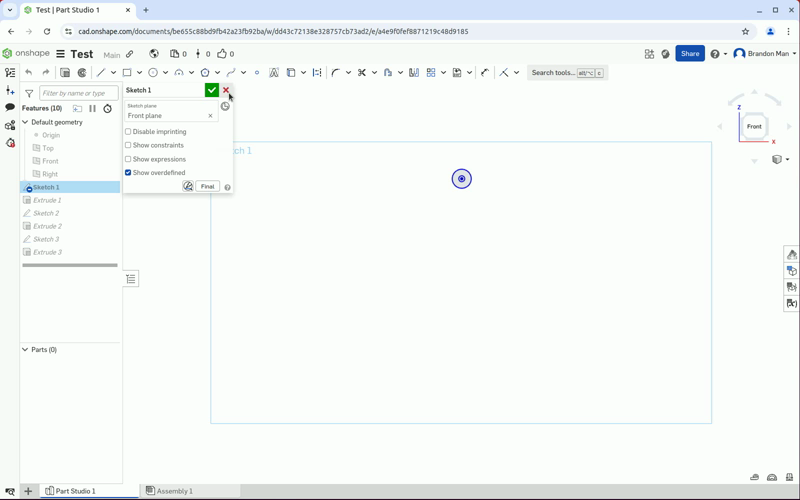
key(shift+s)
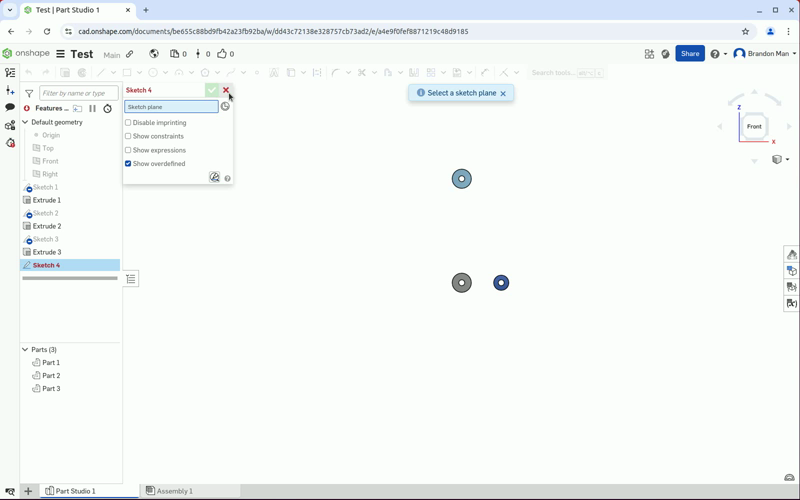
mouse_move(73, 163)
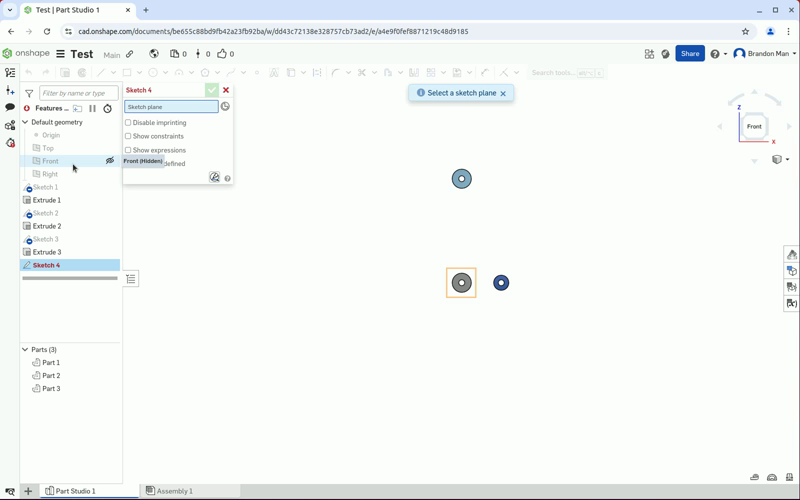
click(73, 163)
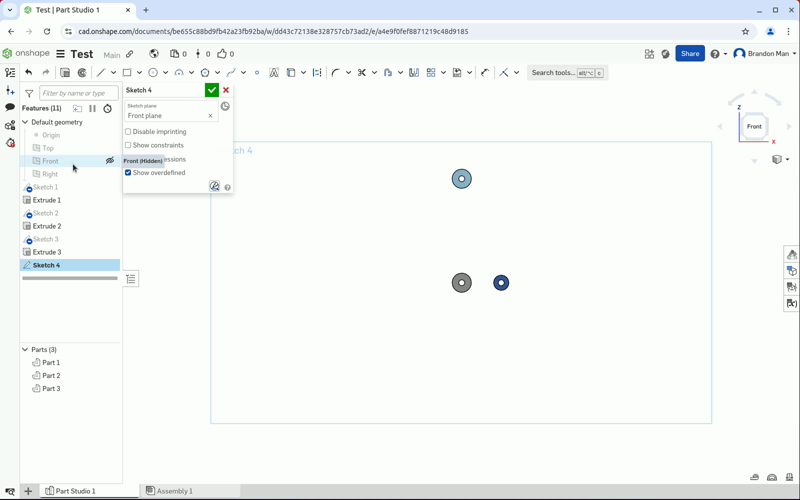
mouse_move(73, 352)
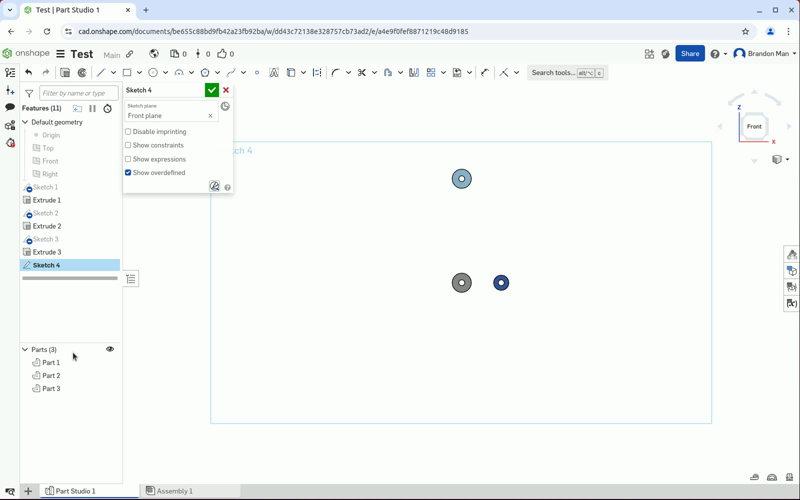
key(y)
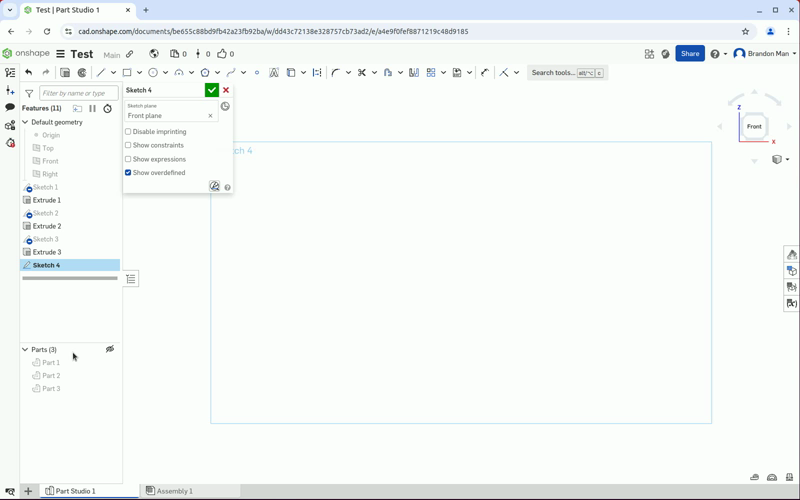
key(c)
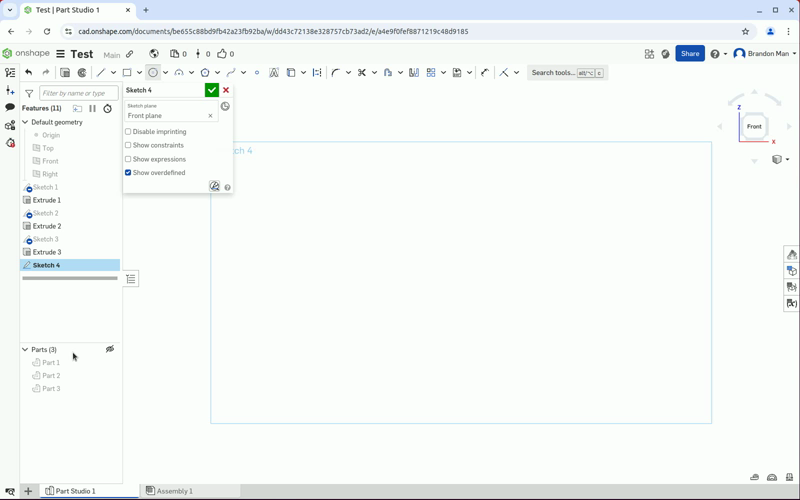
key_down(shift)
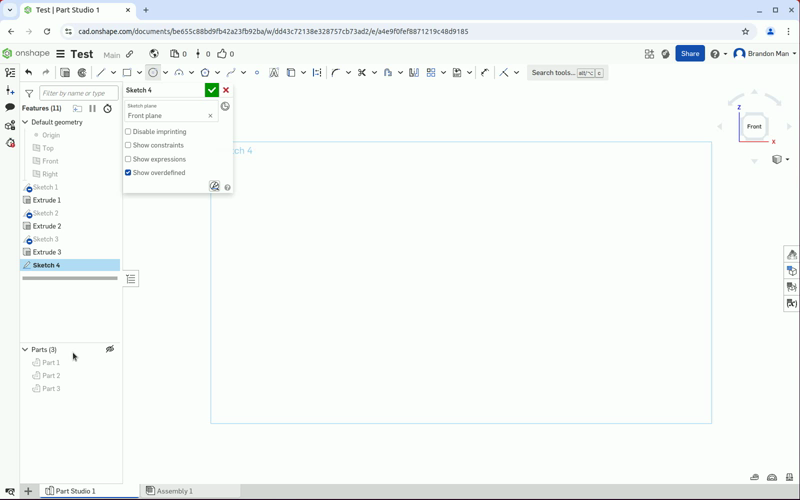
mouse_move(461, 225)
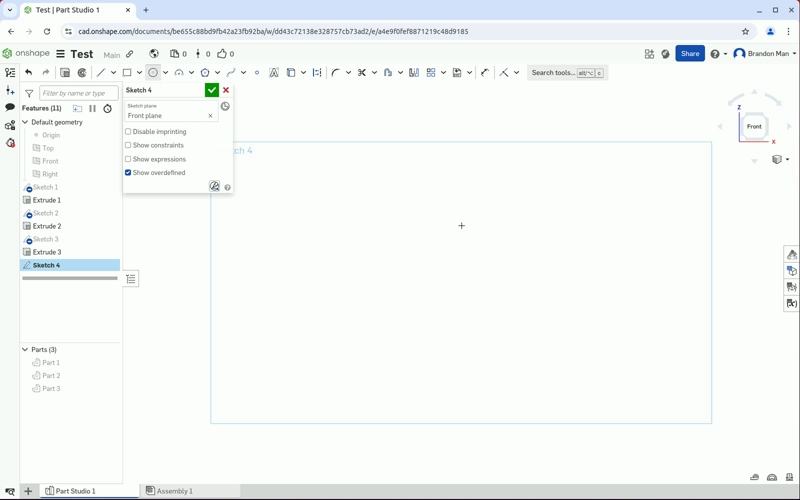
click(461, 225)
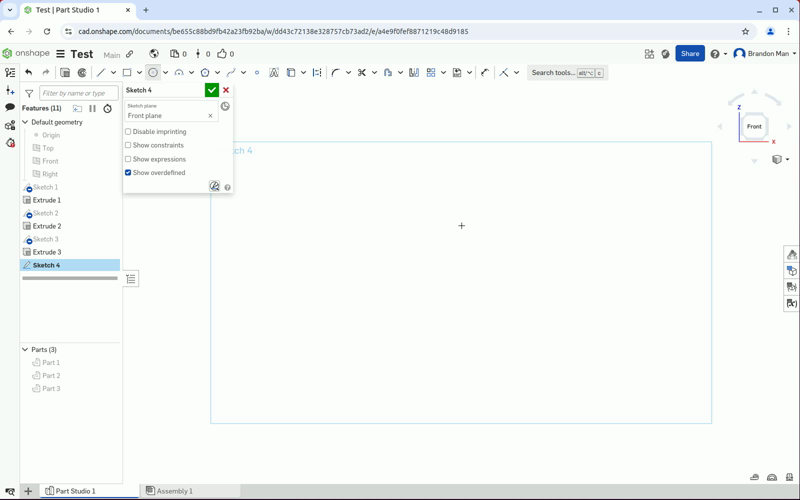
key_up(shift)
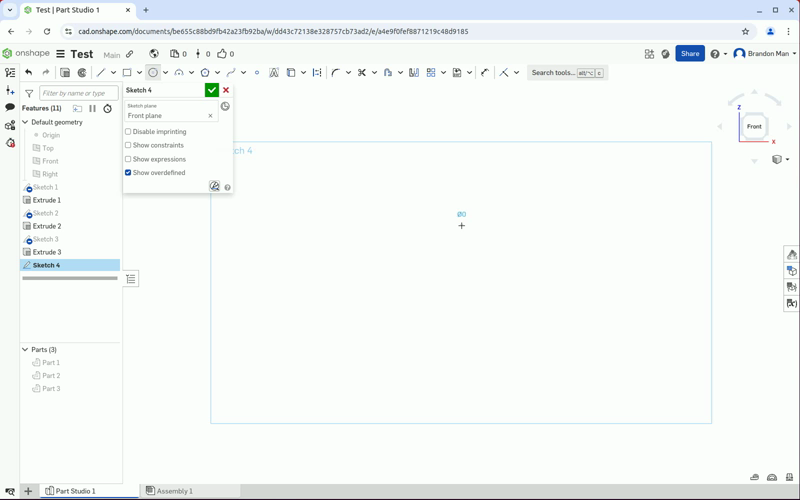
mouse_move(477, 225)
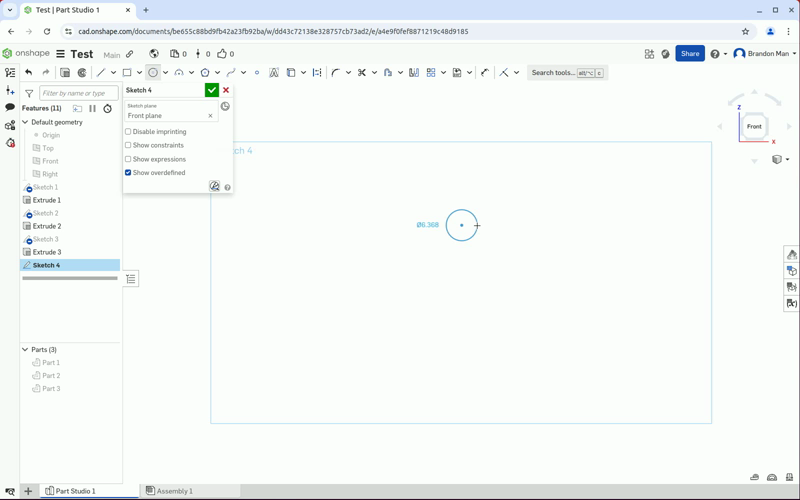
click(477, 225)
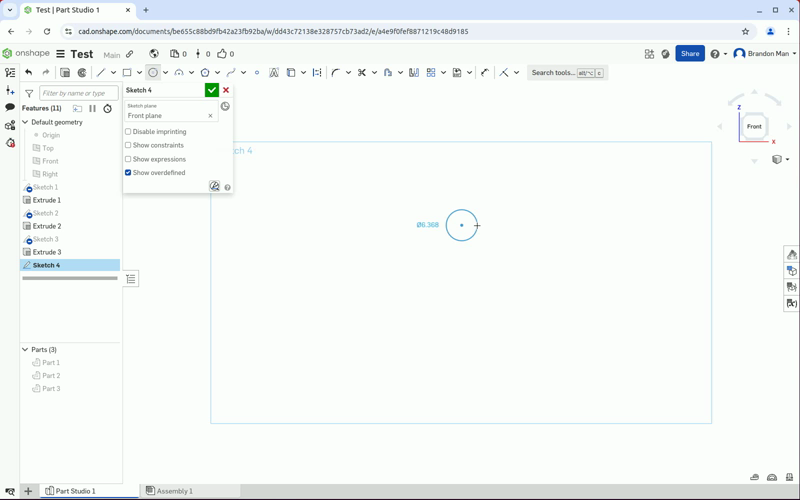
key(esc)
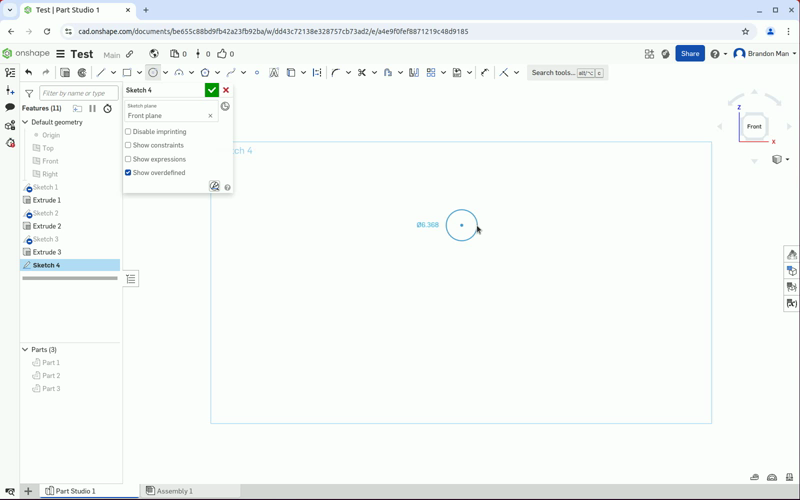
key(c)
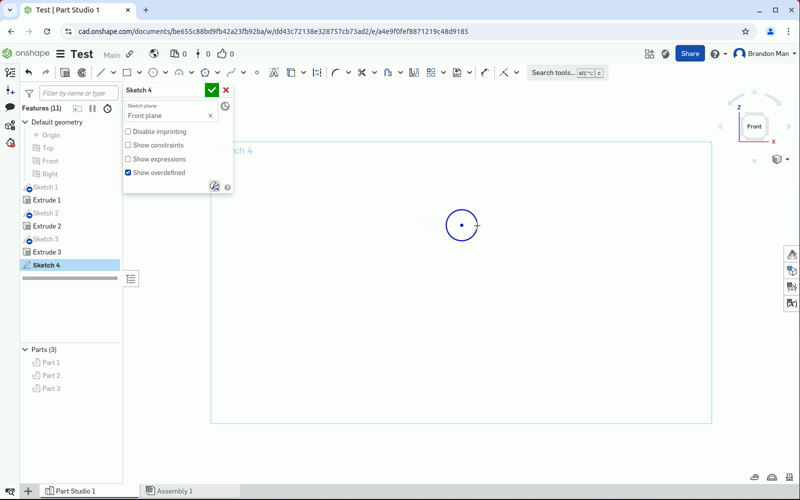
key_down(shift)
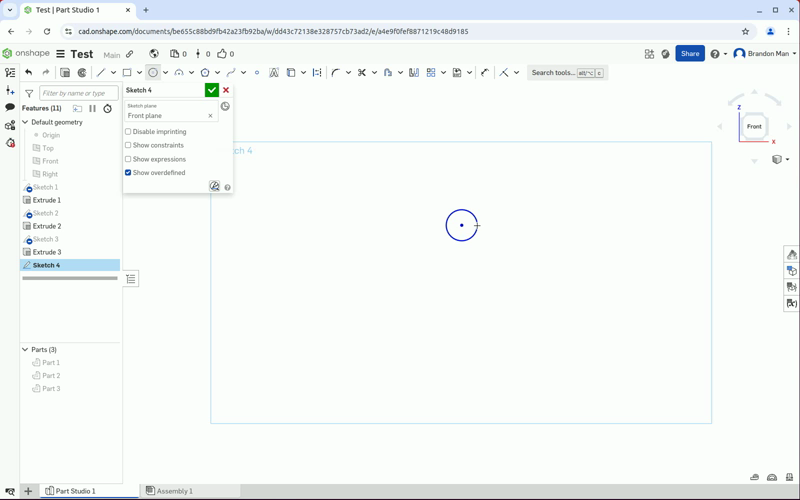
mouse_move(461, 225)
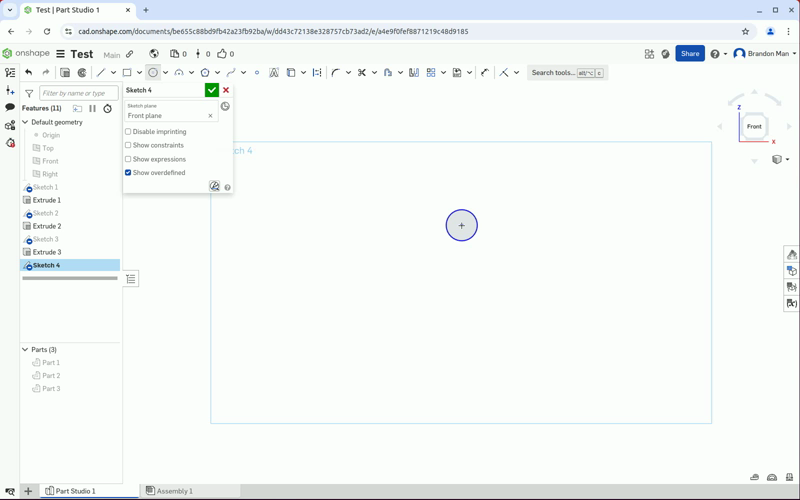
click(461, 225)
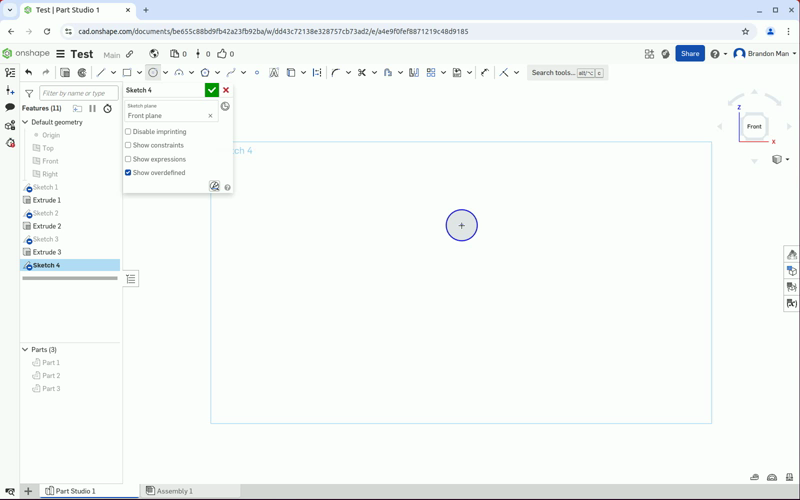
key_up(shift)
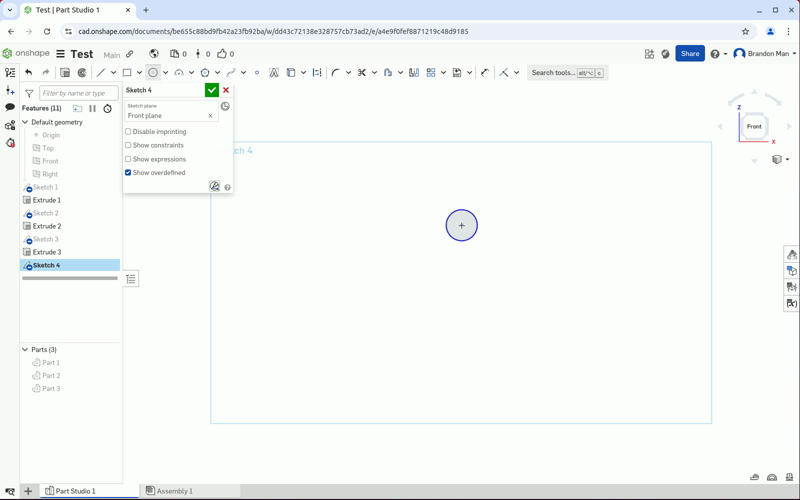
mouse_move(465, 225)
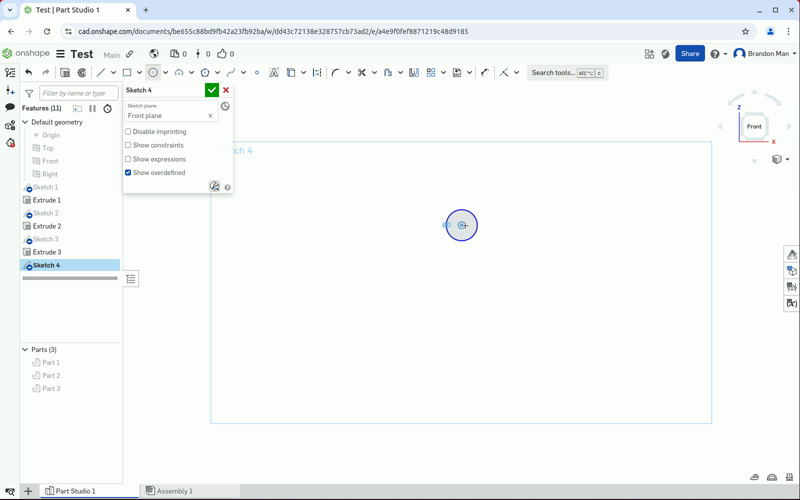
scroll(6)
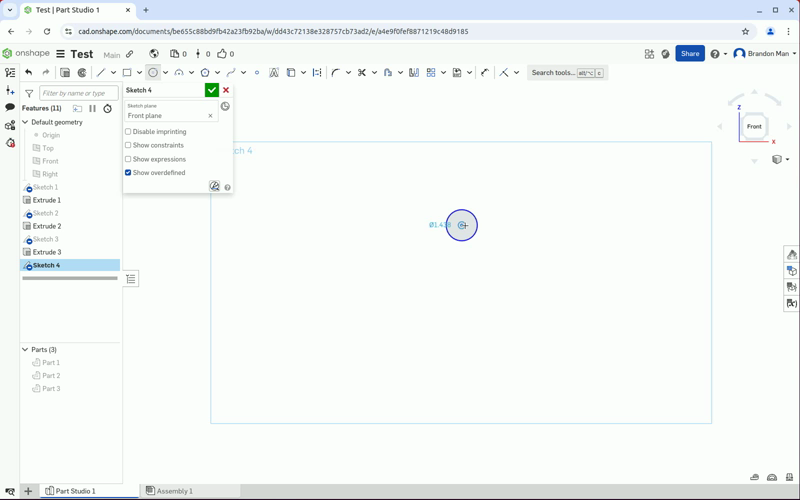
scroll(6)
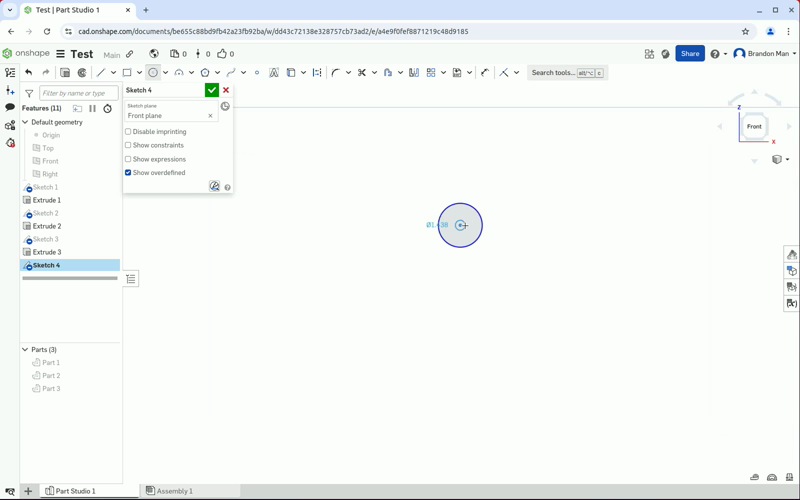
scroll(6)
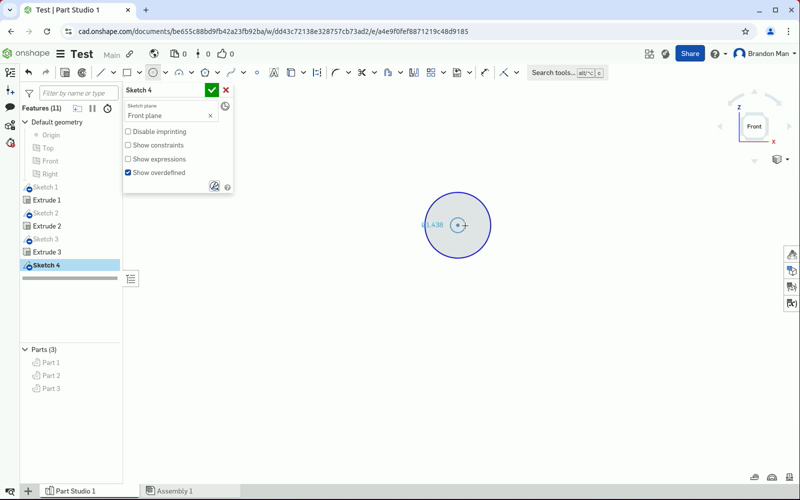
scroll(6)
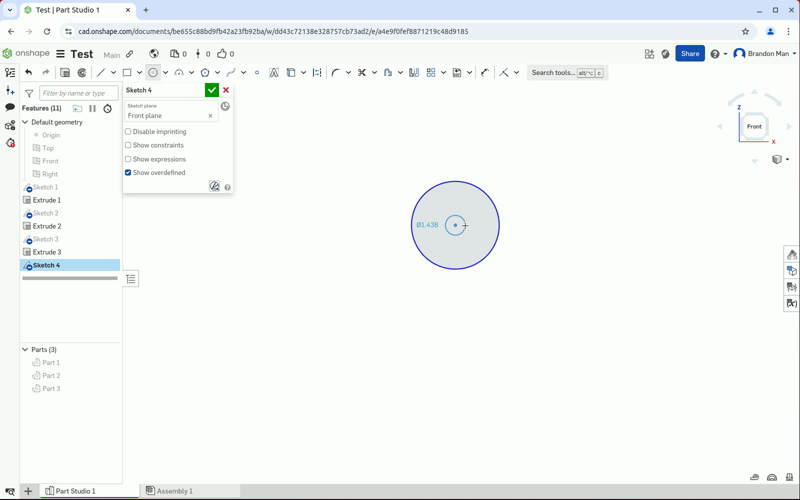
scroll(6)
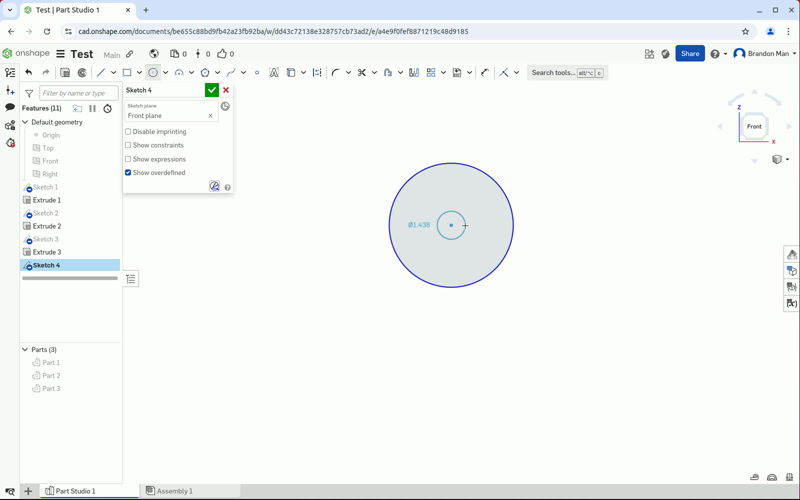
scroll(6)
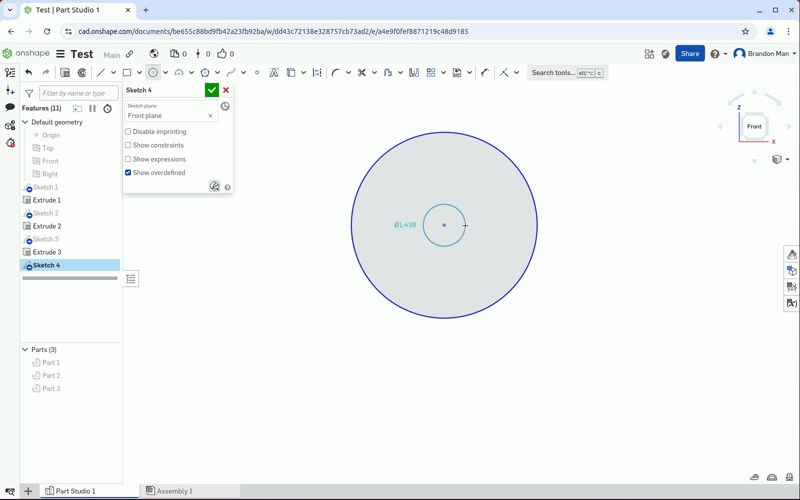
scroll(6)
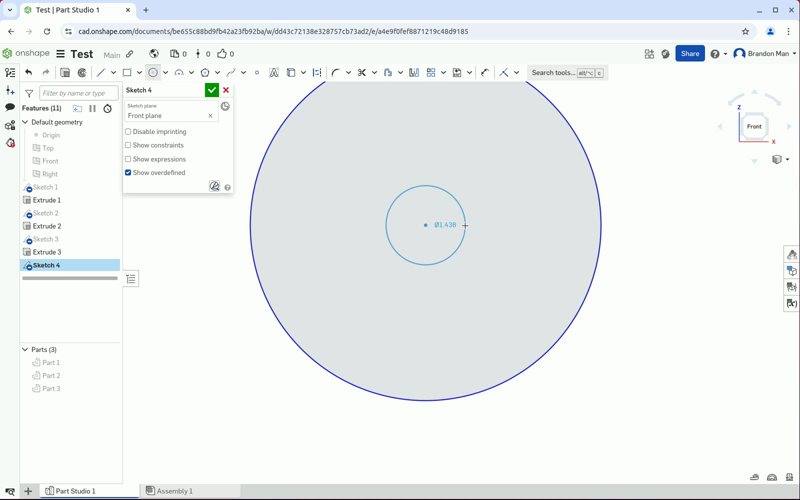
click(465, 225)
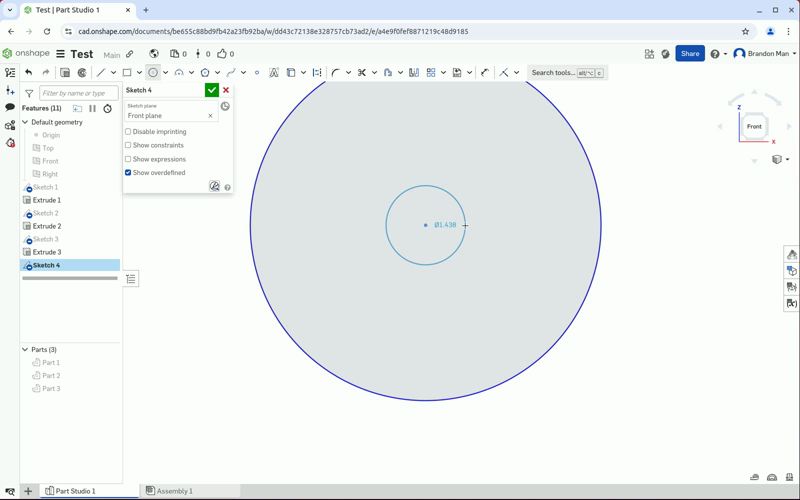
scroll(-6)
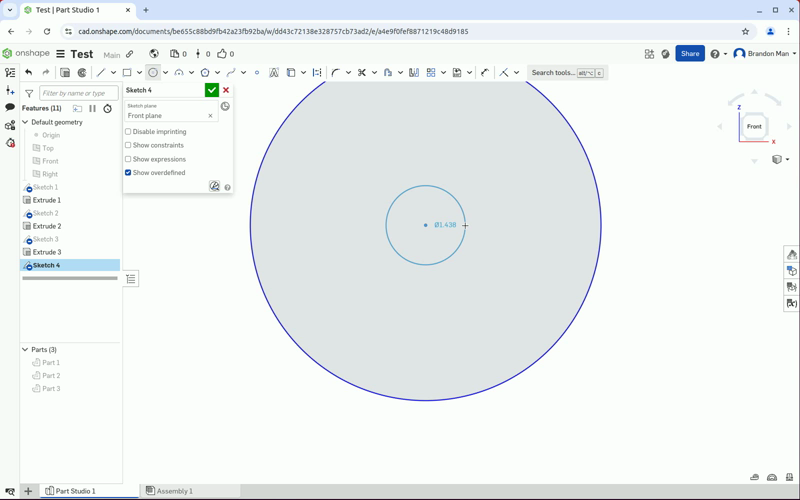
scroll(-6)
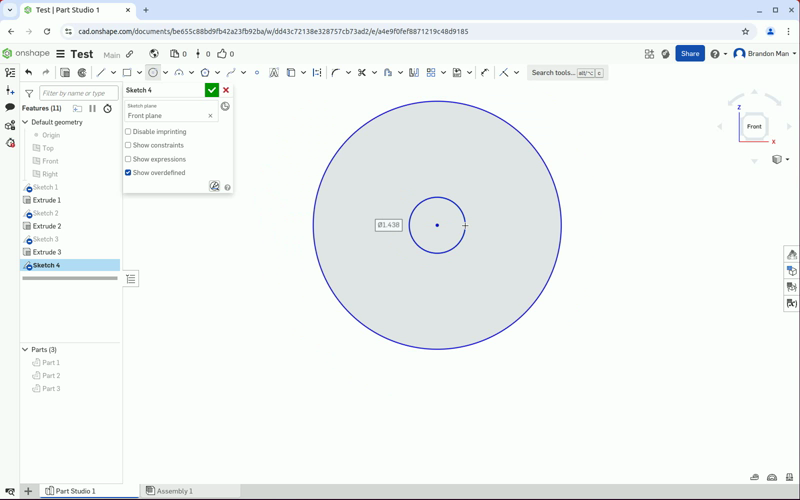
scroll(-6)
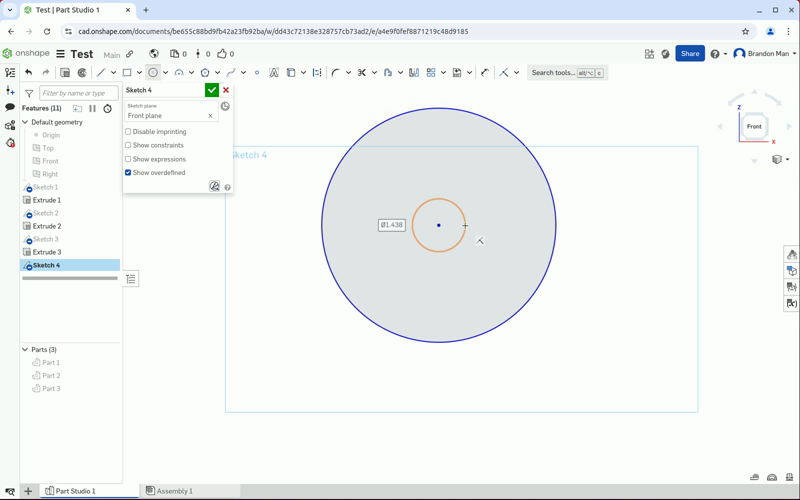
scroll(-6)
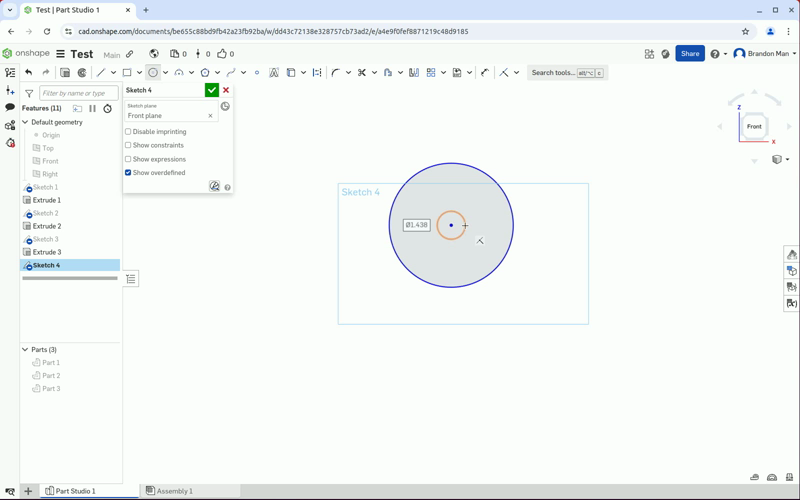
scroll(-6)
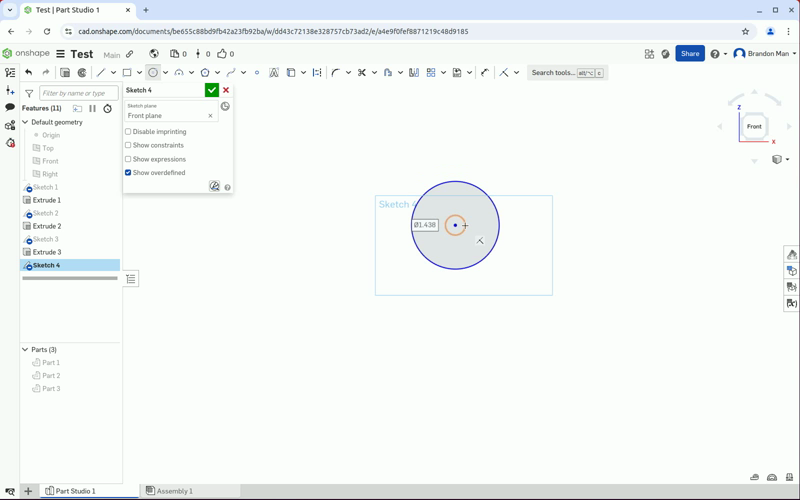
scroll(-6)
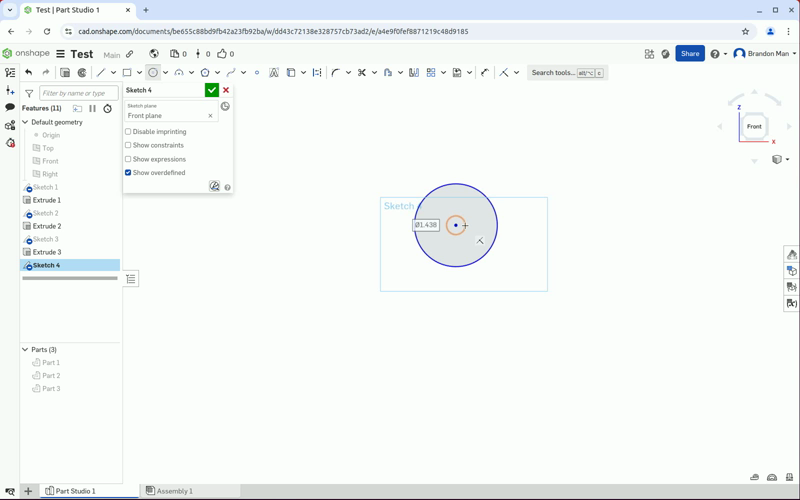
scroll(-6)
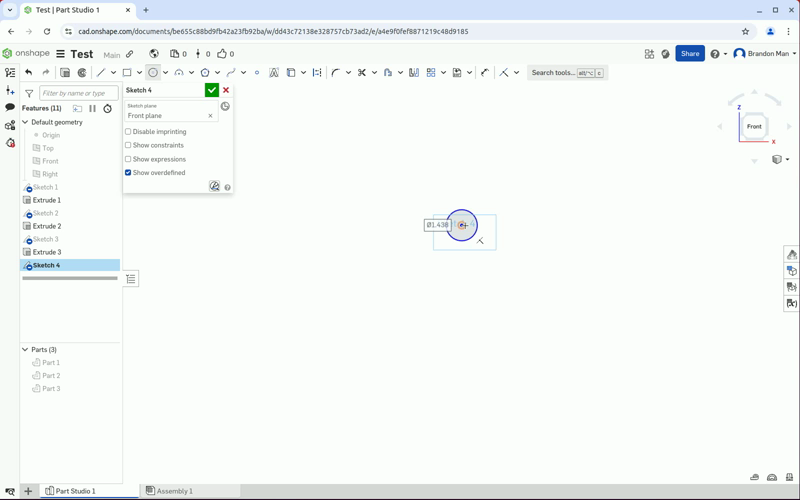
key(esc)
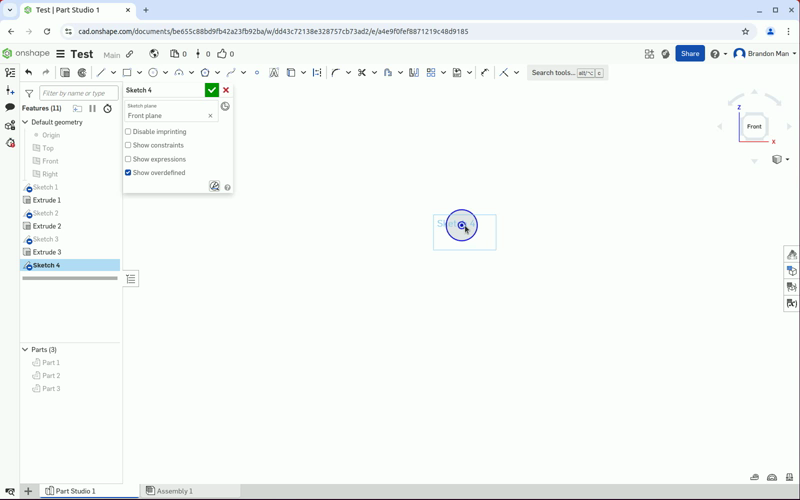
mouse_move(462, 219)
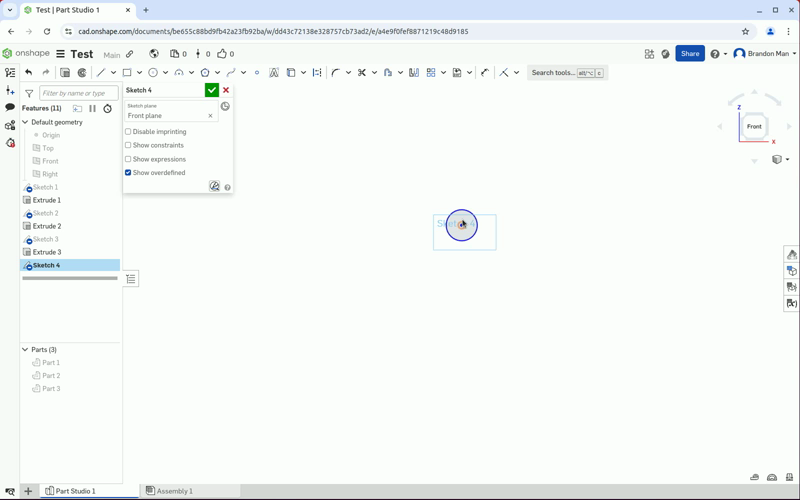
scroll(6)
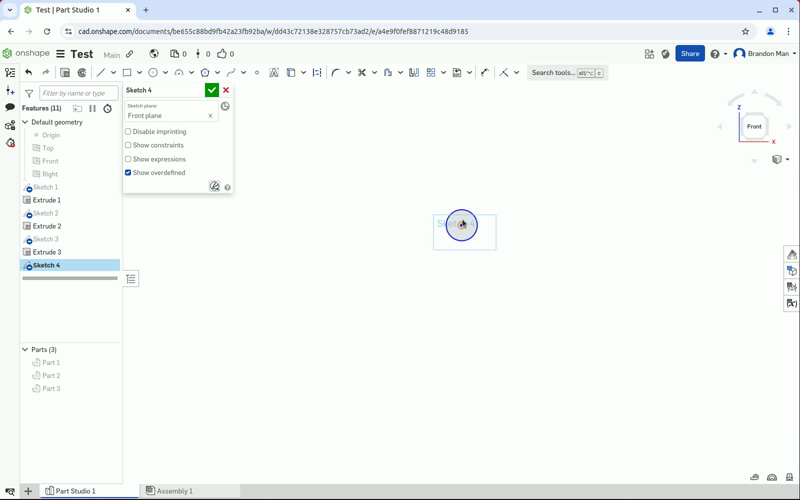
scroll(6)
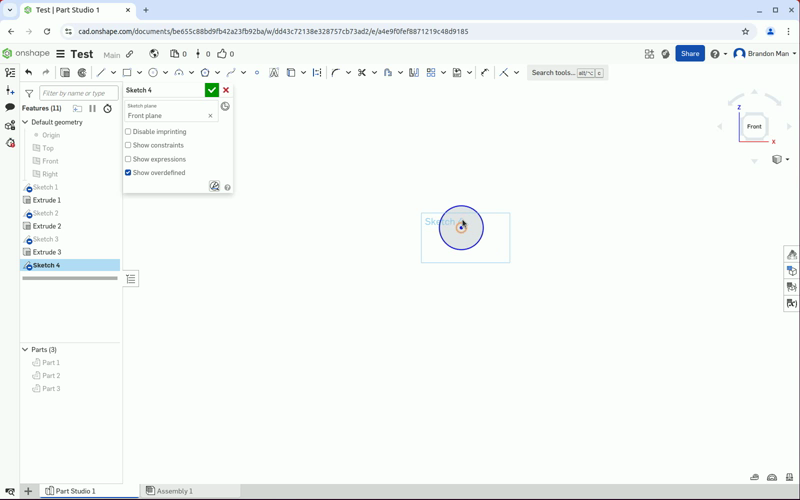
scroll(6)
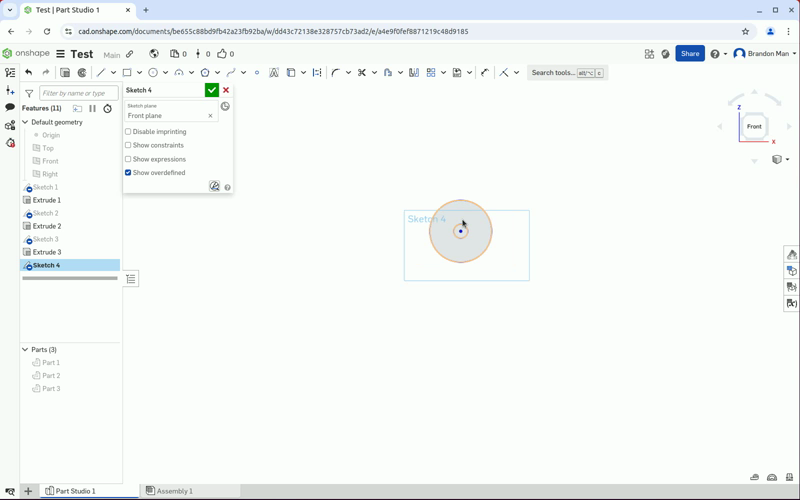
scroll(6)
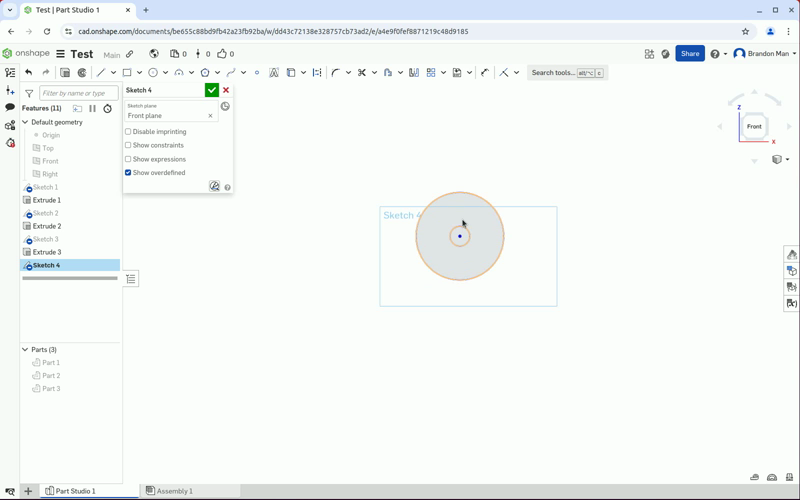
scroll(6)
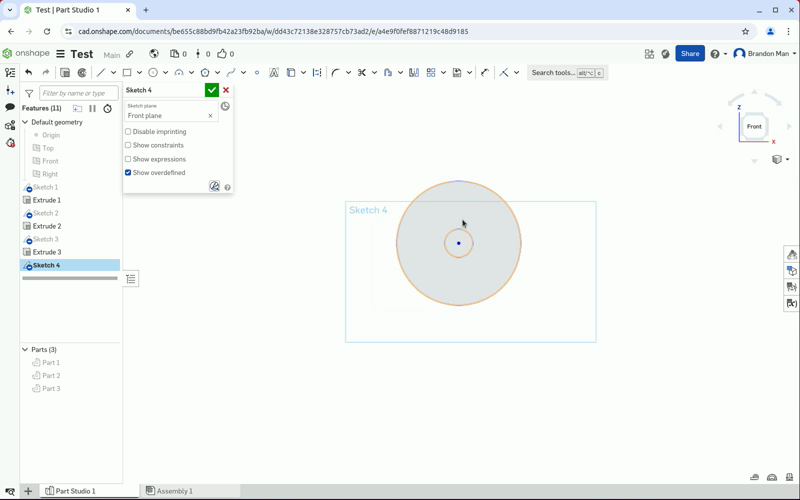
scroll(6)
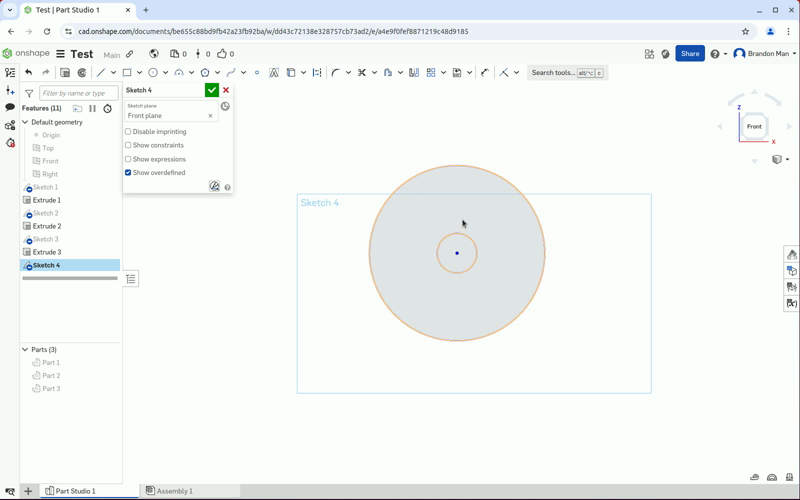
scroll(6)
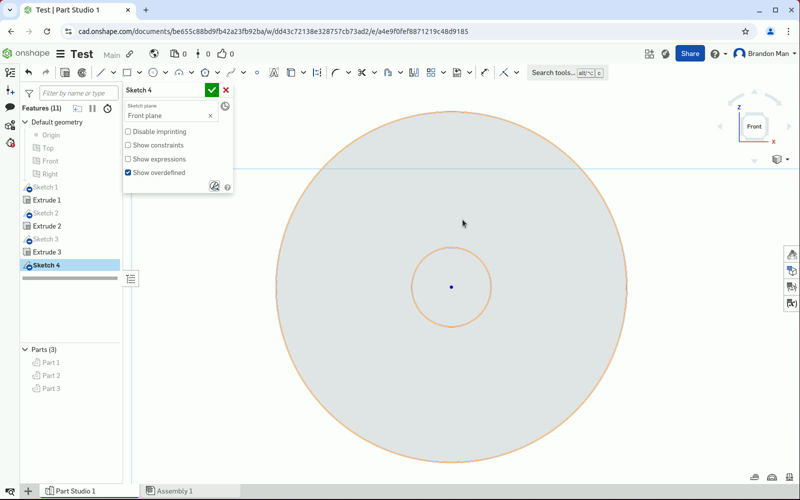
click(462, 219)
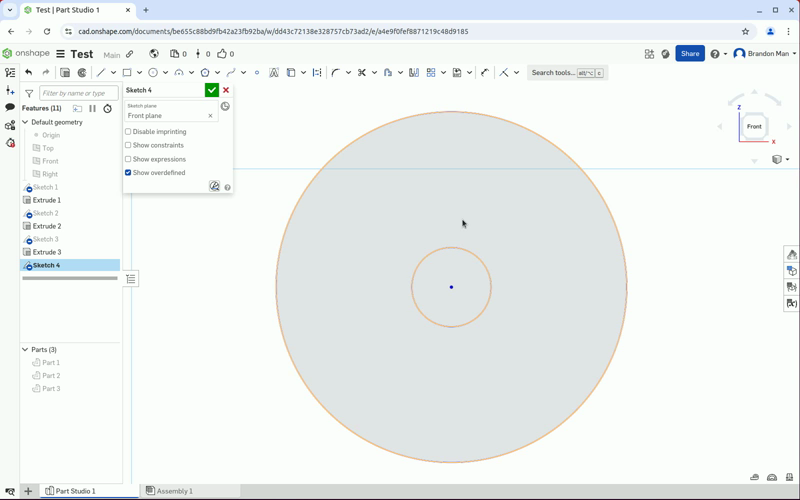
scroll(-6)
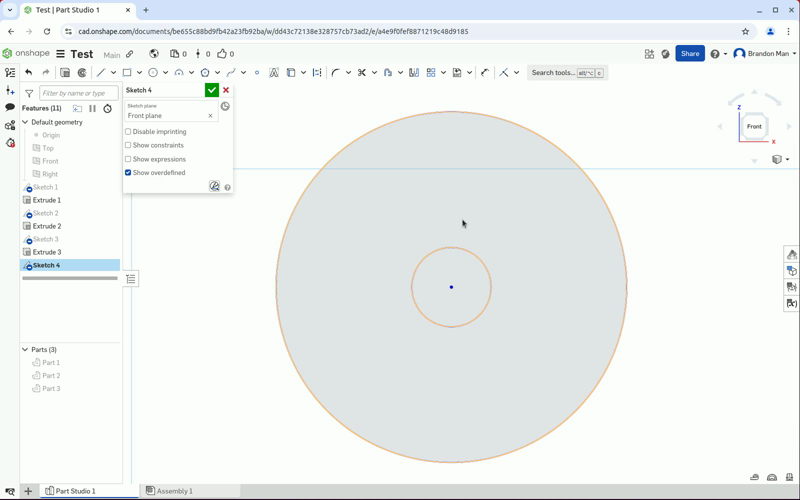
scroll(-6)
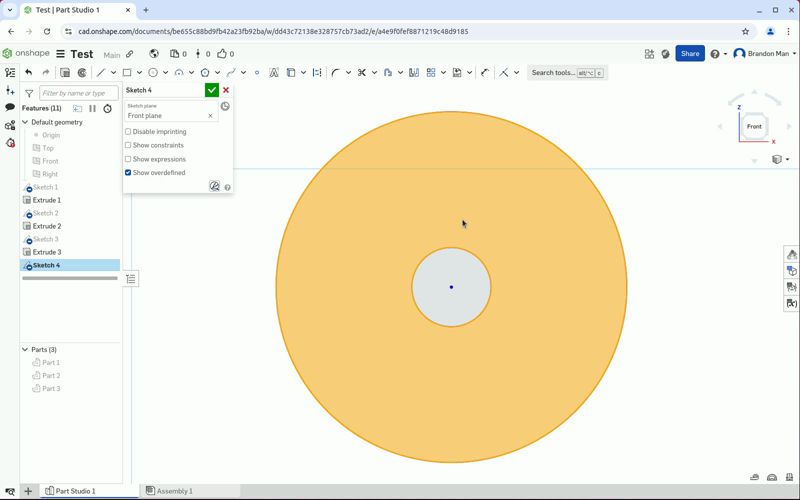
scroll(-6)
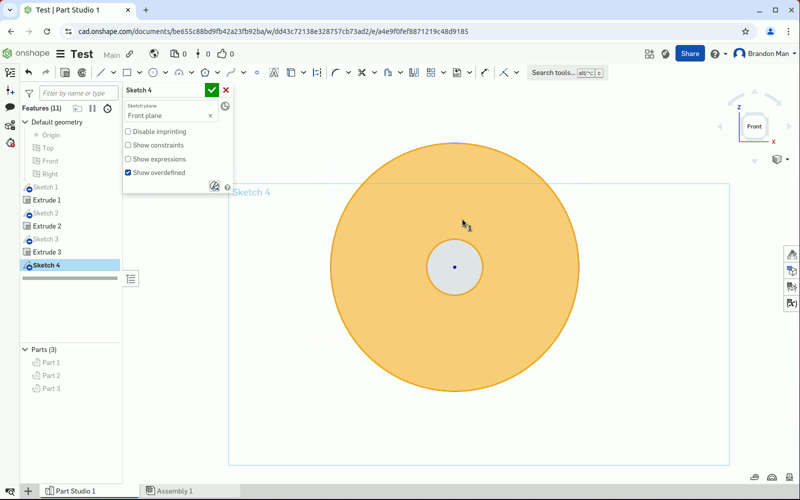
scroll(-6)
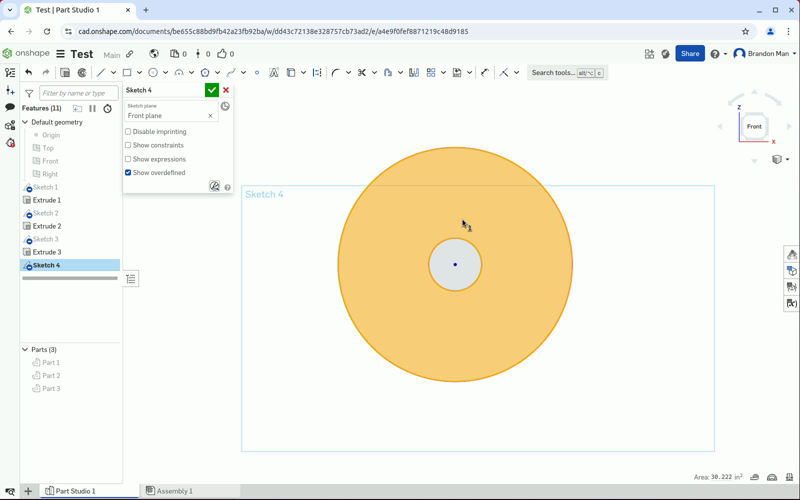
scroll(-6)
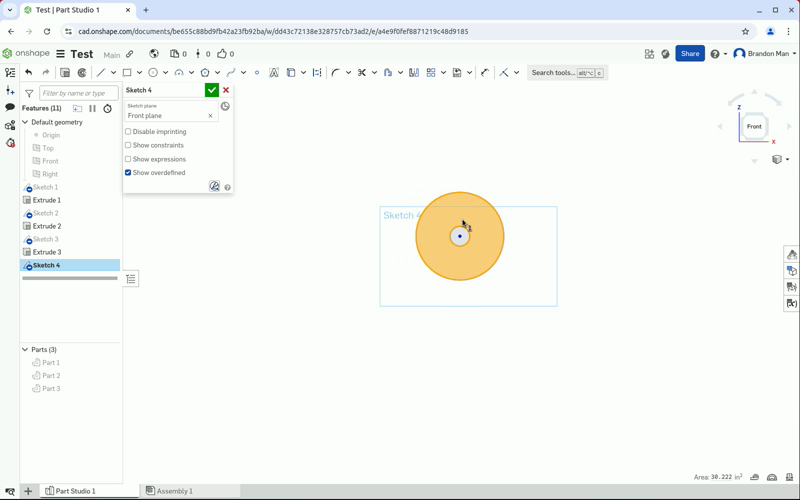
scroll(-6)
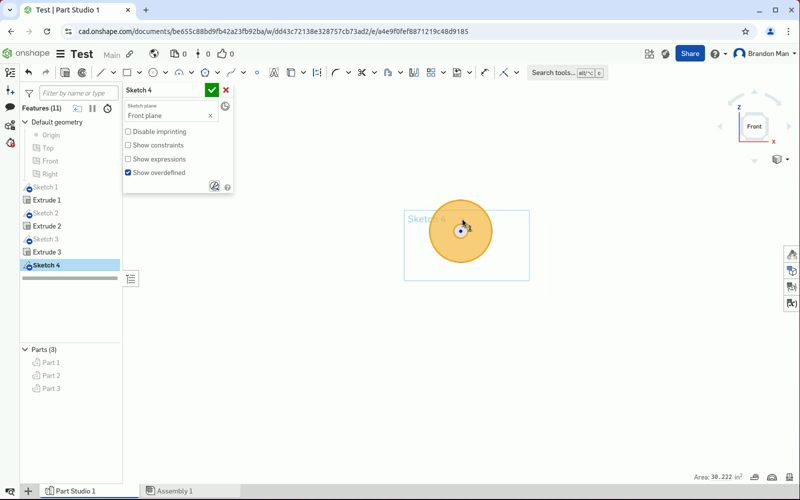
scroll(-6)
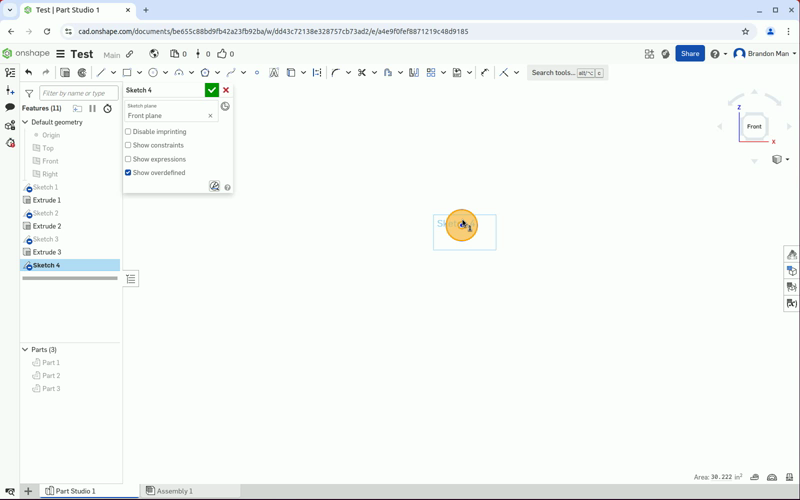
mouse_move(73, 352)
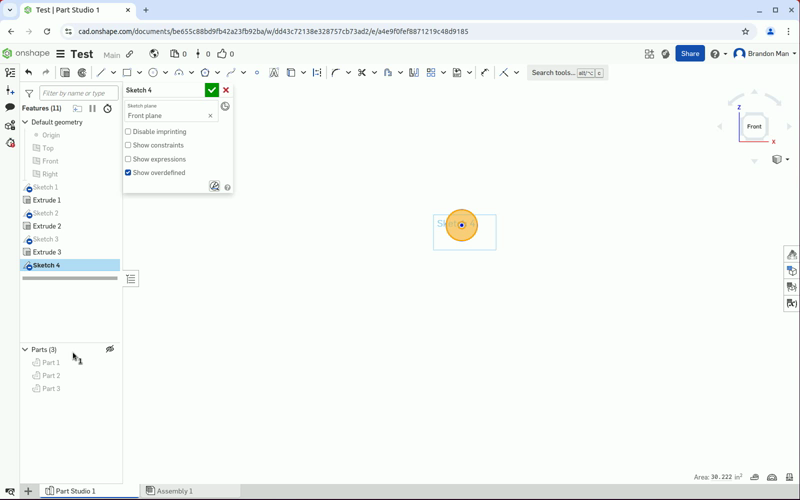
key(shift+y)
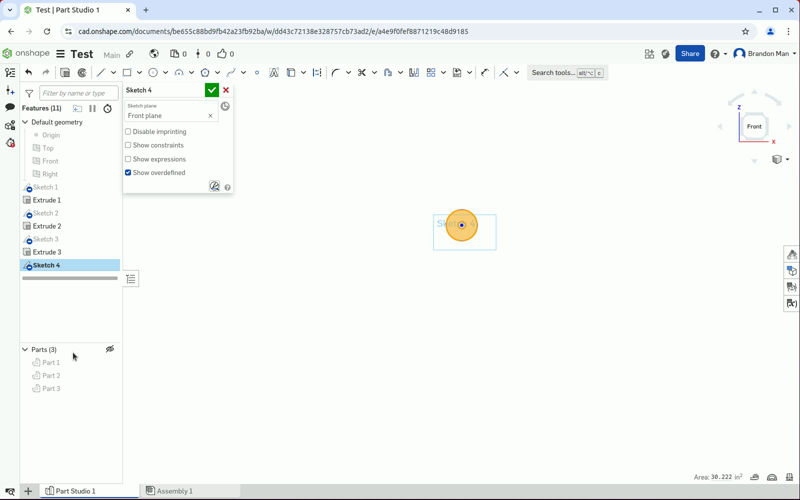
key(shift+e)
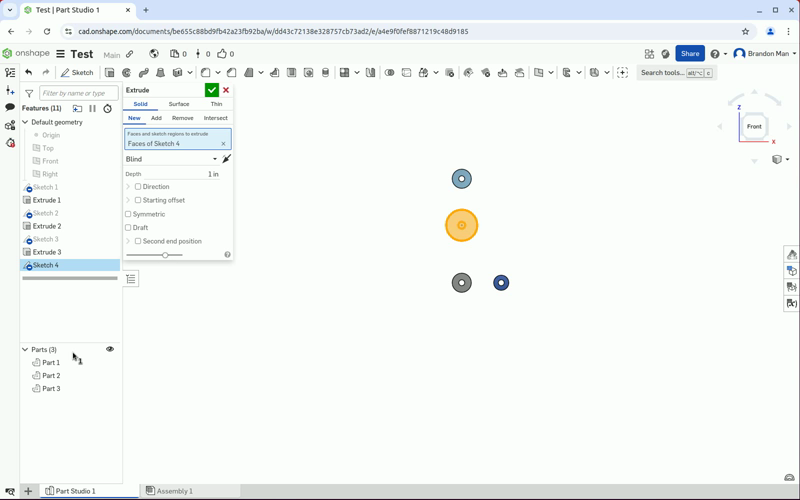
mouse_move(143, 106)
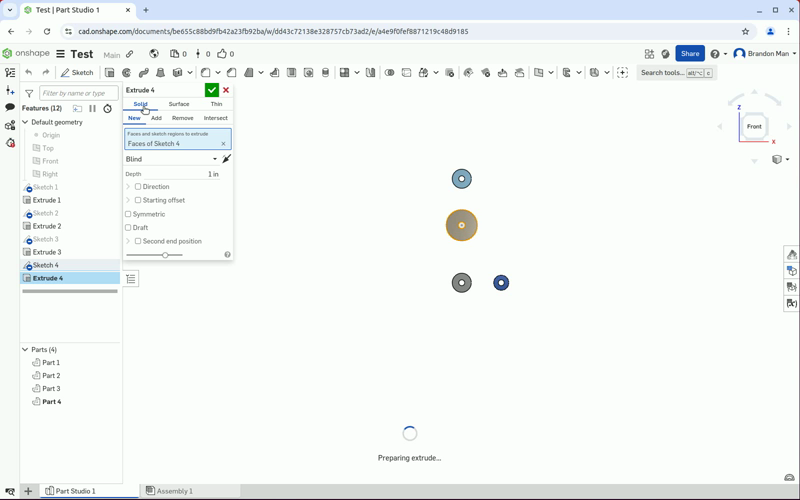
click(143, 106)
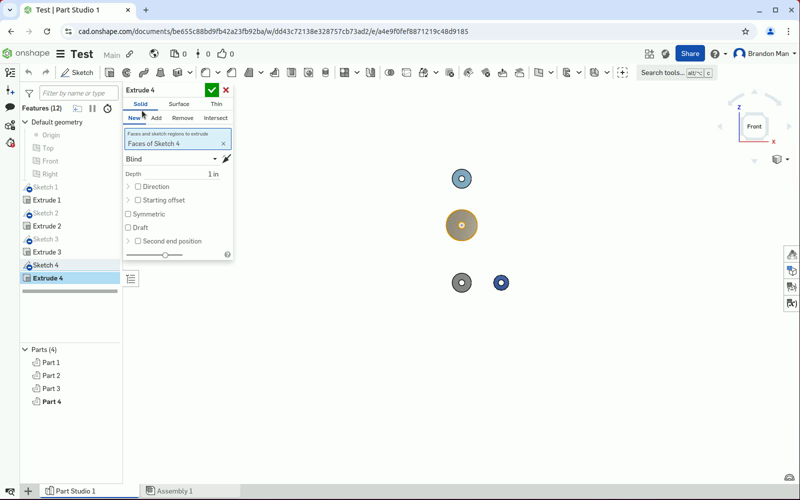
mouse_move(137, 120)
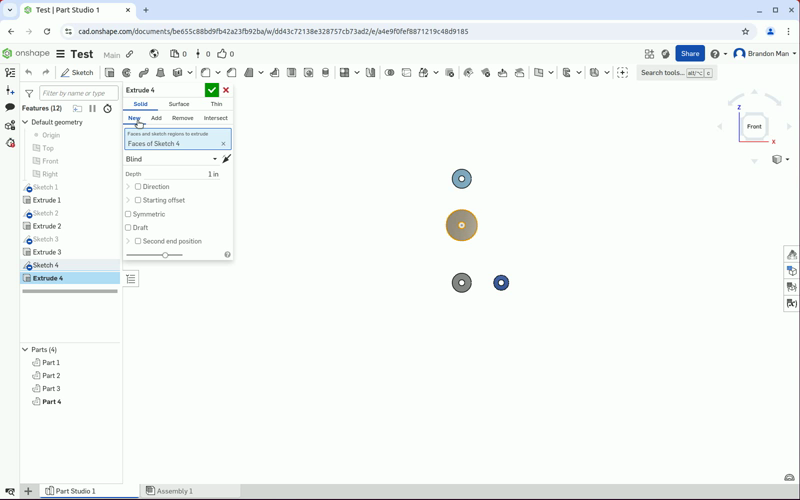
click(137, 120)
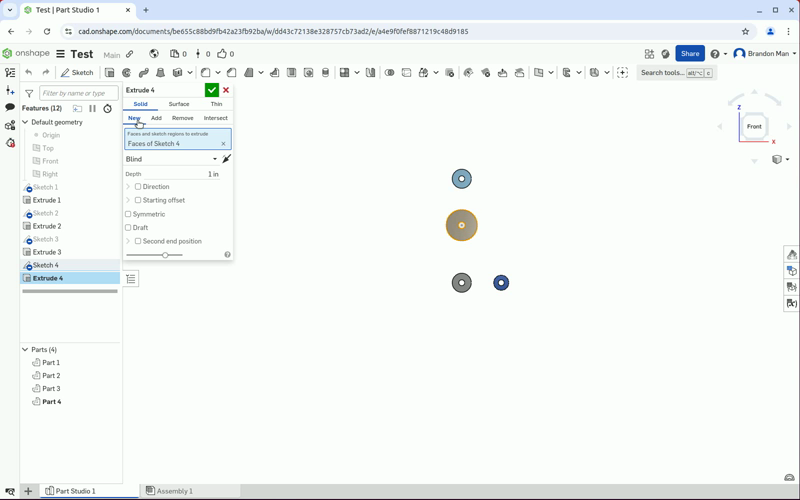
key(tab, 4)
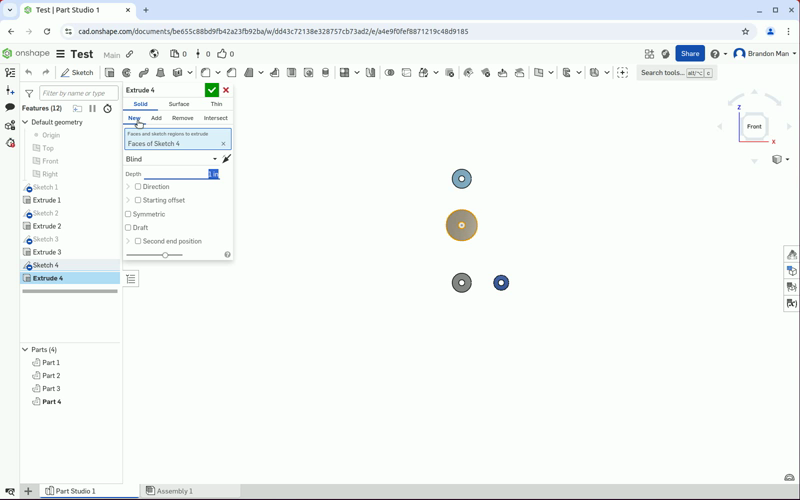
text(0.481)
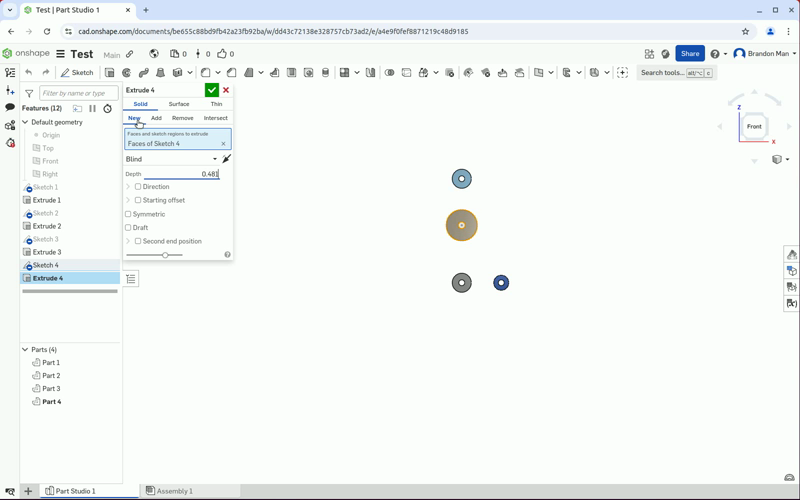
key(enter)
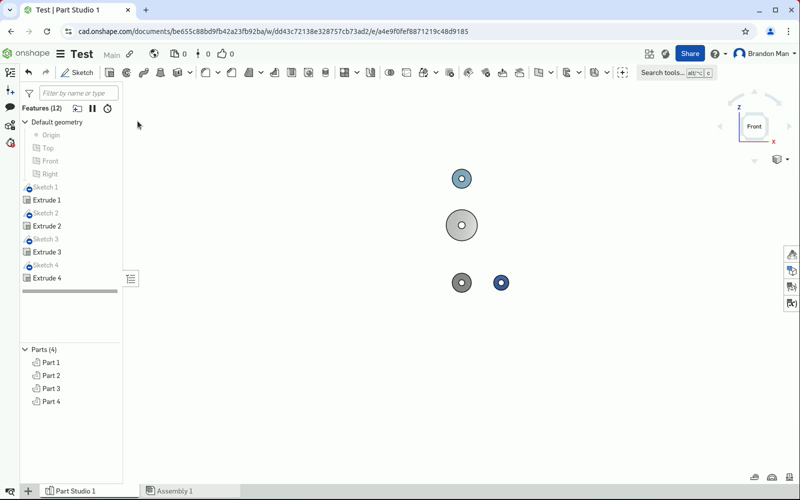
key(shift+h)
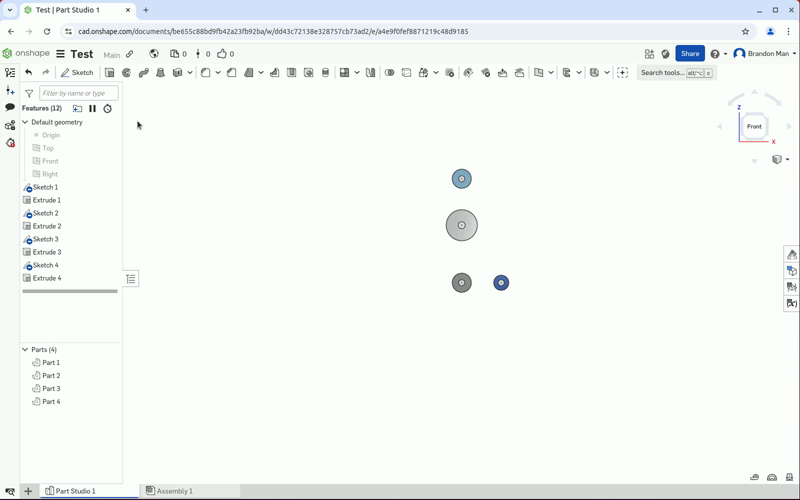
key(shift+h)
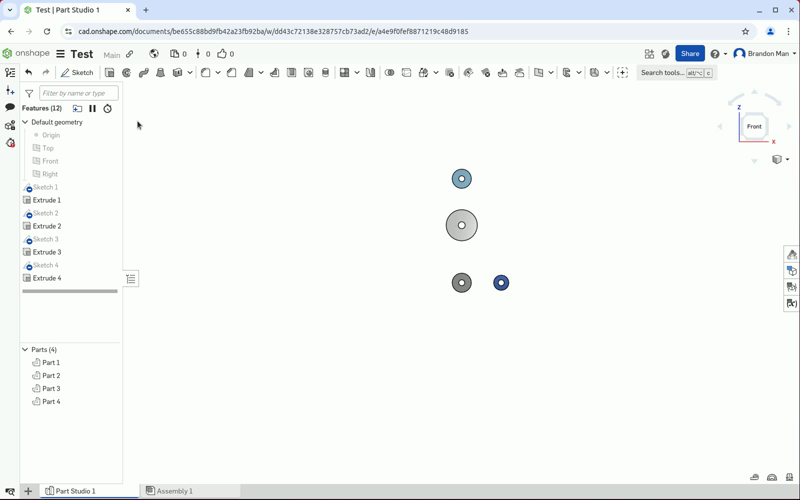
mouse_move(73, 189)
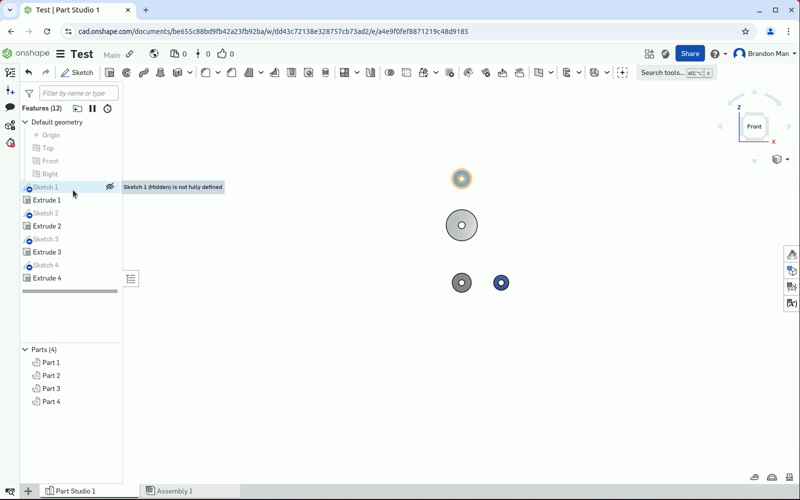
click(73, 189)
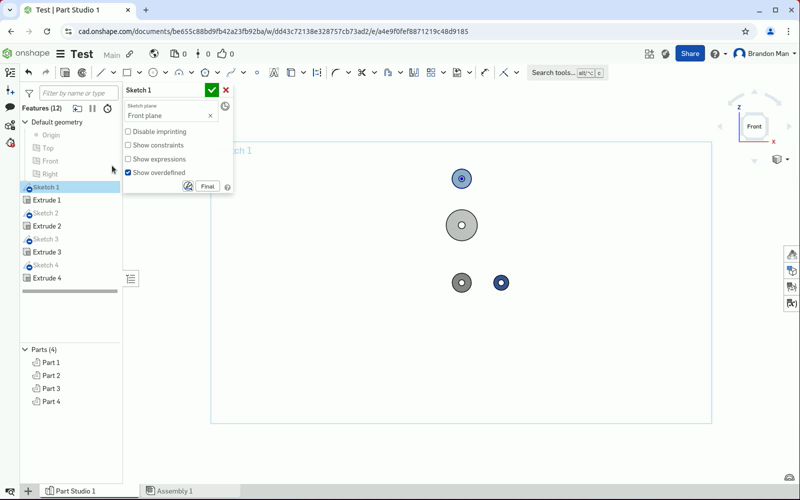
mouse_move(229, 92)
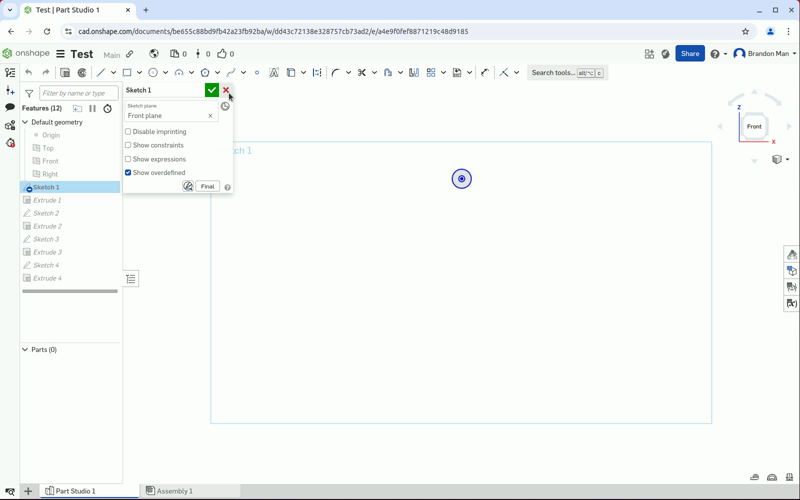
click(229, 92)
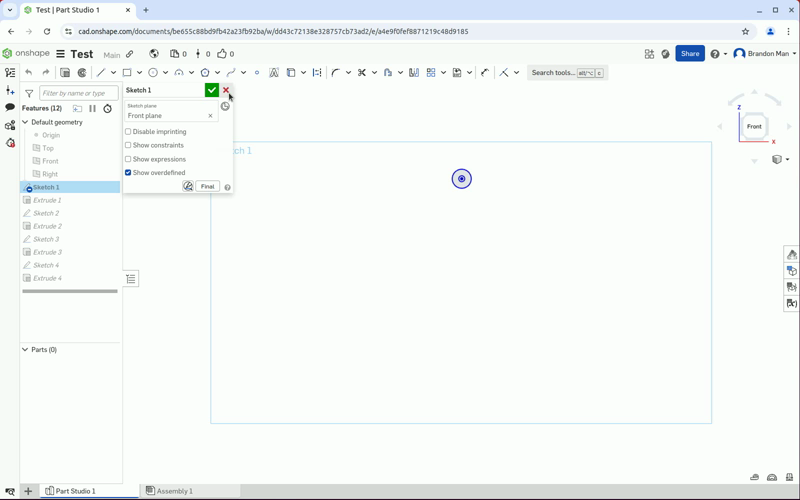
key(shift+s)
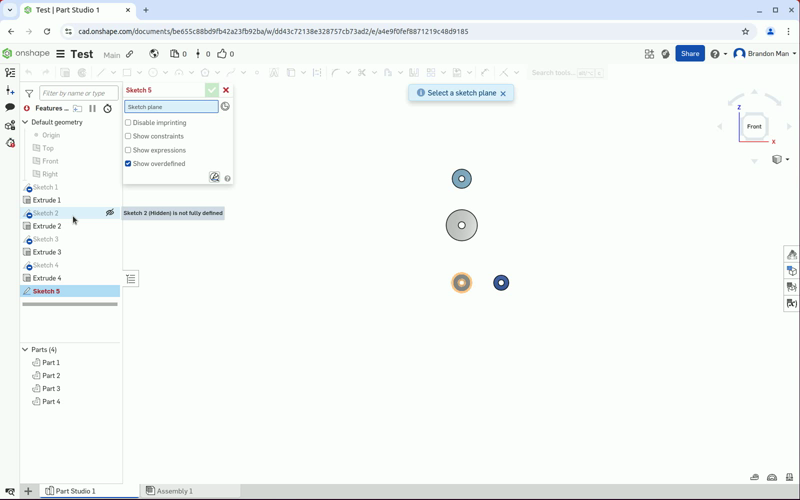
scroll(3)
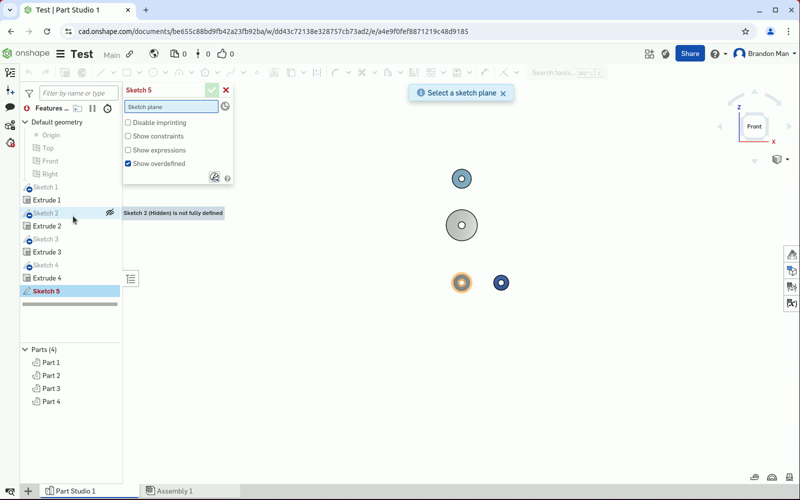
mouse_move(73, 163)
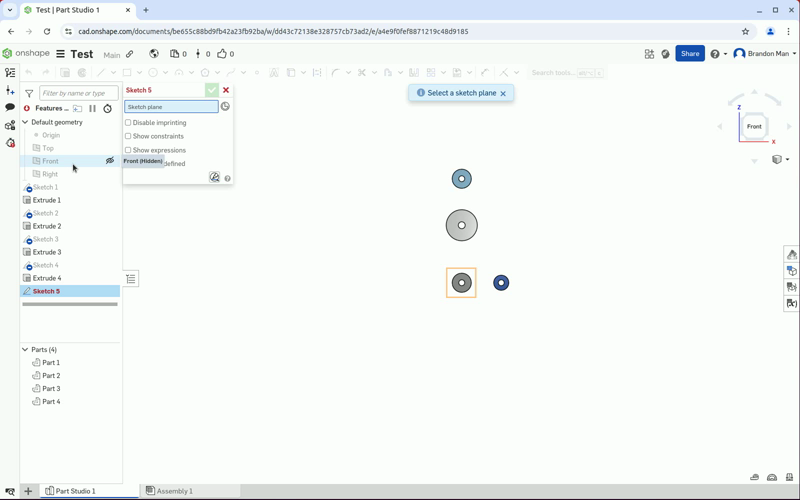
click(73, 163)
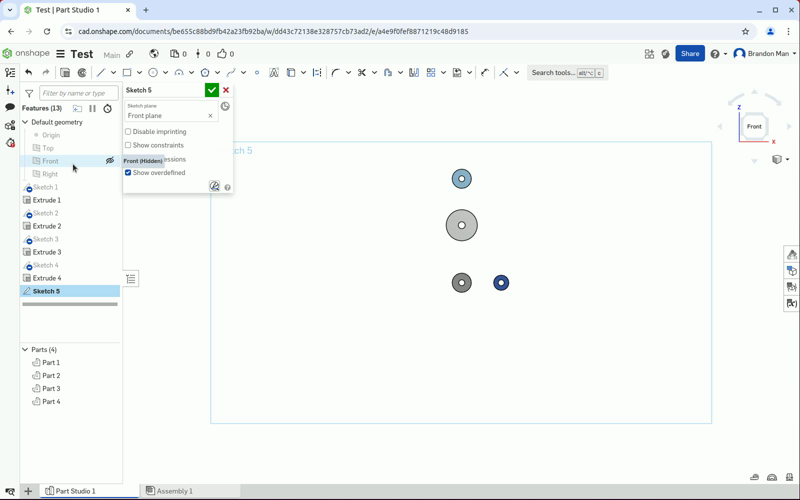
mouse_move(73, 352)
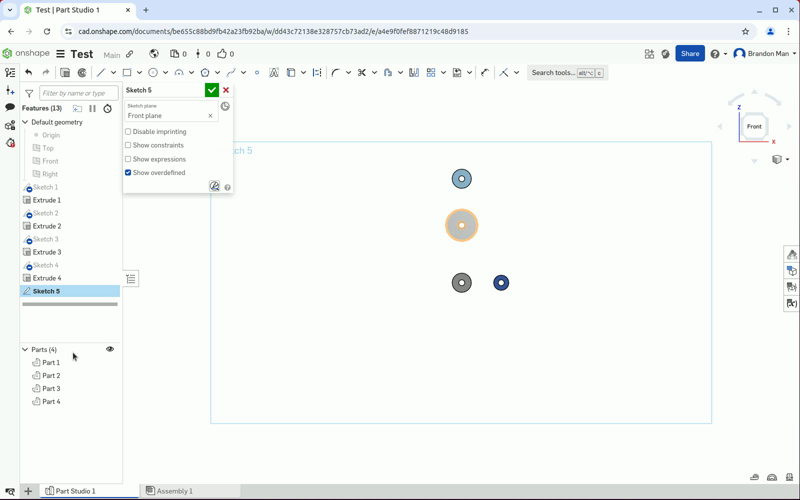
key(y)
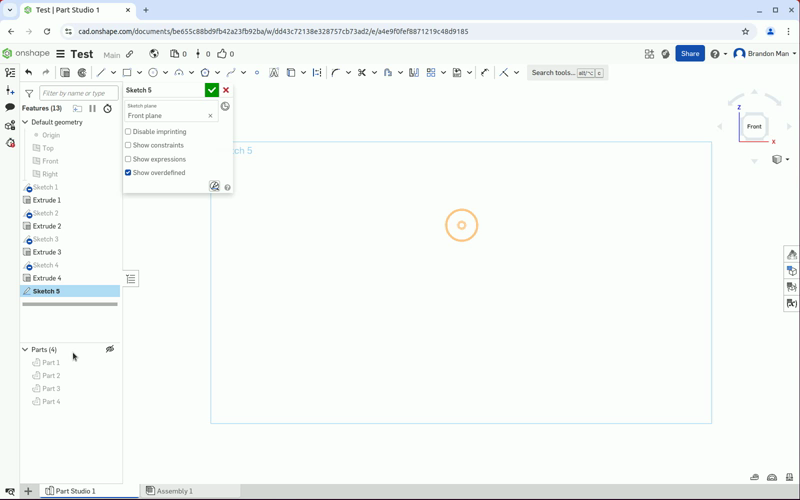
key(l)
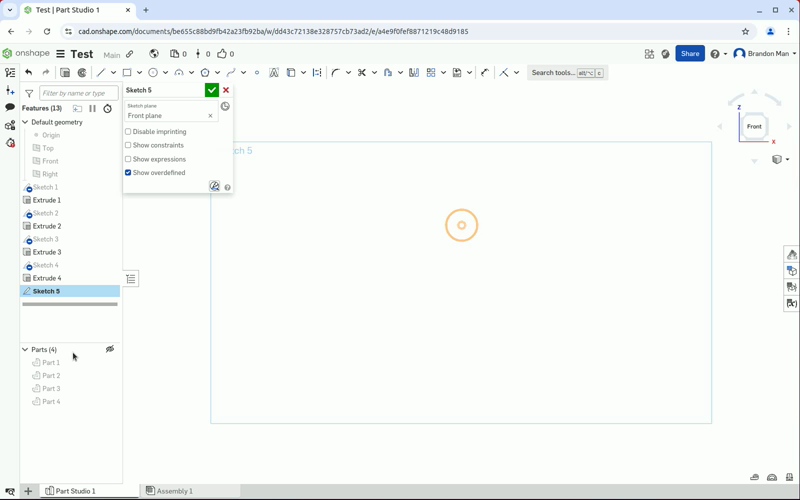
key_down(shift)
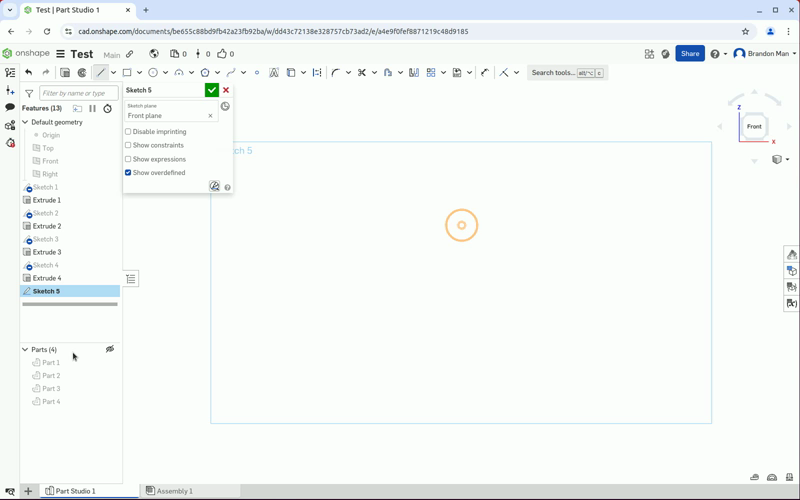
mouse_move(446, 226)
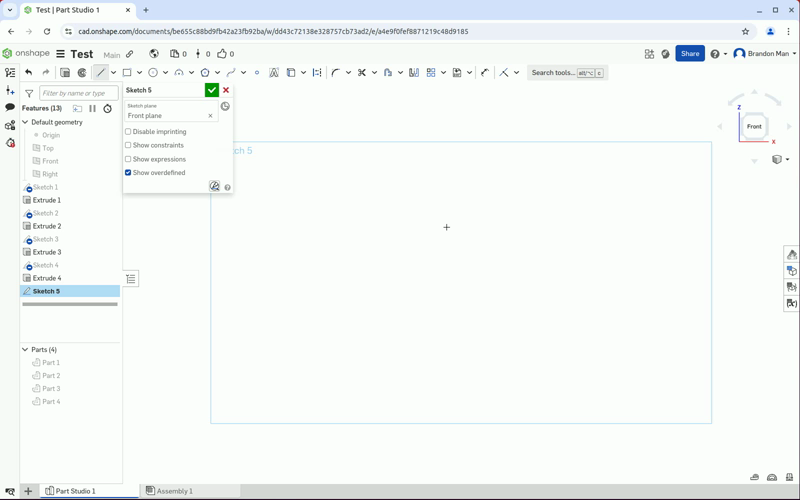
click(446, 226)
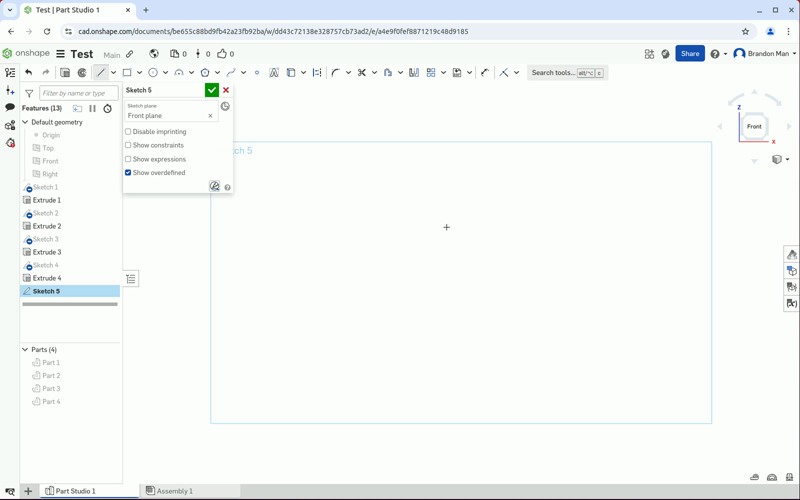
key_up(shift)
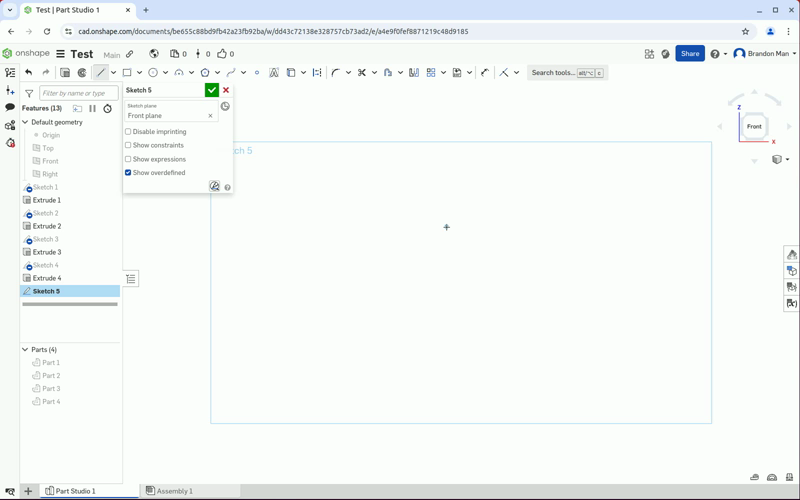
key_down(shift)
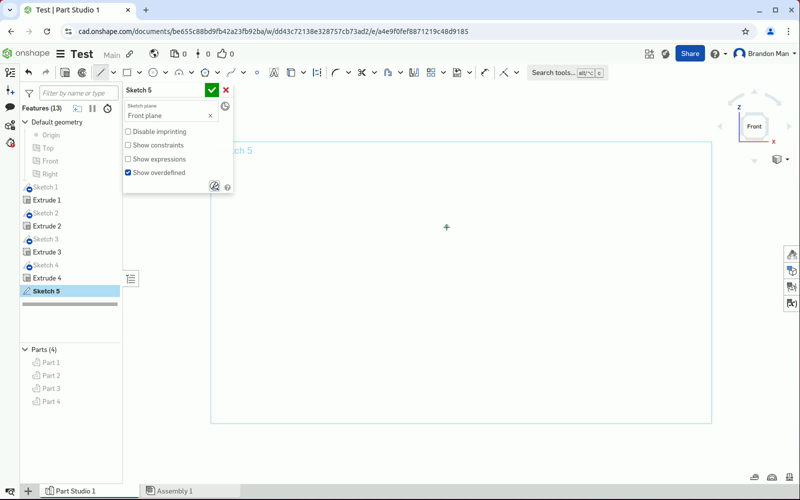
mouse_move(476, 226)
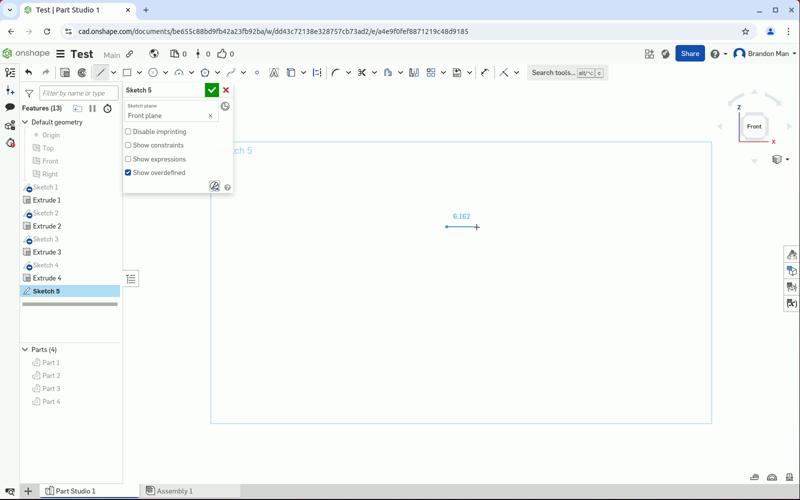
mouse_move(452, 284)
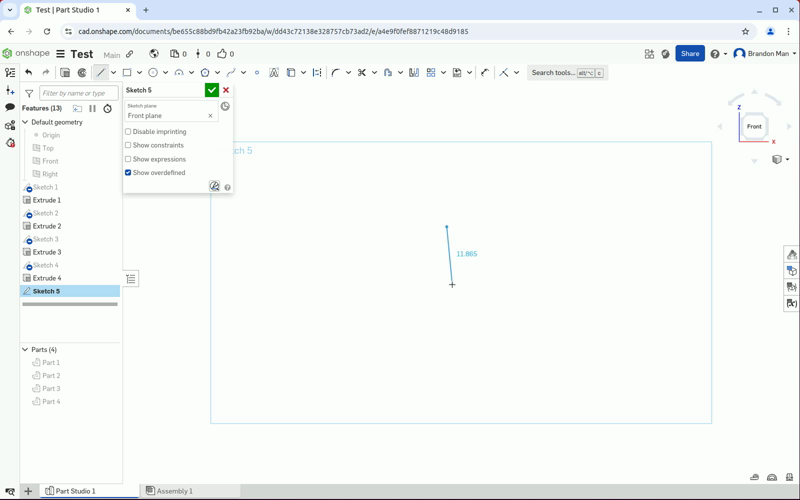
click(452, 284)
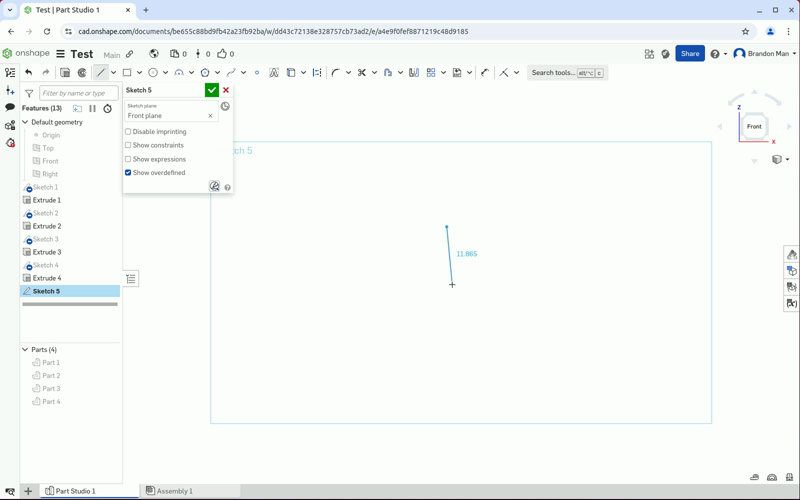
key_up(shift)
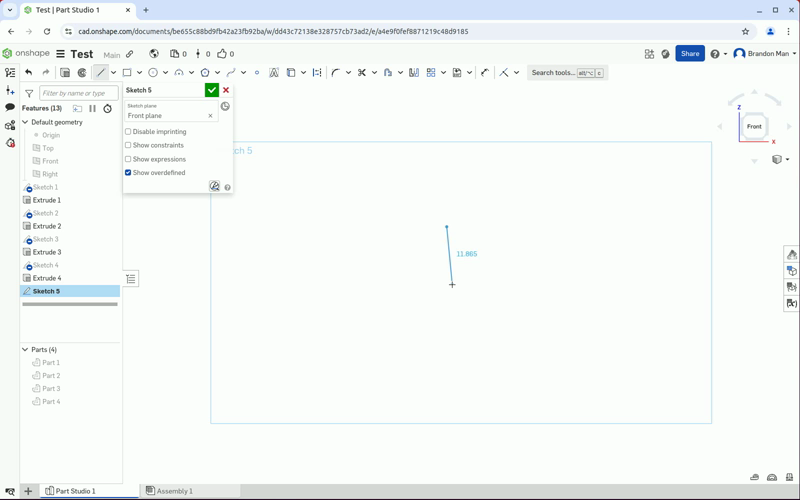
key(esc)
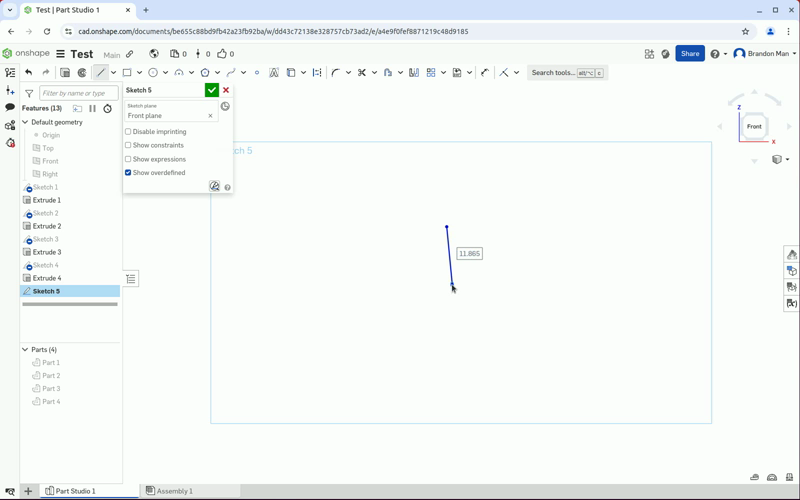
key(a)
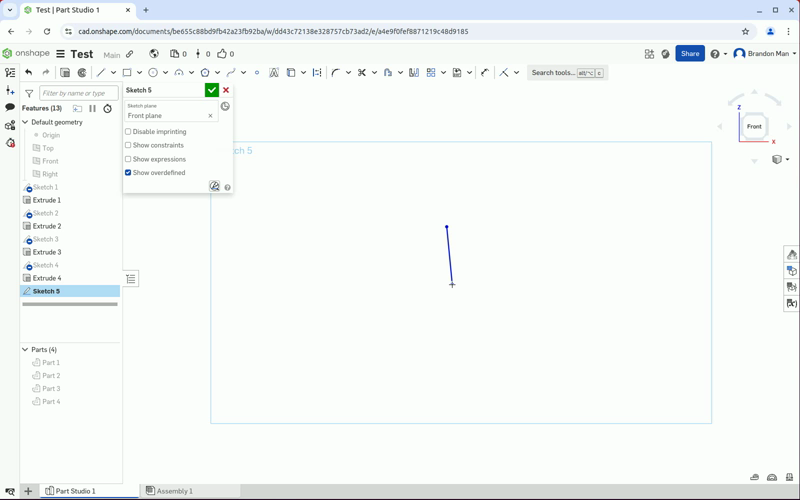
mouse_move(452, 284)
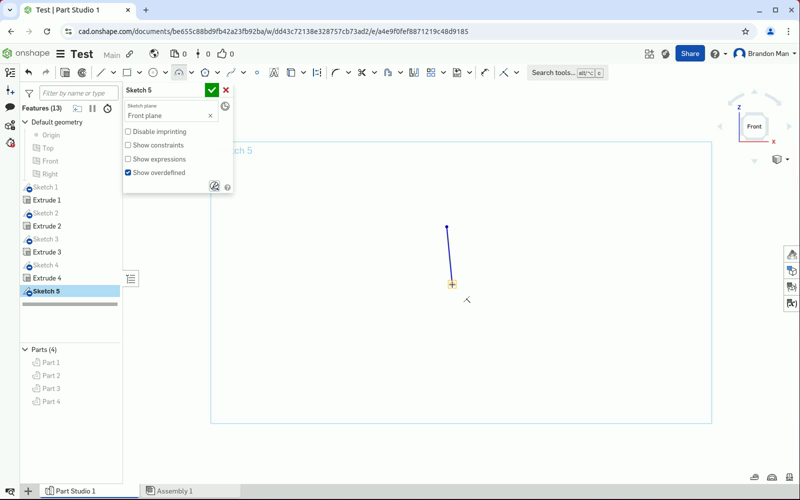
click(452, 284)
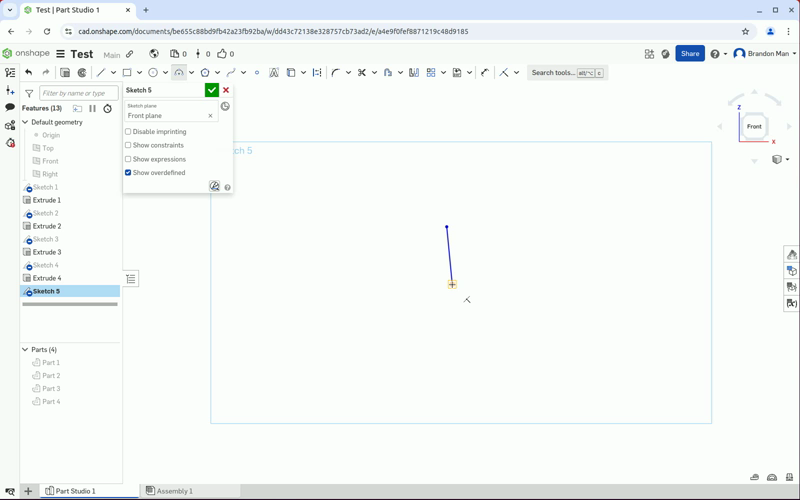
key_down(shift)
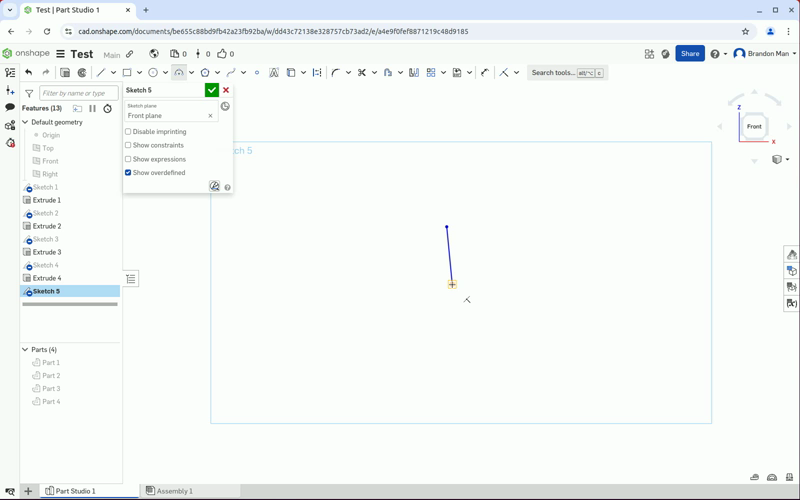
mouse_move(461, 291)
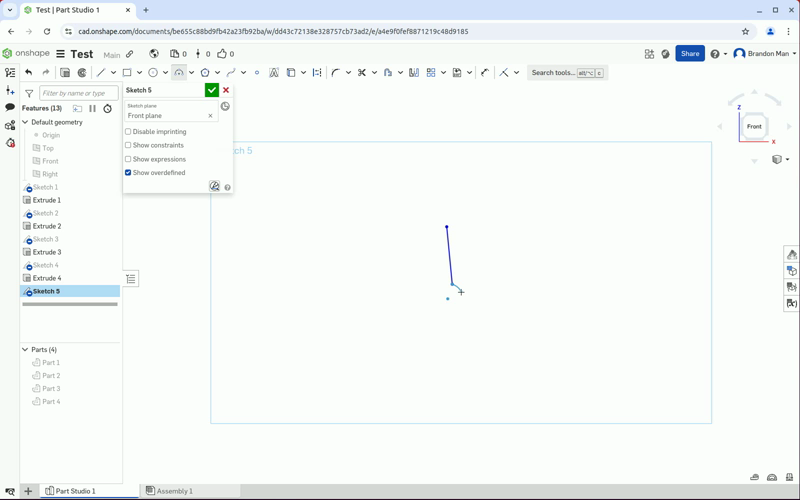
click(461, 291)
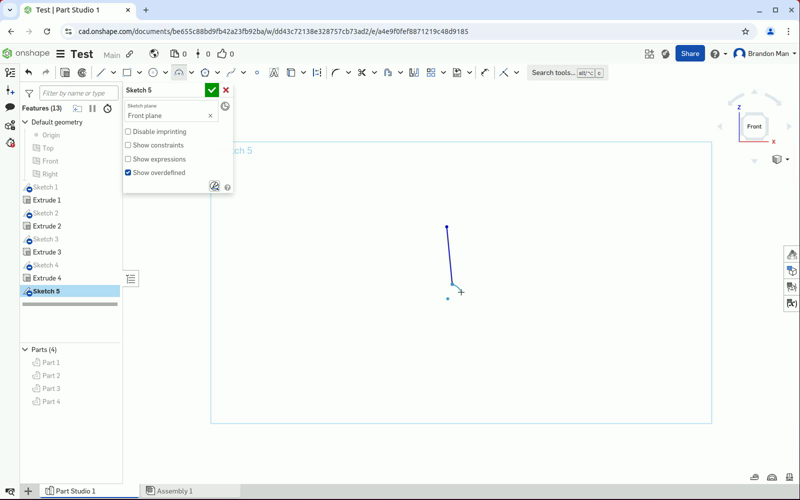
mouse_move(466, 276)
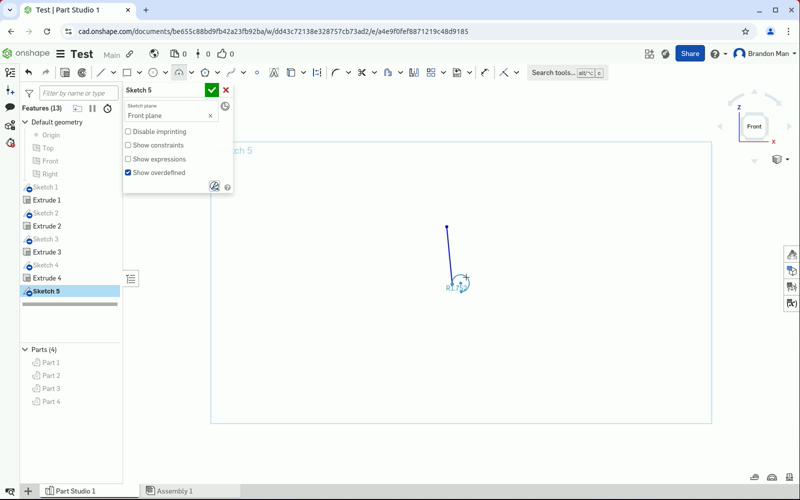
click(466, 276)
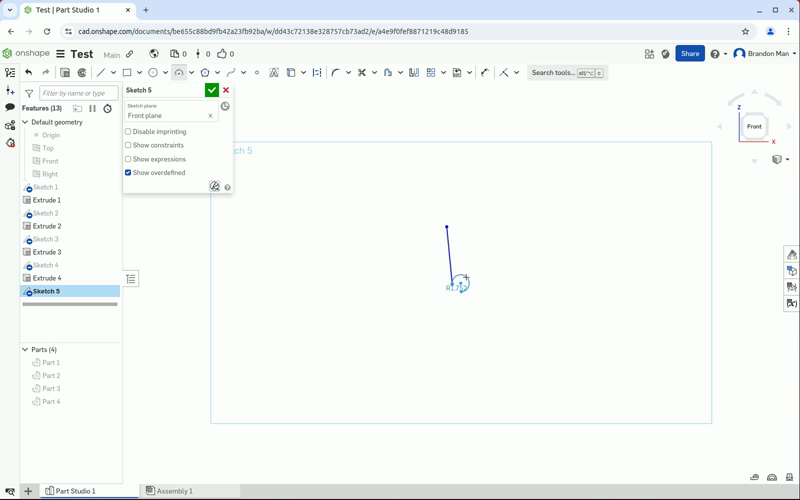
key_up(shift)
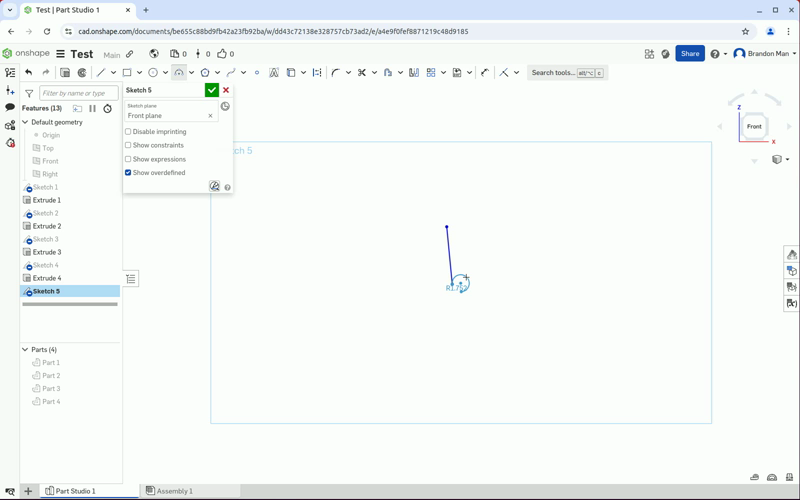
key(esc)
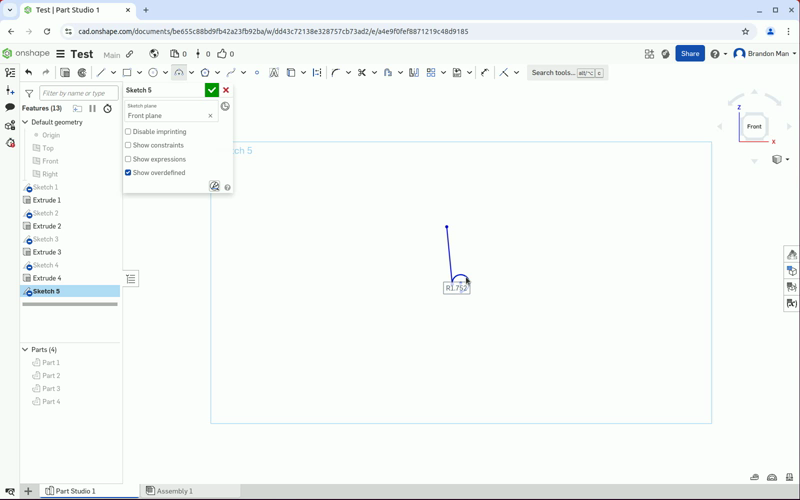
key(l)
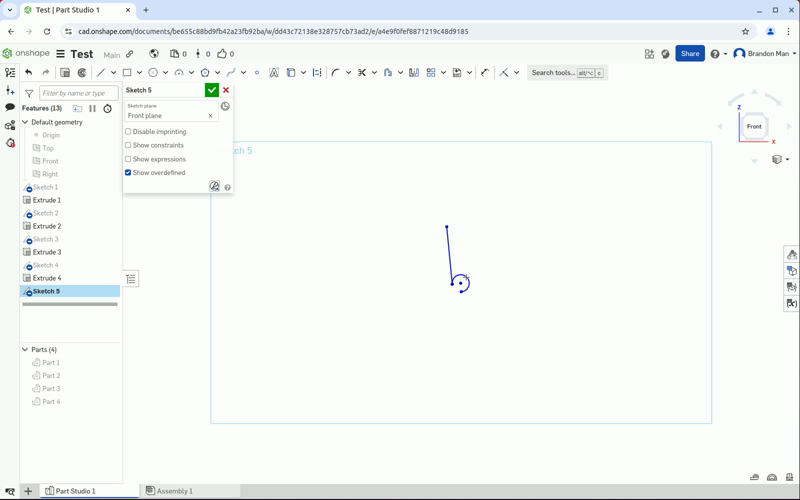
mouse_move(461, 291)
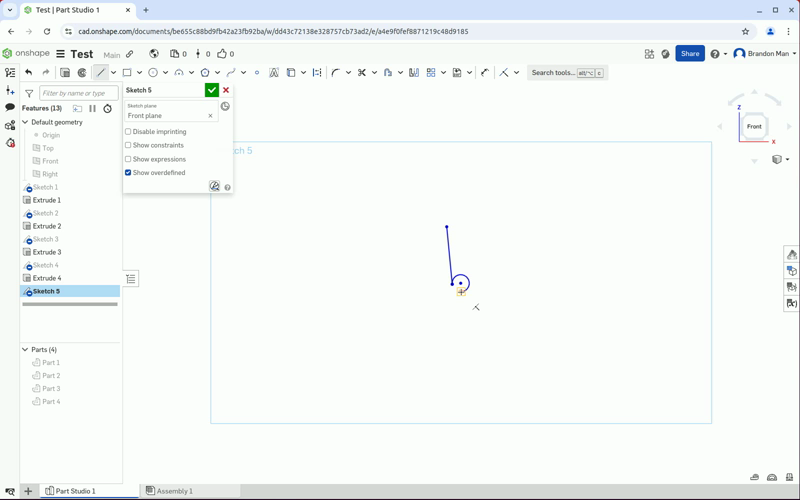
click(461, 291)
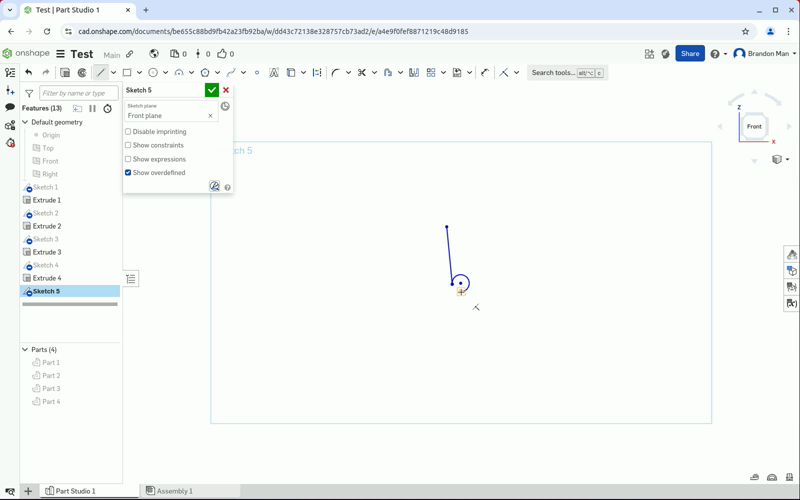
key_down(shift)
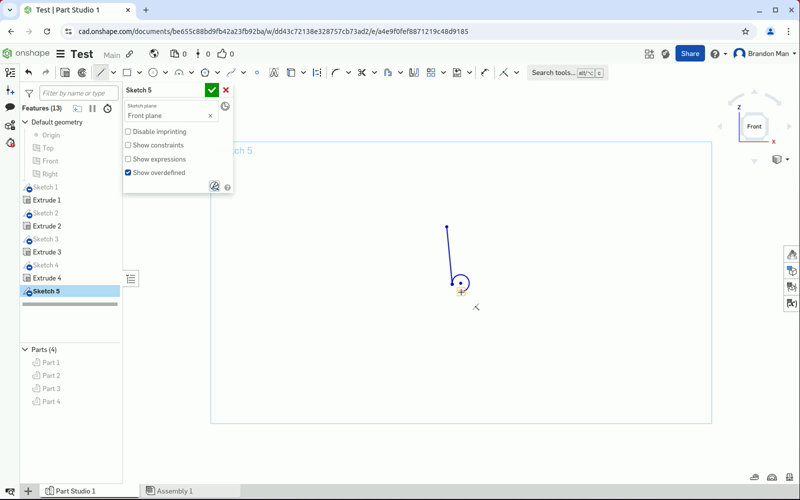
mouse_move(491, 291)
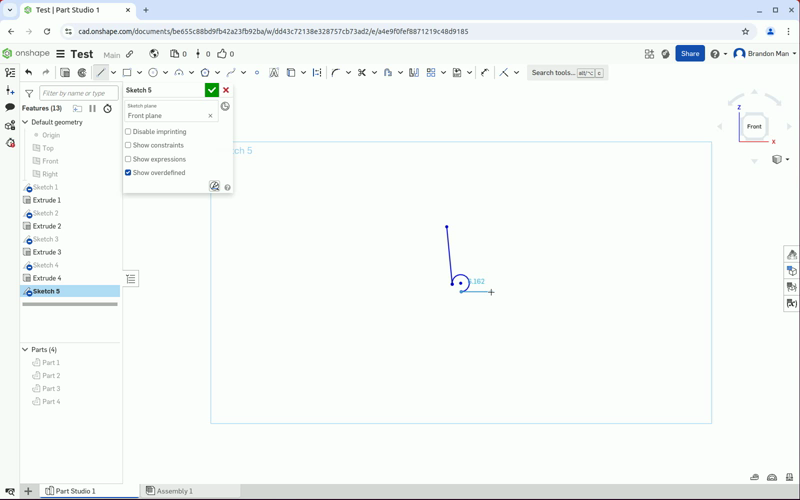
mouse_move(502, 290)
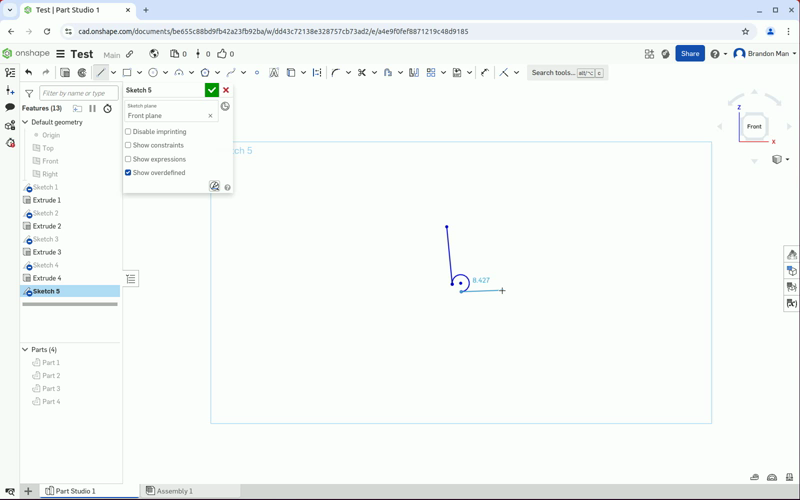
click(502, 290)
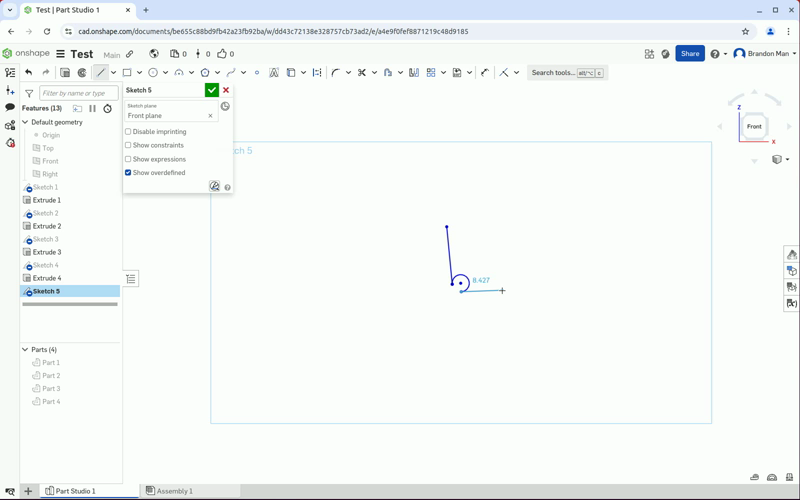
key_up(shift)
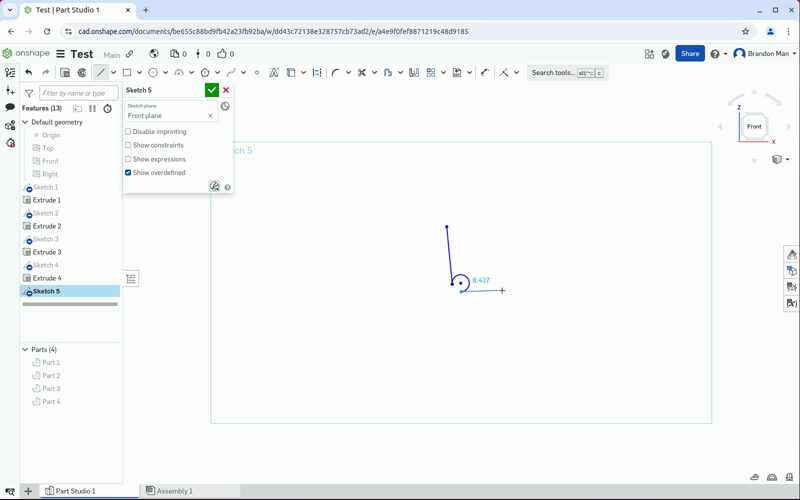
key(esc)
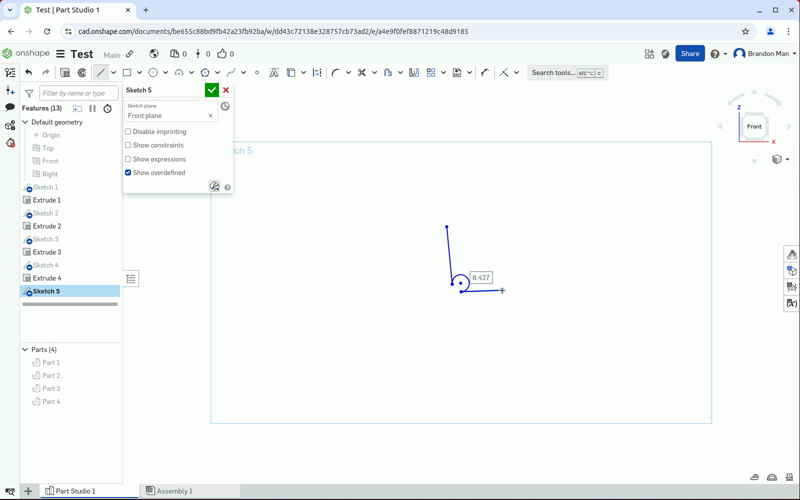
key(a)
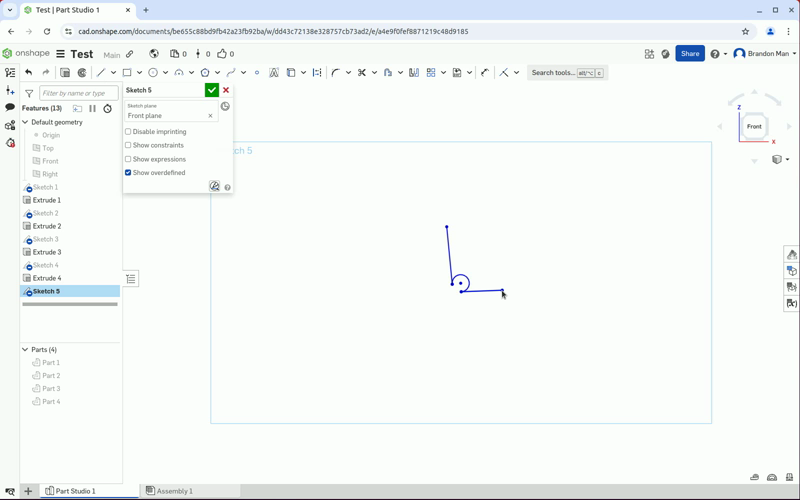
mouse_move(502, 290)
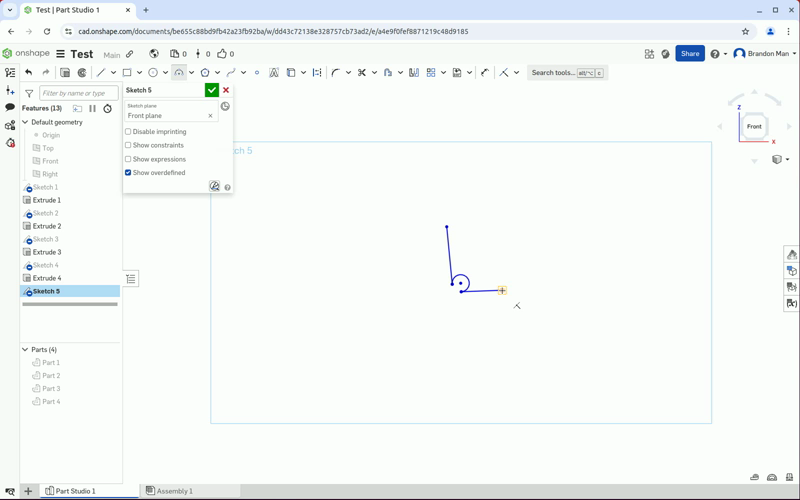
click(502, 290)
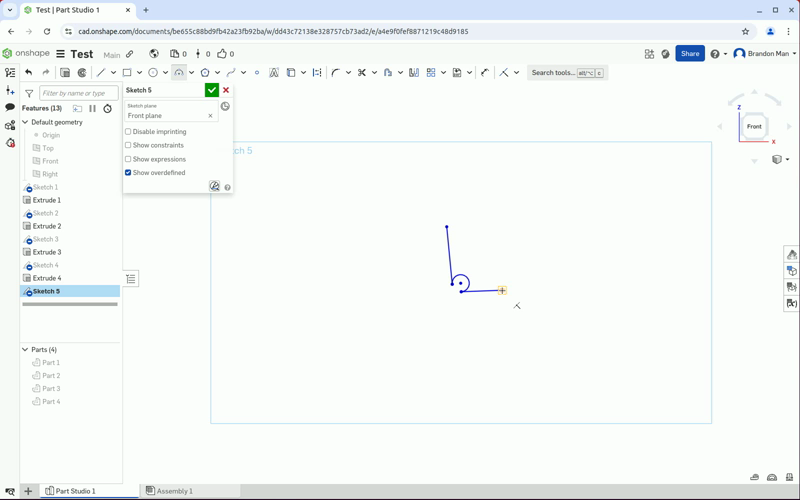
key_down(shift)
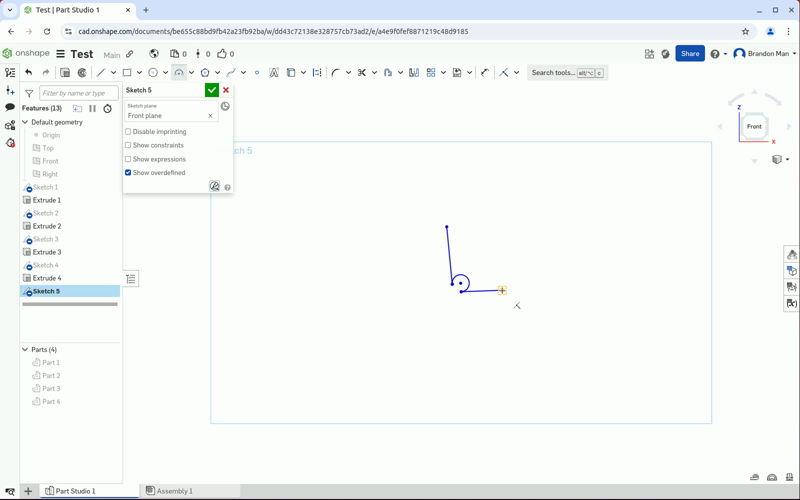
mouse_move(502, 276)
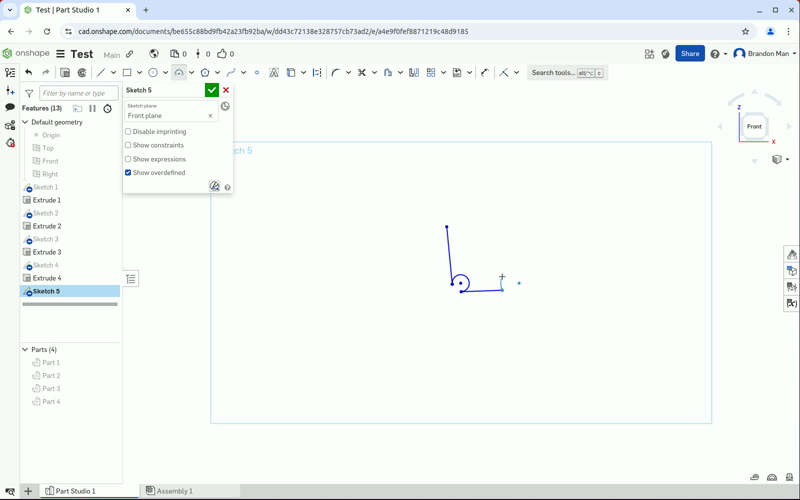
click(502, 276)
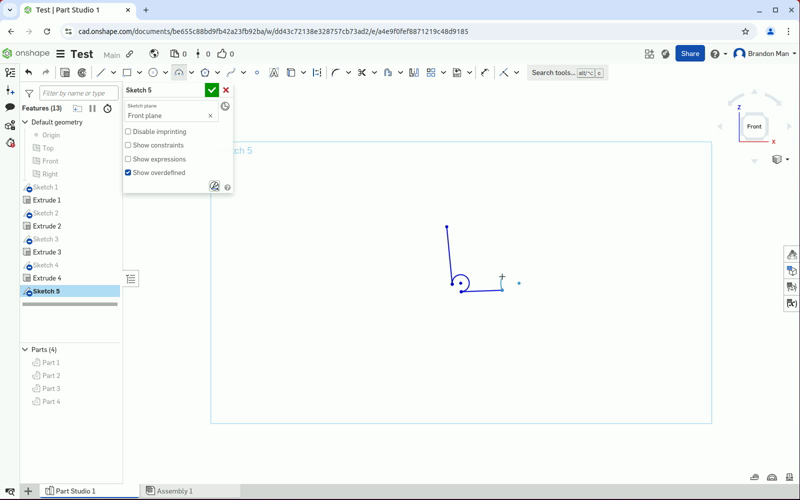
mouse_move(494, 282)
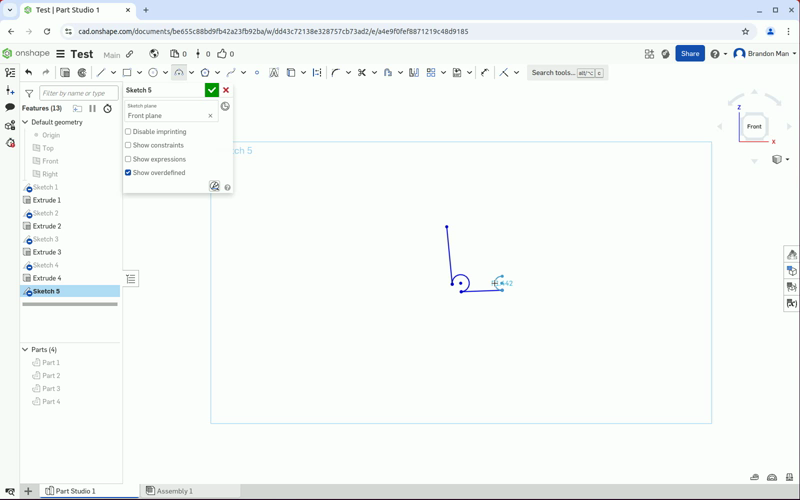
click(494, 282)
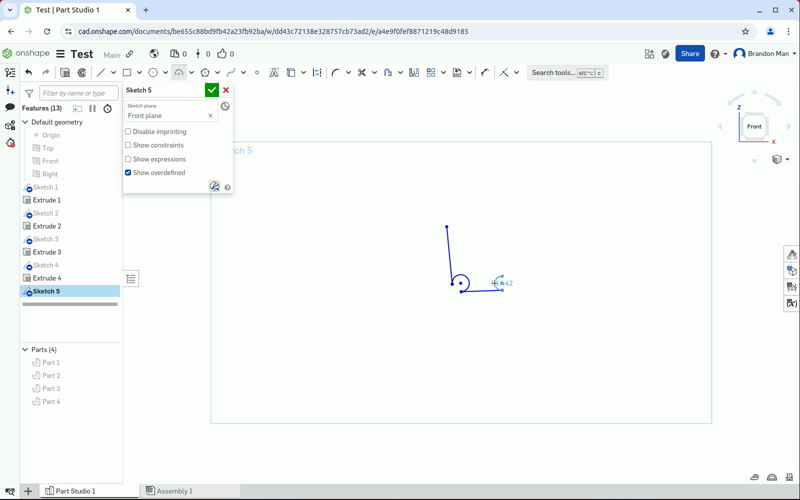
key_up(shift)
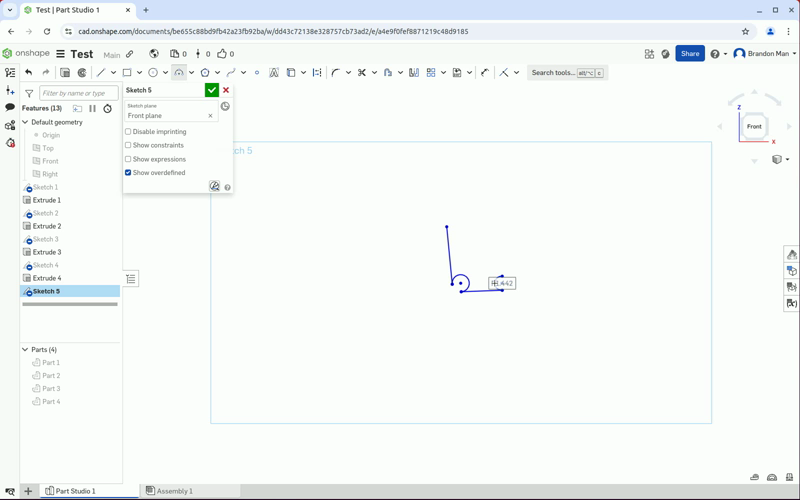
key(esc)
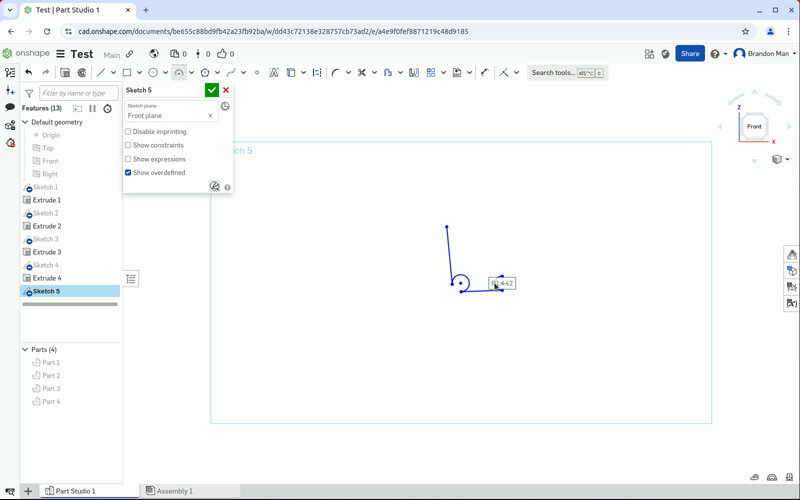
key(l)
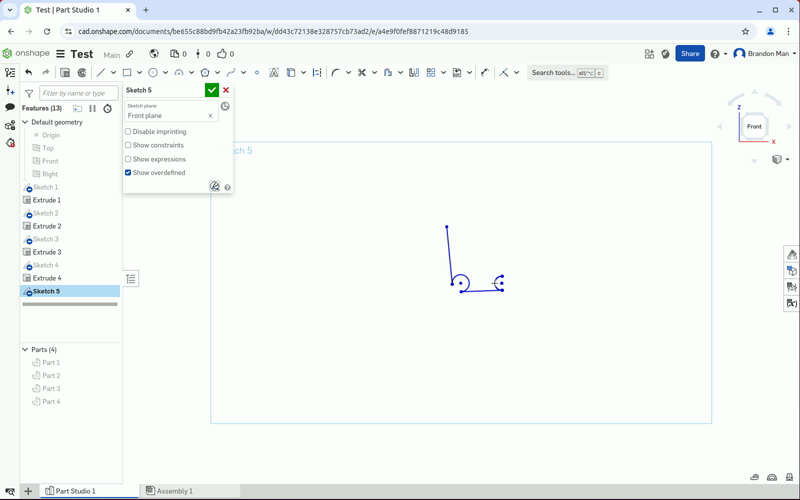
mouse_move(502, 276)
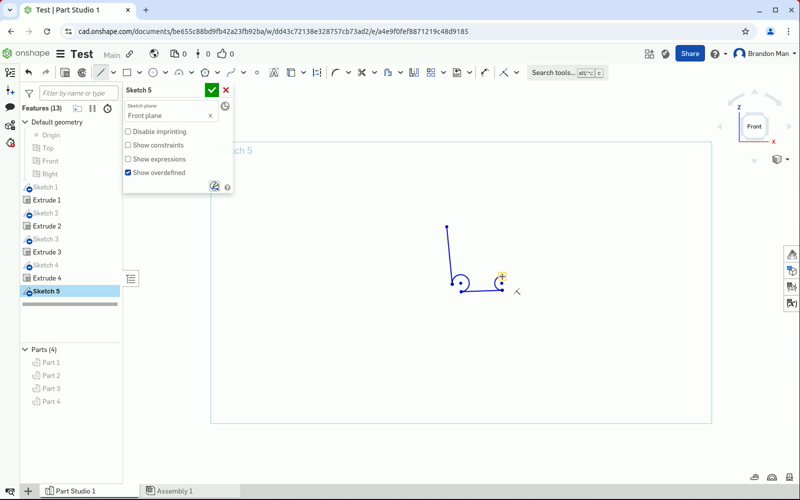
click(502, 276)
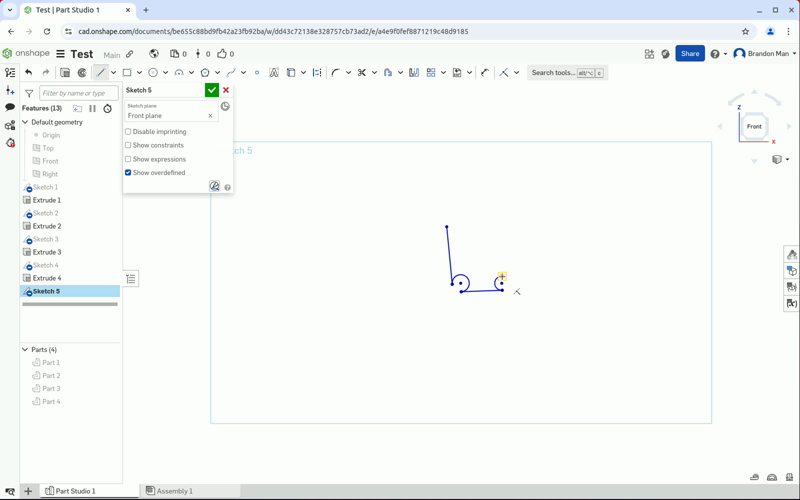
key_down(shift)
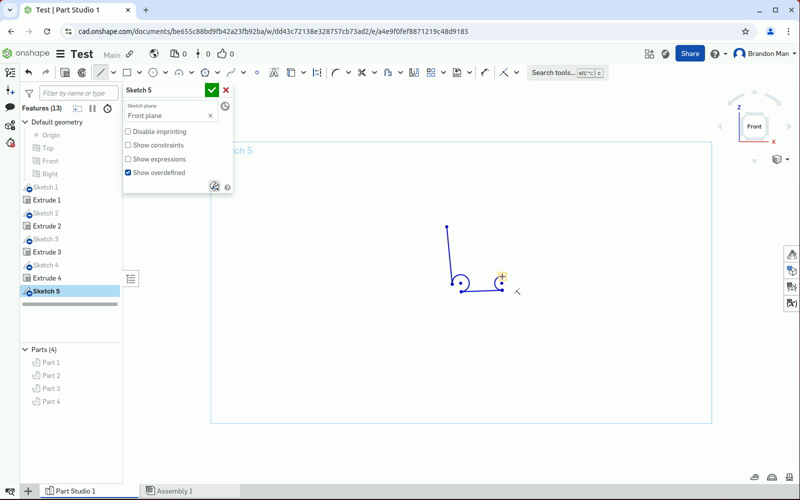
mouse_move(532, 276)
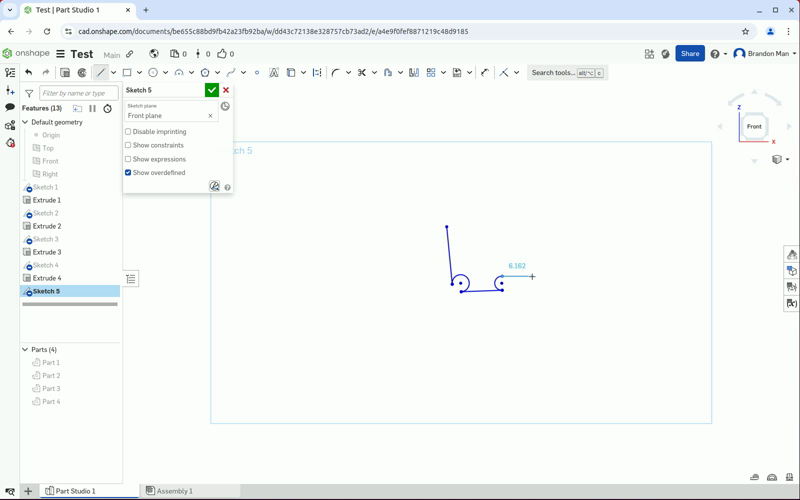
mouse_move(478, 275)
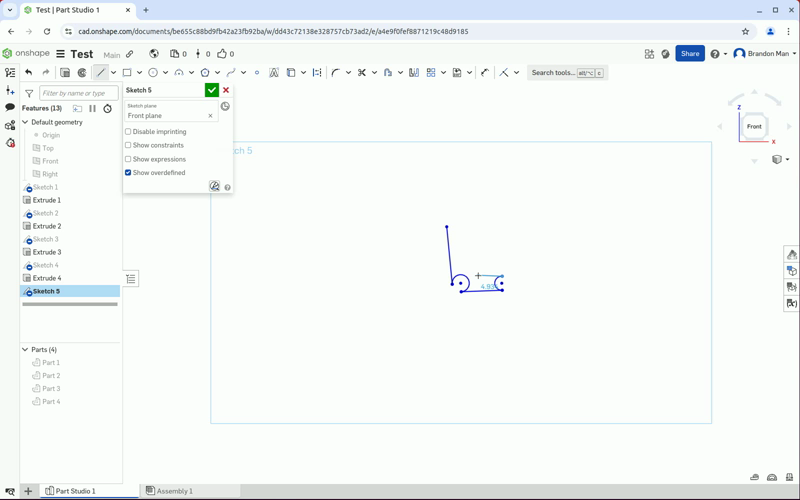
click(478, 275)
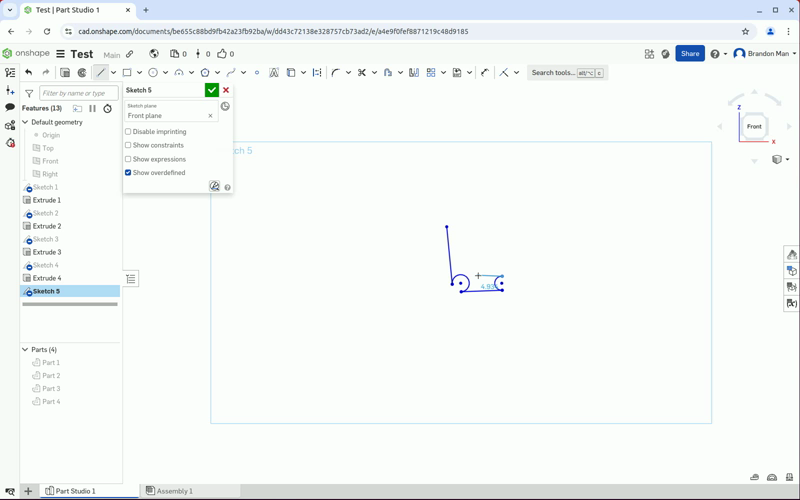
key_up(shift)
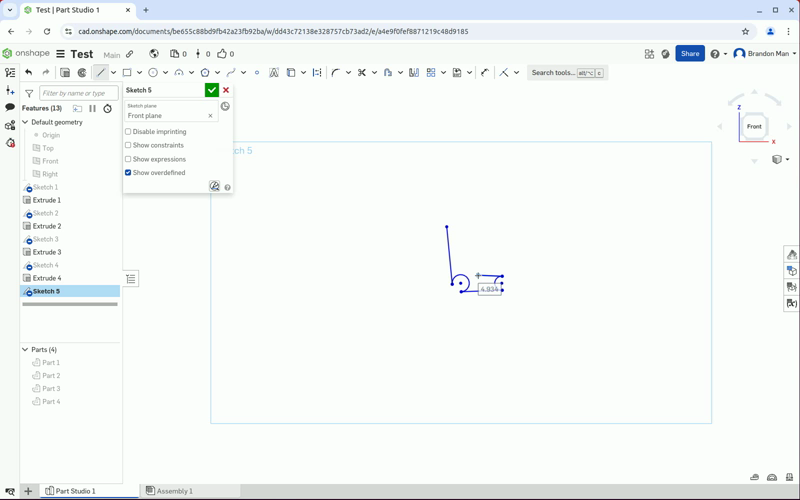
key(esc)
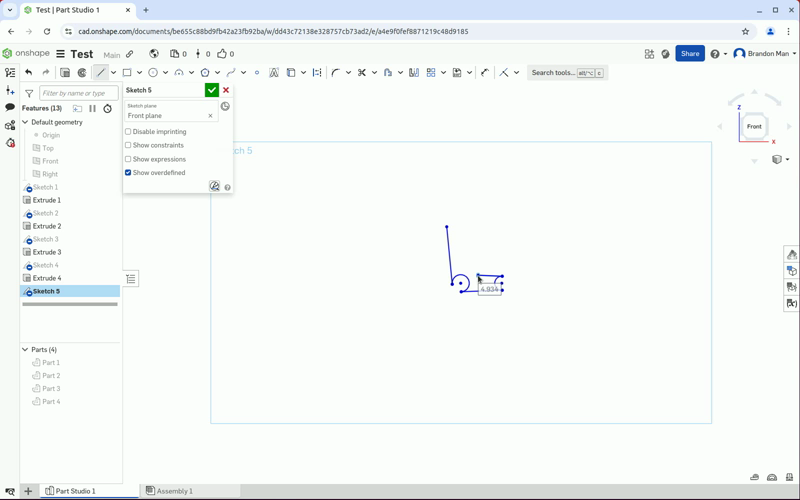
key(a)
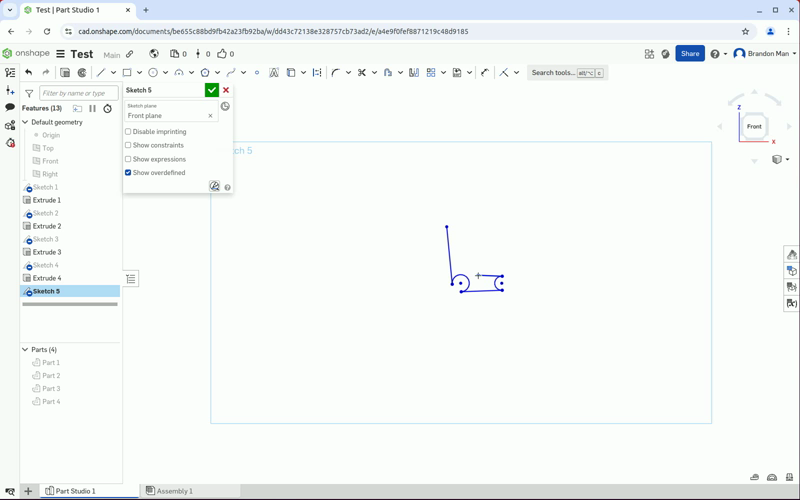
mouse_move(478, 275)
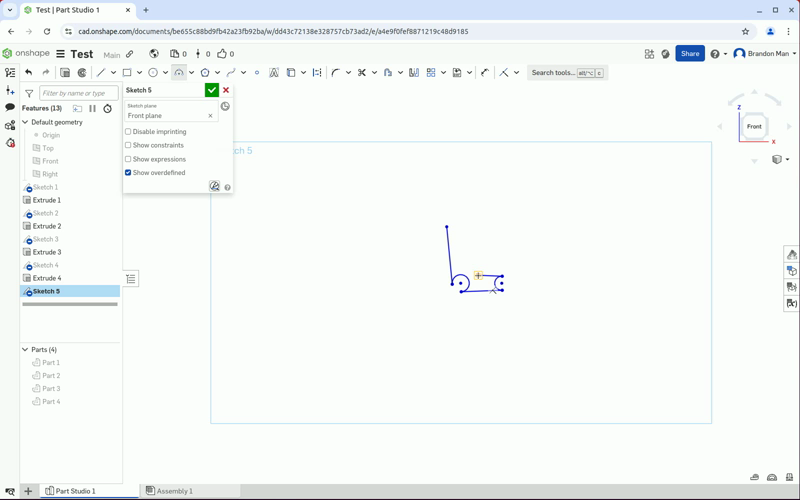
click(478, 275)
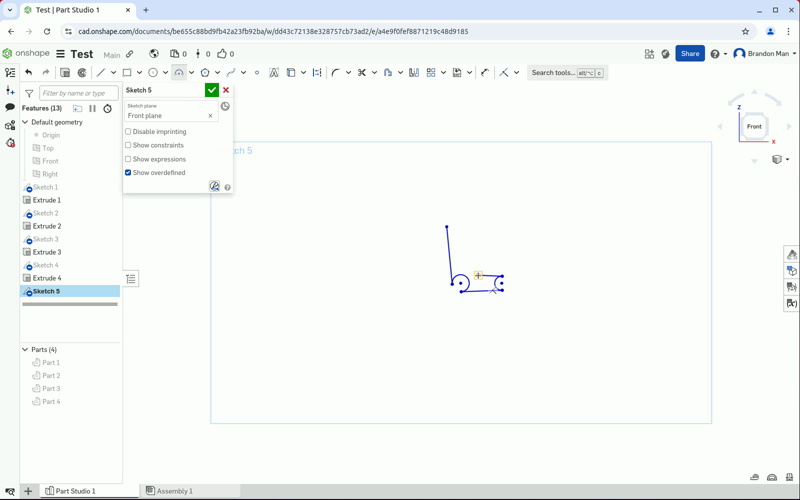
key_down(shift)
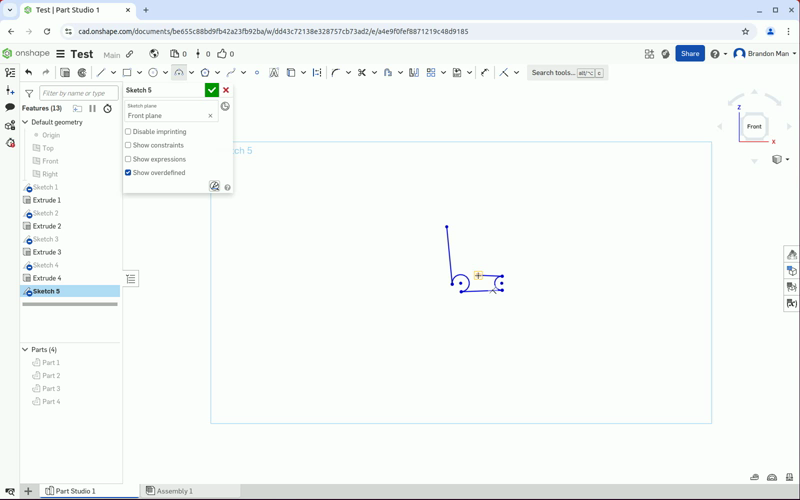
mouse_move(471, 267)
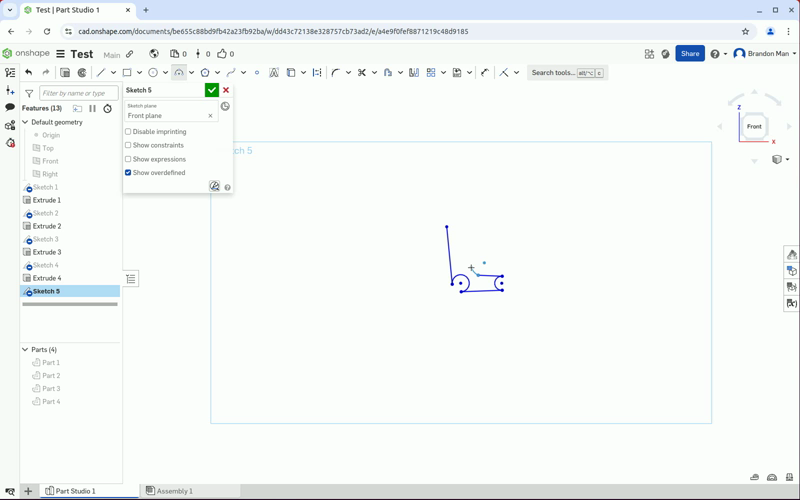
click(471, 267)
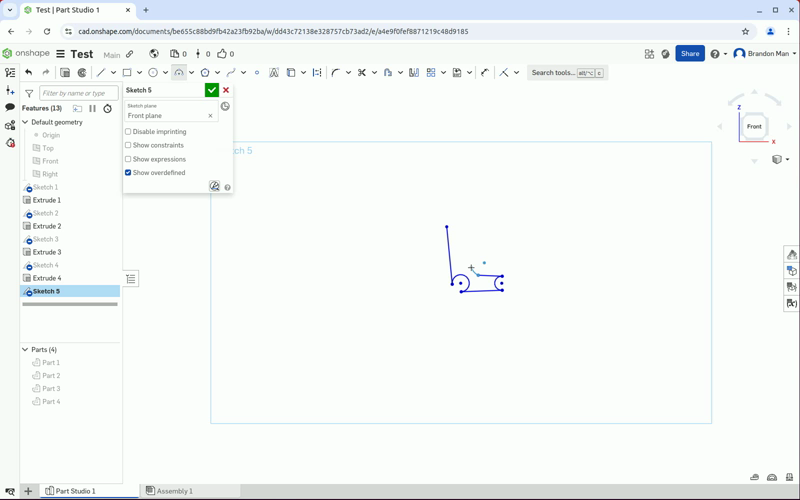
mouse_move(472, 272)
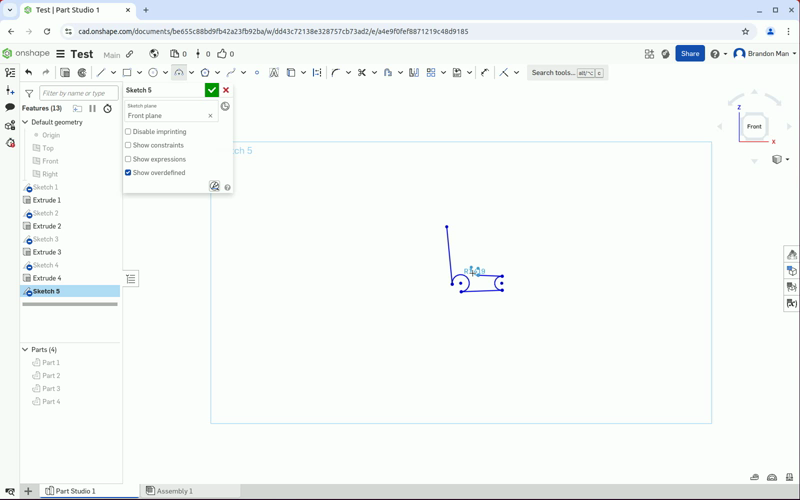
click(472, 272)
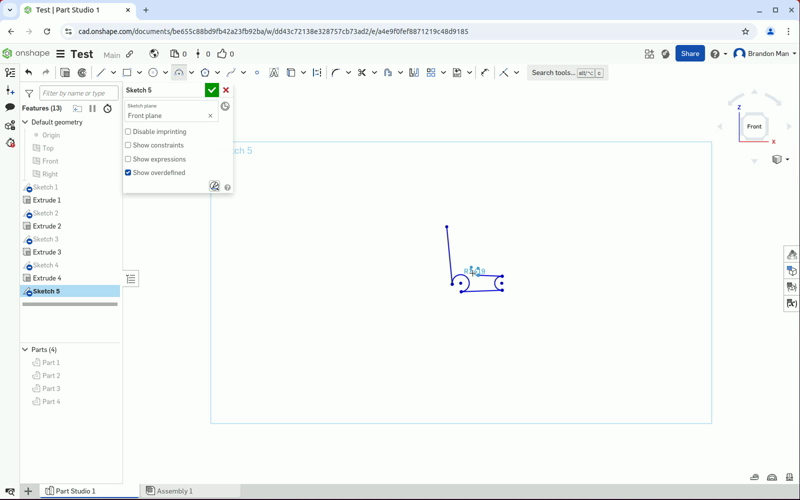
key_up(shift)
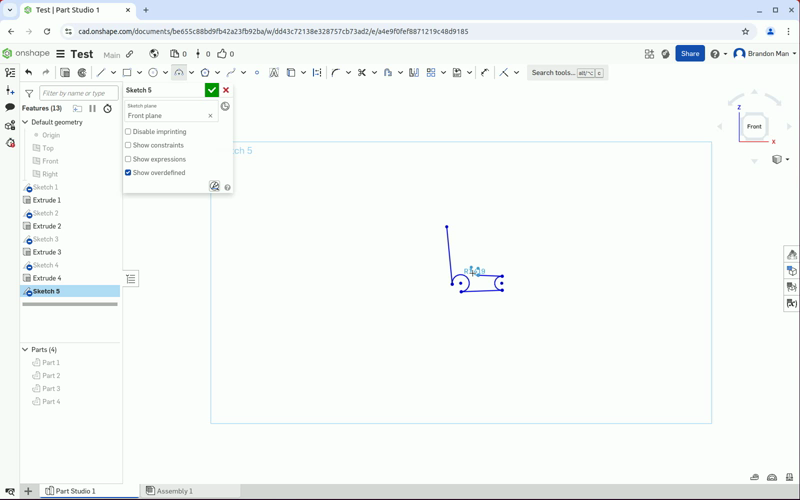
key(esc)
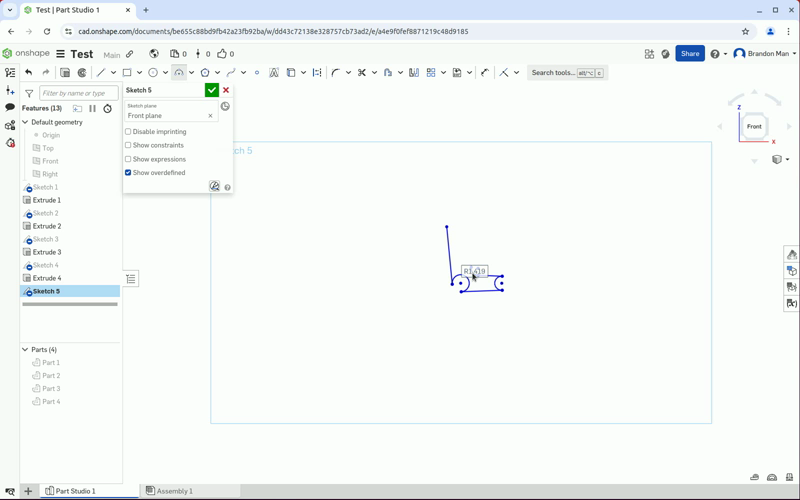
key(l)
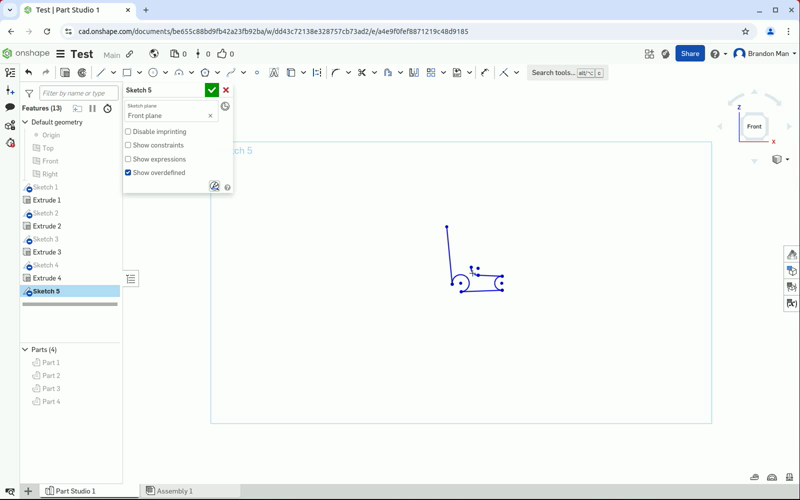
mouse_move(471, 267)
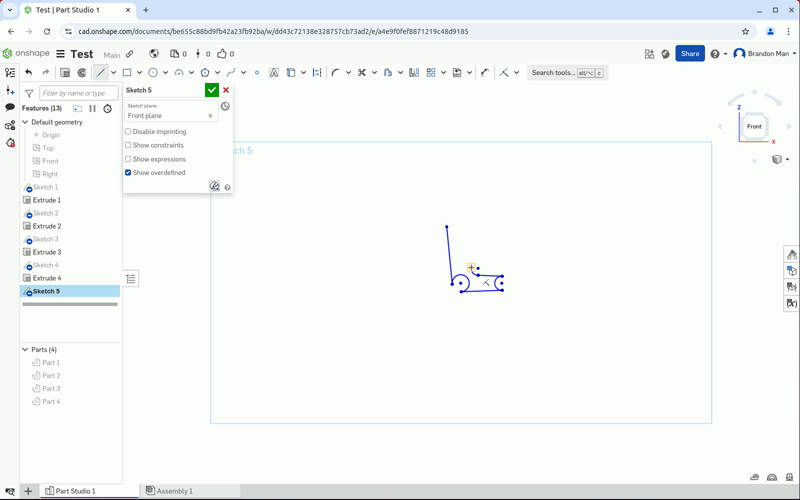
click(471, 267)
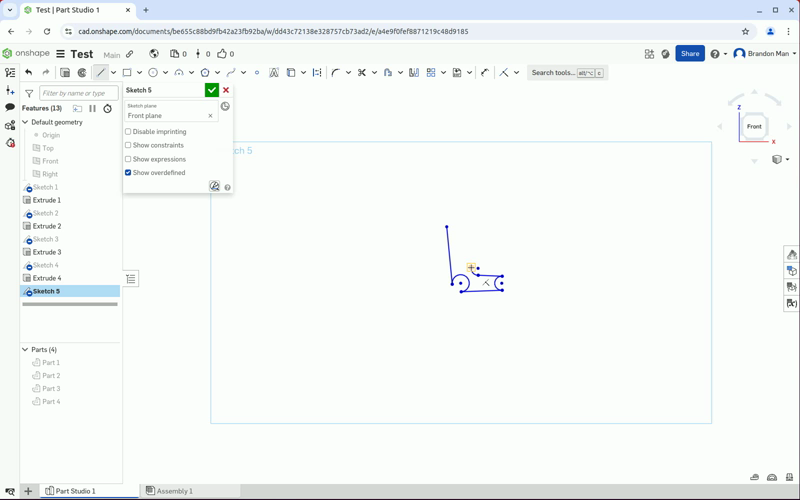
key_down(shift)
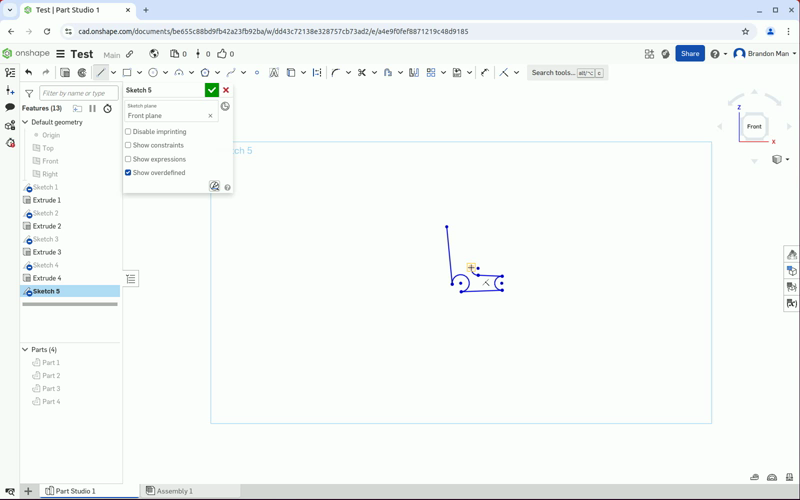
mouse_move(501, 267)
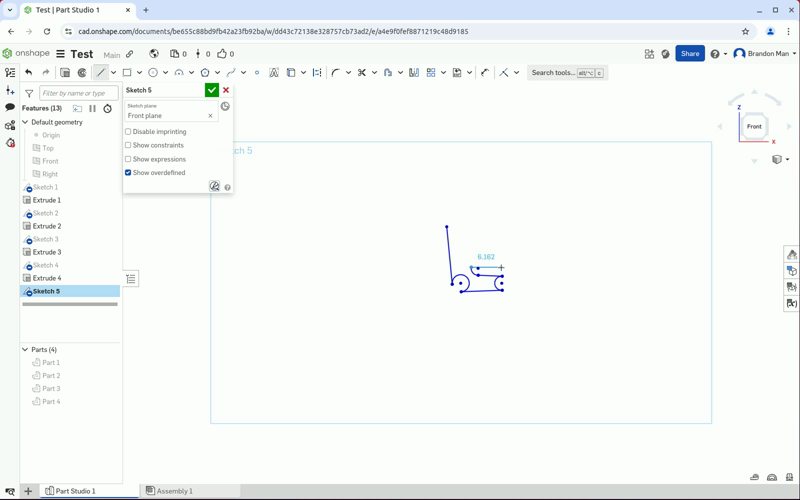
mouse_move(475, 226)
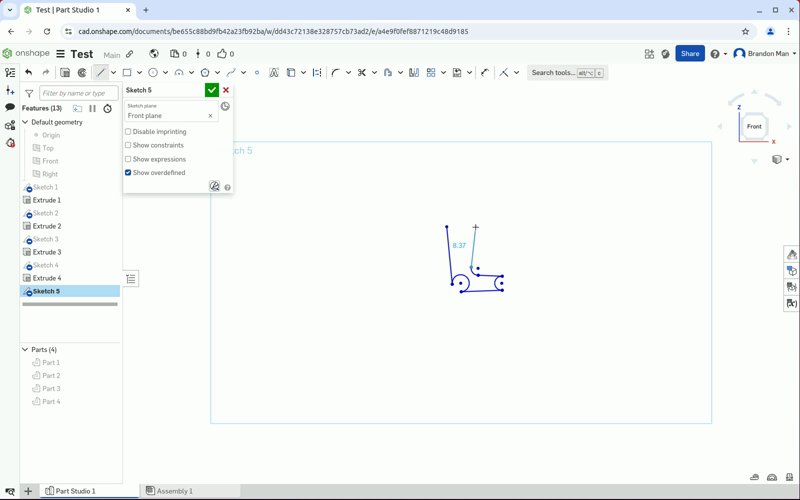
click(475, 226)
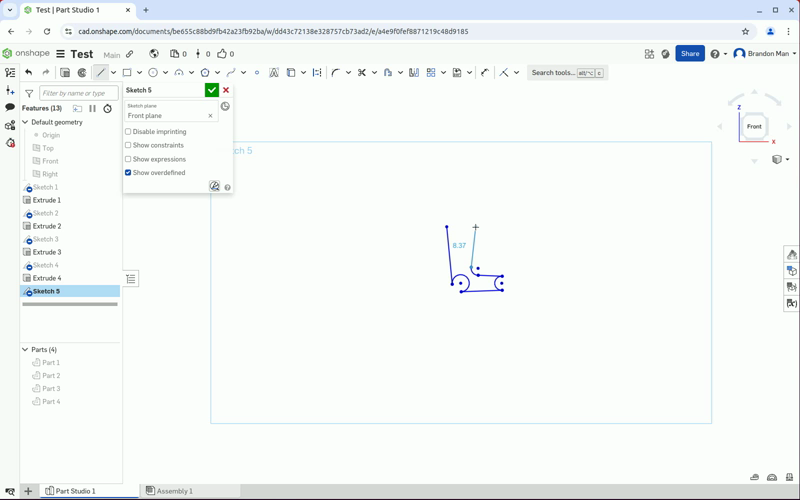
key_up(shift)
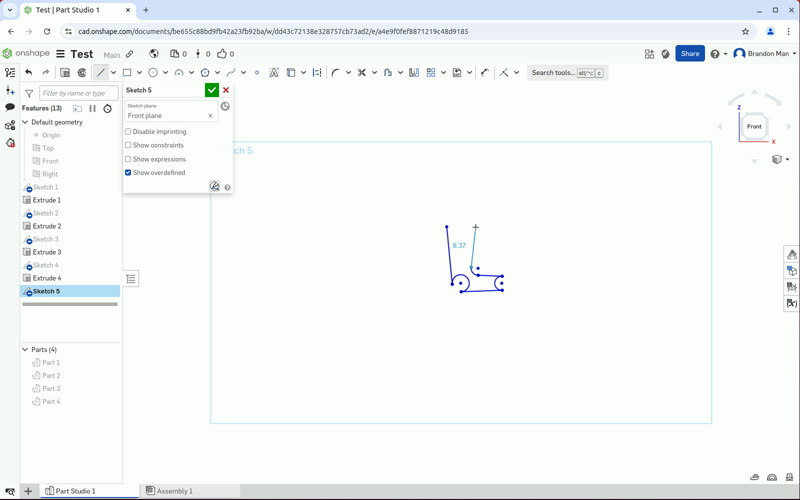
key(esc)
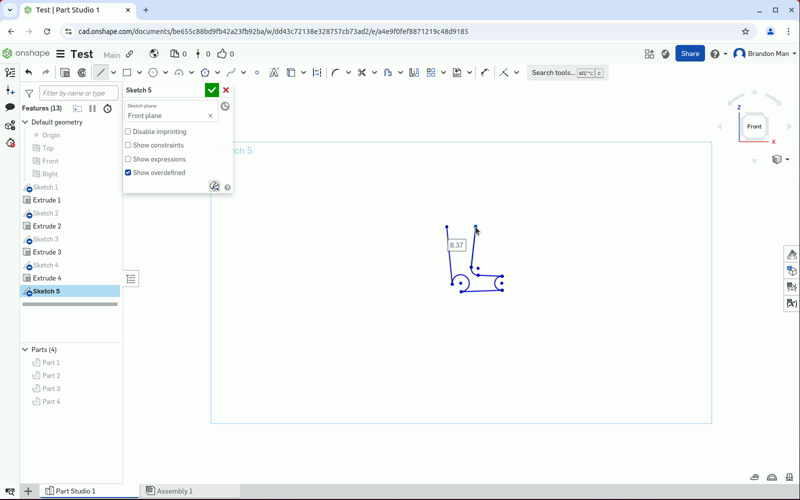
key(a)
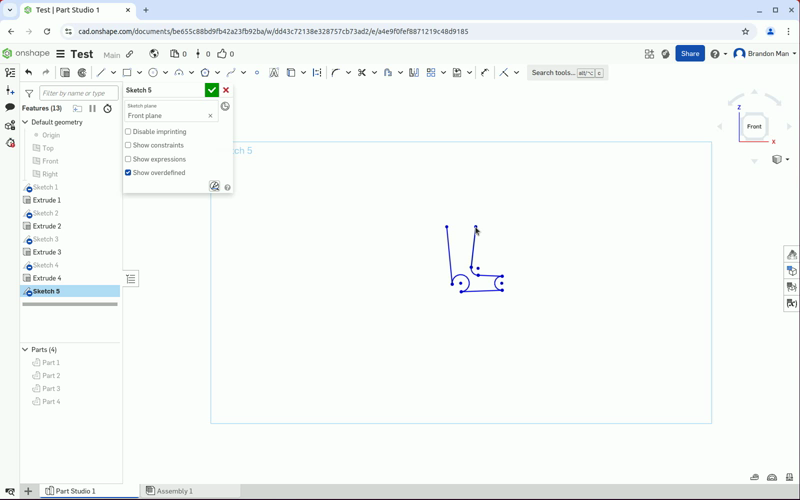
mouse_move(475, 226)
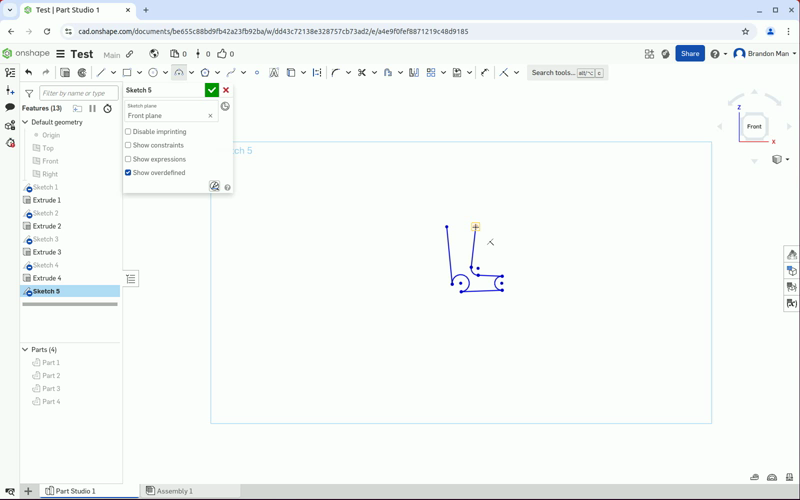
click(475, 226)
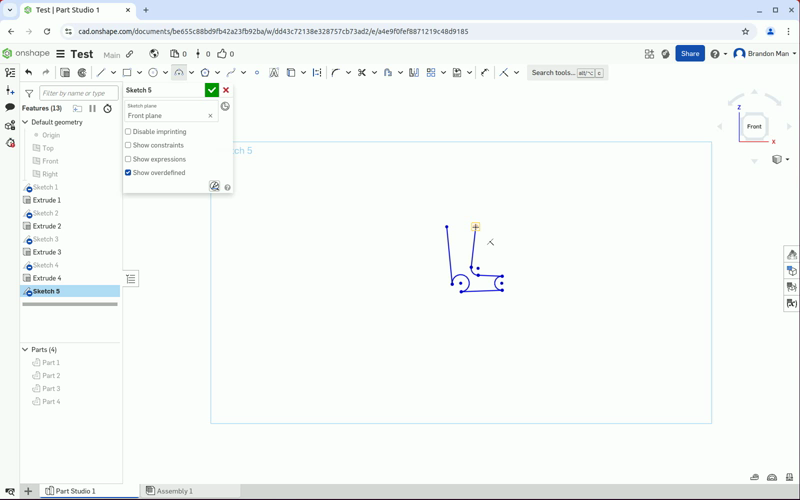
mouse_move(446, 226)
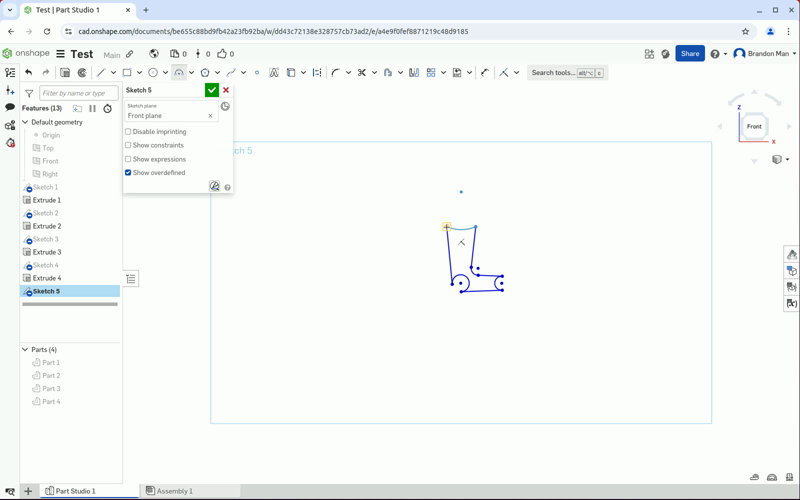
click(446, 226)
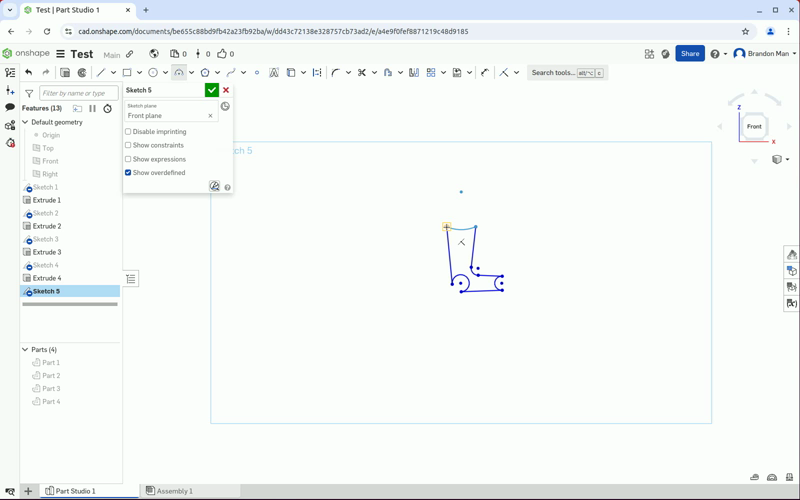
key_down(shift)
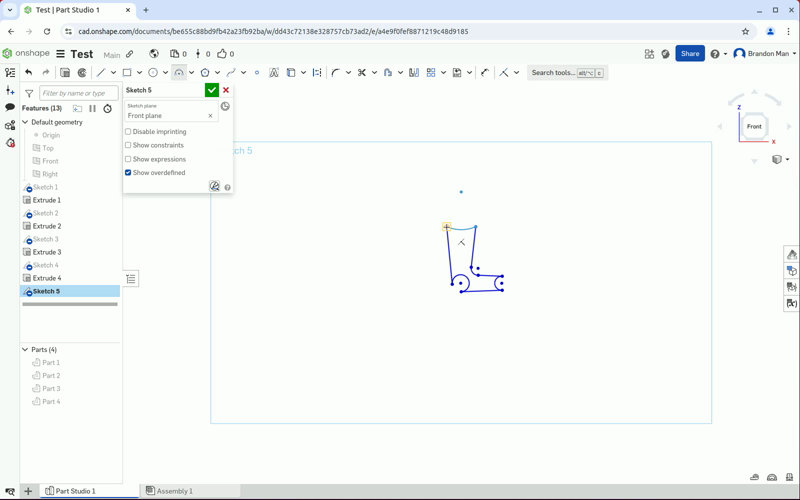
mouse_move(461, 239)
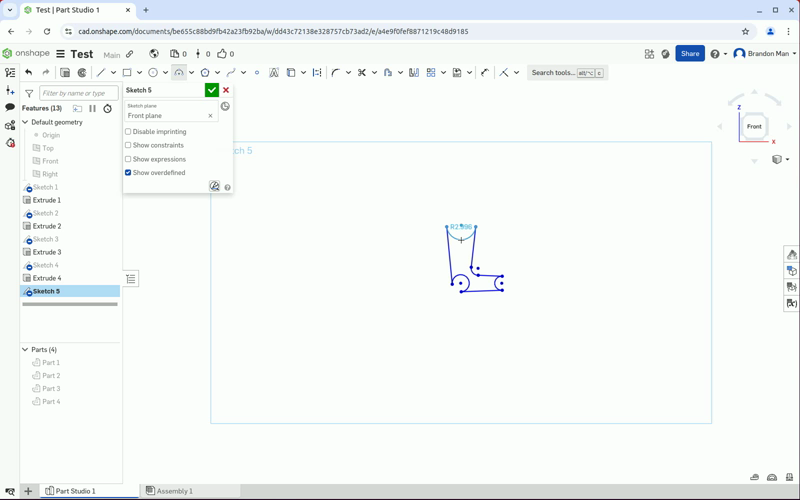
click(461, 239)
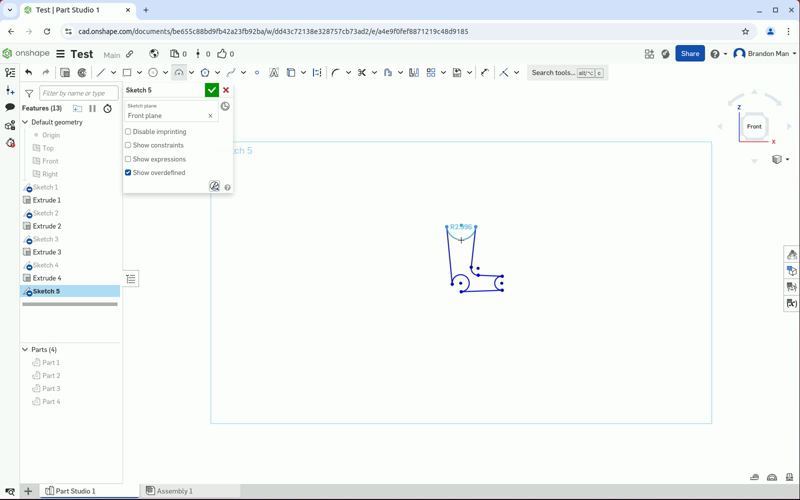
key_up(shift)
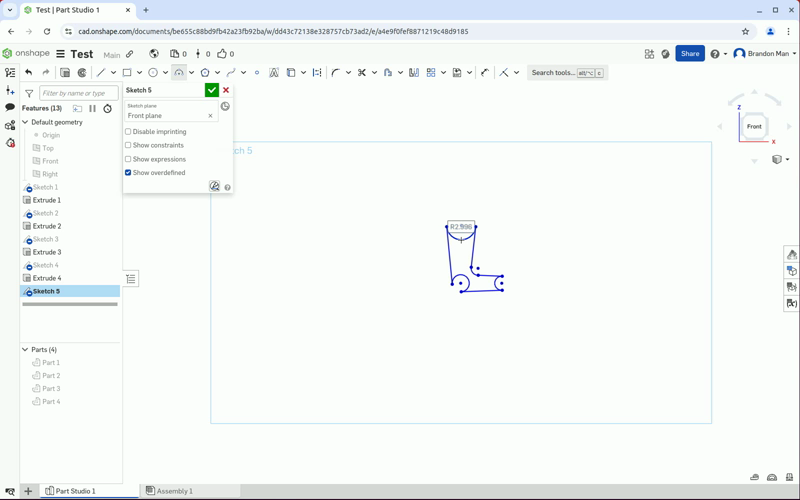
key(esc)
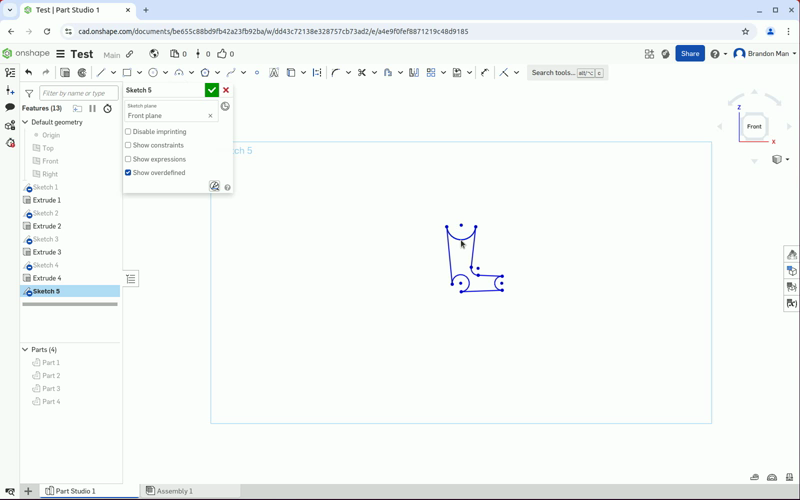
mouse_move(466, 257)
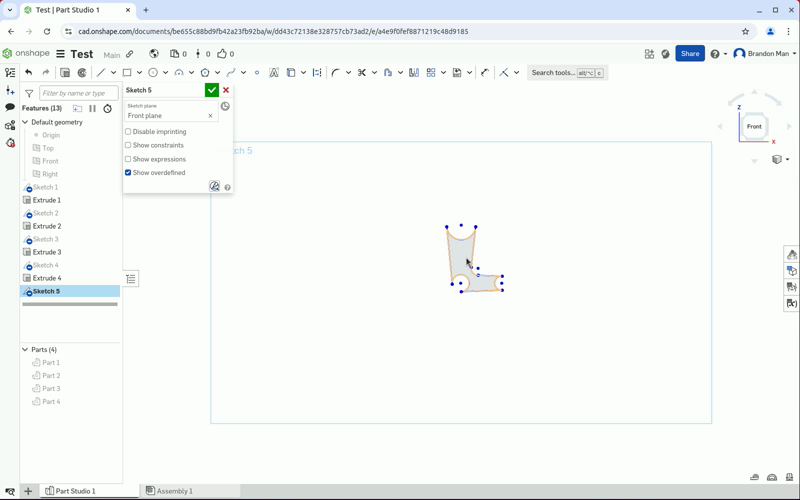
scroll(6)
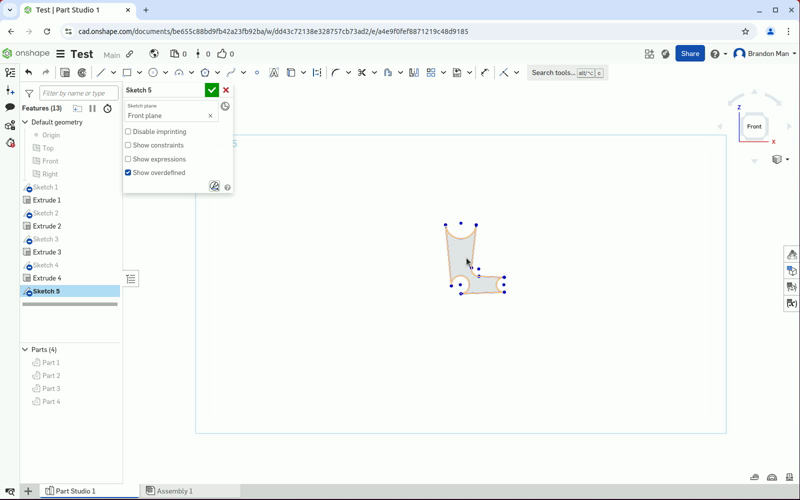
scroll(6)
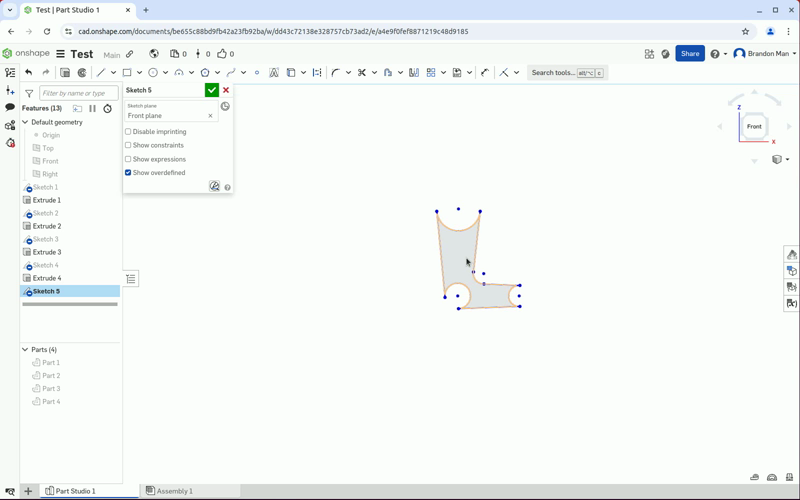
scroll(6)
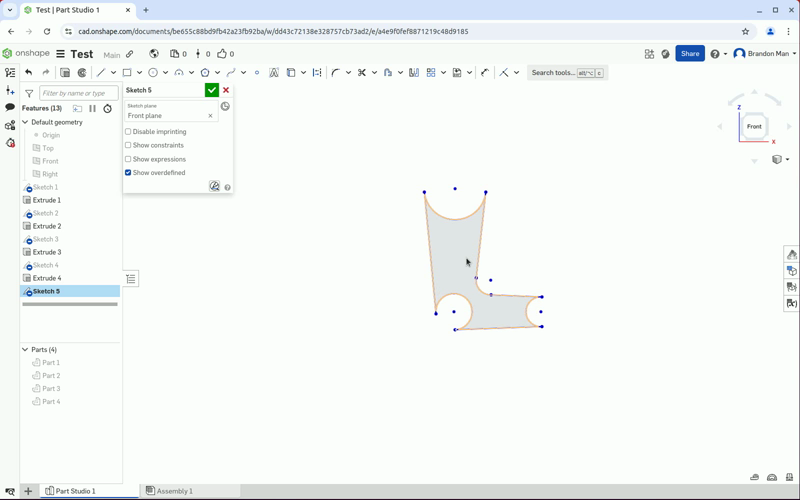
scroll(6)
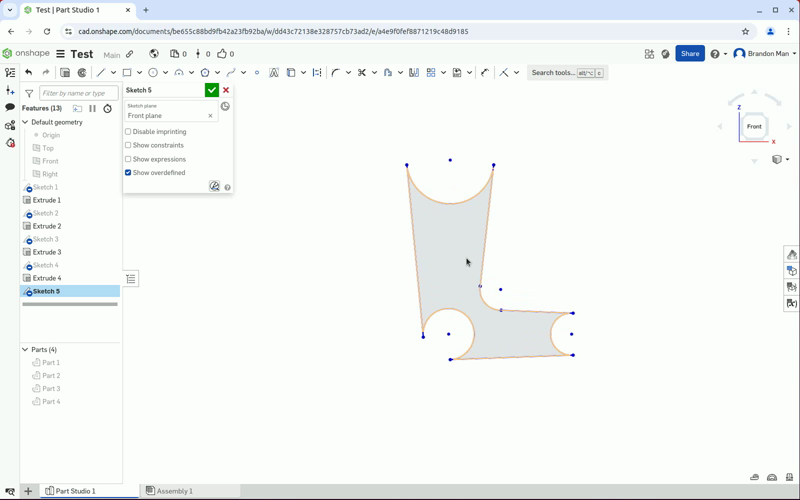
scroll(6)
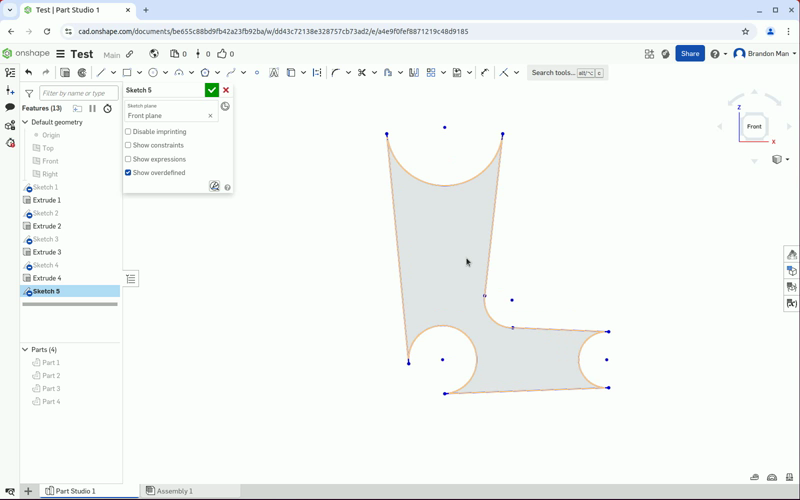
scroll(6)
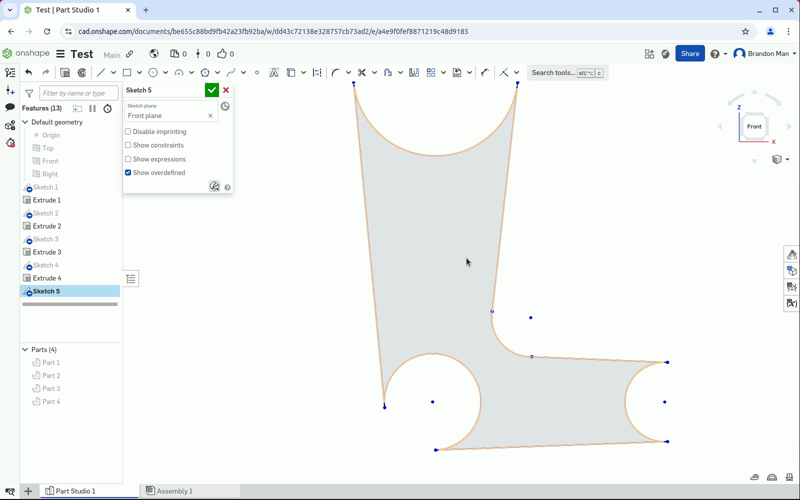
scroll(6)
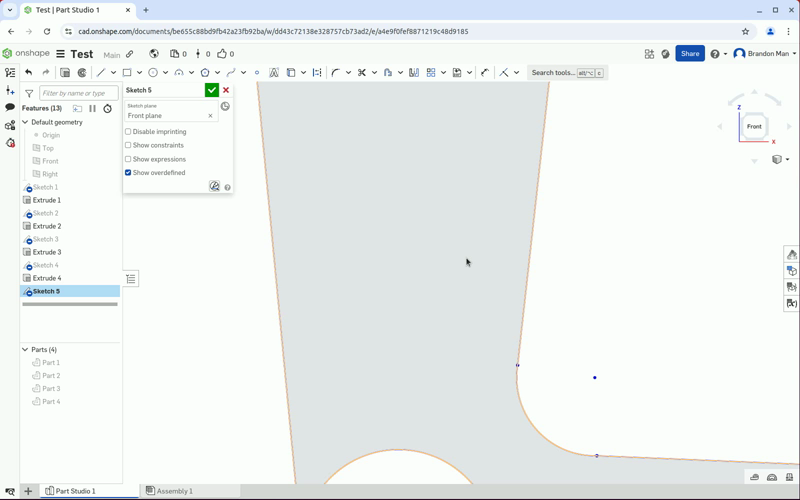
click(466, 257)
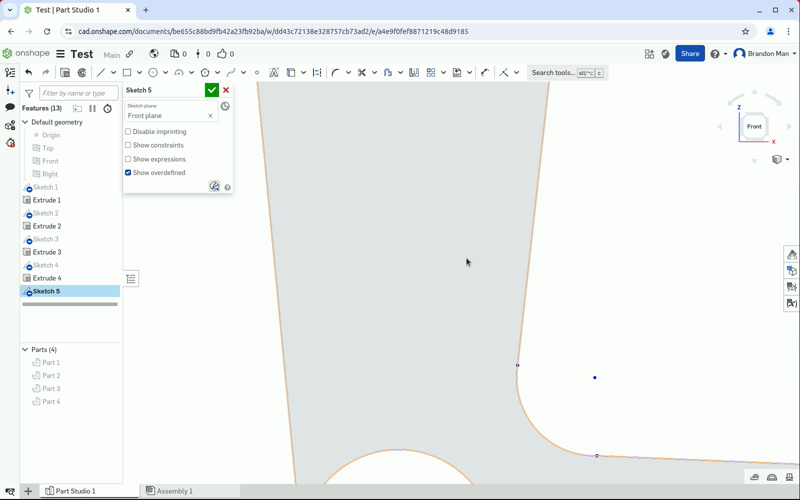
scroll(-6)
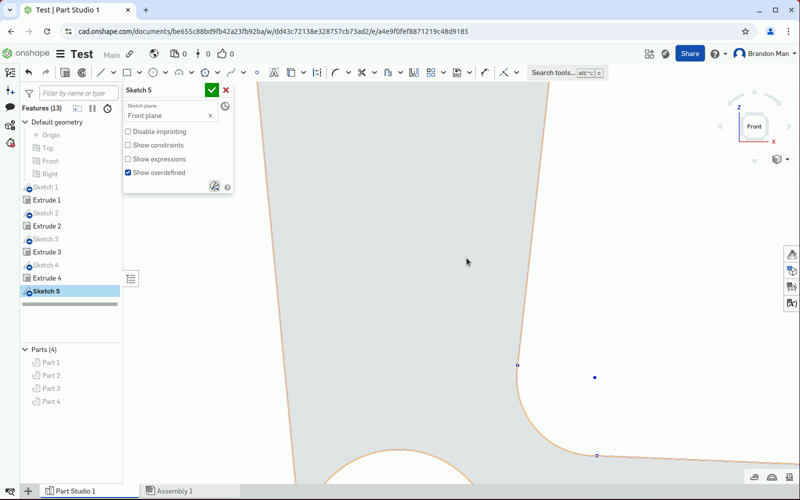
scroll(-6)
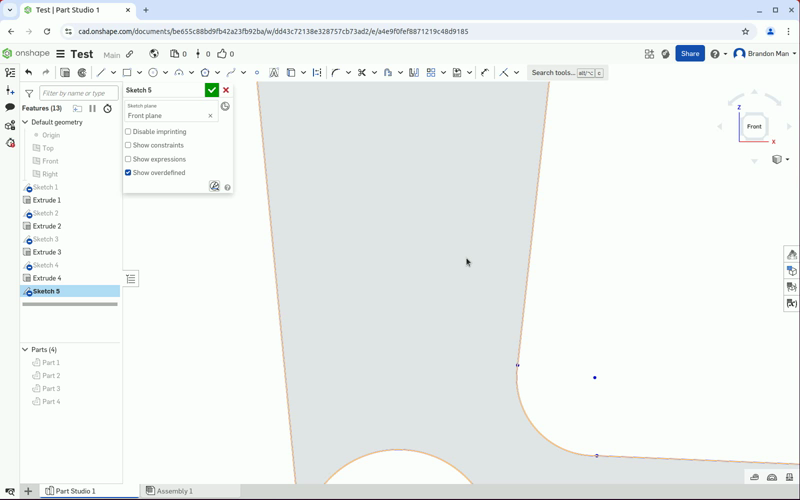
scroll(-6)
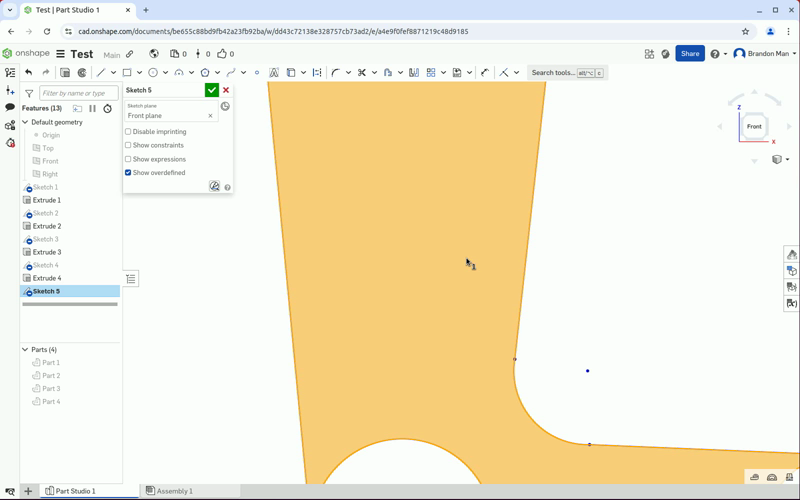
scroll(-6)
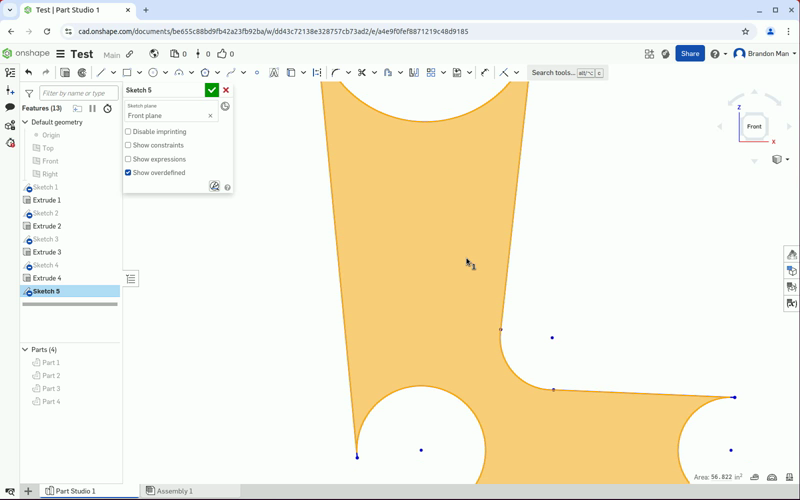
scroll(-6)
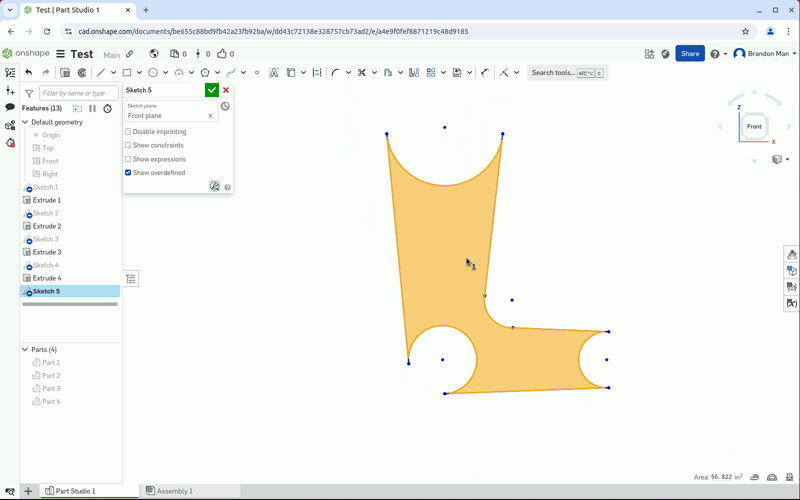
scroll(-6)
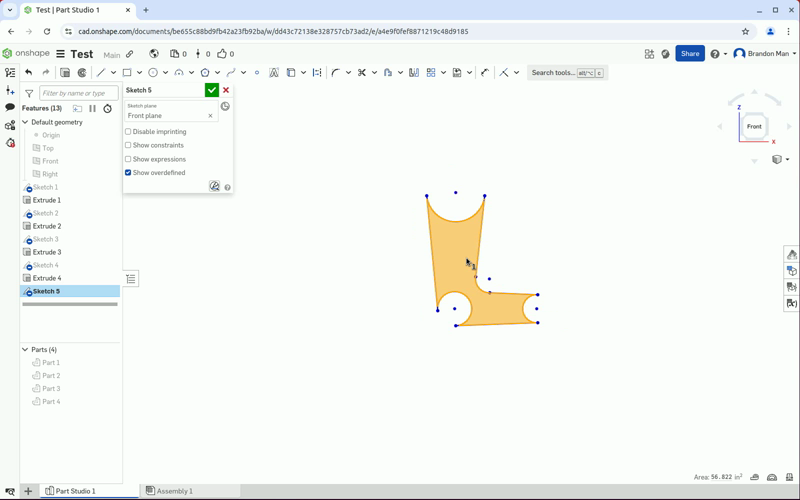
scroll(-6)
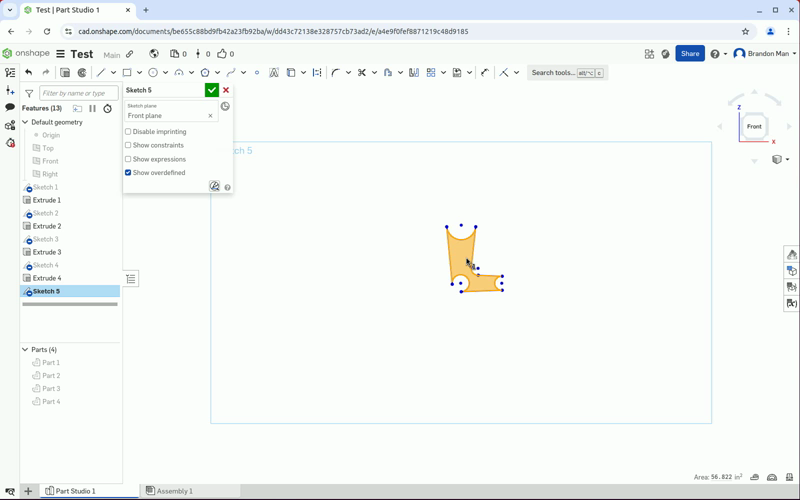
mouse_move(73, 352)
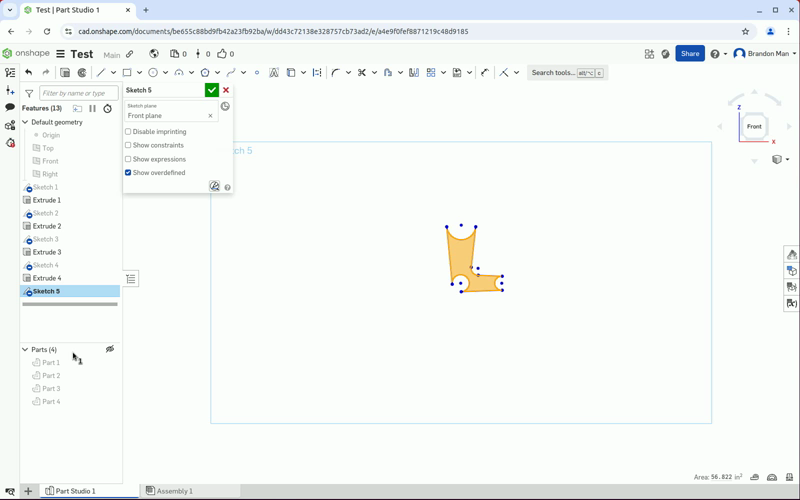
key(shift+y)
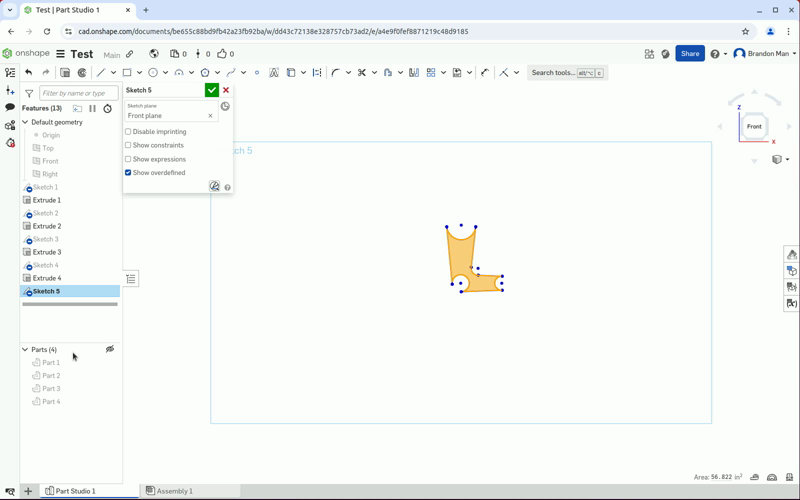
key(shift+e)
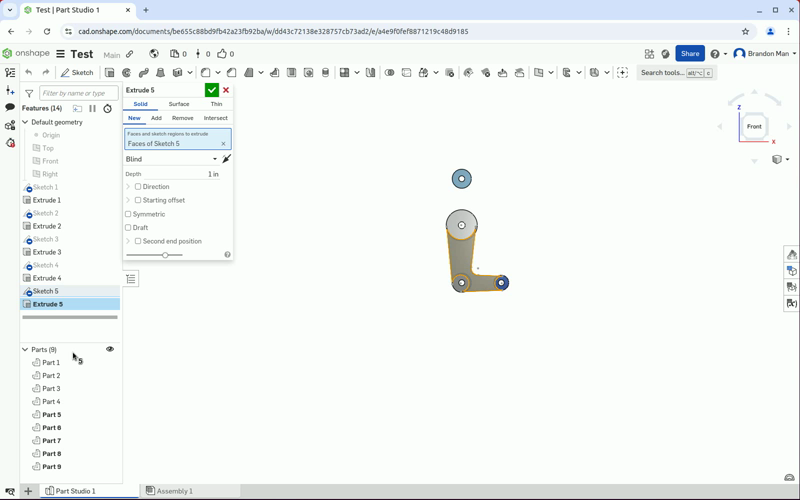
mouse_move(143, 106)
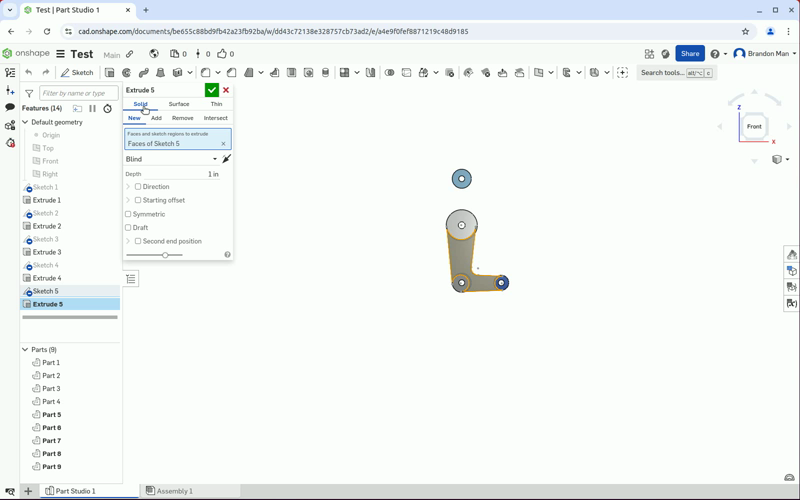
click(143, 106)
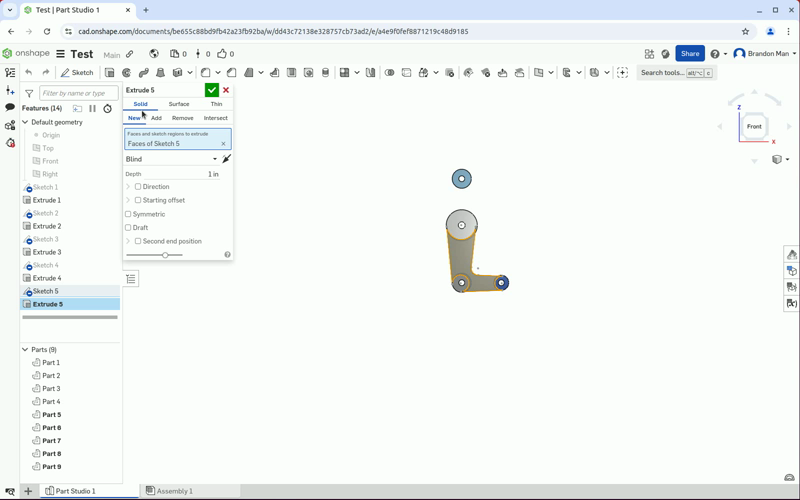
mouse_move(137, 120)
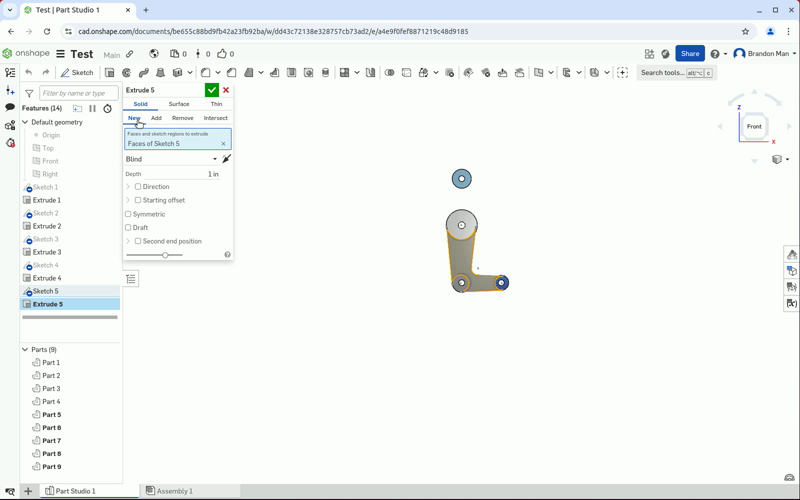
click(137, 120)
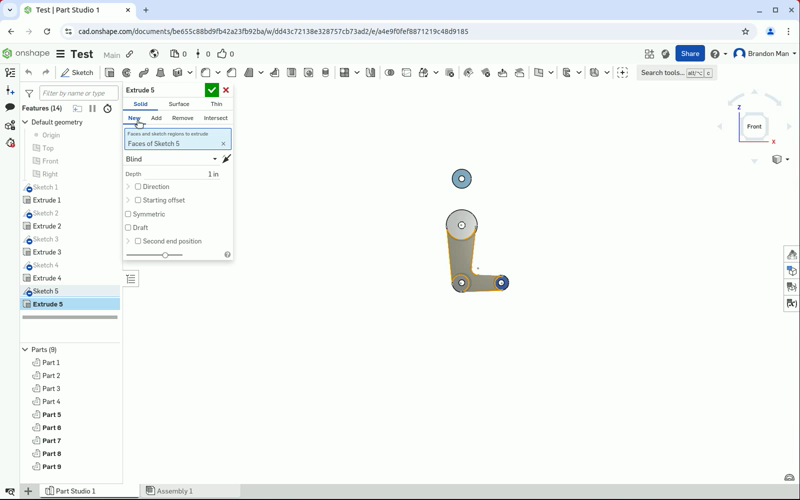
key(tab, 4)
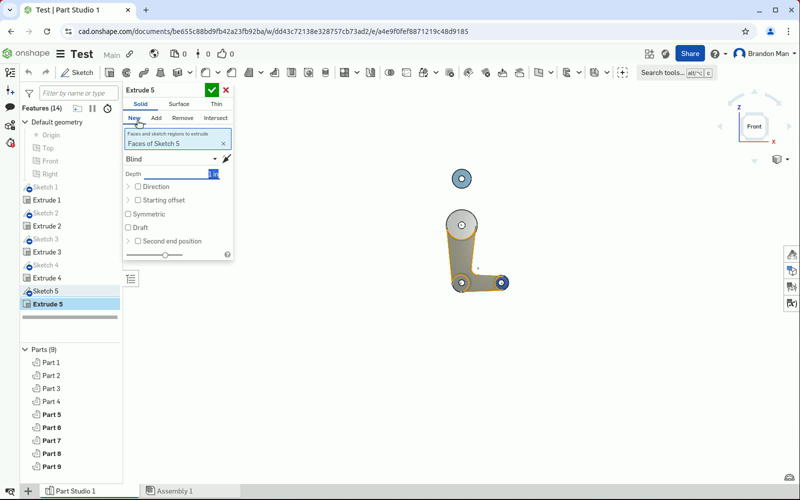
text(0.481)
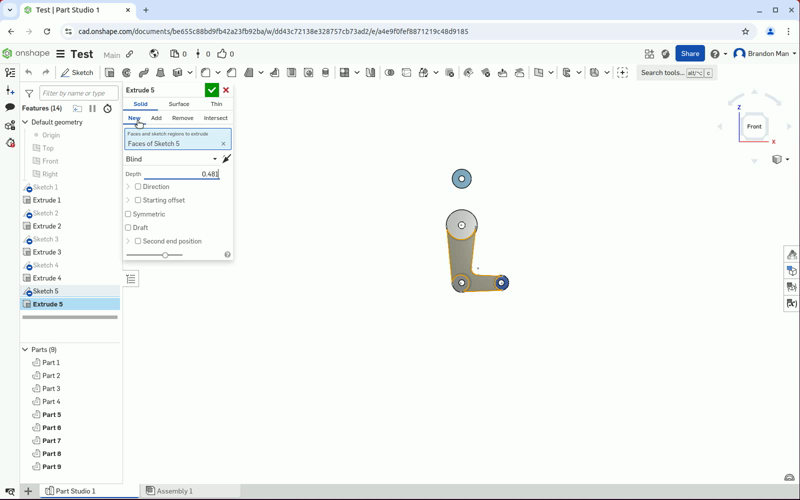
key(enter)
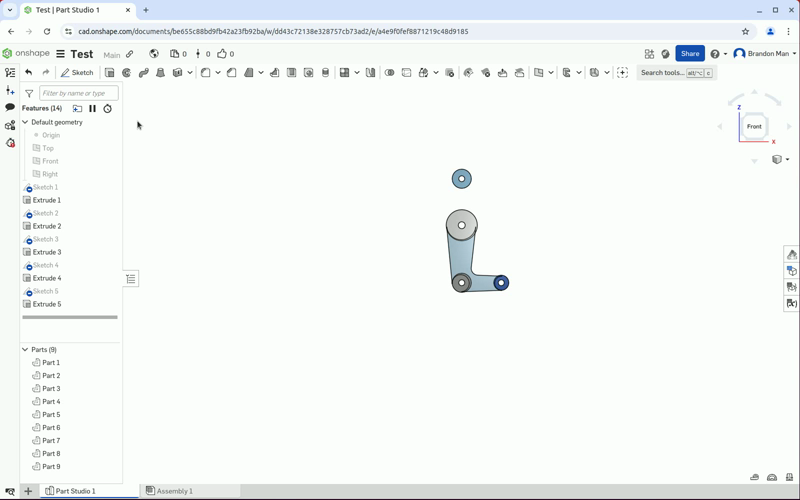
key(shift+h)
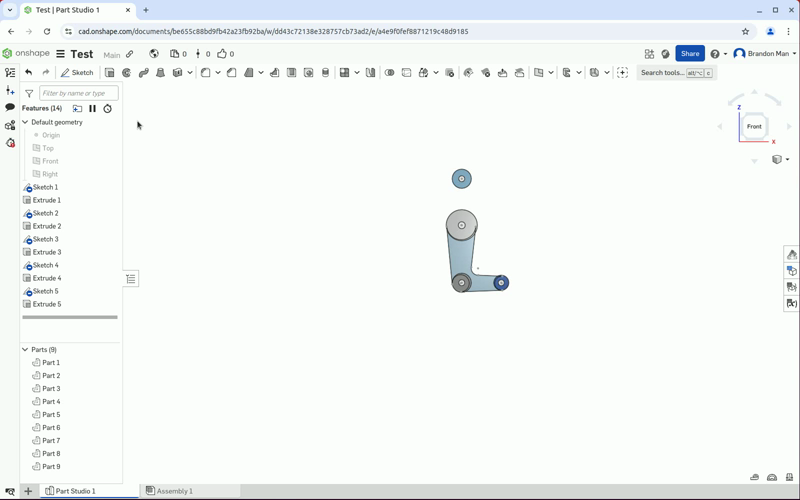
key(shift+h)
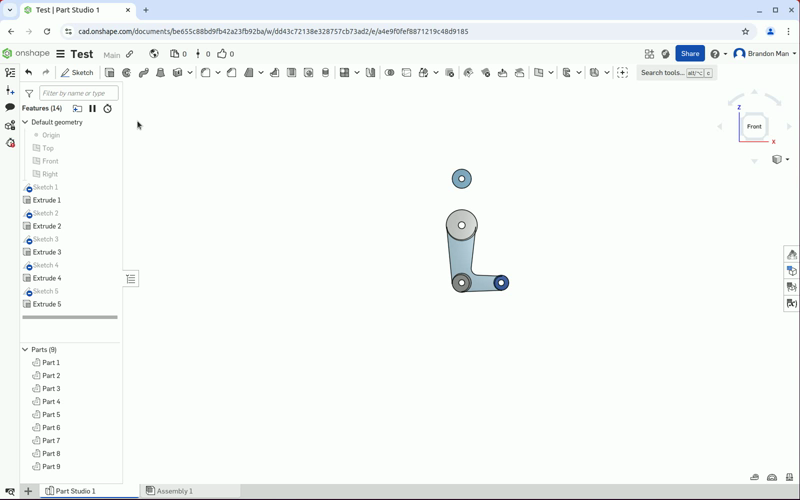
mouse_move(73, 189)
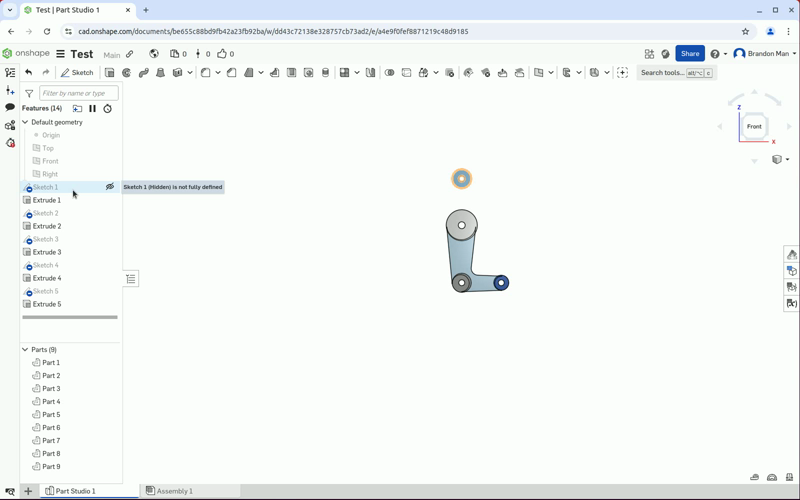
click(73, 189)
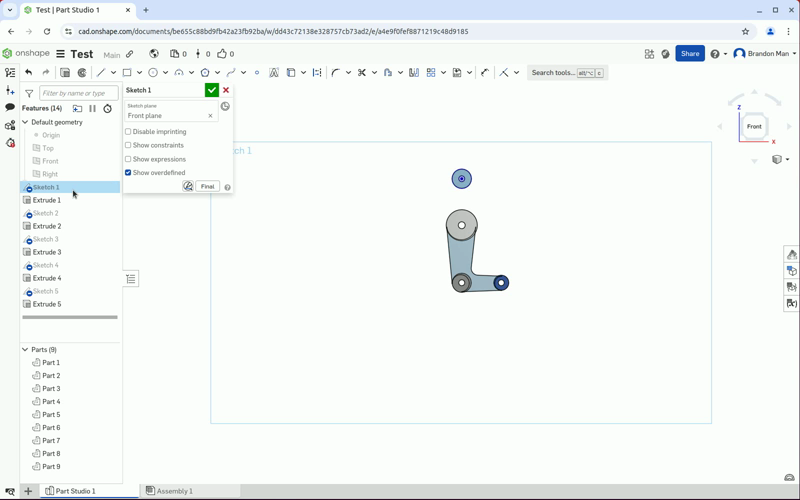
mouse_move(229, 92)
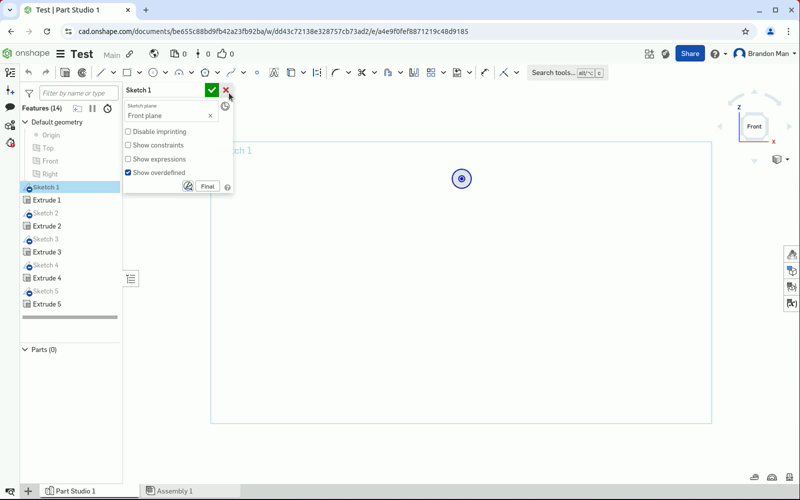
click(229, 92)
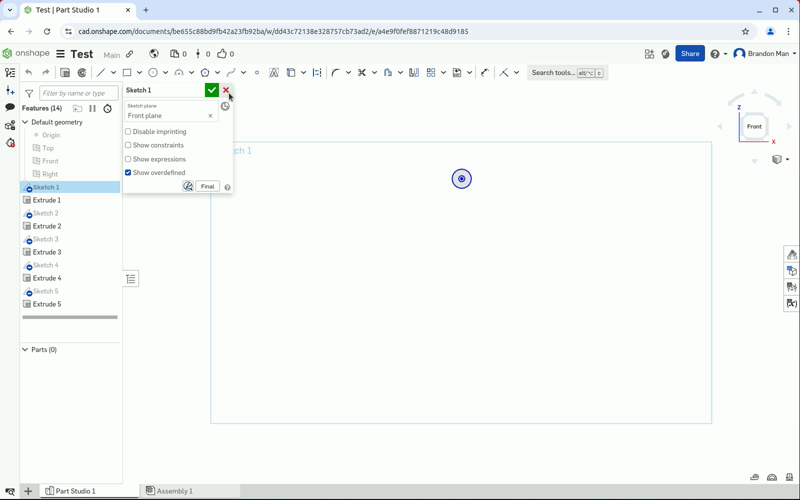
key(shift+s)
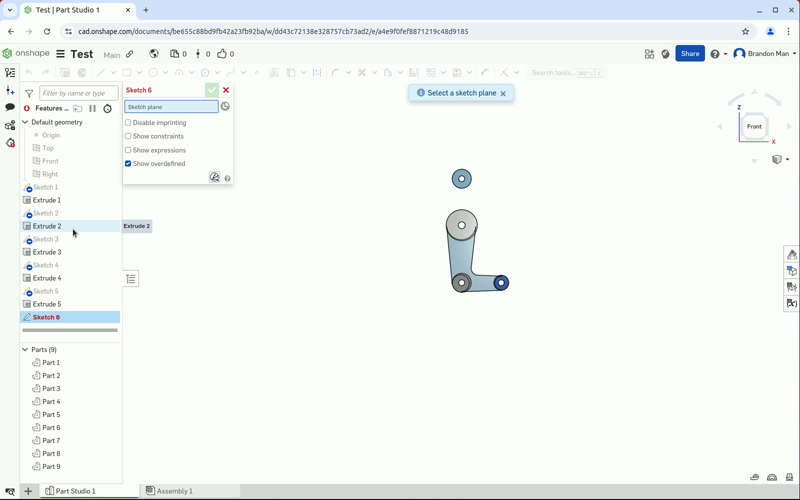
scroll(3)
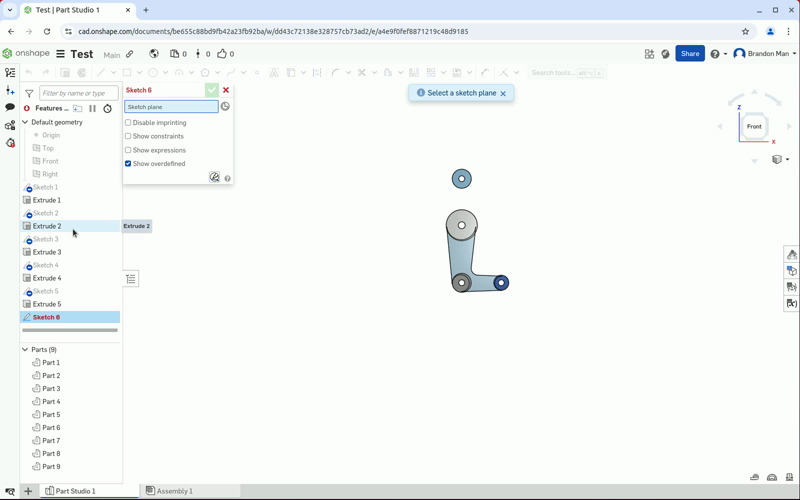
mouse_move(73, 163)
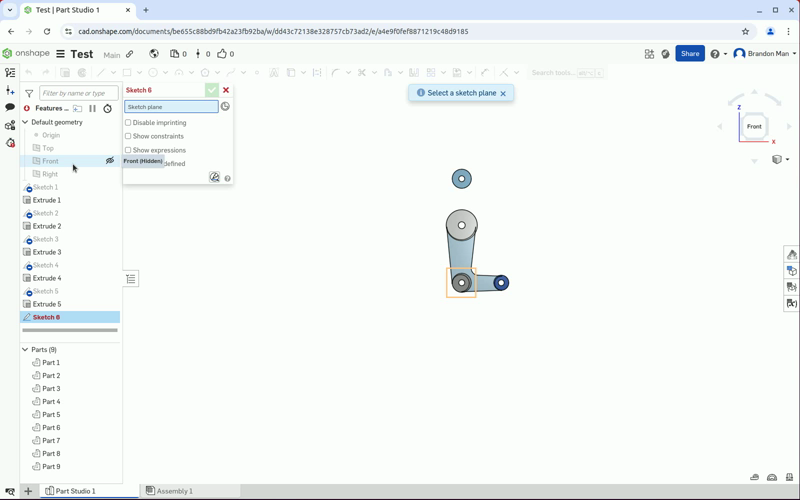
click(73, 163)
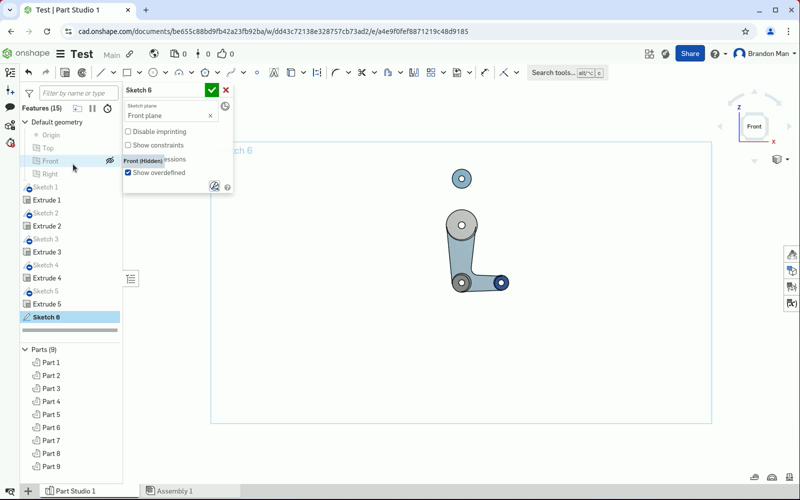
mouse_move(73, 352)
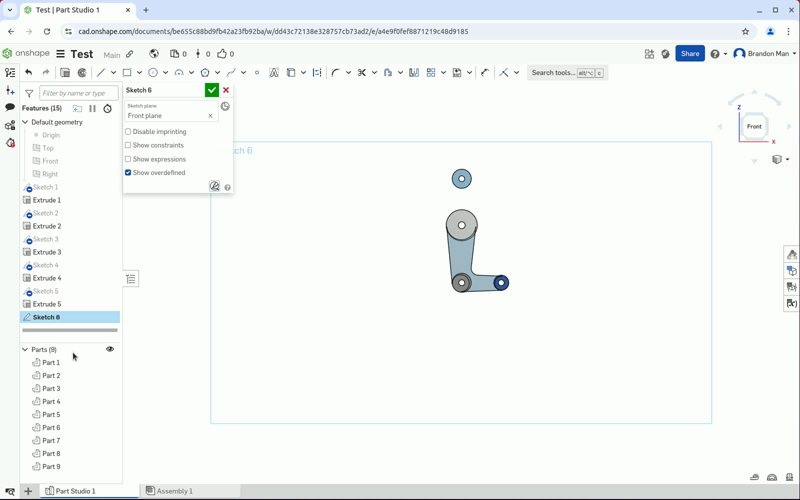
key(y)
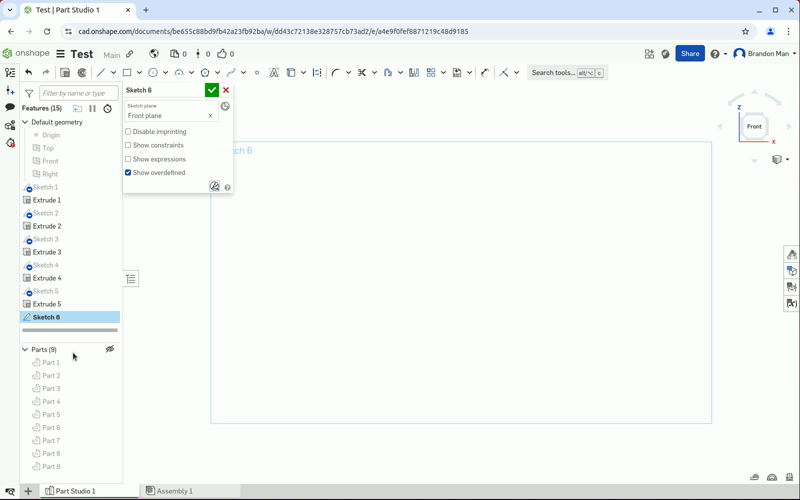
key(a)
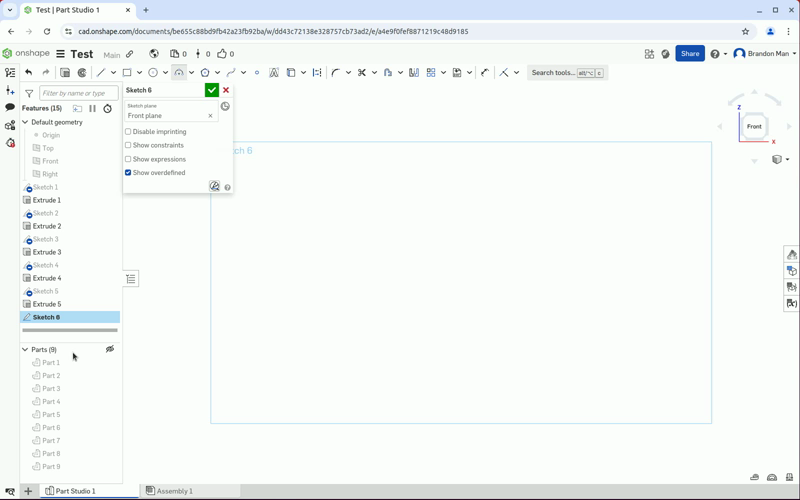
key_down(shift)
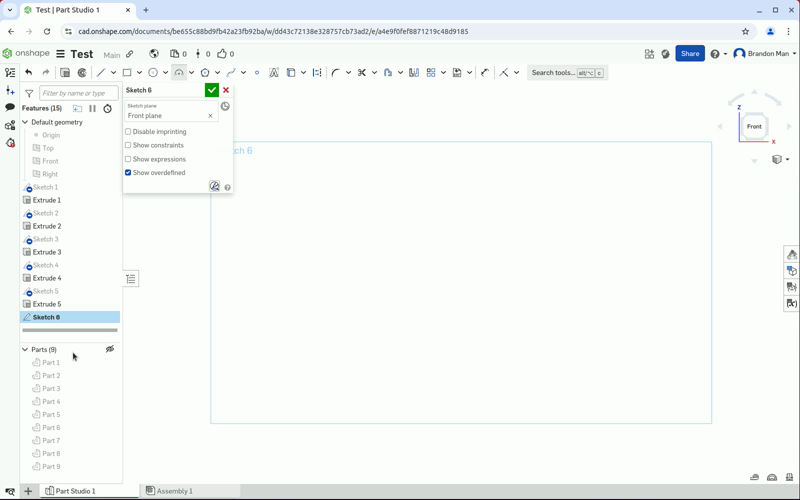
mouse_move(446, 223)
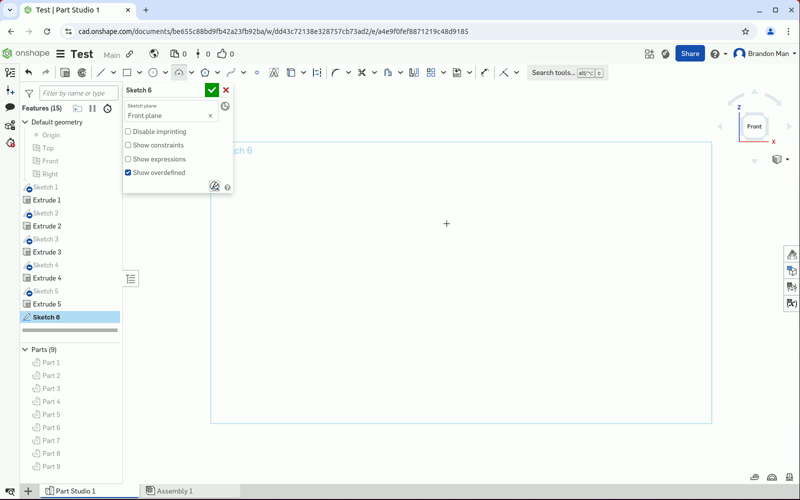
click(446, 223)
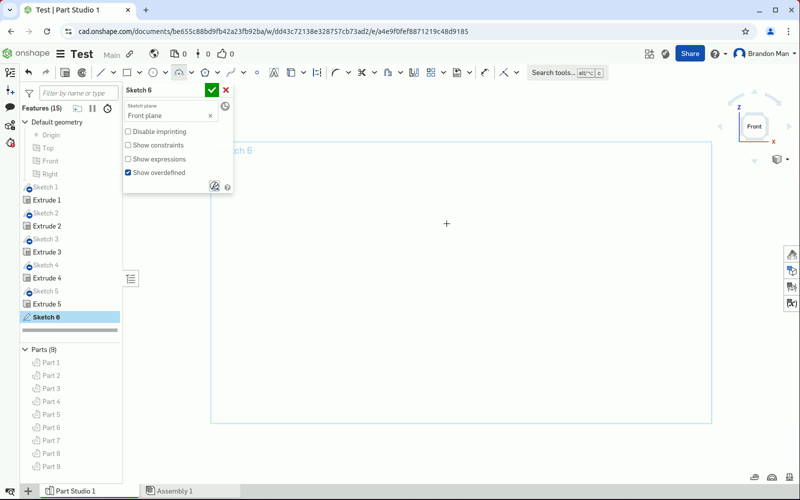
key_up(shift)
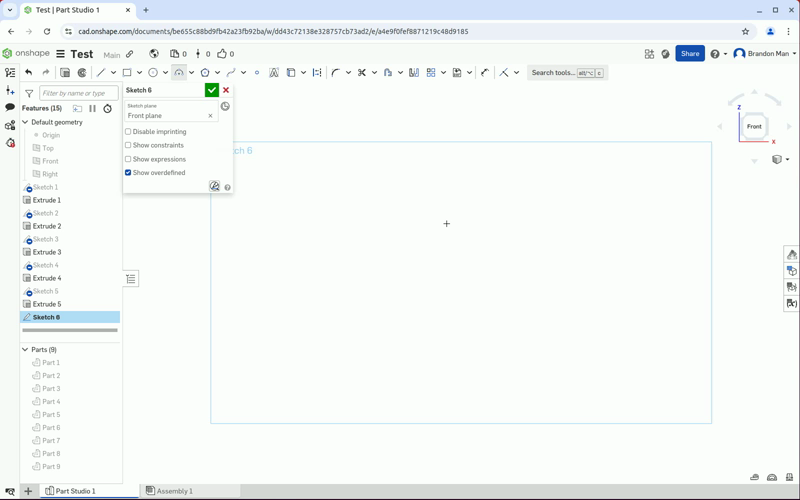
key_down(shift)
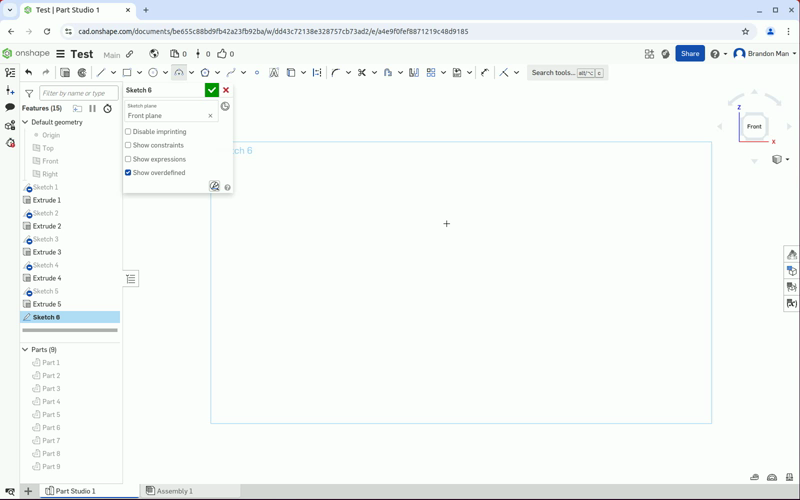
mouse_move(476, 223)
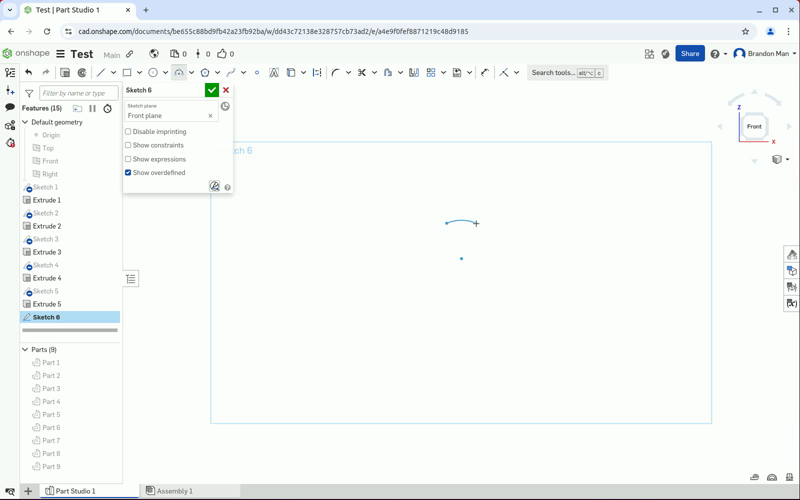
click(476, 223)
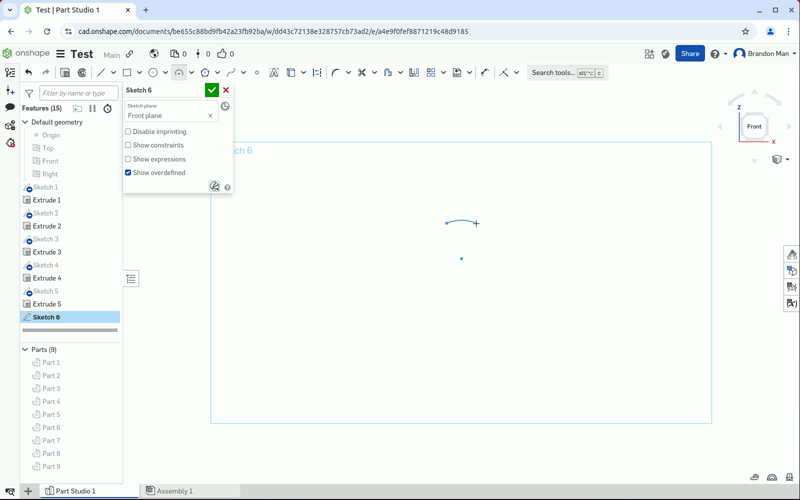
mouse_move(461, 210)
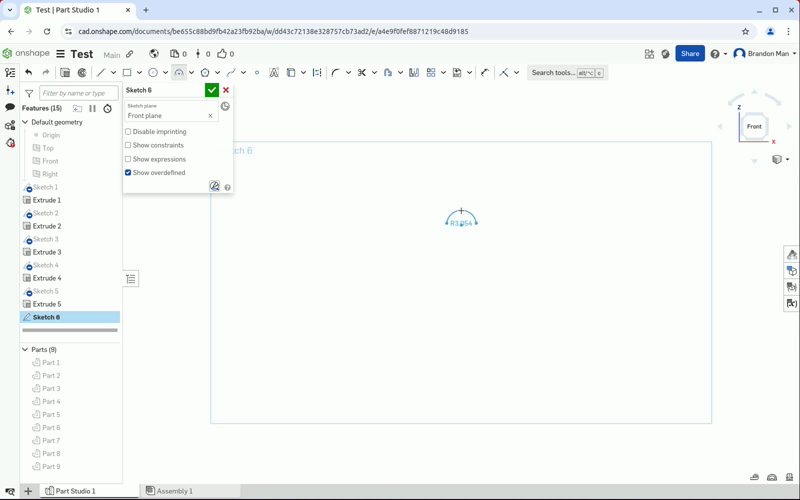
click(461, 210)
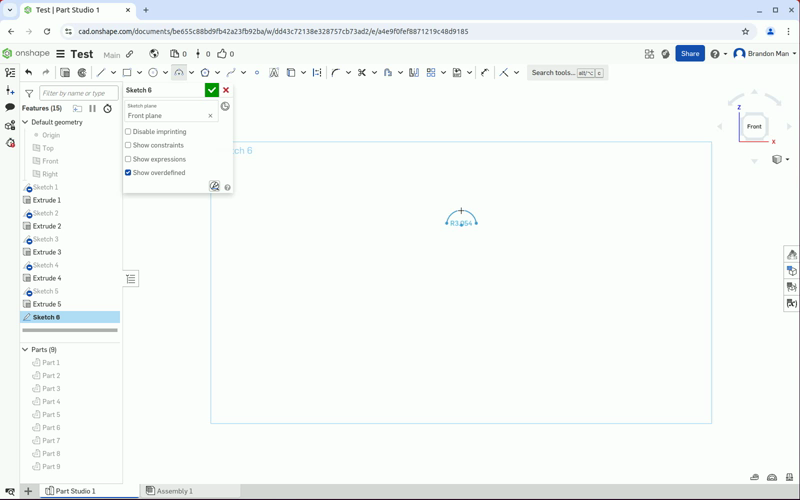
key_up(shift)
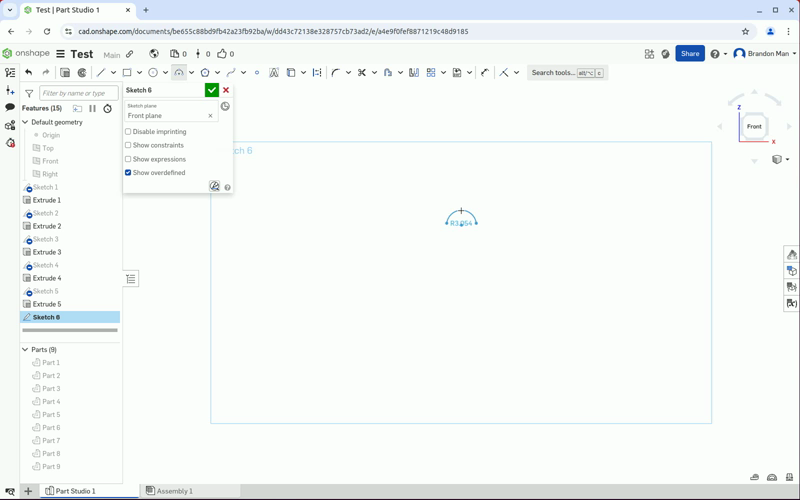
key(esc)
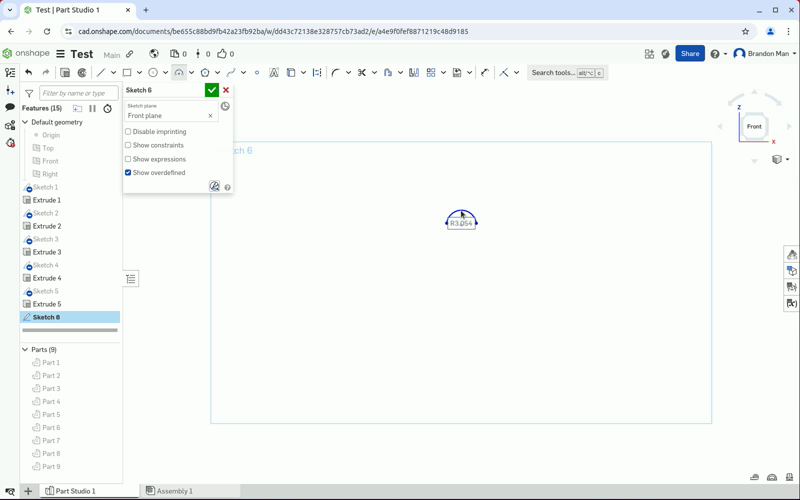
key(l)
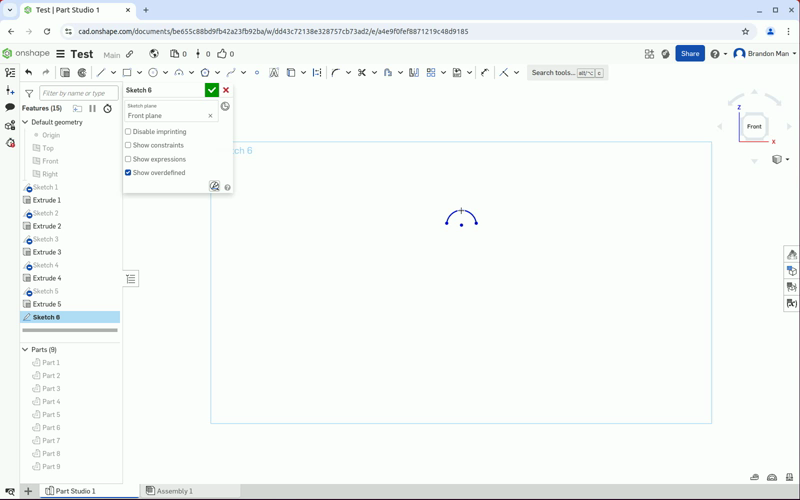
mouse_move(476, 223)
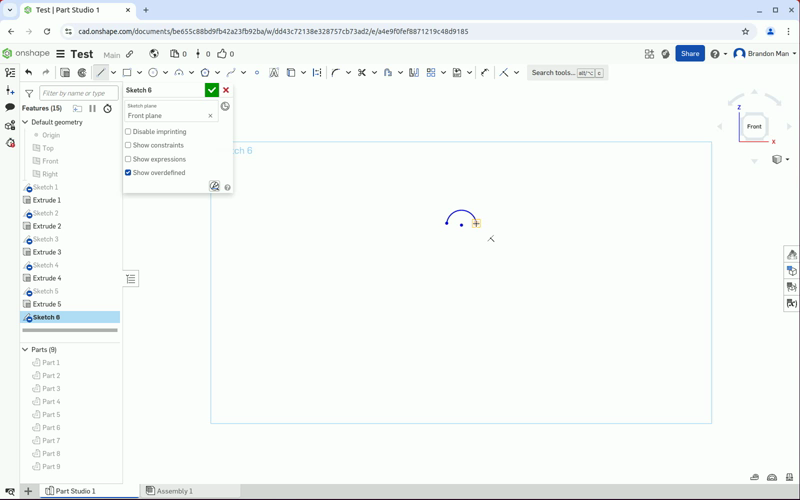
click(476, 223)
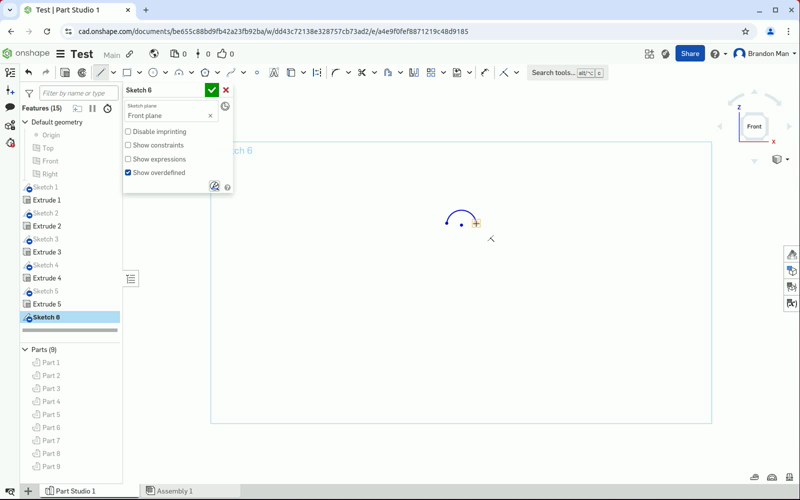
key_down(shift)
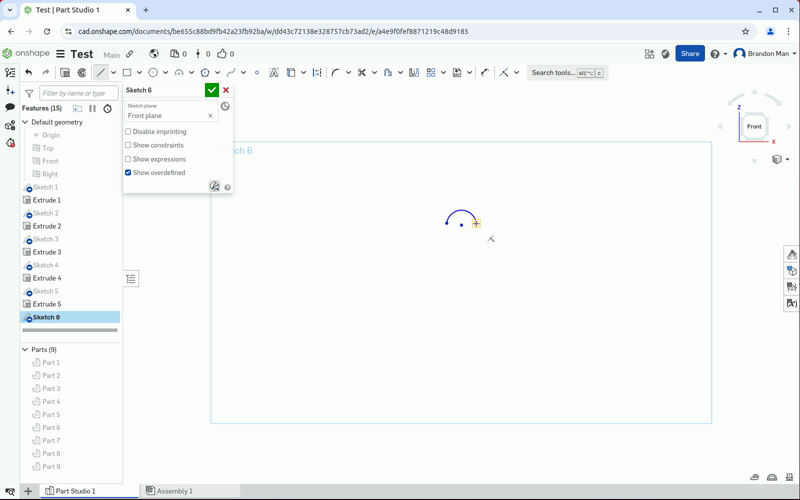
mouse_move(506, 223)
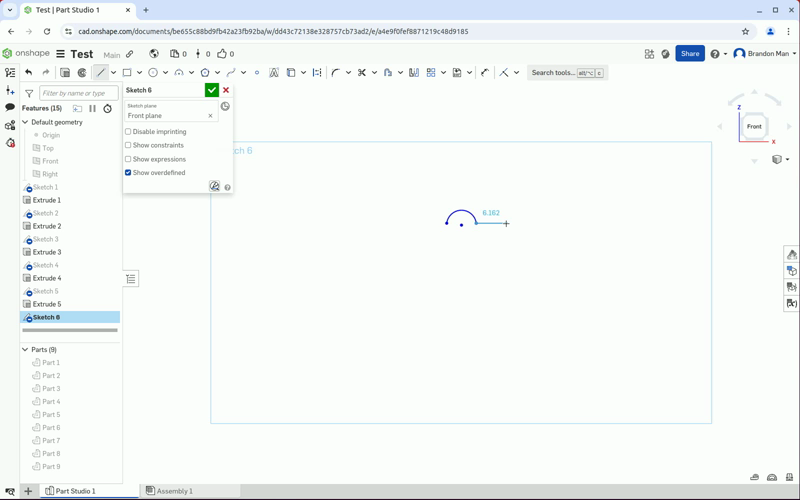
mouse_move(470, 176)
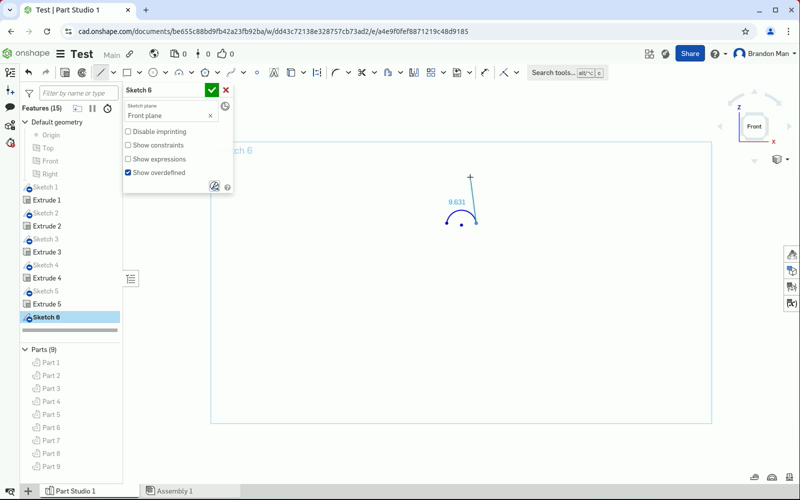
click(470, 176)
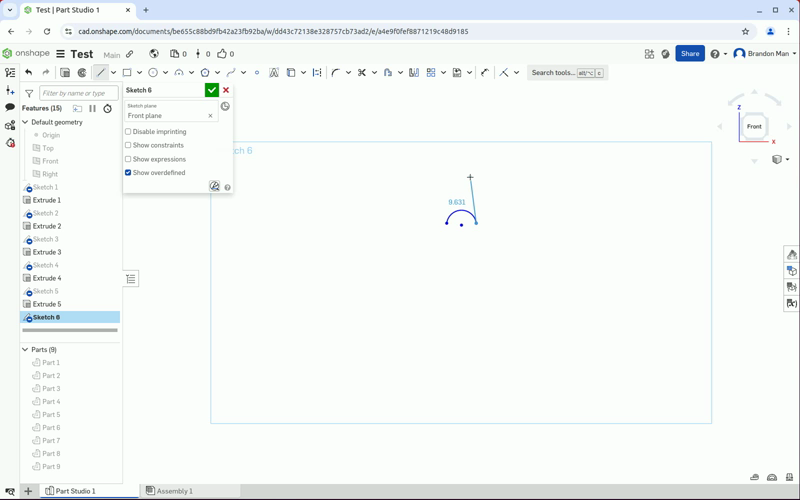
key_up(shift)
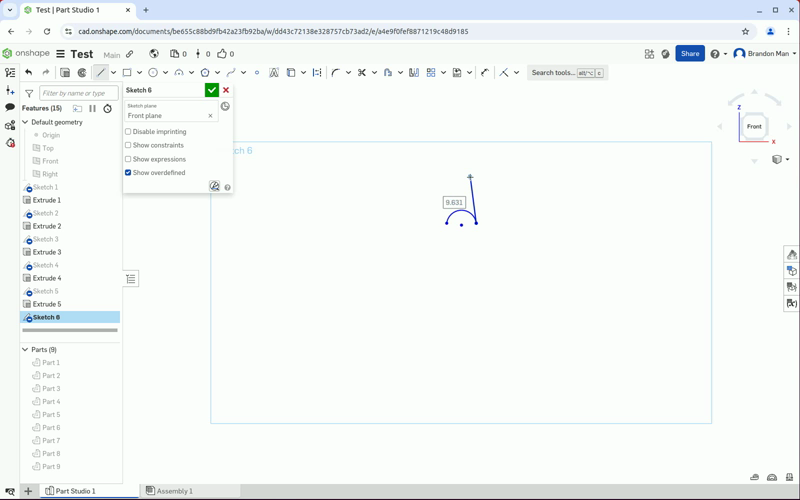
key(esc)
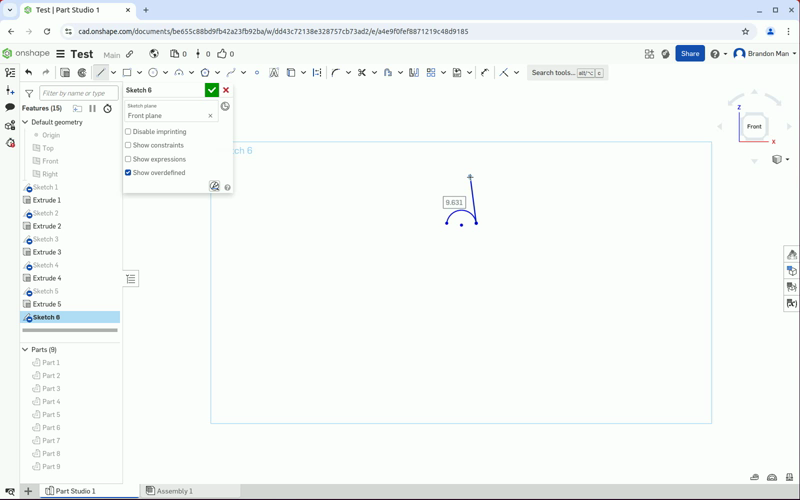
key(a)
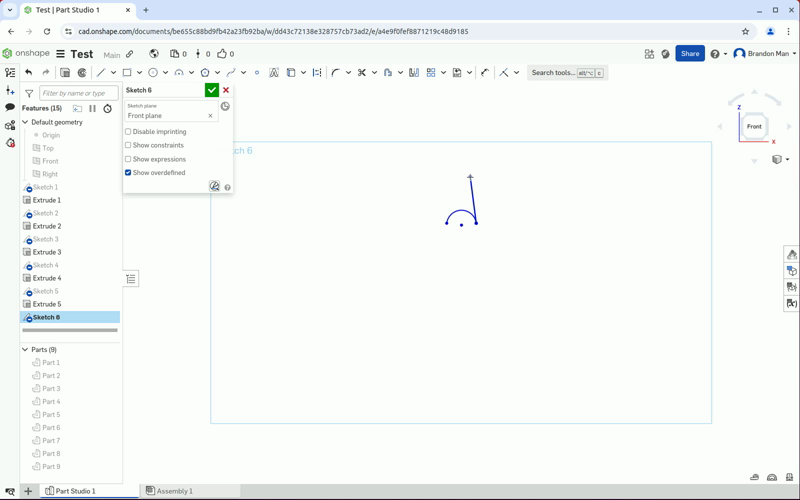
mouse_move(470, 176)
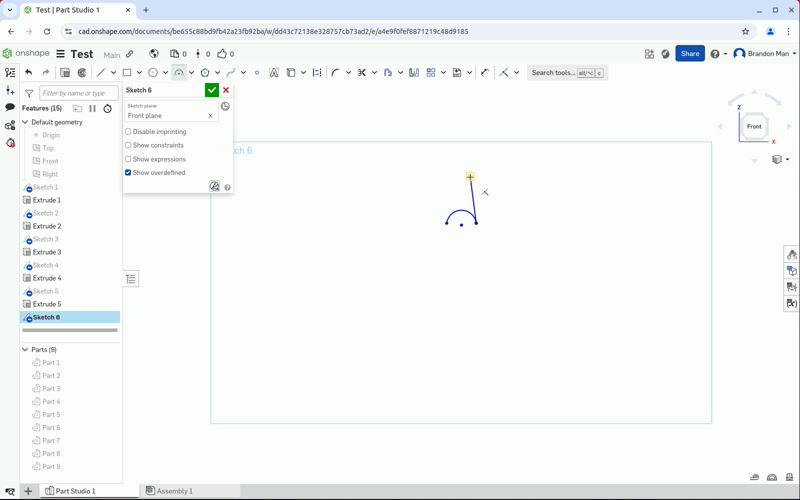
click(470, 176)
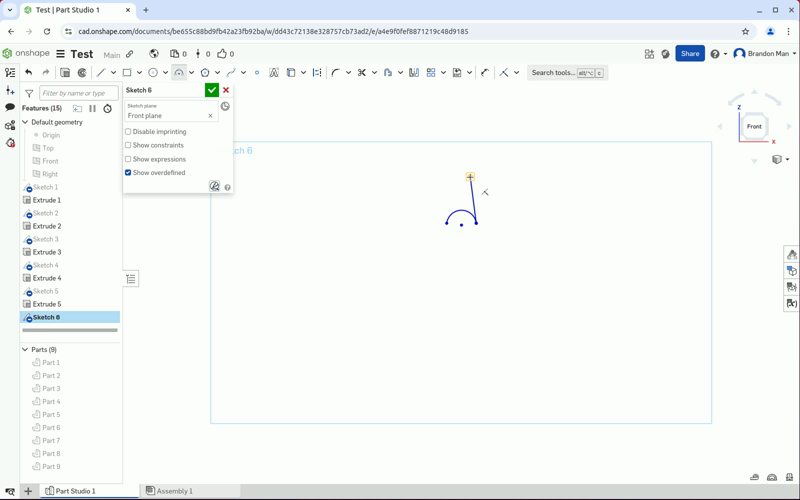
key_down(shift)
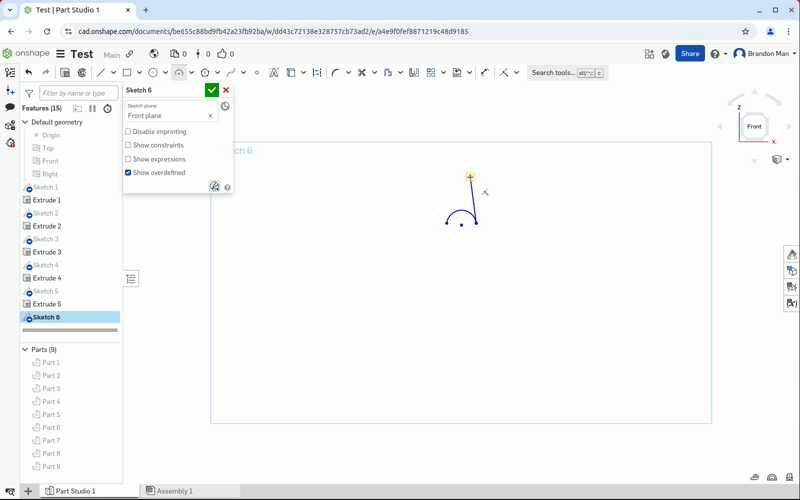
mouse_move(452, 176)
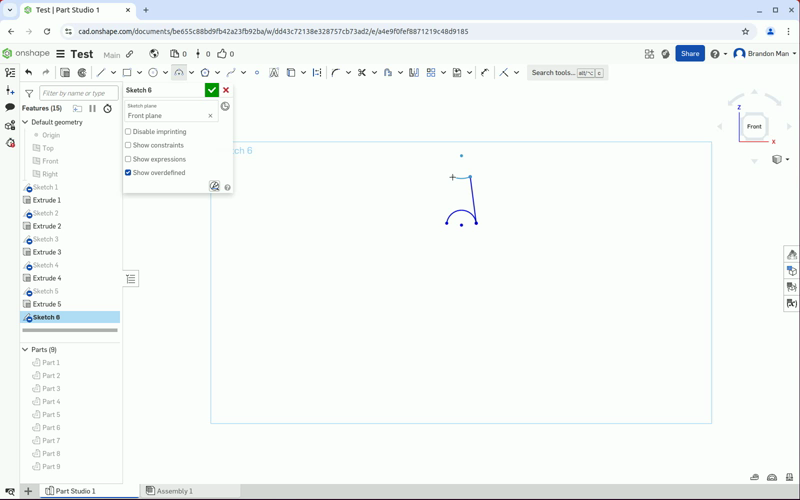
click(452, 176)
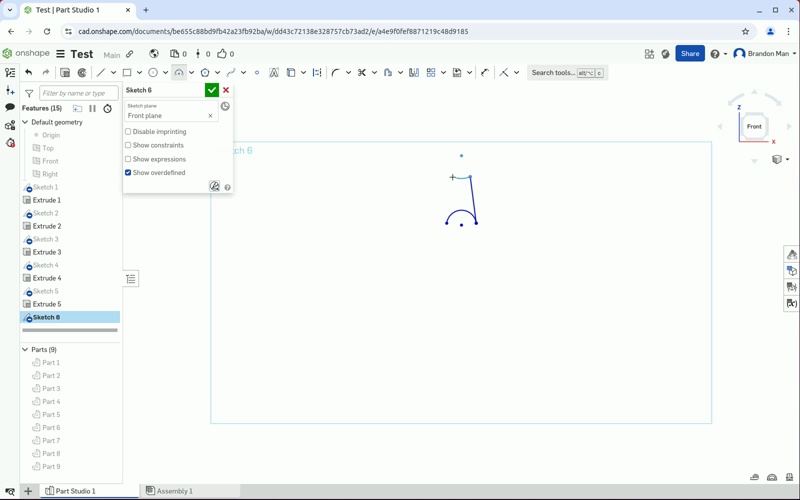
mouse_move(461, 186)
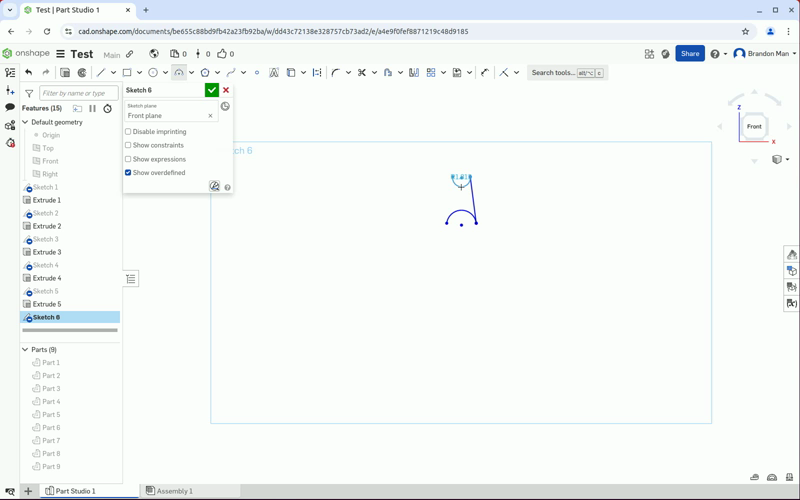
click(461, 186)
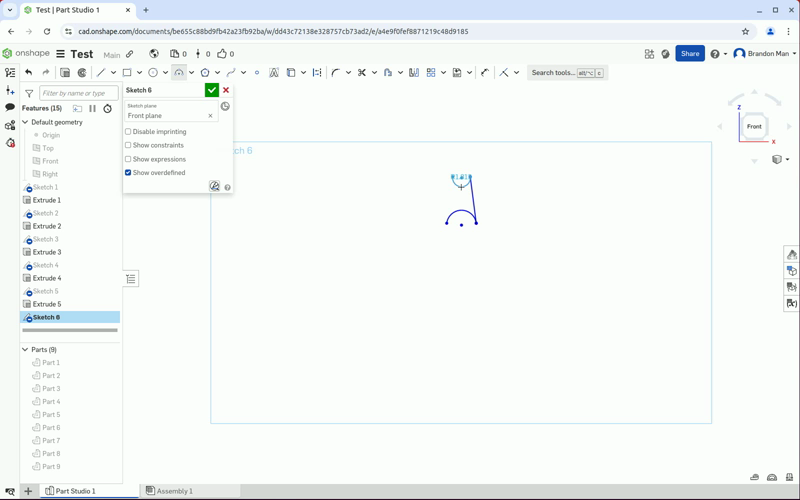
key_up(shift)
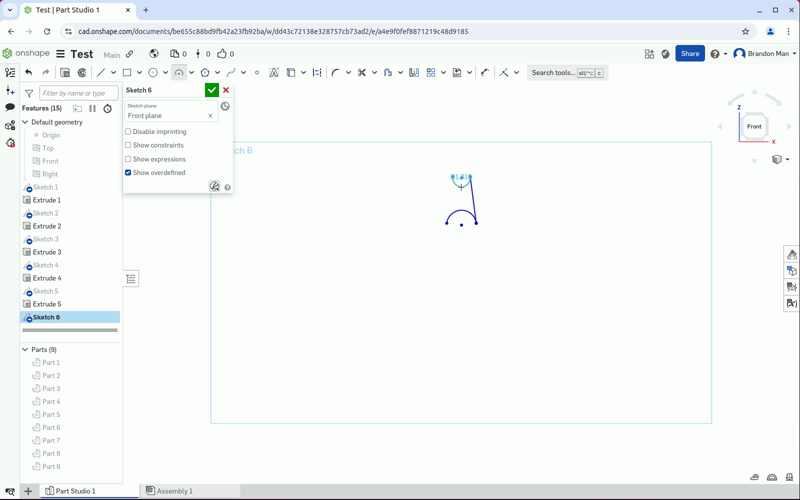
key(esc)
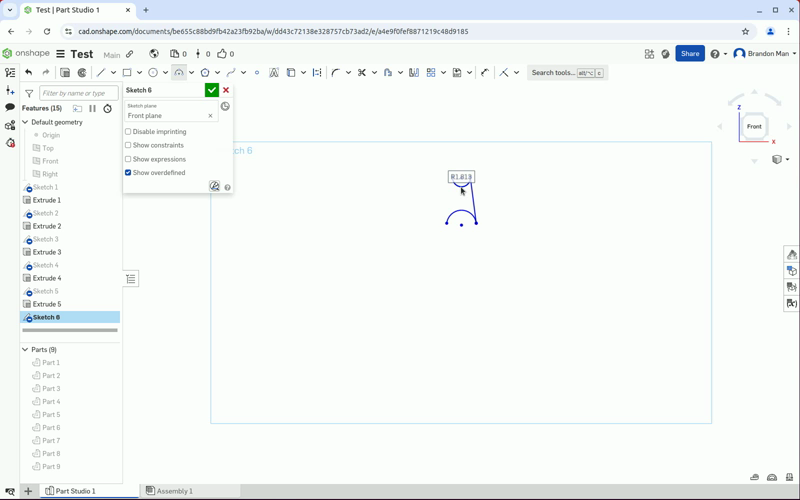
key(l)
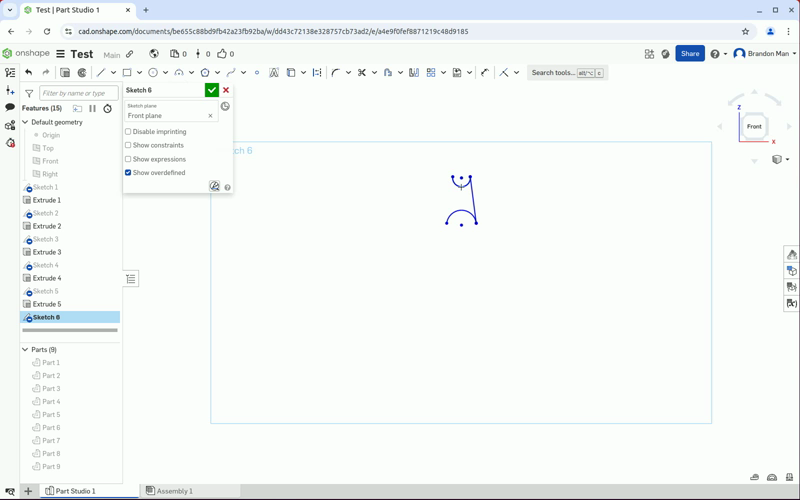
mouse_move(452, 176)
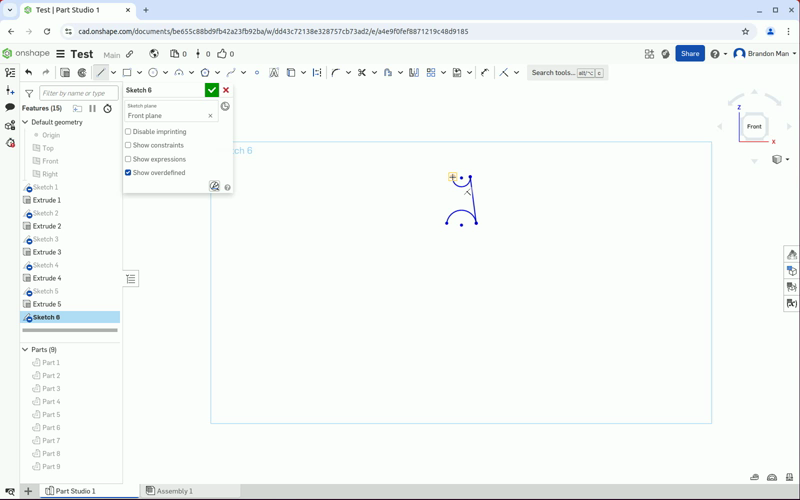
click(452, 176)
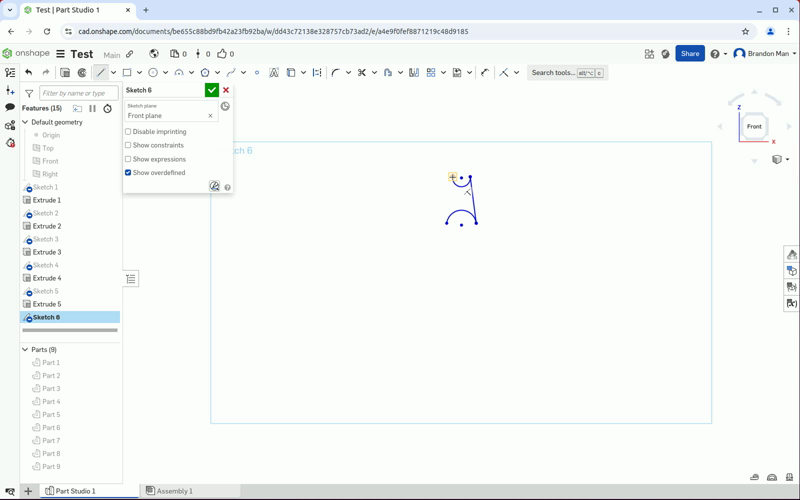
mouse_move(482, 176)
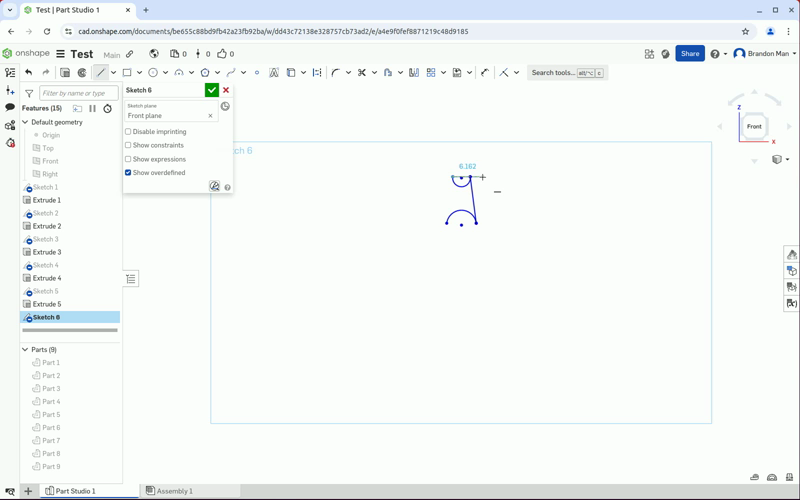
key_down(shift)
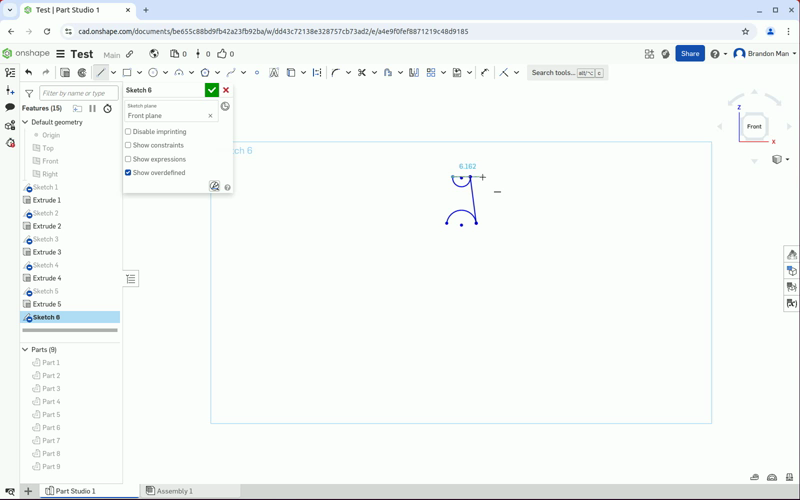
mouse_move(446, 223)
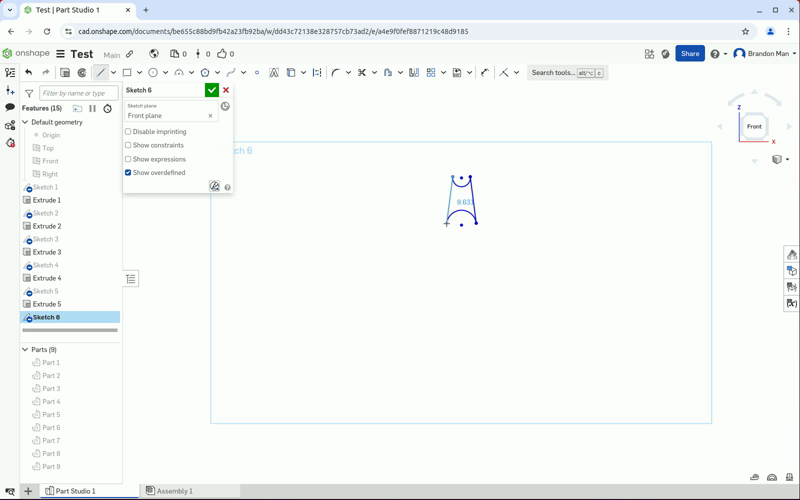
key_up(shift)
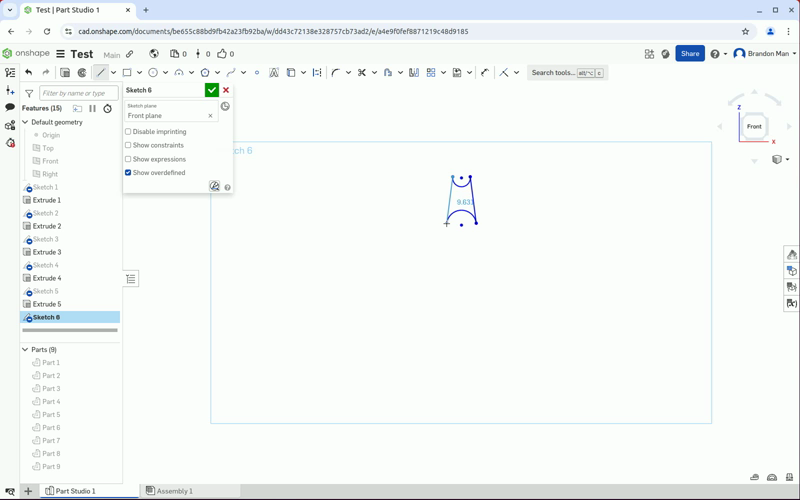
click(446, 223)
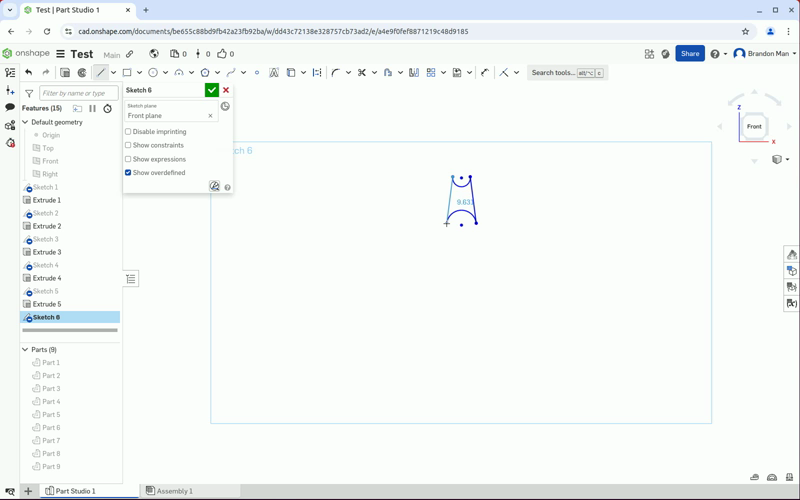
key(esc)
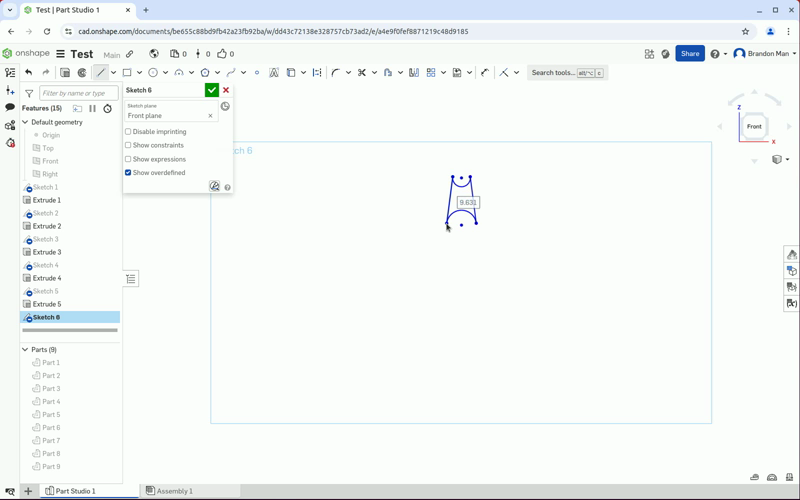
key(c)
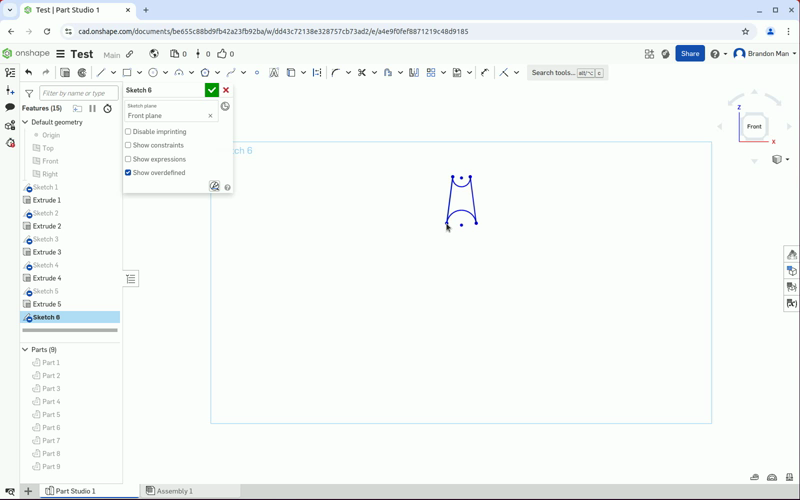
key_down(shift)
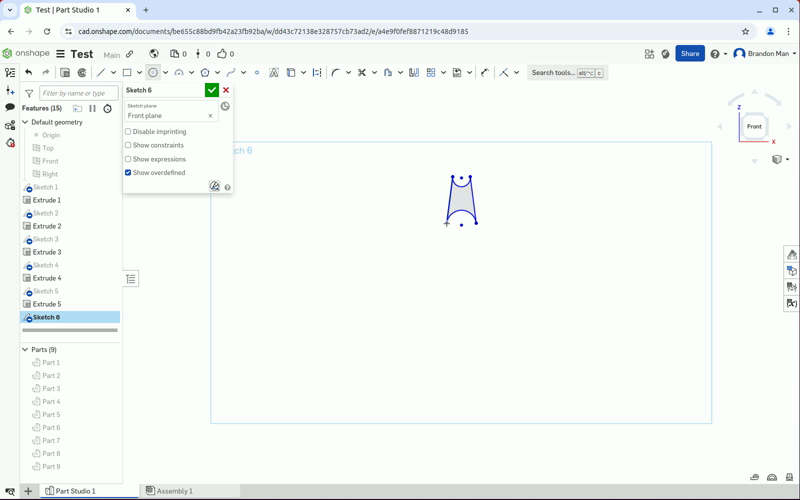
mouse_move(458, 191)
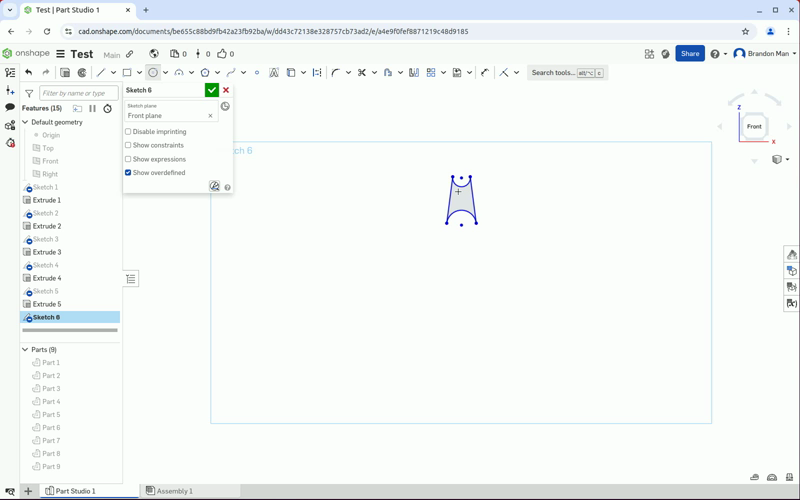
click(458, 191)
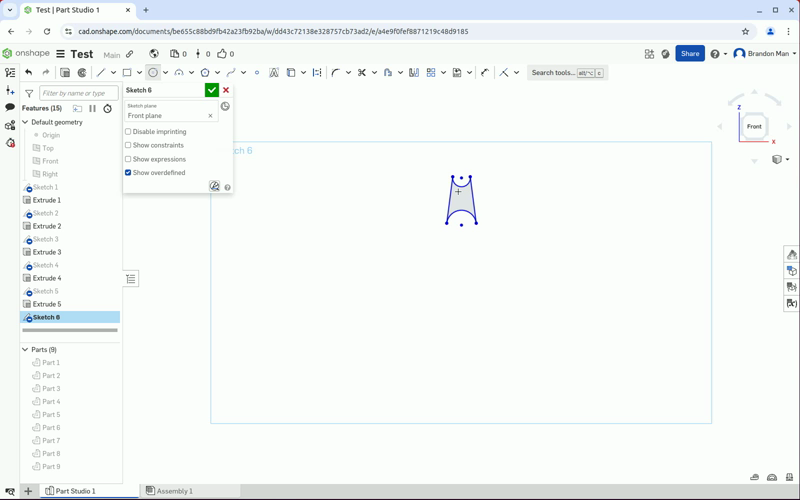
key_up(shift)
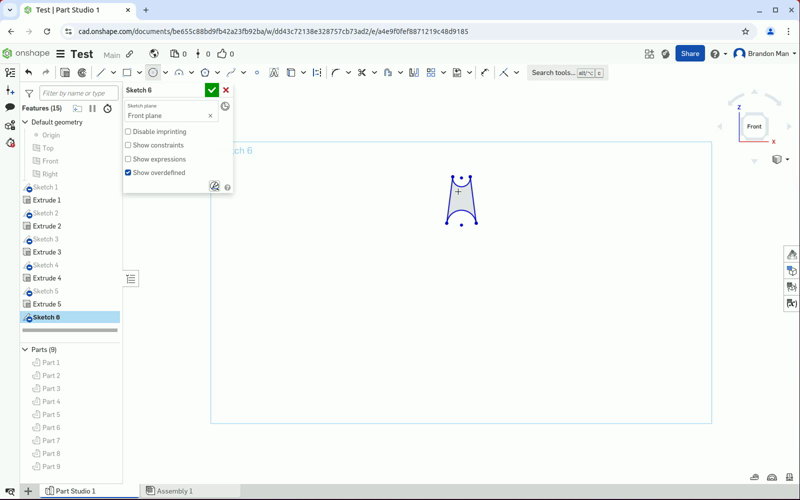
mouse_move(461, 191)
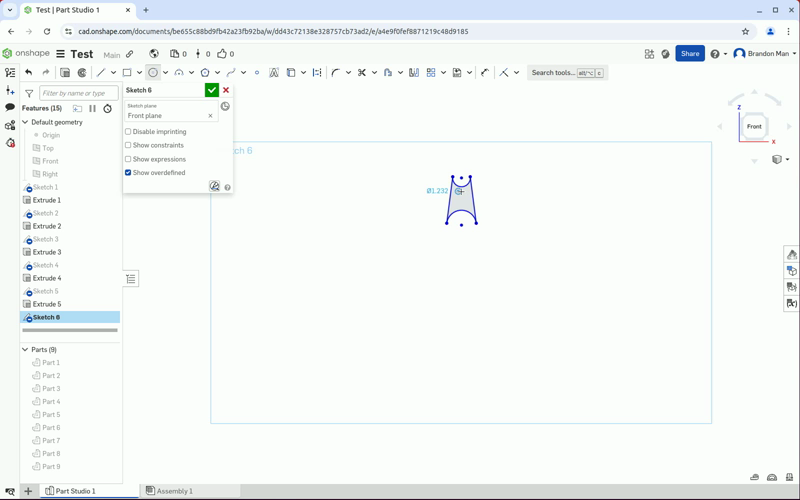
scroll(6)
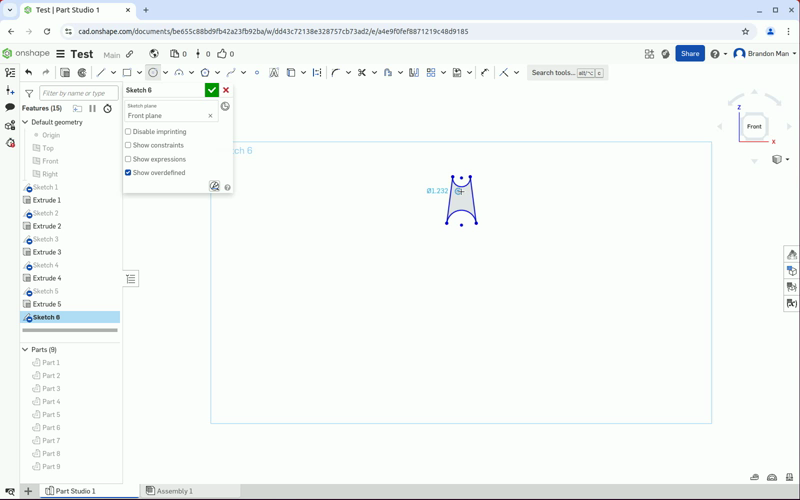
scroll(6)
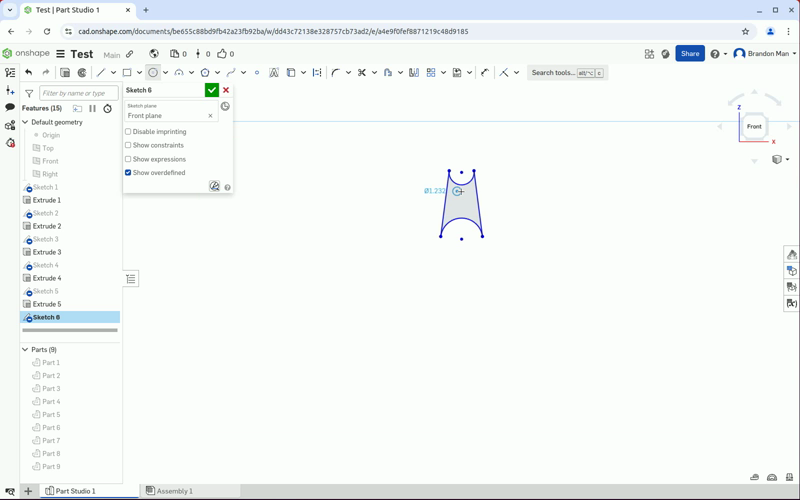
scroll(6)
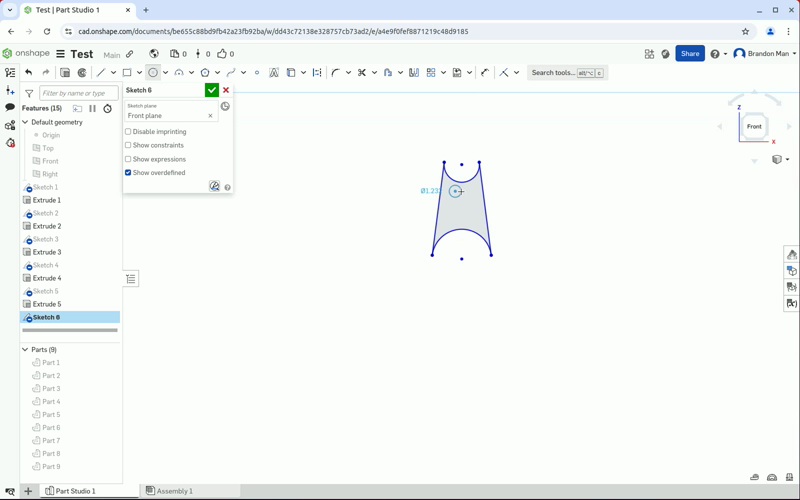
scroll(6)
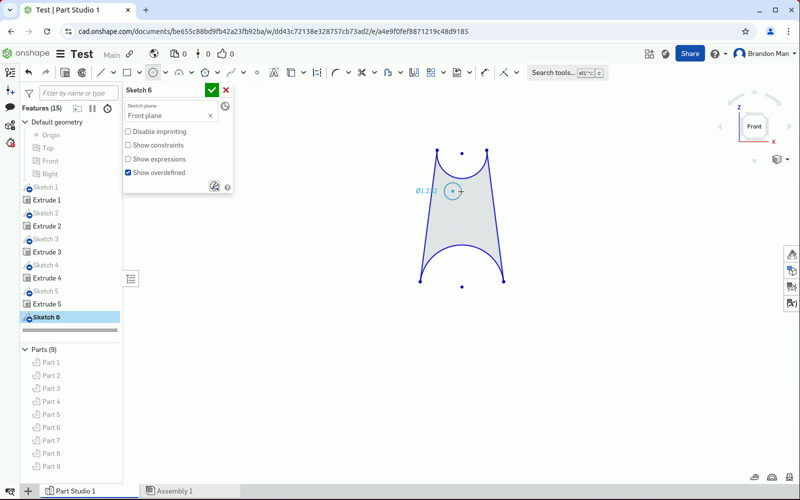
scroll(6)
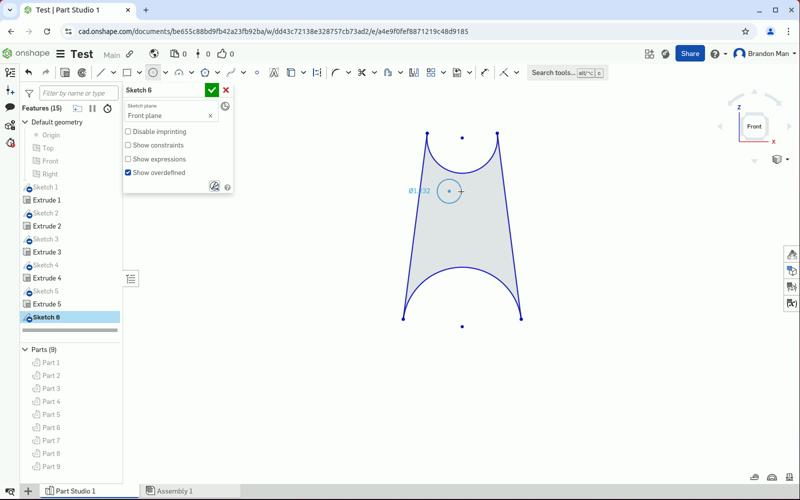
scroll(6)
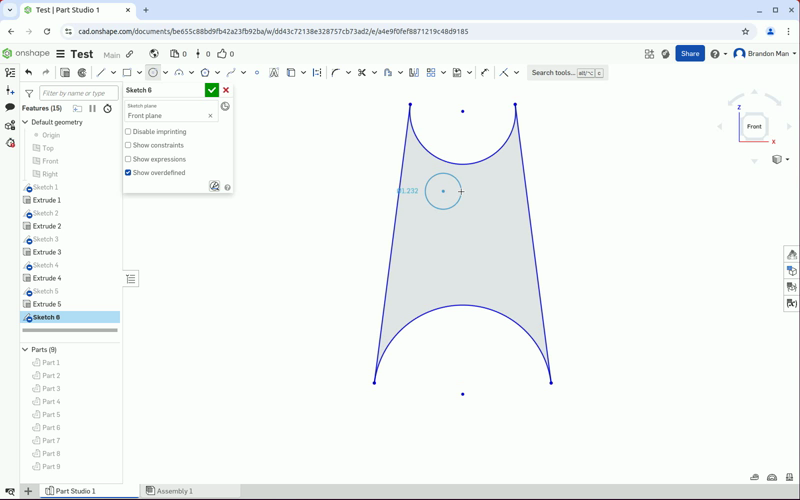
scroll(6)
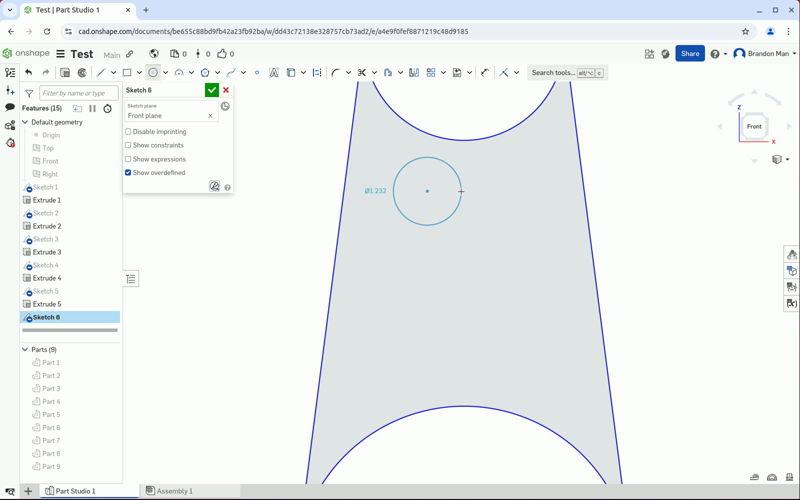
click(461, 191)
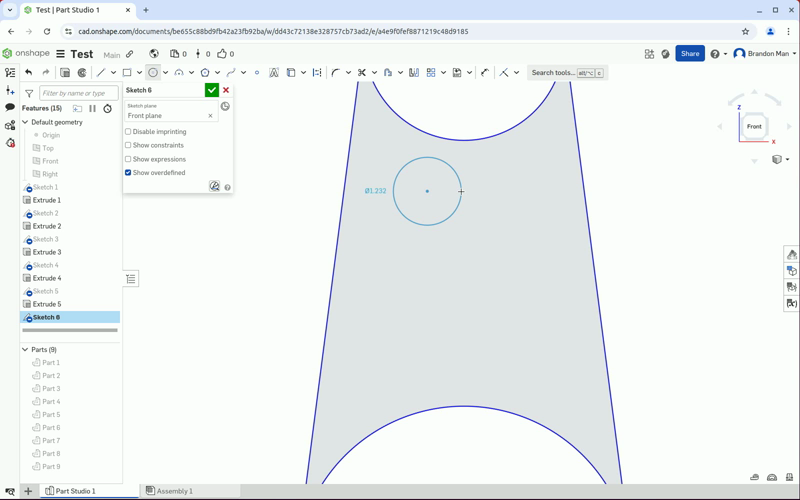
scroll(-6)
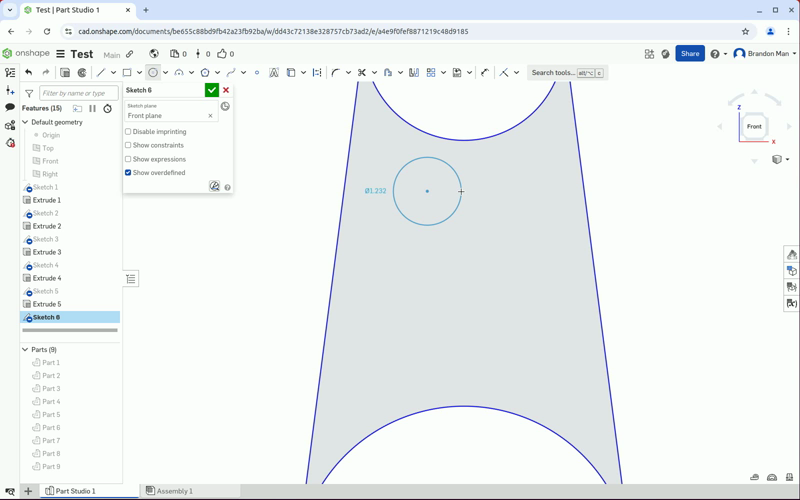
scroll(-6)
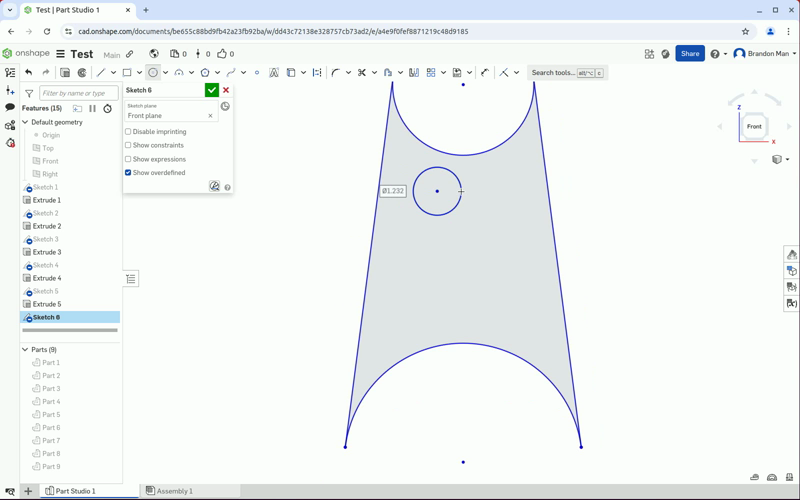
scroll(-6)
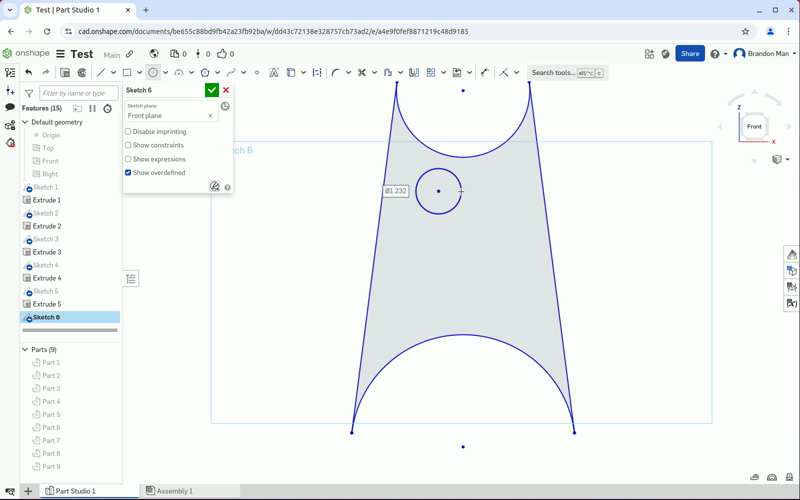
scroll(-6)
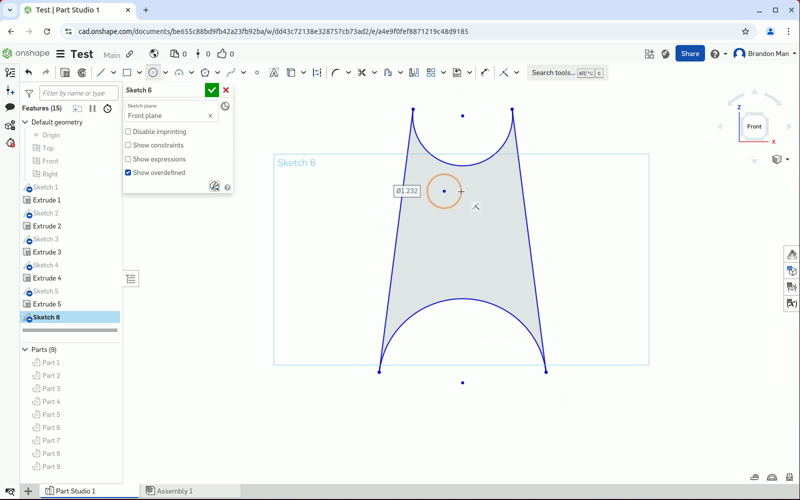
scroll(-6)
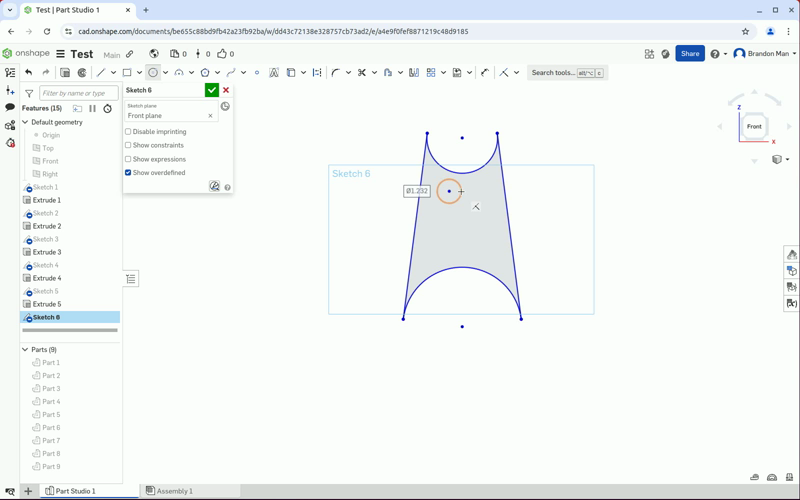
scroll(-6)
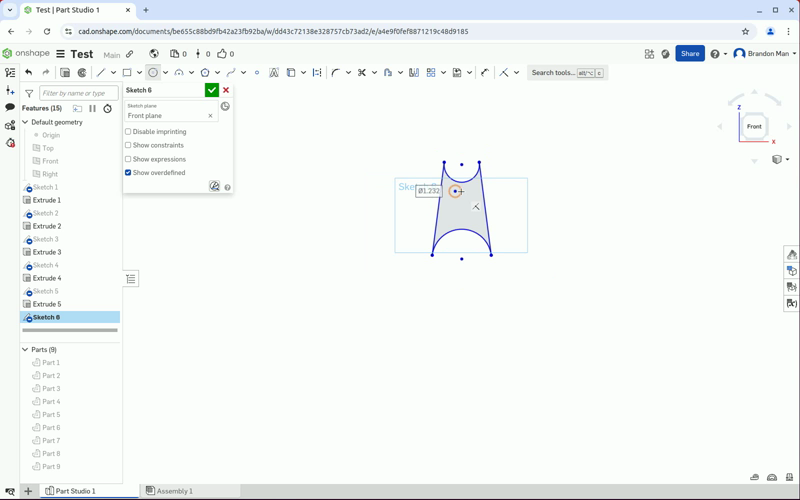
scroll(-6)
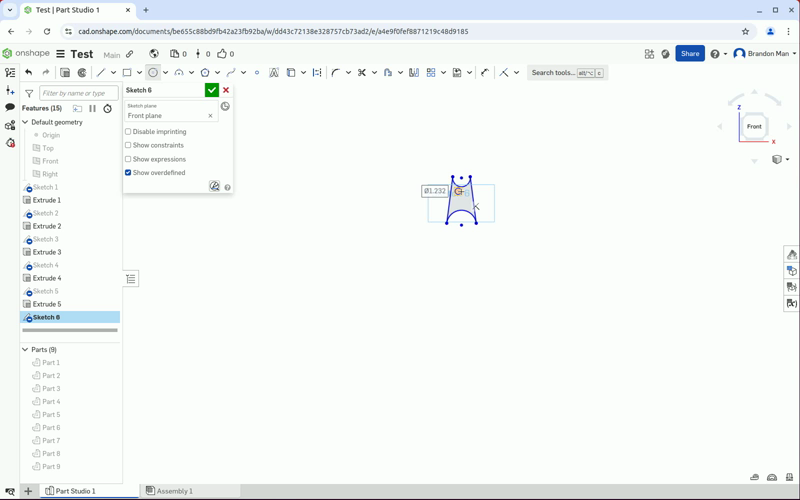
key(esc)
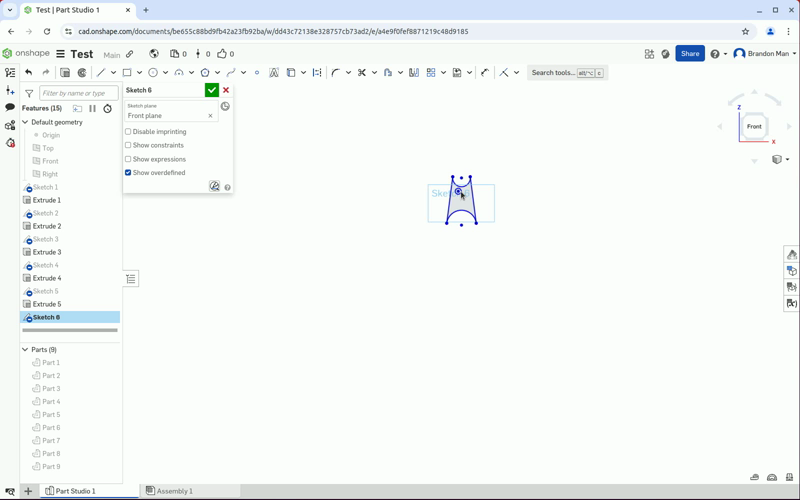
mouse_move(468, 207)
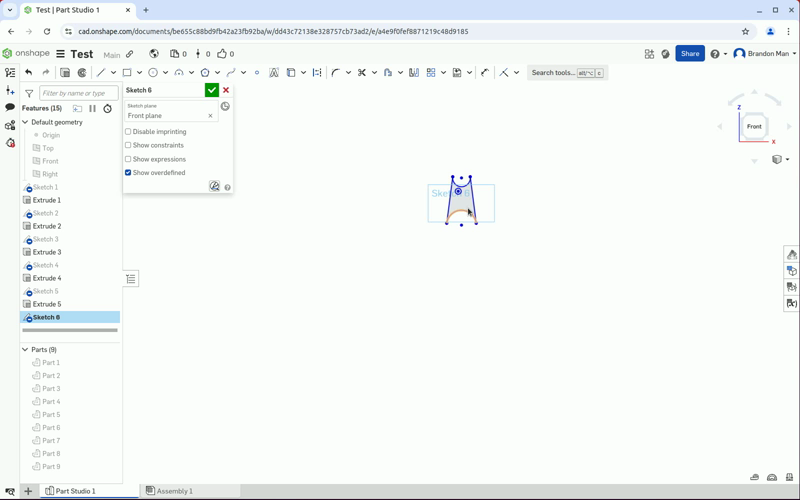
scroll(6)
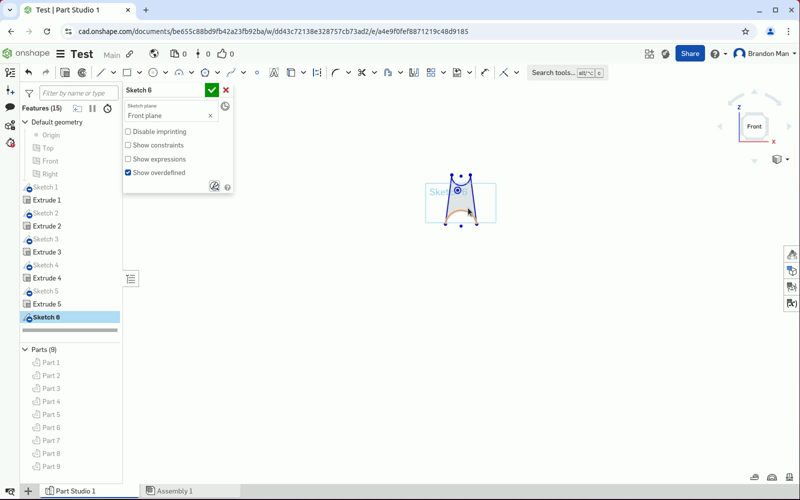
scroll(6)
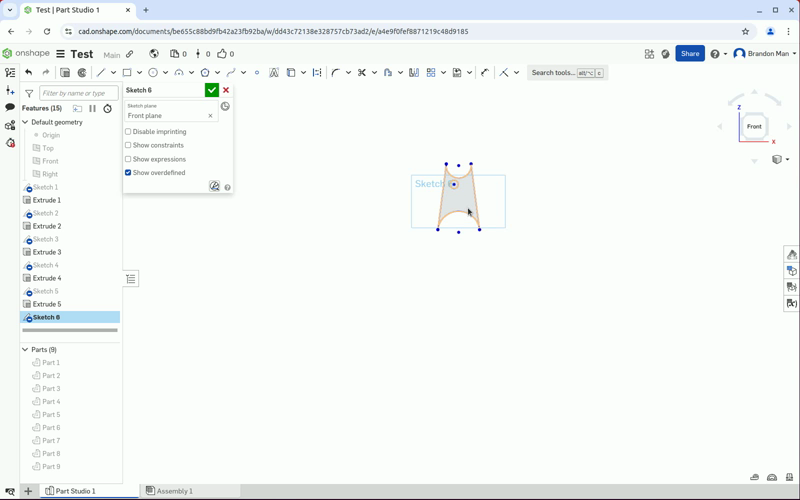
scroll(6)
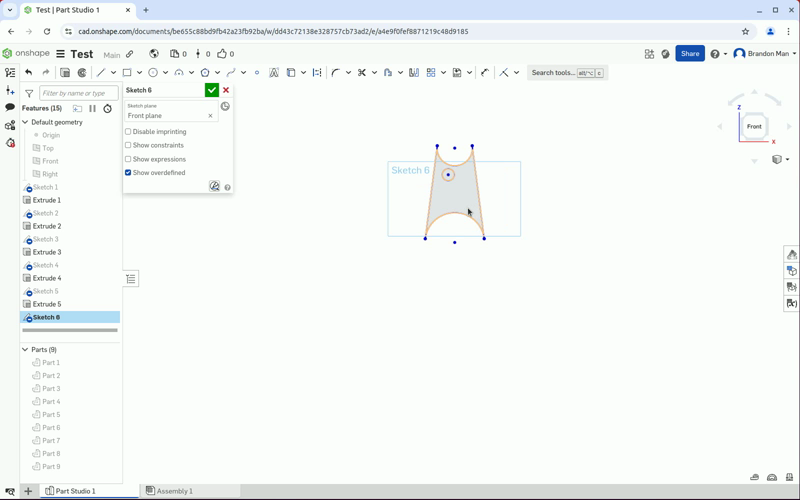
scroll(6)
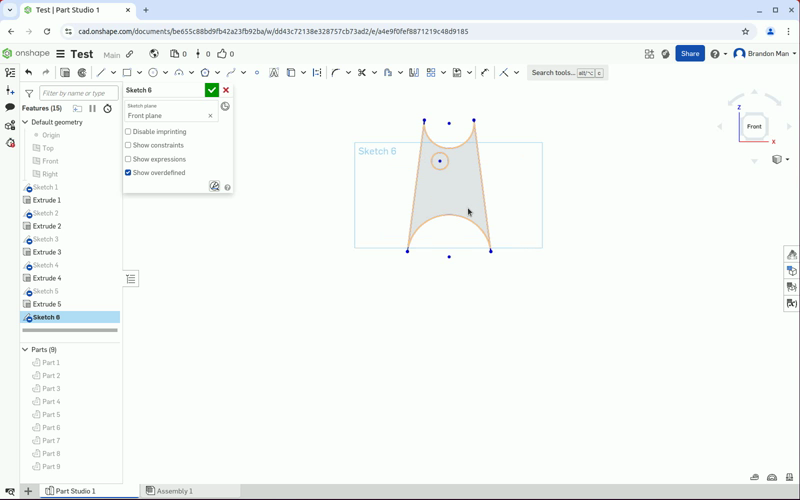
scroll(6)
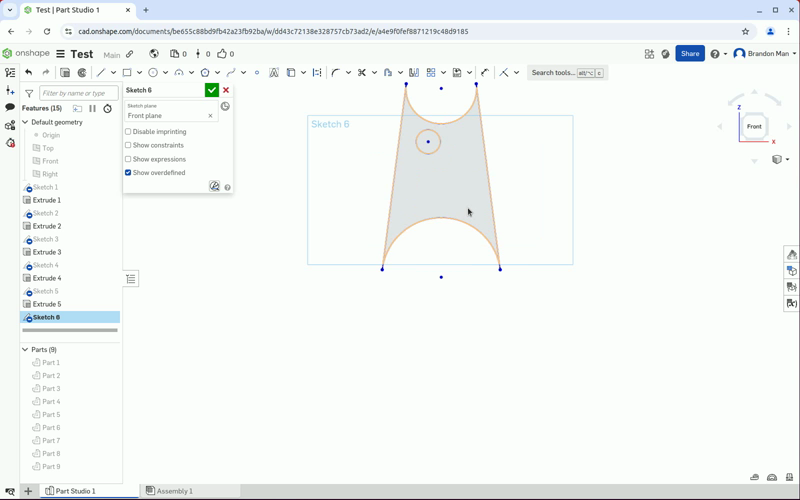
scroll(6)
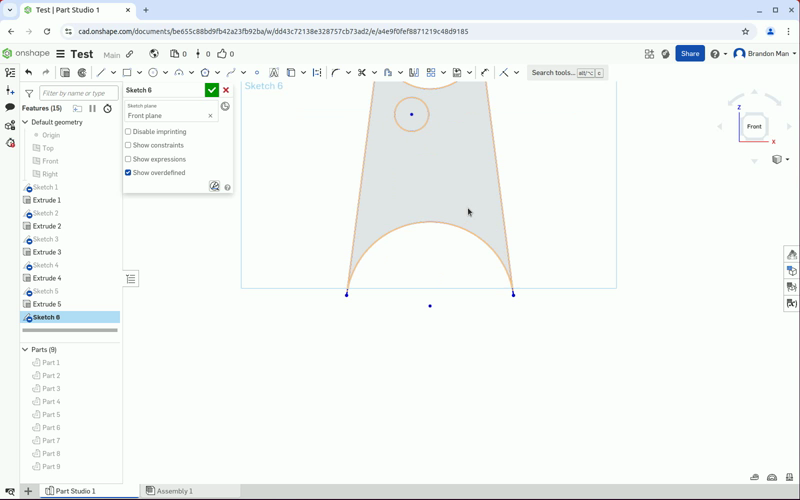
scroll(6)
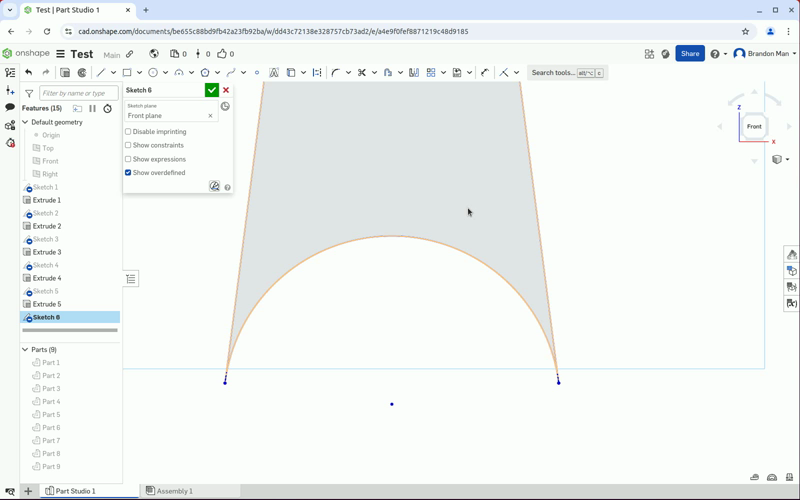
click(468, 207)
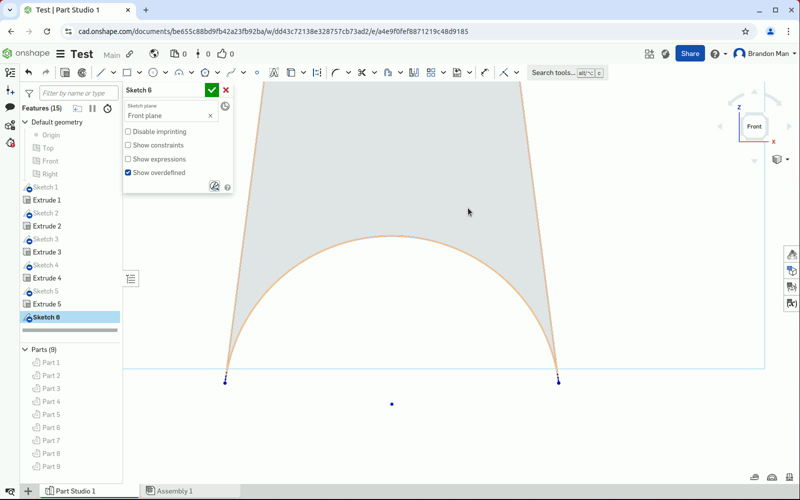
scroll(-6)
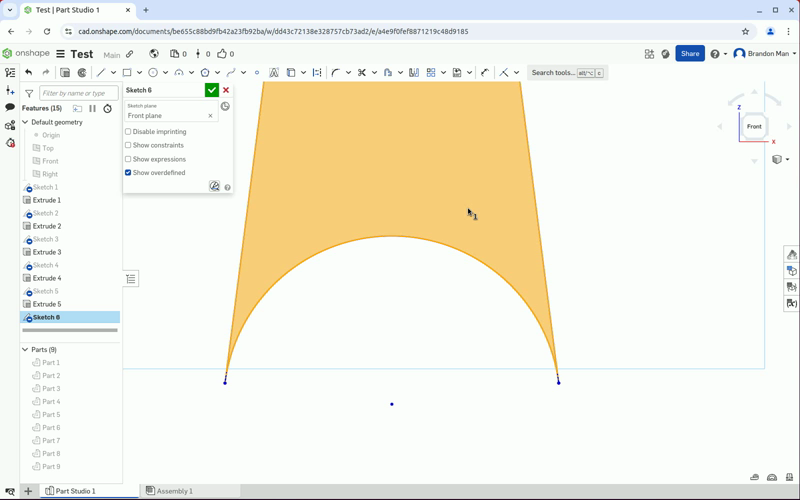
scroll(-6)
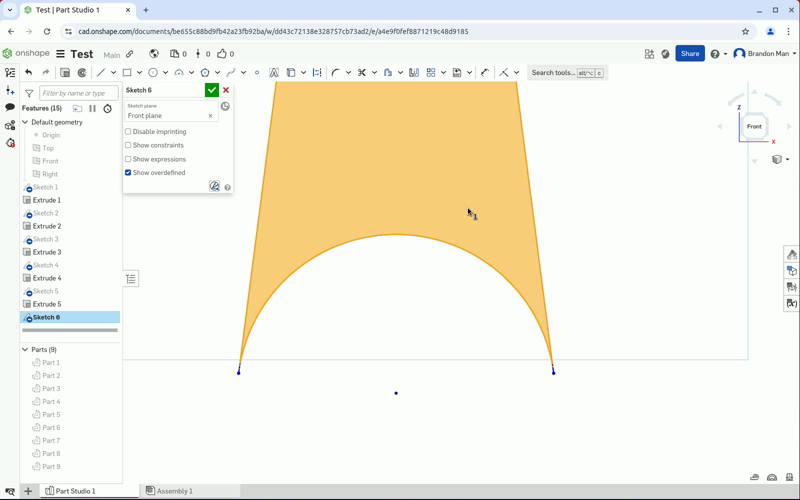
scroll(-6)
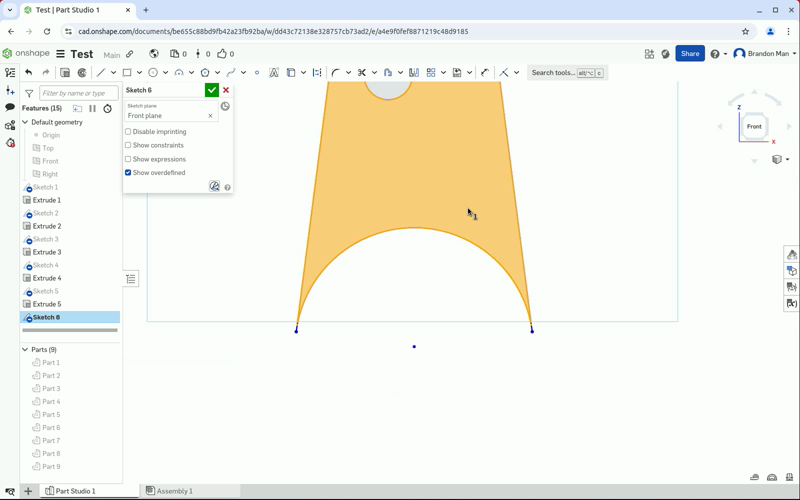
scroll(-6)
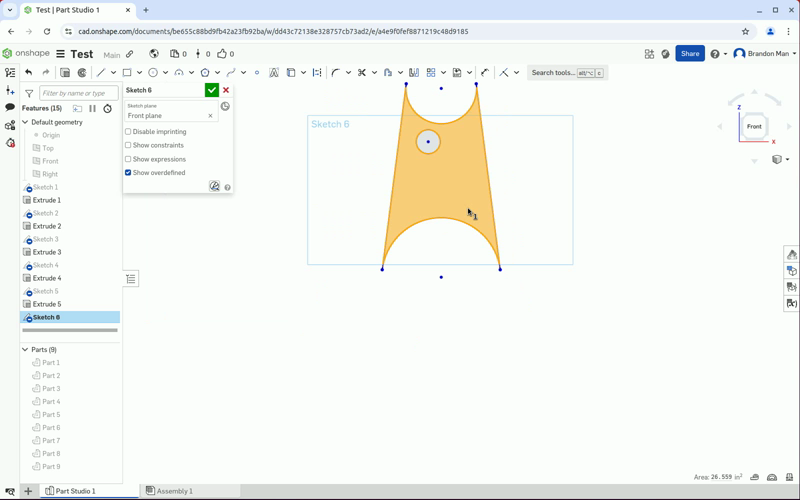
scroll(-6)
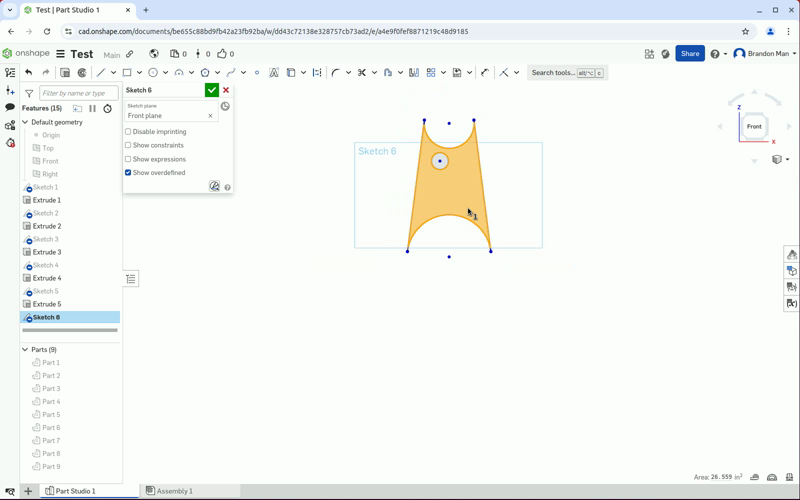
scroll(-6)
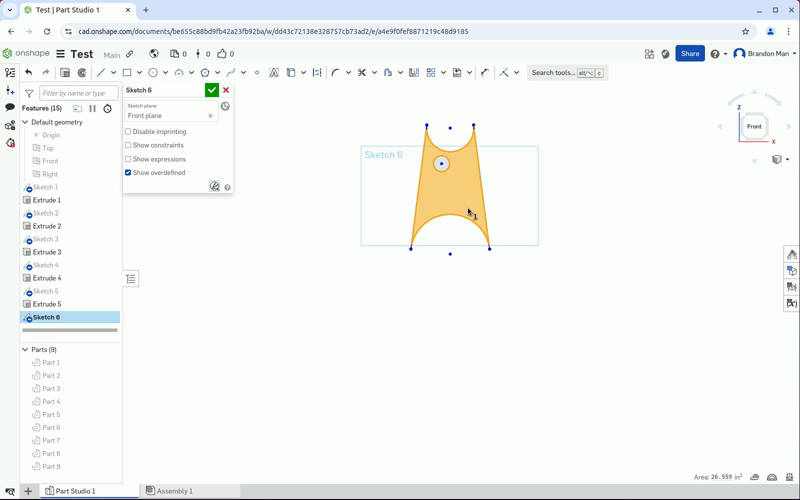
scroll(-6)
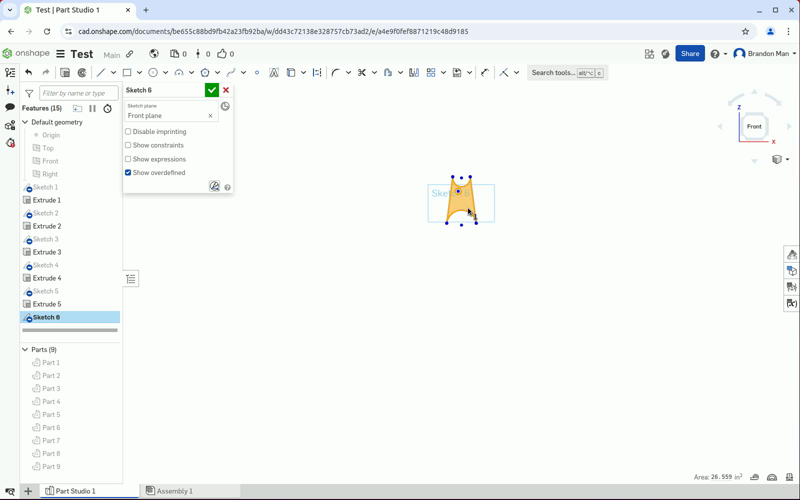
mouse_move(73, 352)
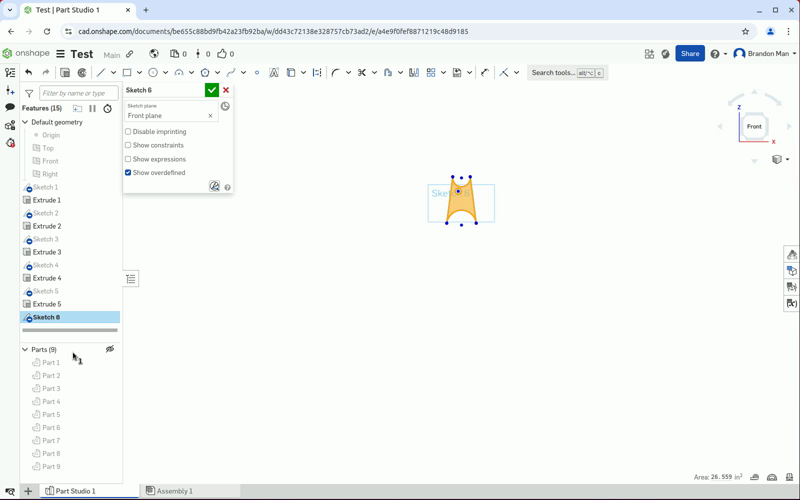
key(shift+y)
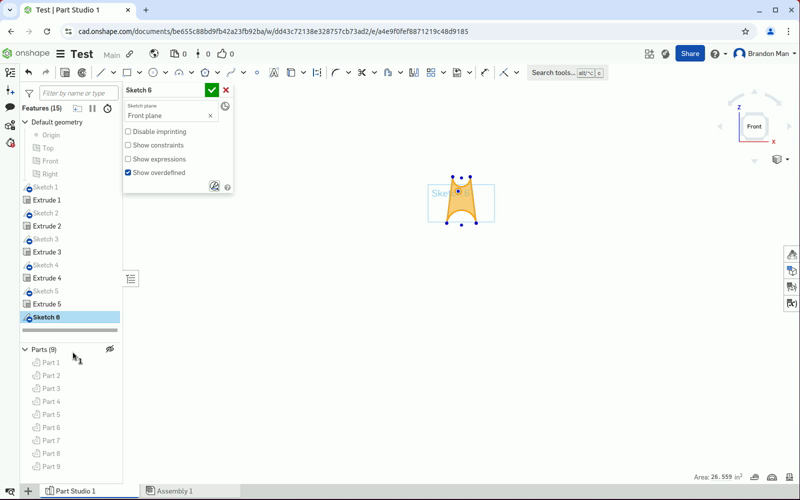
key(shift+e)
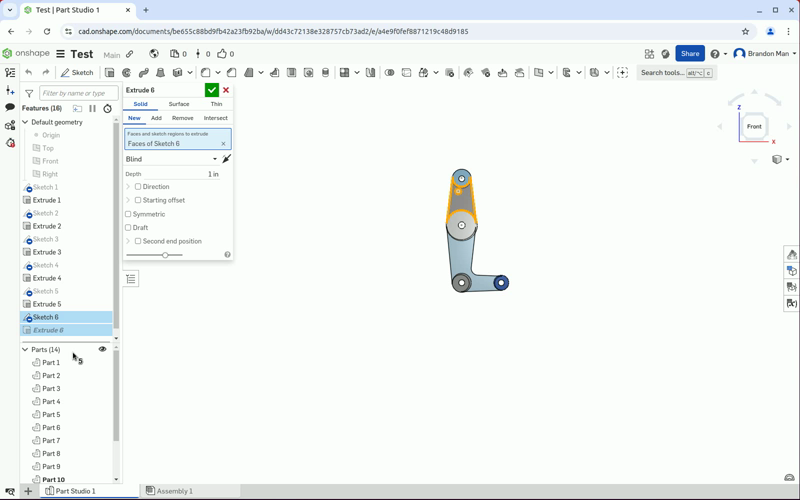
mouse_move(143, 106)
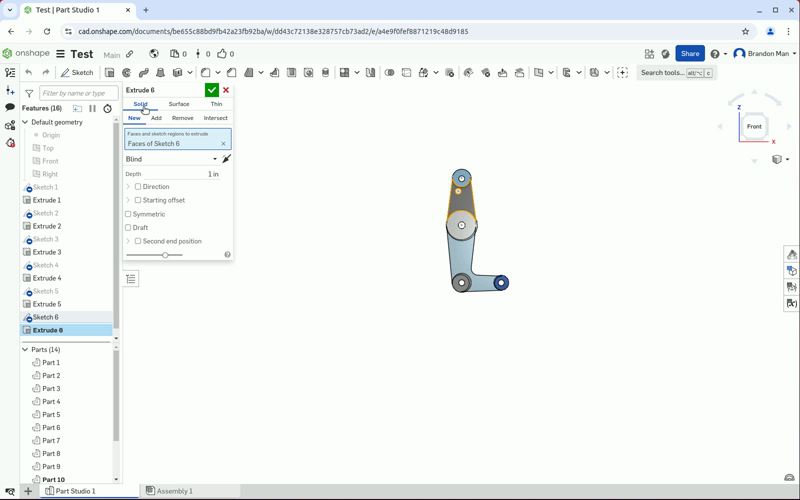
click(143, 106)
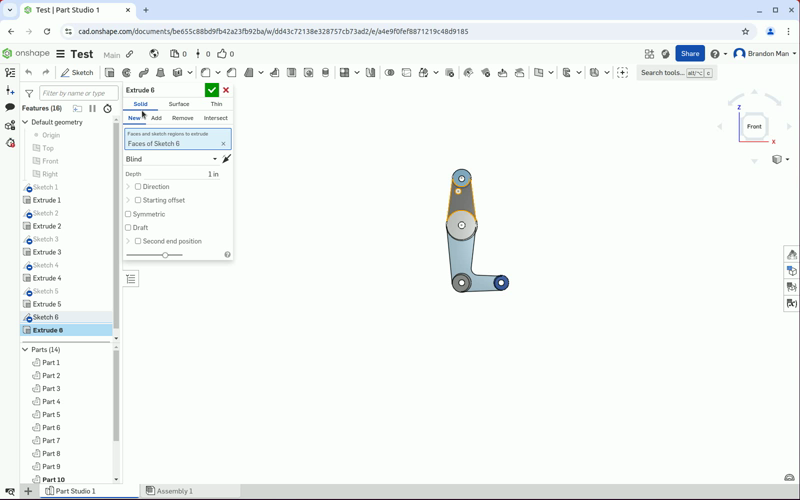
mouse_move(137, 120)
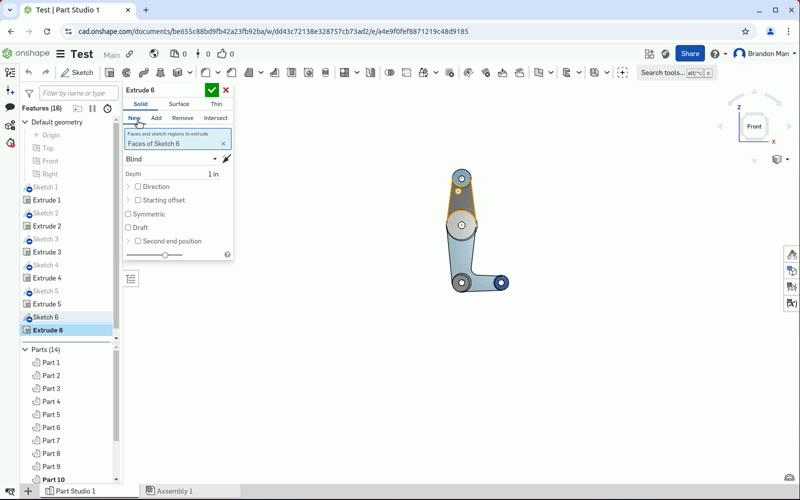
click(137, 120)
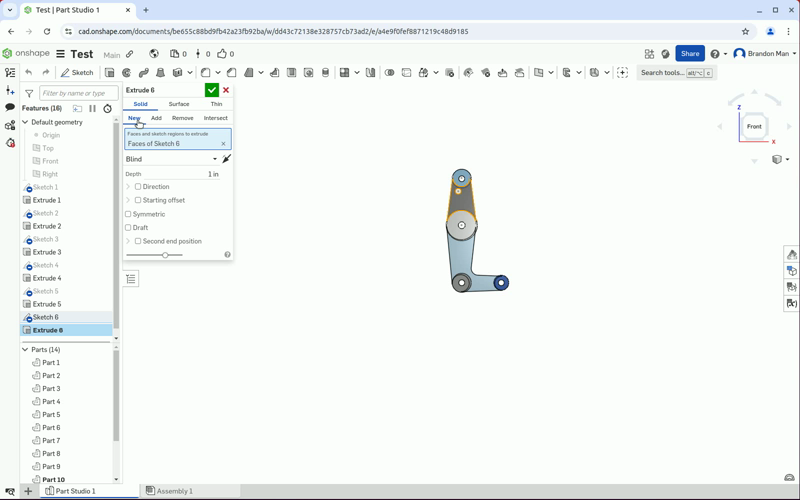
key(tab, 4)
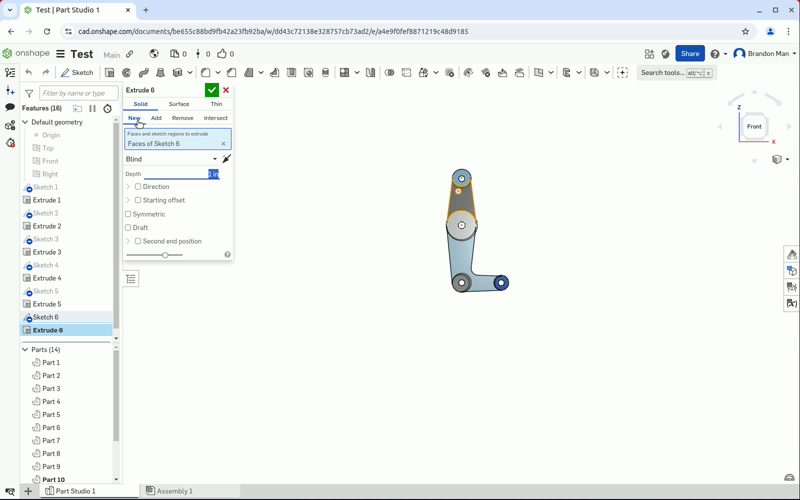
text(0.481)
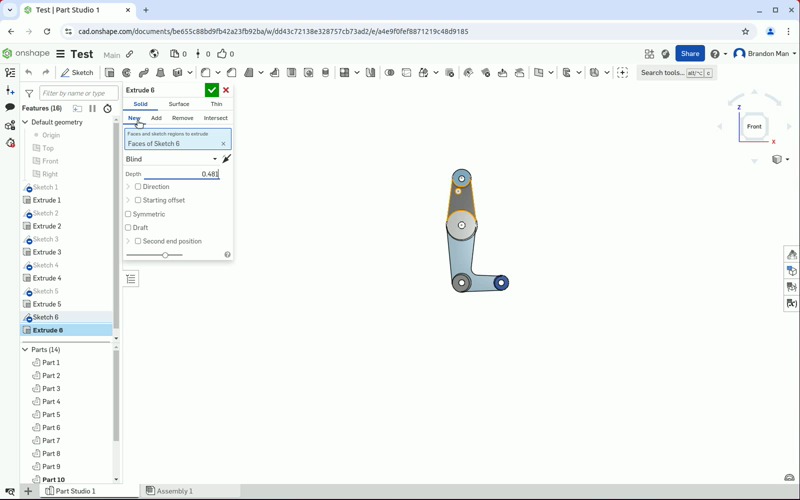
key(enter)
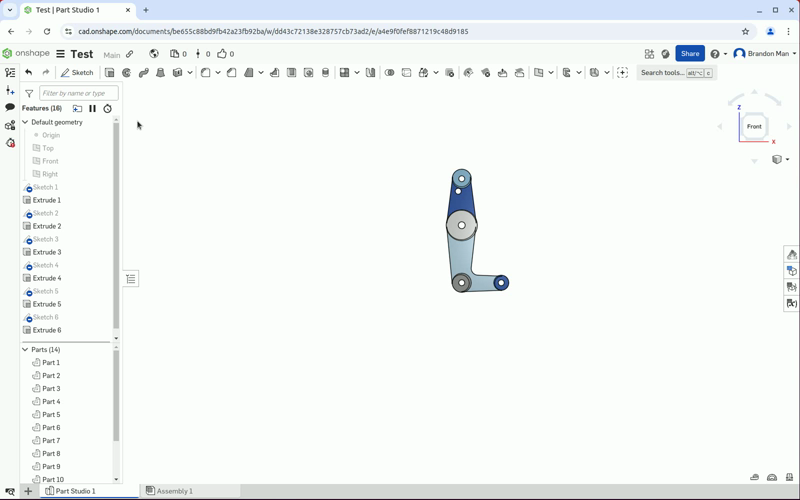
key(shift+h)
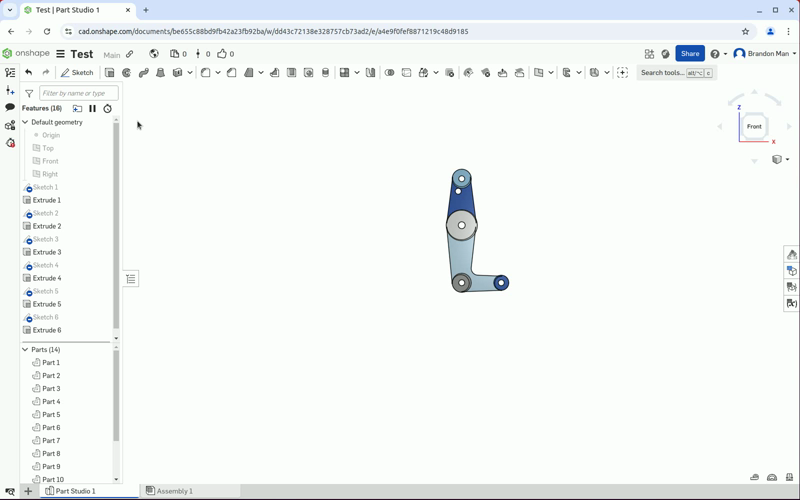
key(shift+h)
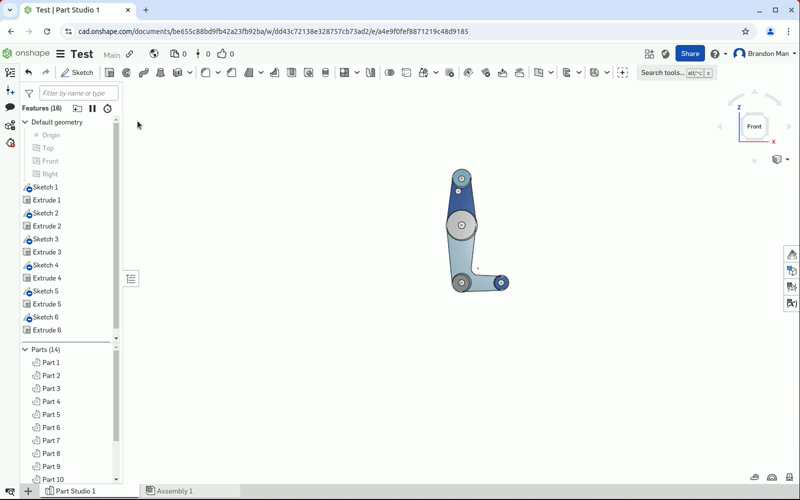
key(shift+7)
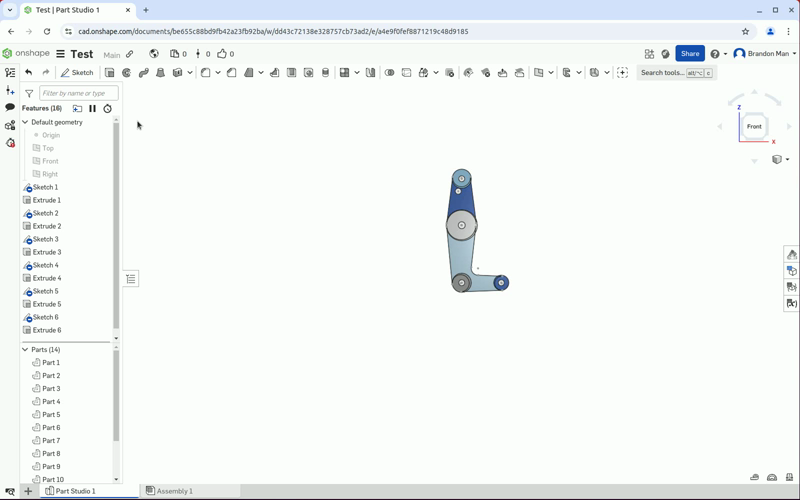
key(left, 2)
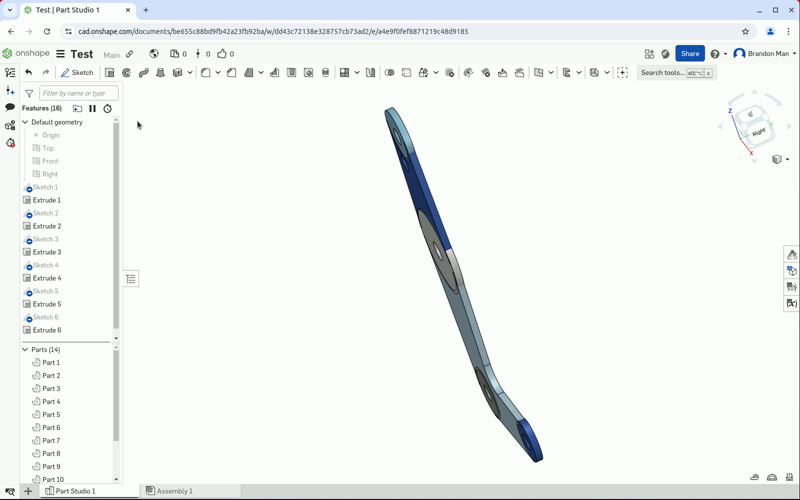
key(down, 2)
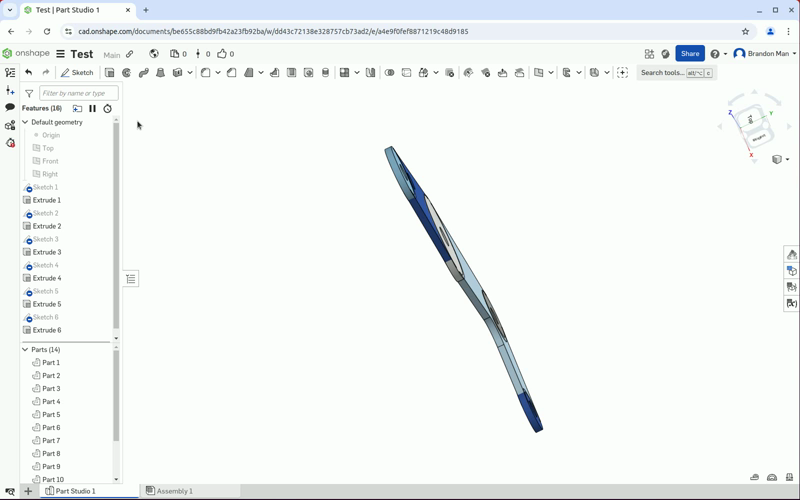
key(up, 2)
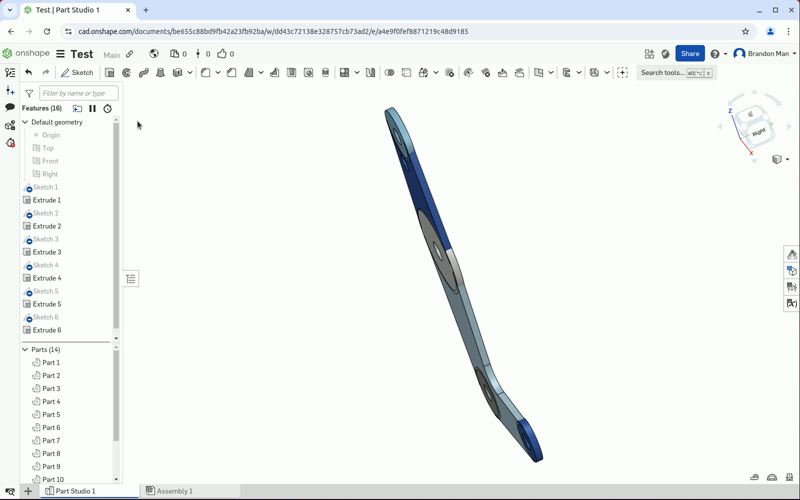
key(right, 2)
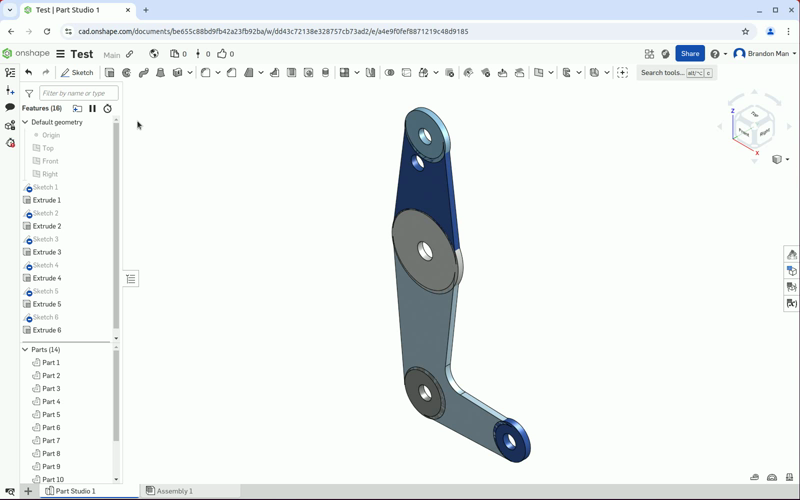
mouse_move(69, 189)
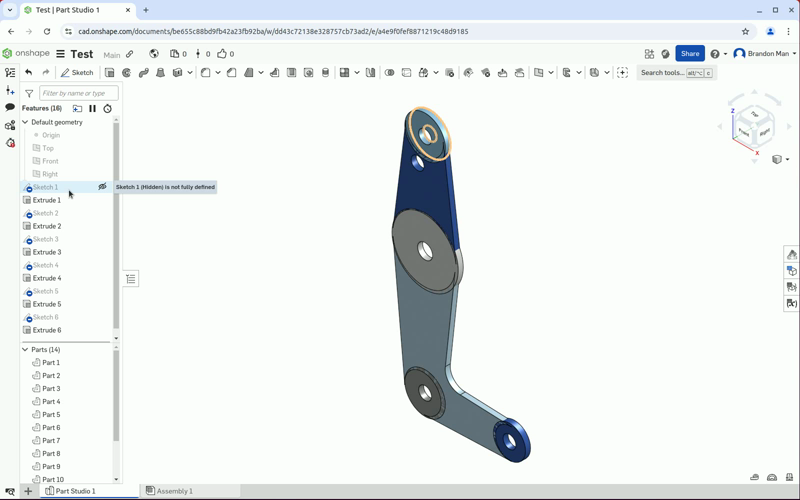
click(69, 189)